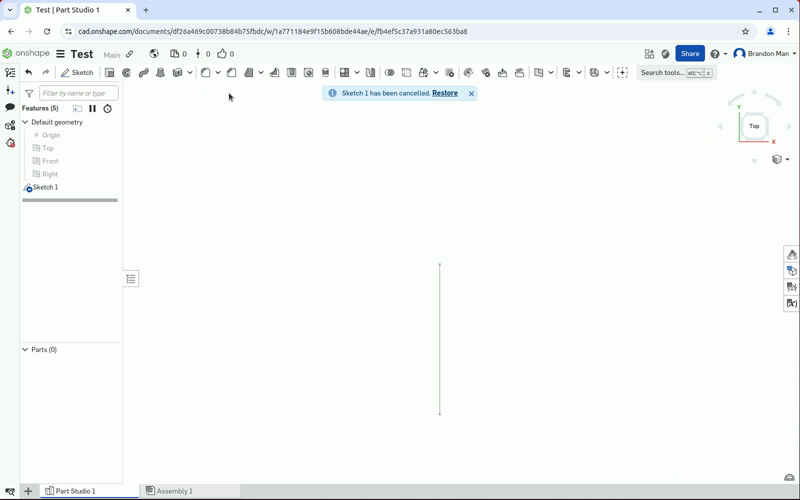
key(shift+h)
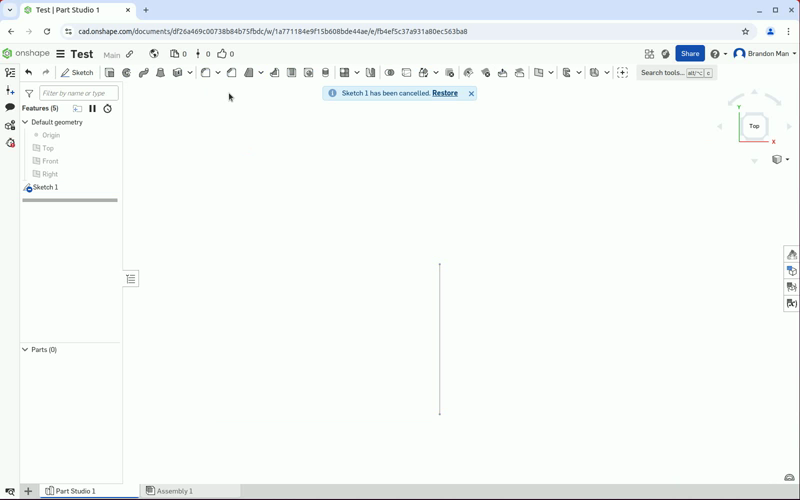
key(shift+s)
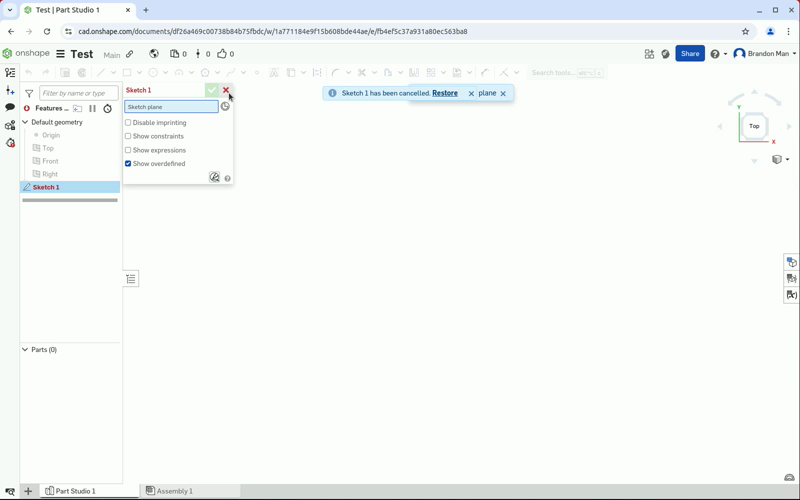
mouse_move(73, 150)
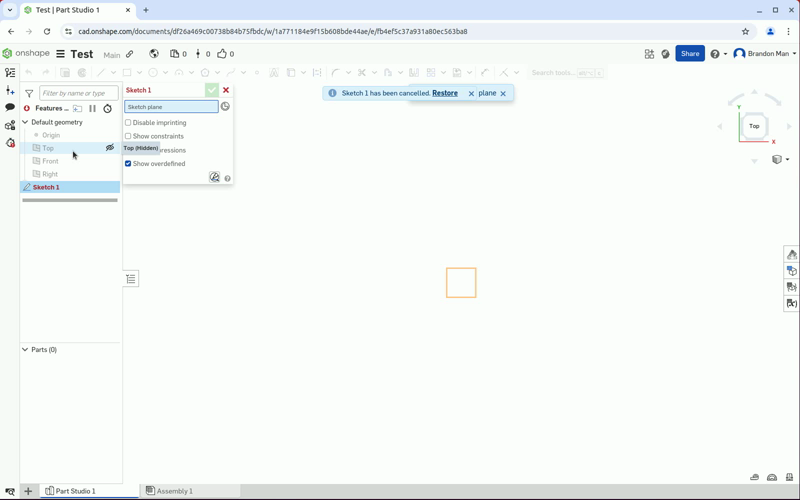
click(73, 150)
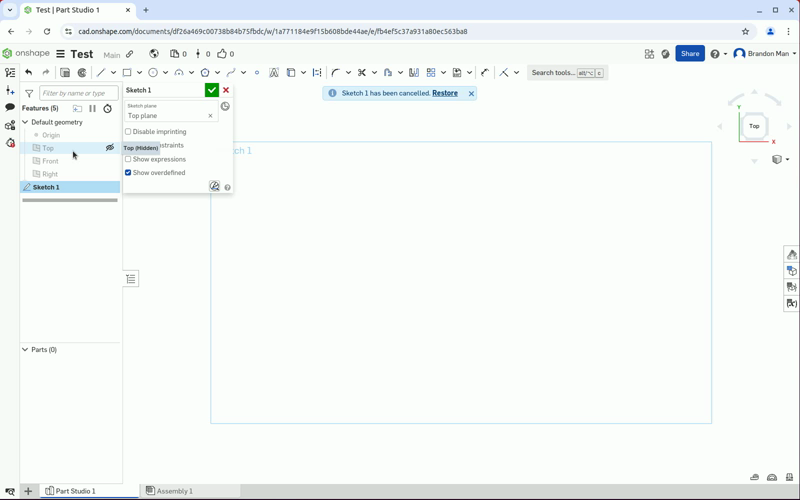
mouse_move(73, 352)
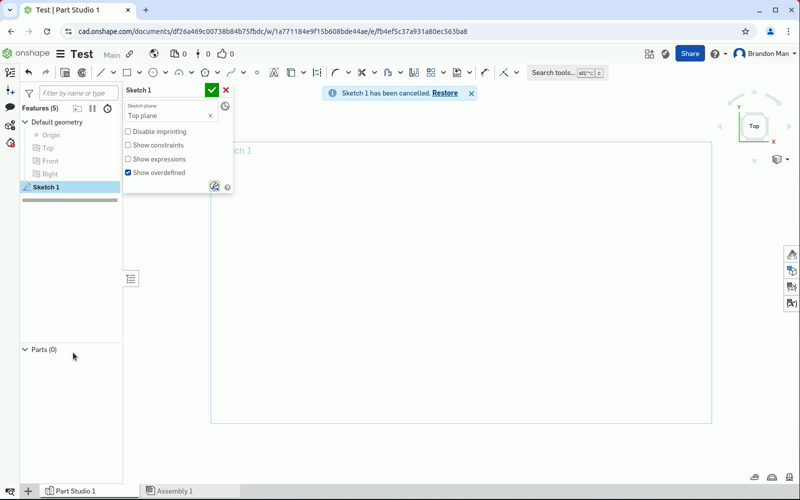
key(y)
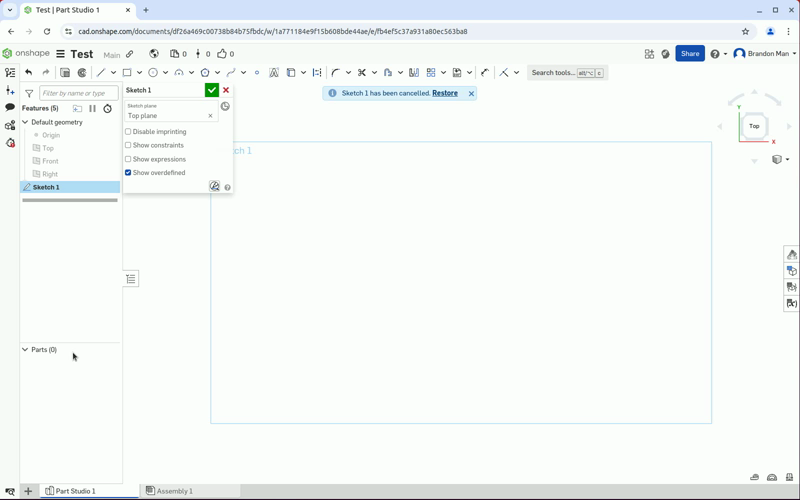
key(a)
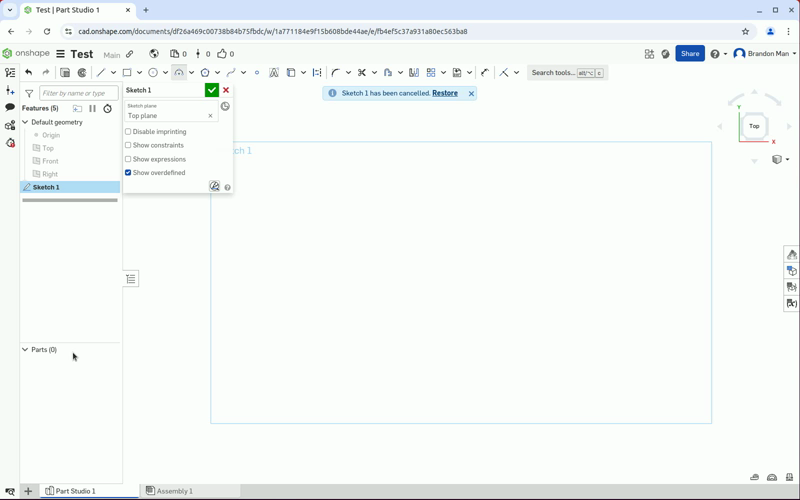
key_down(shift)
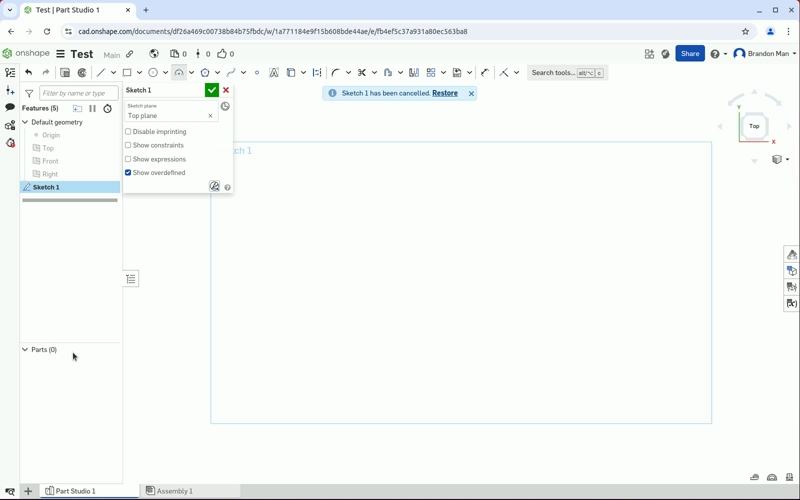
mouse_move(456, 287)
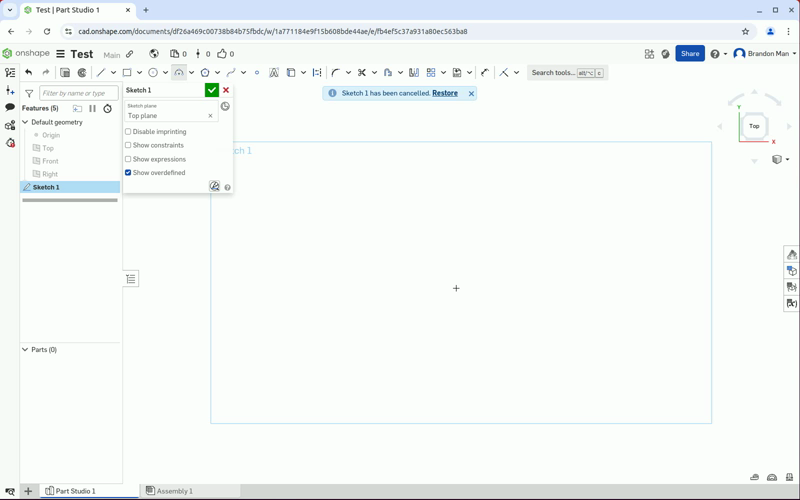
click(456, 287)
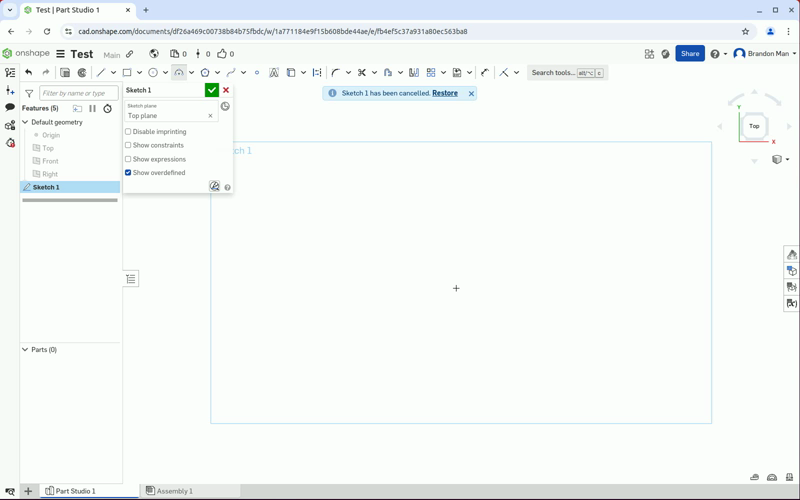
key_up(shift)
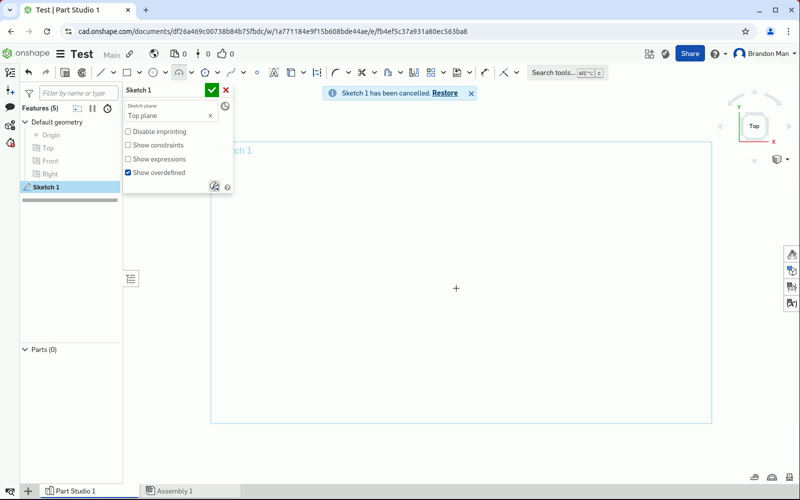
key_down(shift)
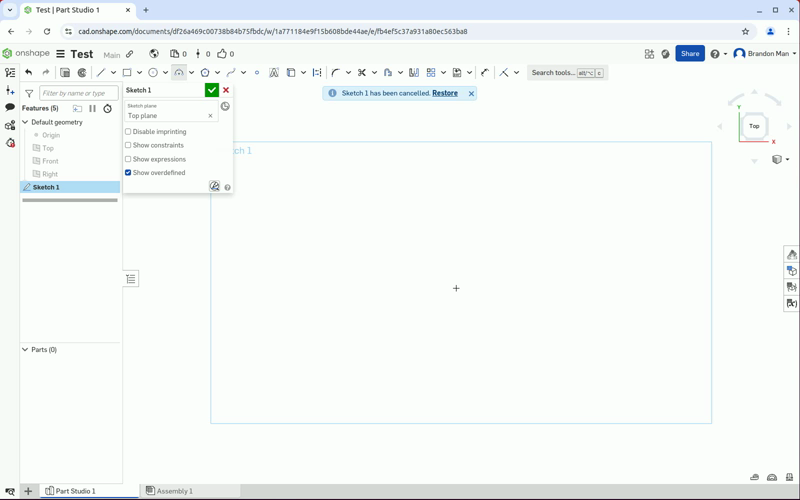
mouse_move(456, 279)
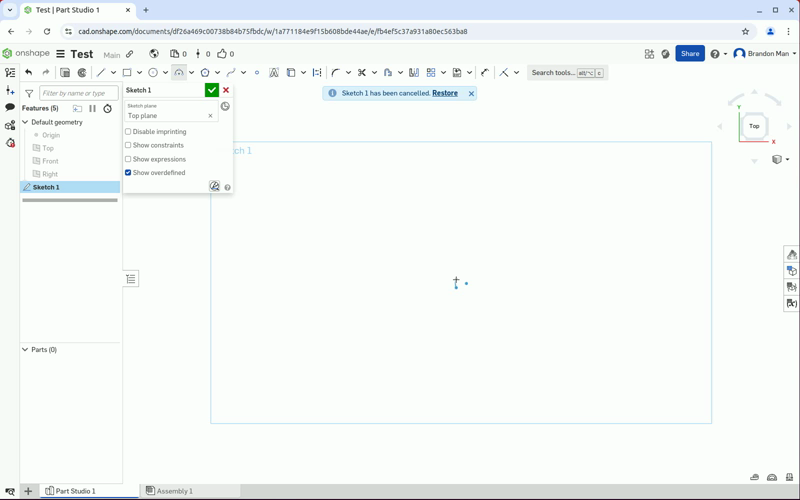
click(456, 279)
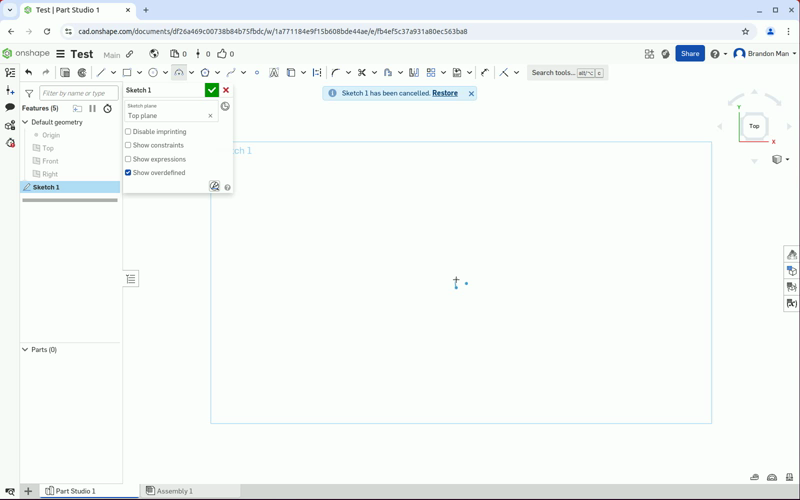
mouse_move(454, 283)
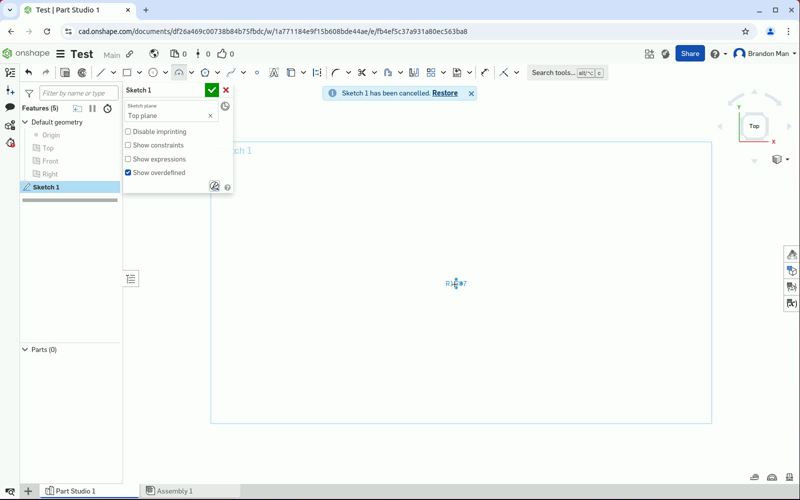
click(454, 283)
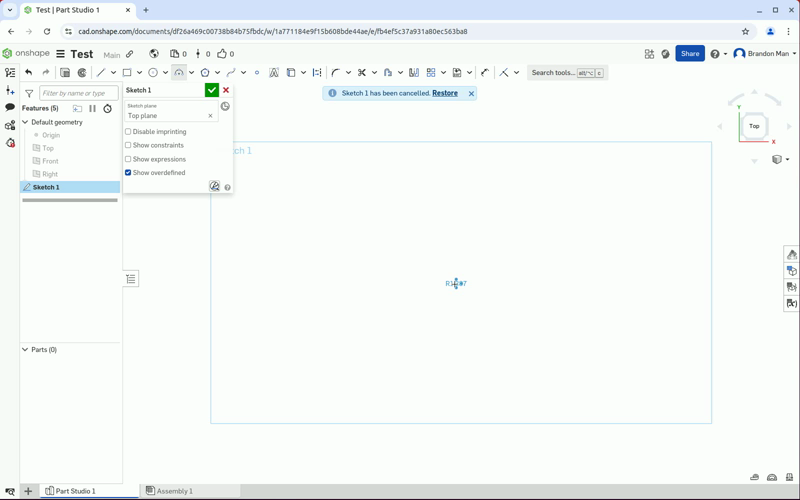
key_up(shift)
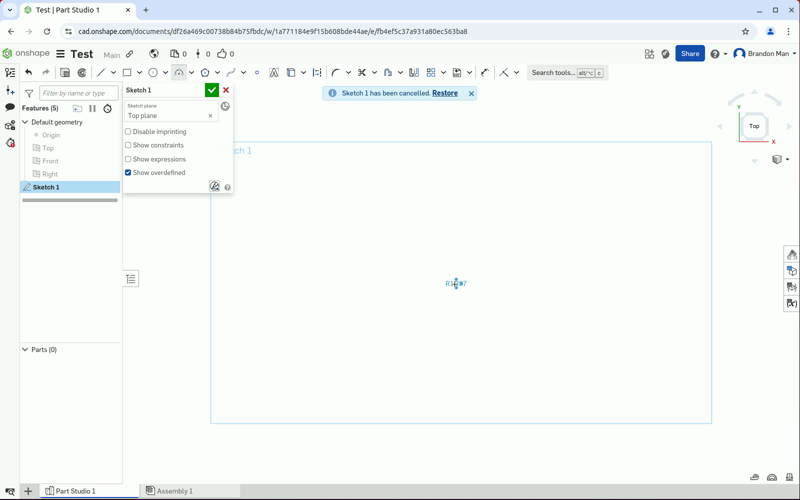
mouse_move(456, 279)
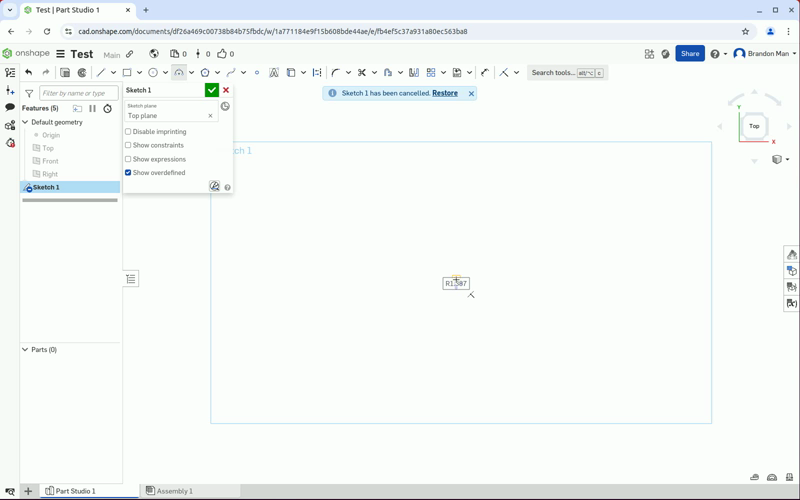
scroll(6)
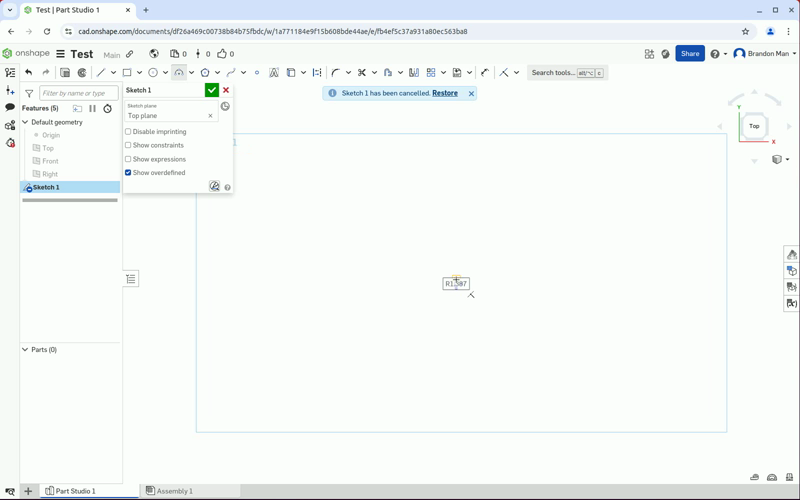
scroll(6)
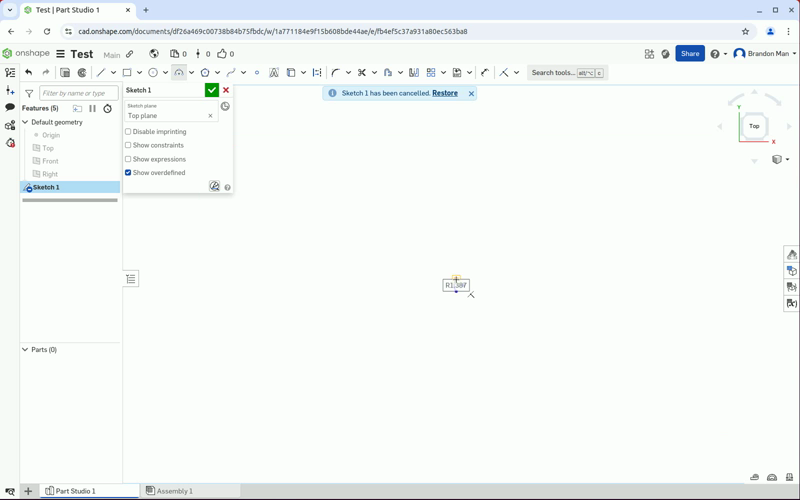
scroll(6)
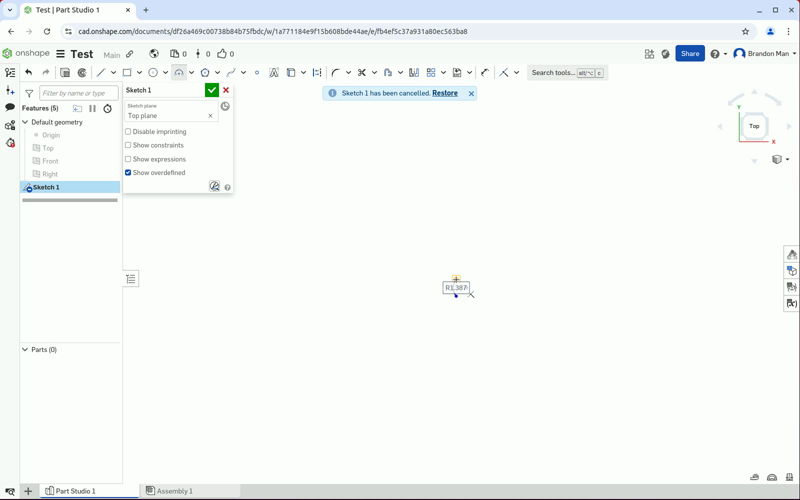
scroll(6)
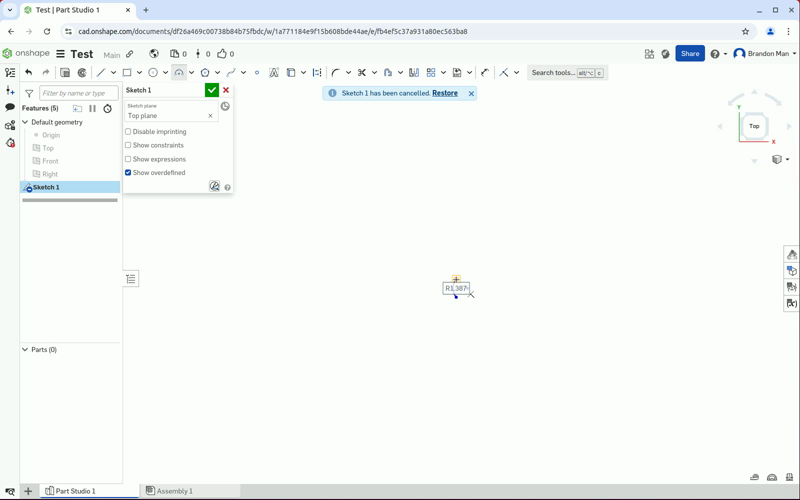
scroll(6)
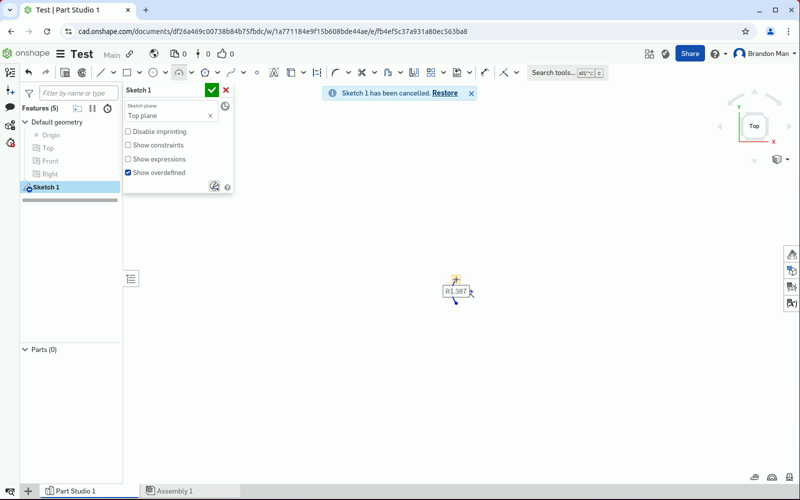
scroll(6)
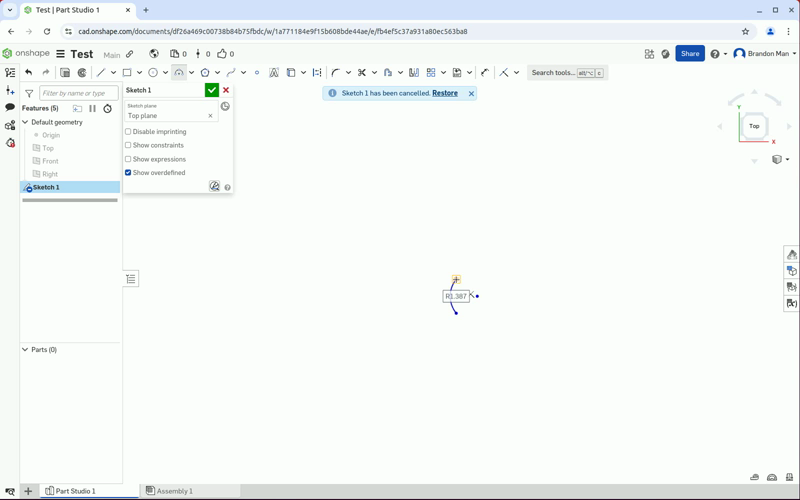
scroll(6)
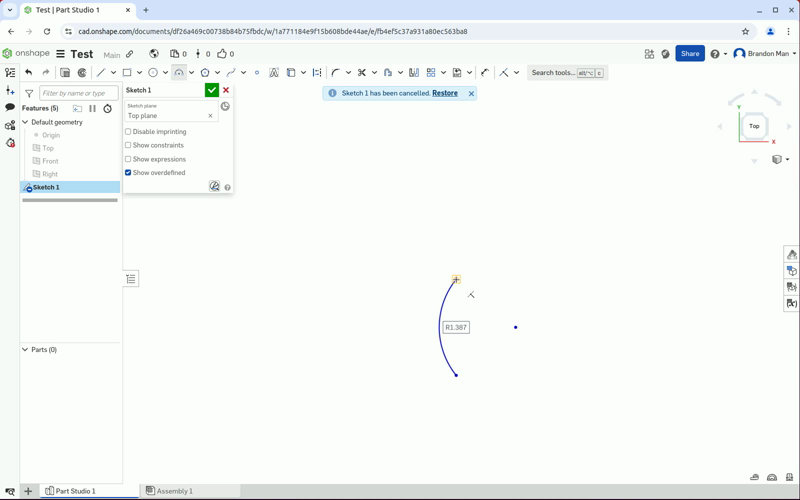
click(456, 279)
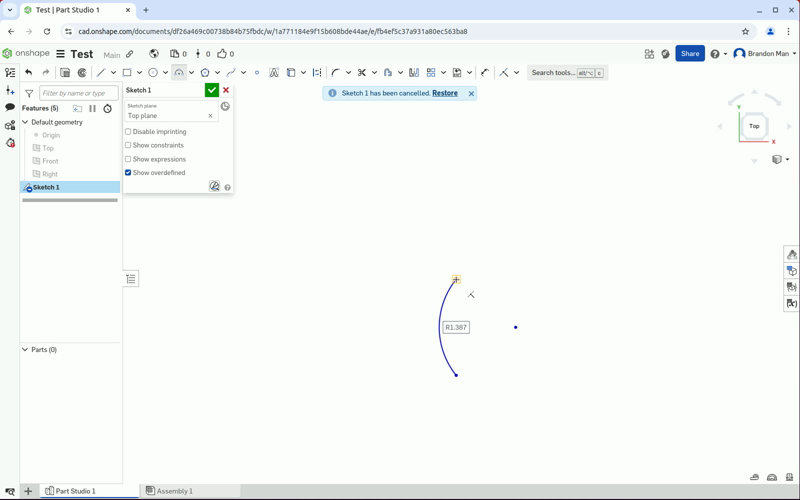
scroll(-6)
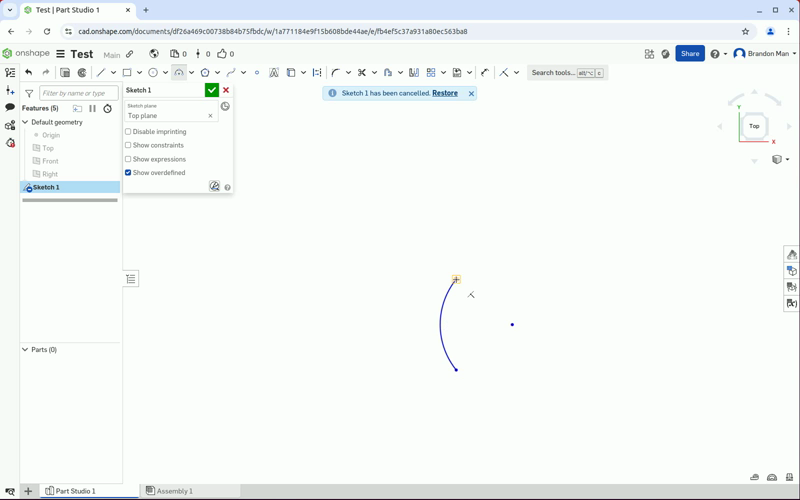
scroll(-6)
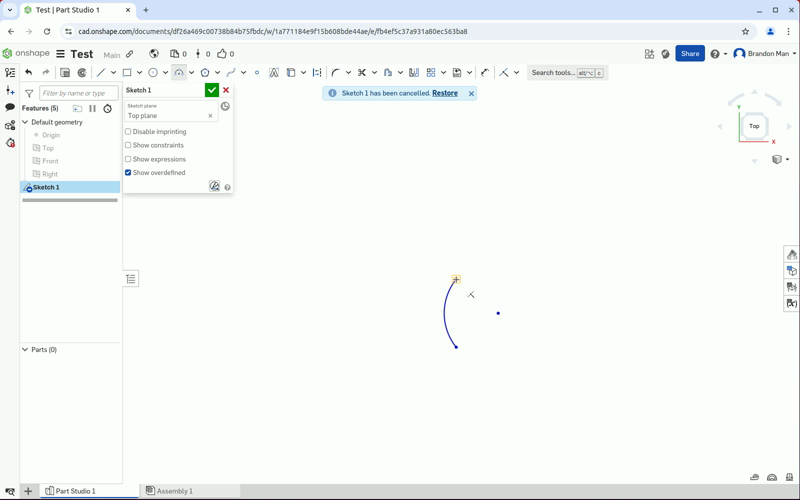
scroll(-6)
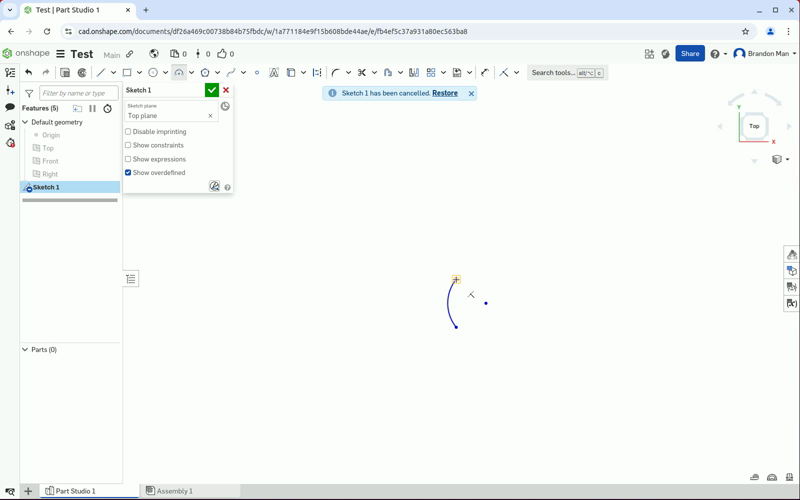
scroll(-6)
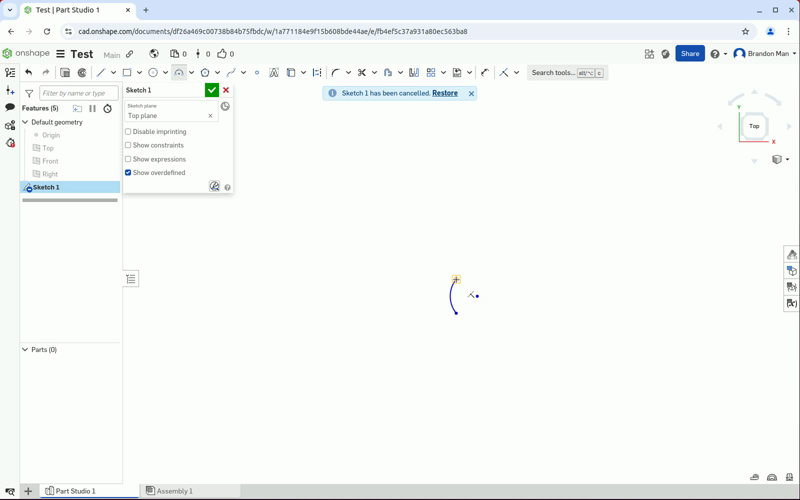
scroll(-6)
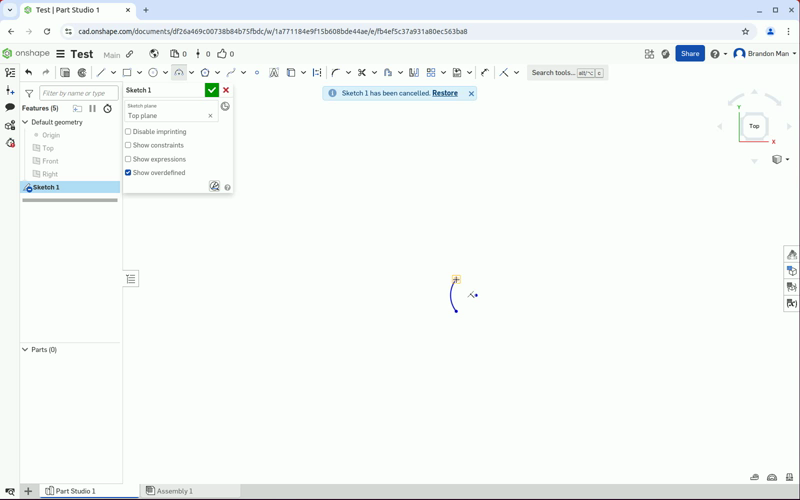
scroll(-6)
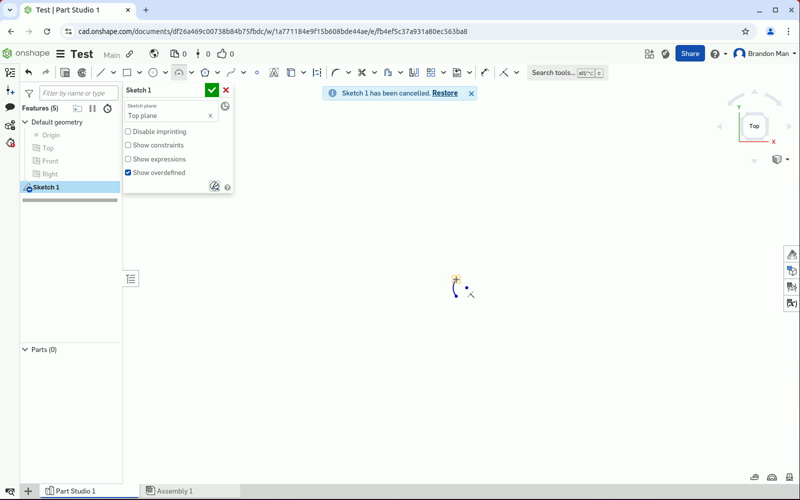
scroll(-6)
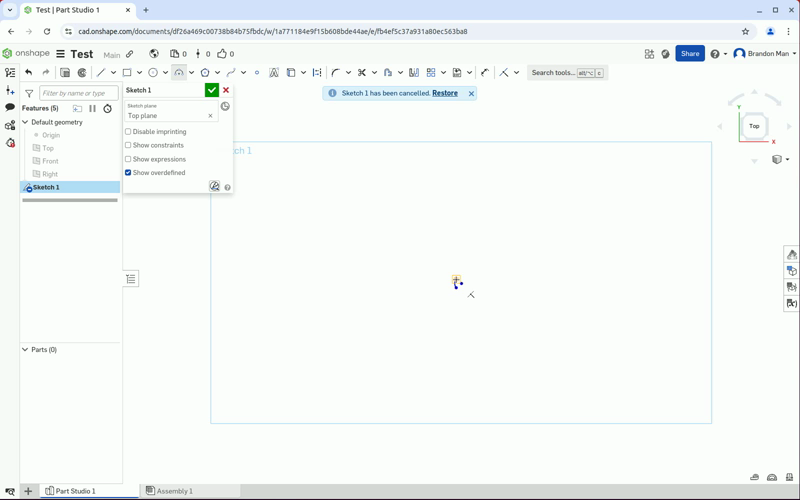
key_down(shift)
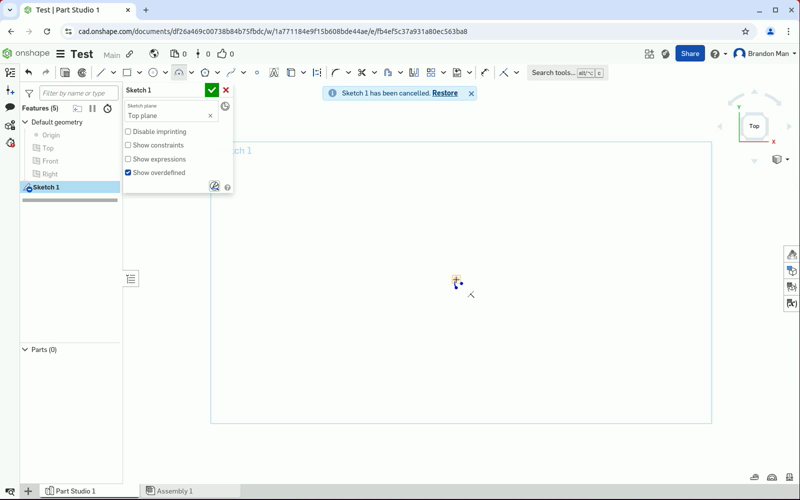
mouse_move(461, 266)
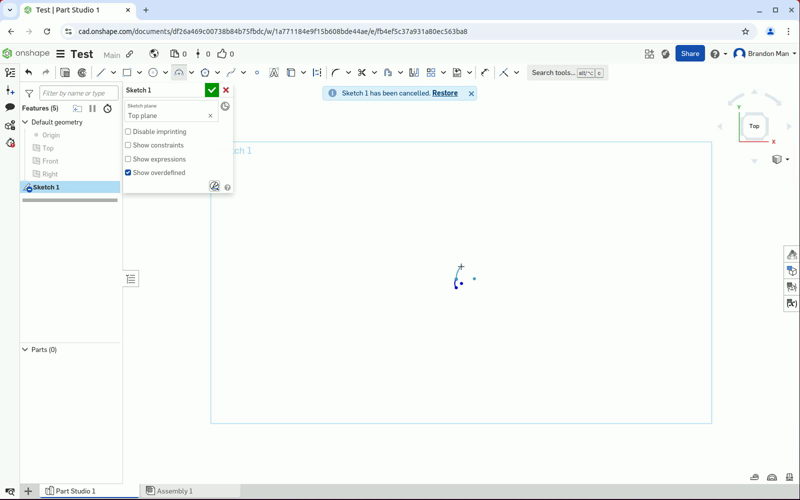
click(461, 266)
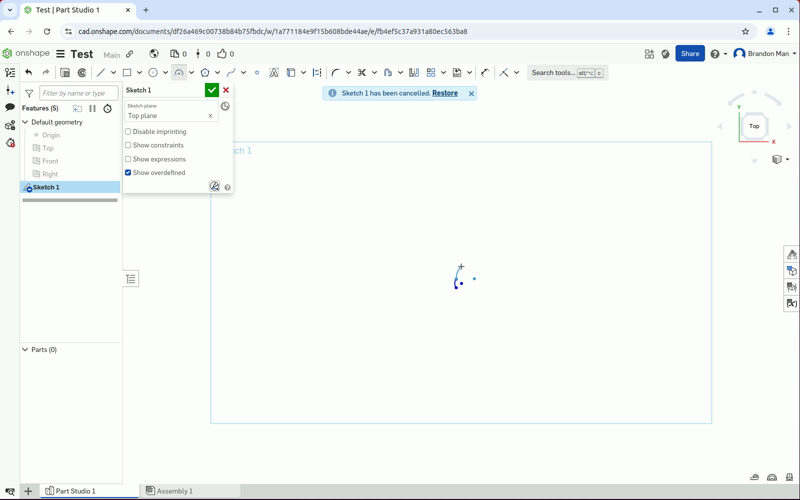
mouse_move(457, 272)
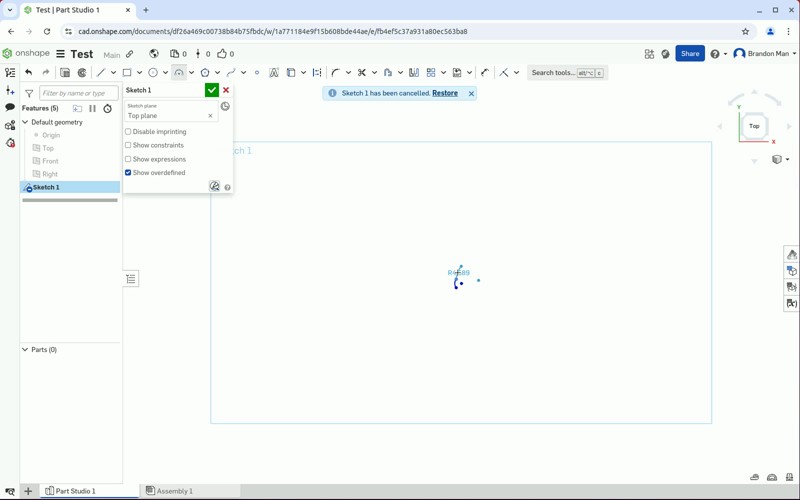
click(457, 272)
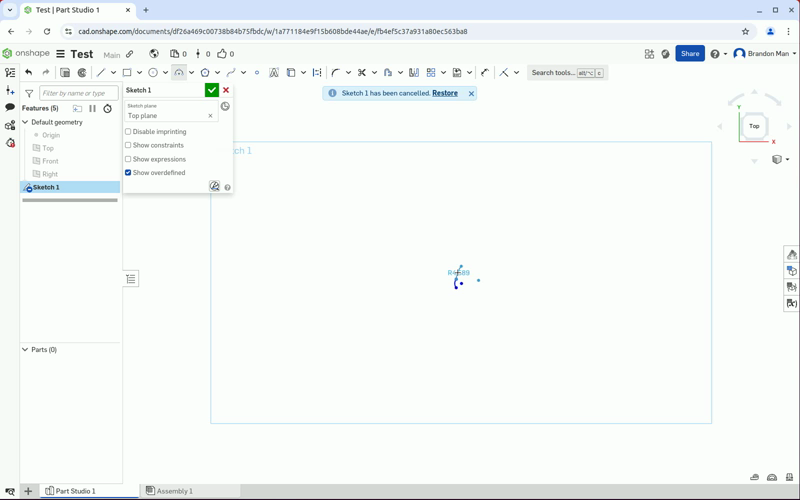
key_up(shift)
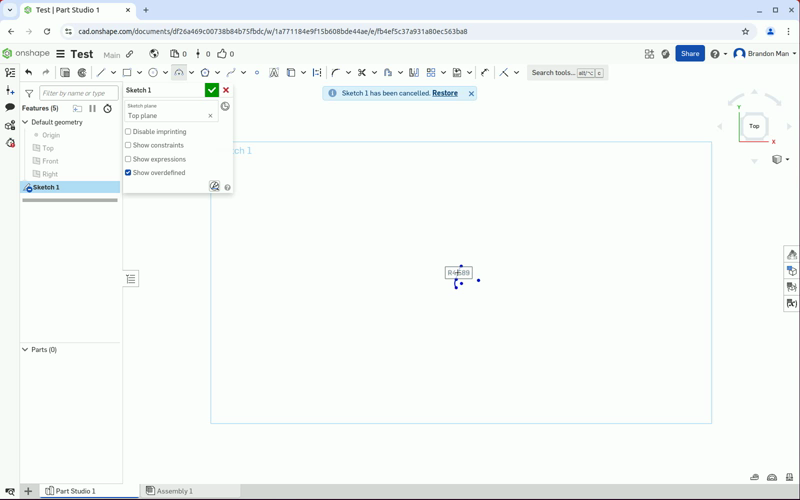
mouse_move(461, 266)
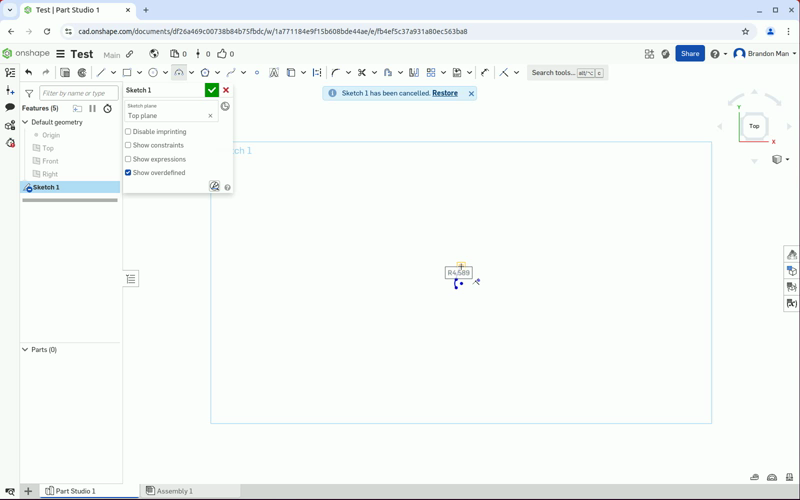
click(461, 266)
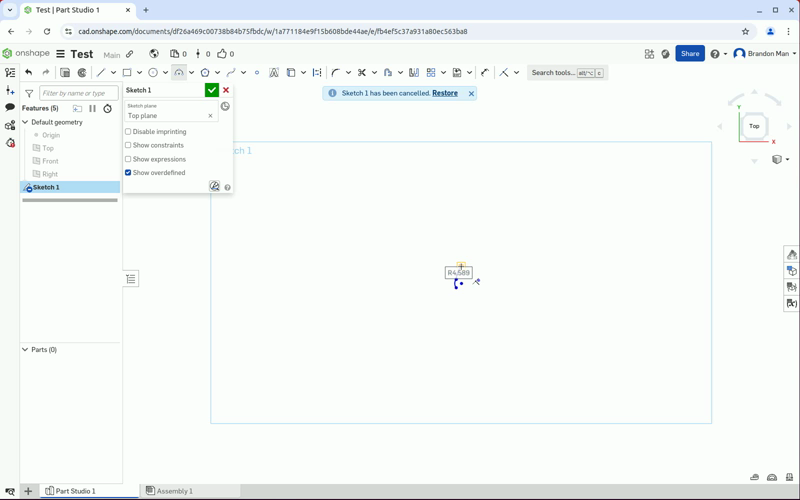
key_down(shift)
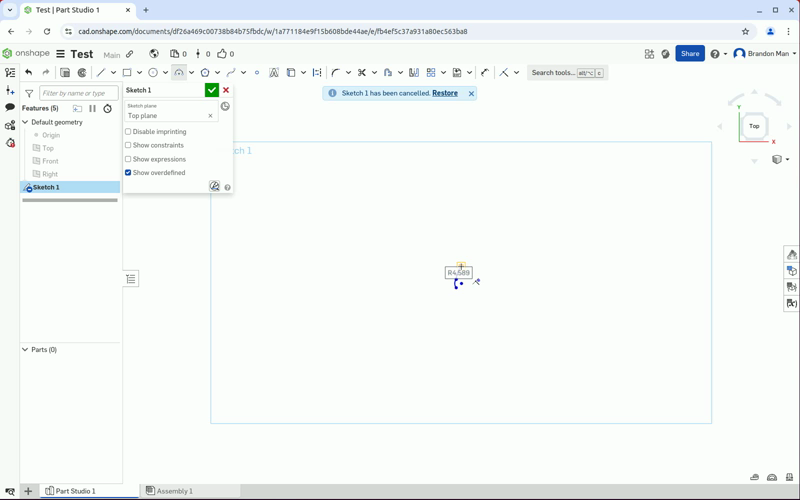
mouse_move(461, 300)
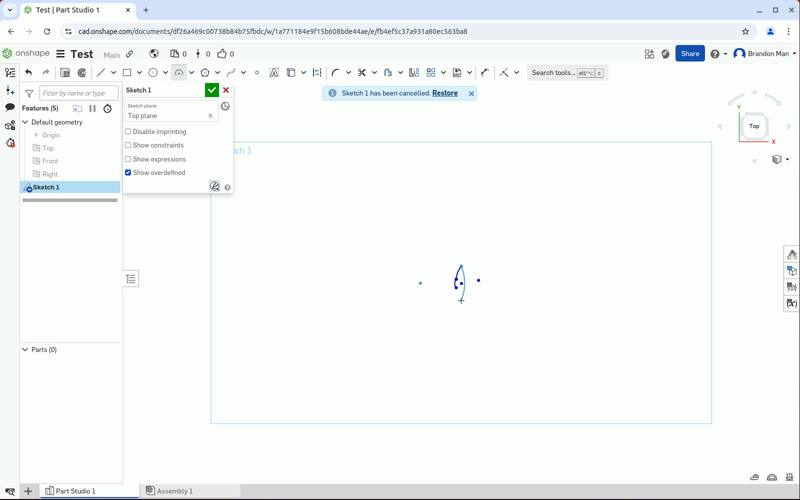
click(461, 300)
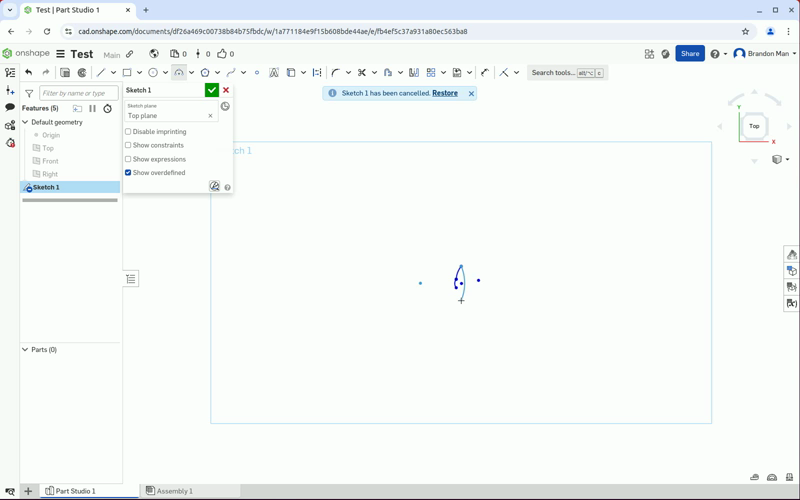
mouse_move(403, 283)
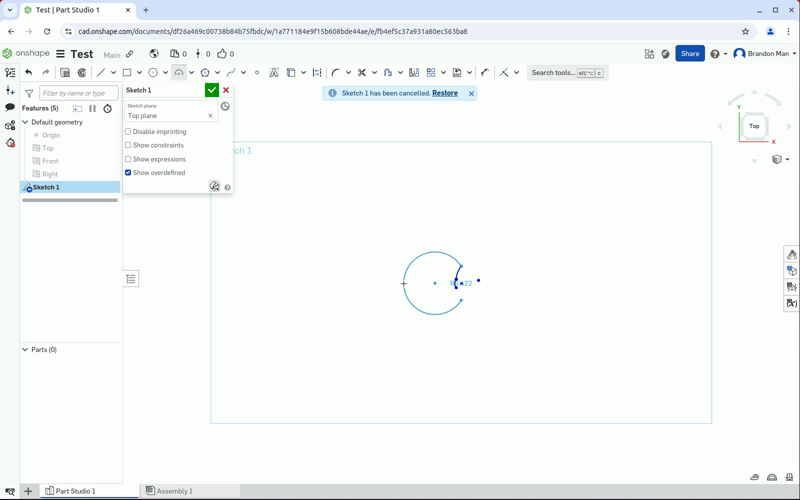
click(403, 283)
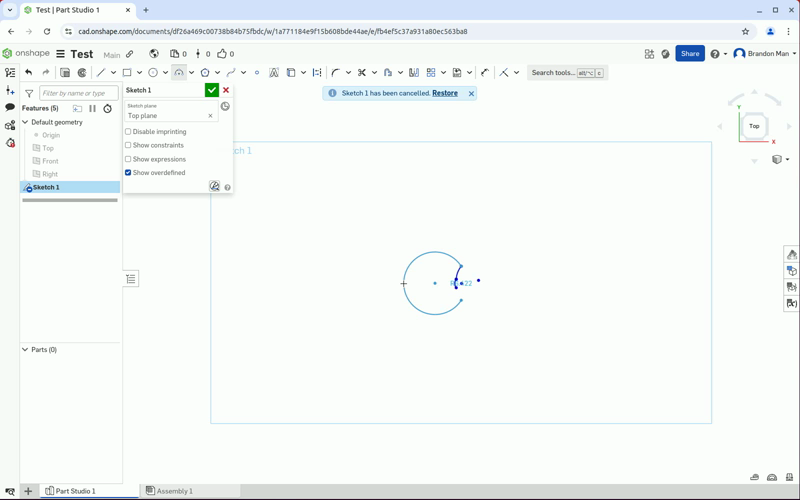
key_up(shift)
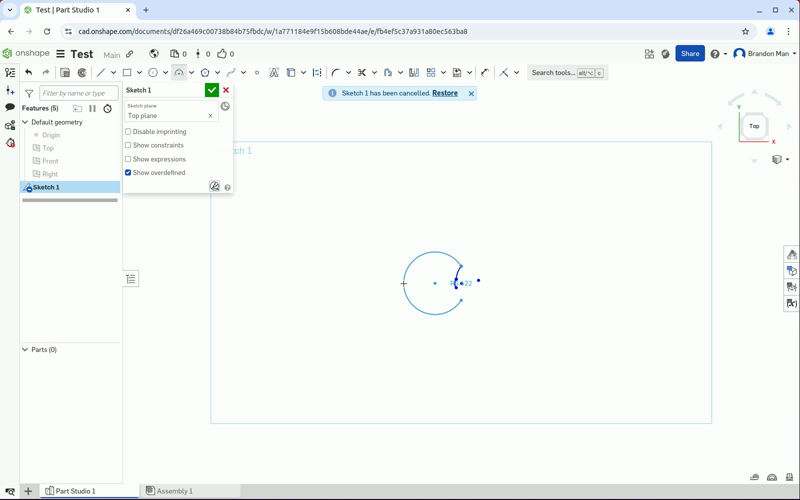
mouse_move(461, 300)
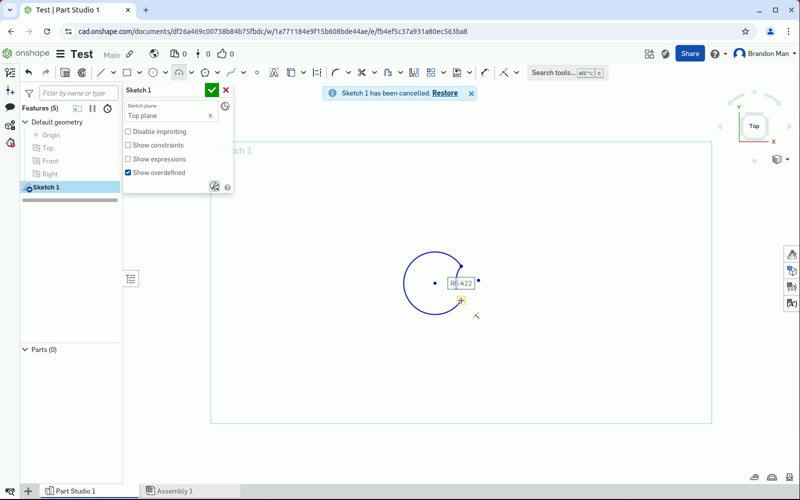
click(461, 300)
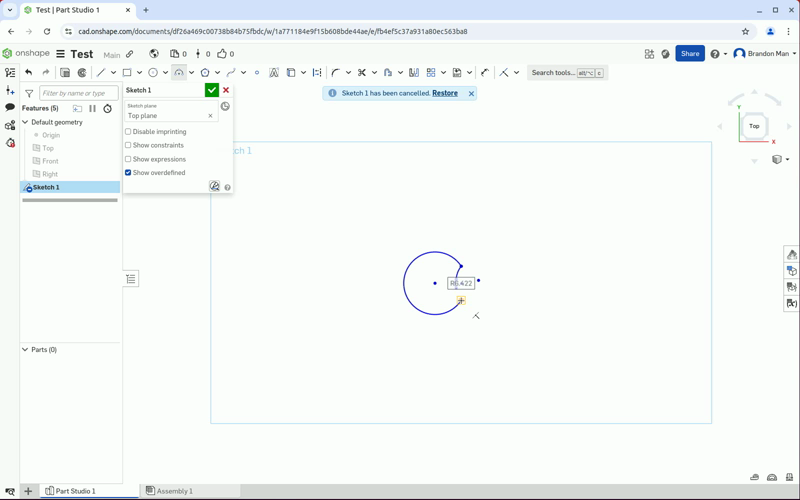
mouse_move(456, 287)
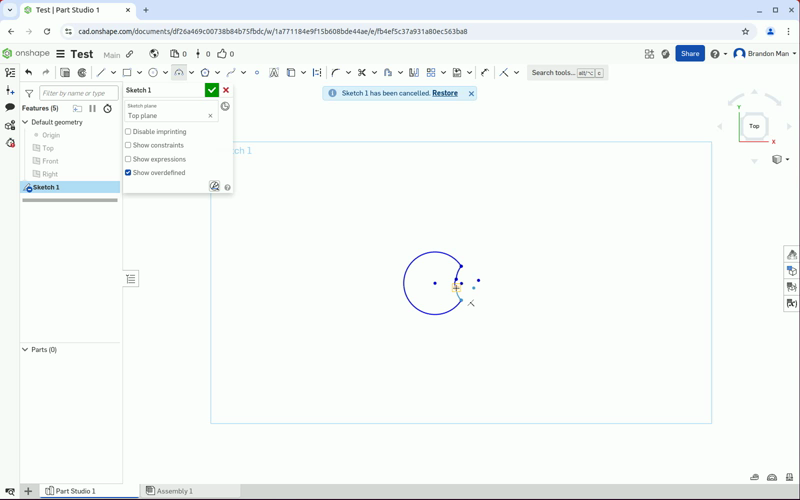
scroll(6)
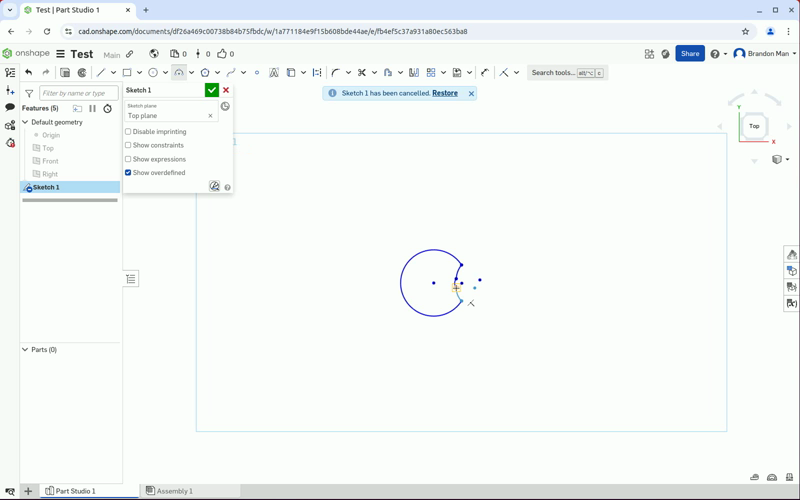
scroll(6)
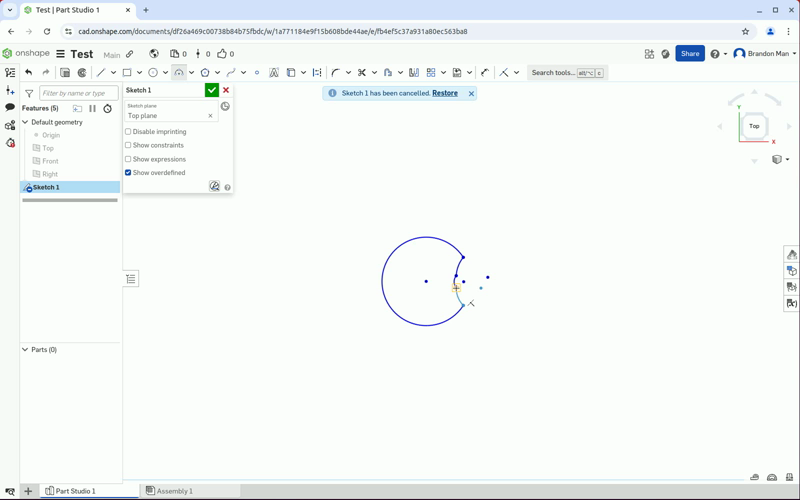
scroll(6)
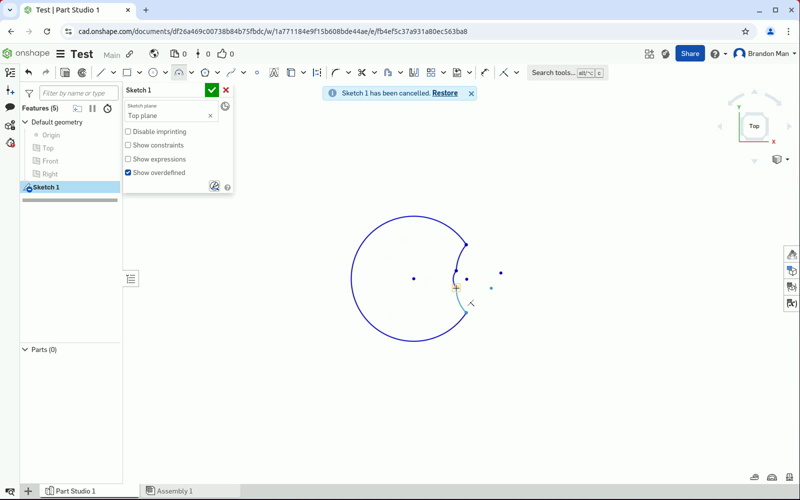
scroll(6)
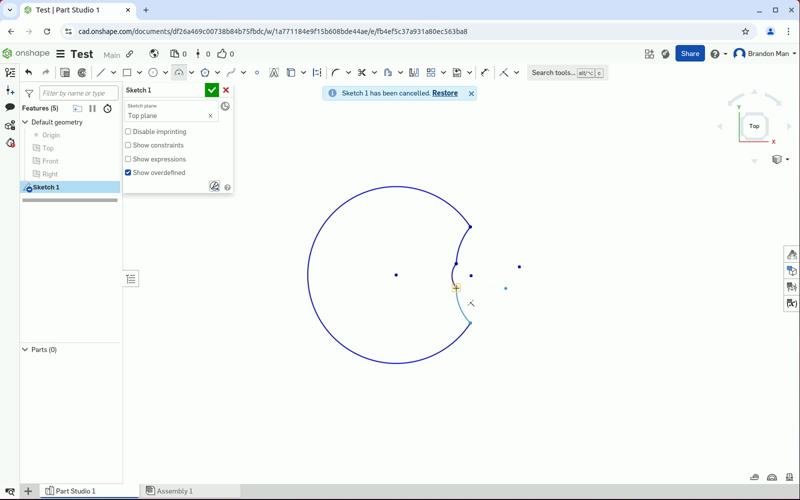
scroll(6)
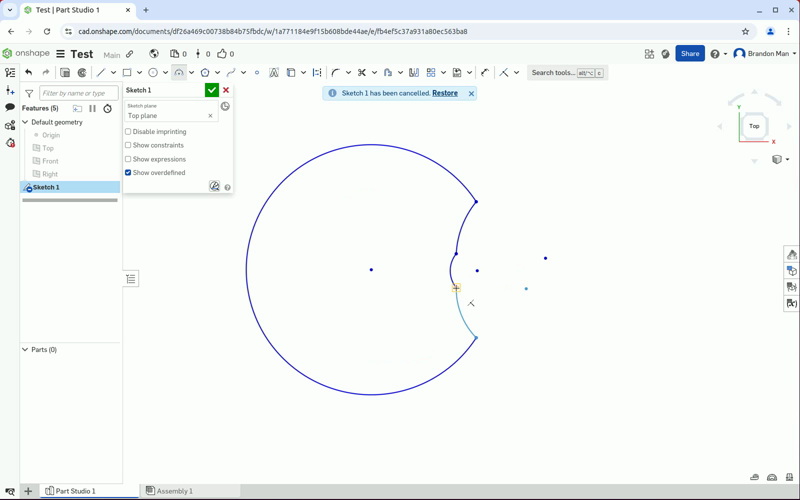
scroll(6)
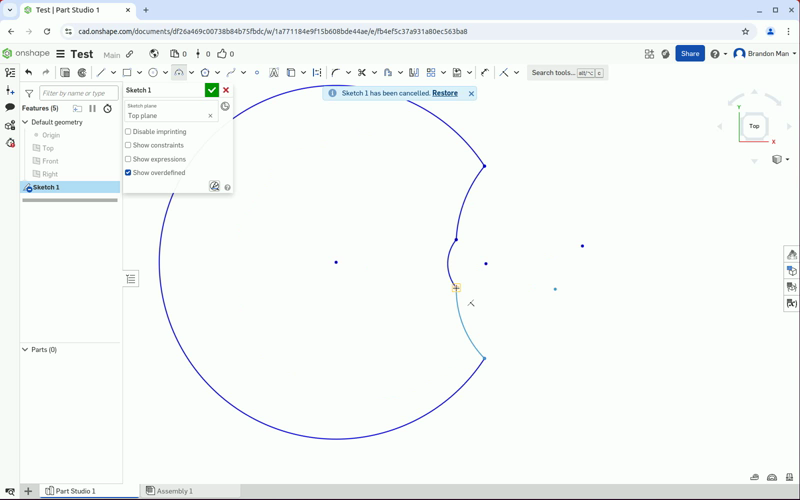
scroll(6)
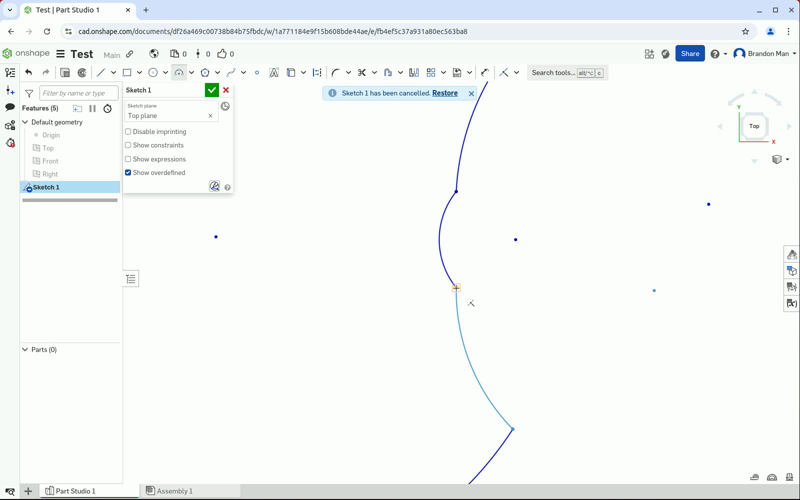
click(456, 287)
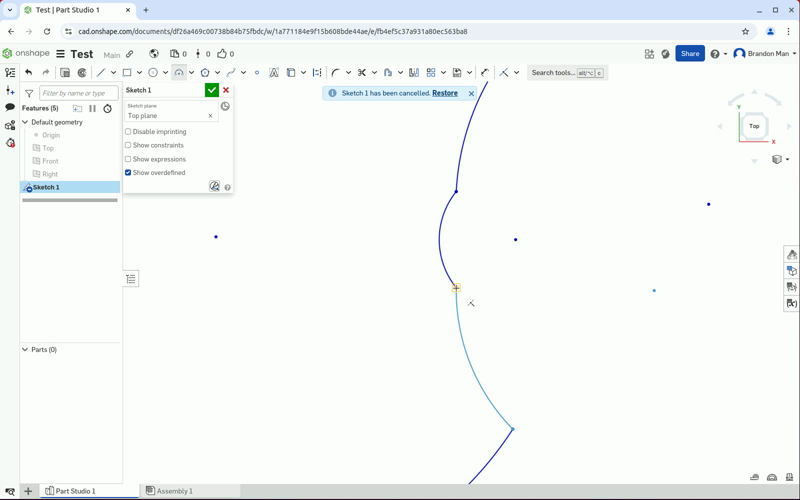
scroll(-6)
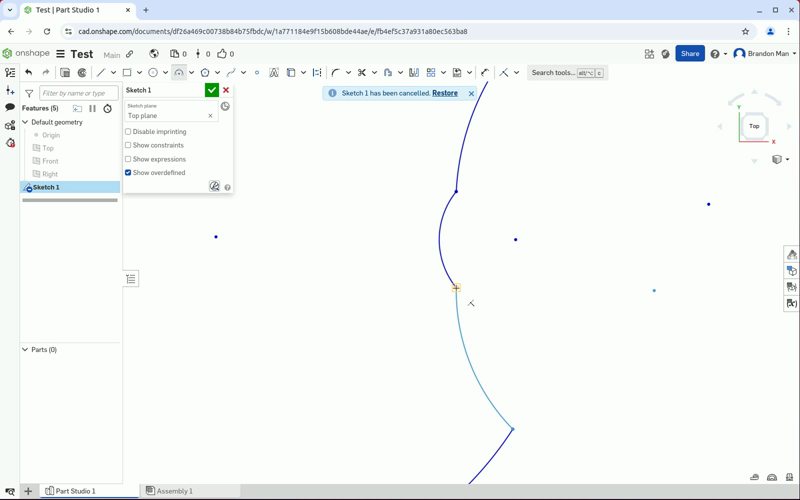
scroll(-6)
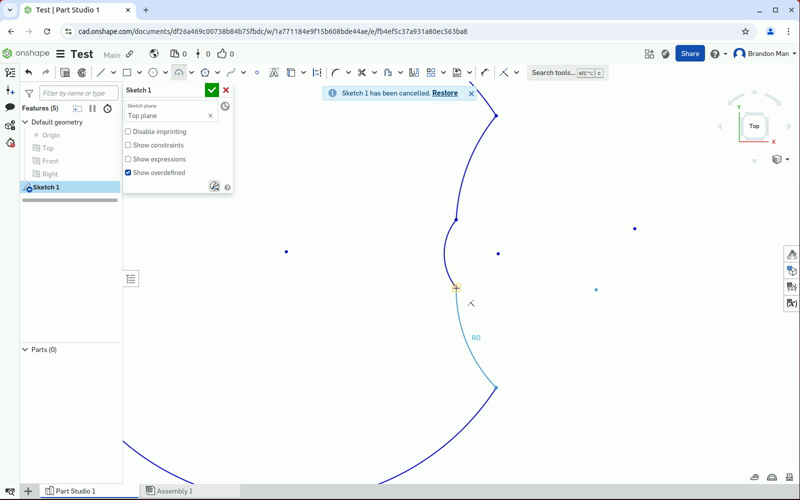
scroll(-6)
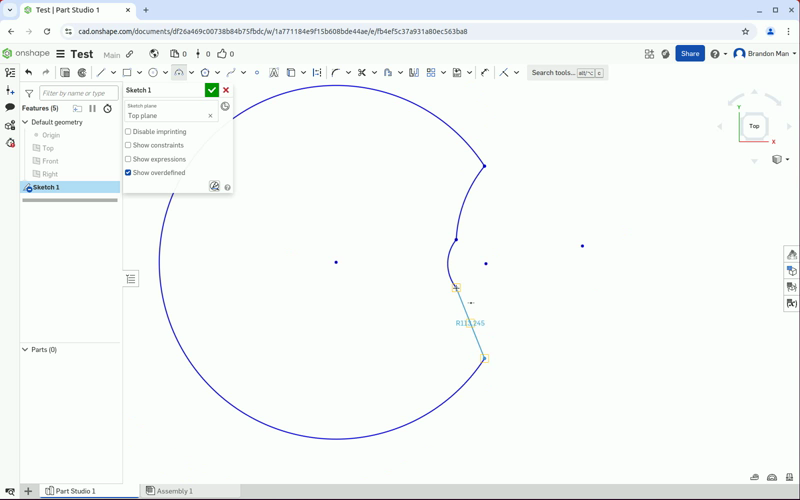
scroll(-6)
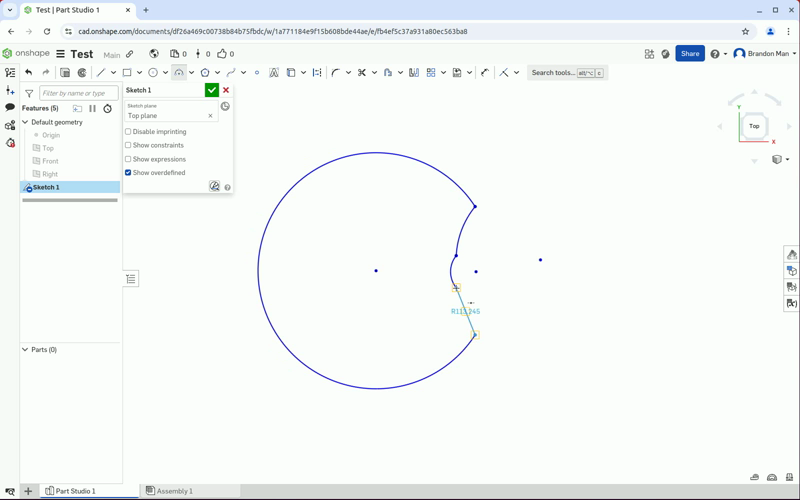
scroll(-6)
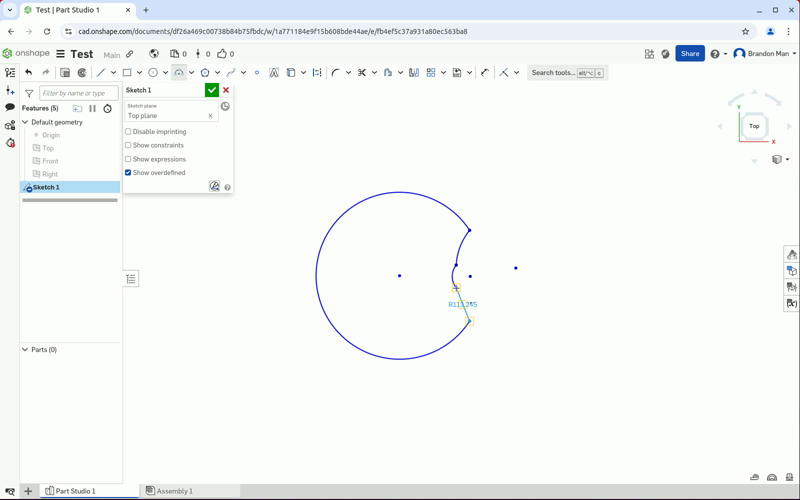
scroll(-6)
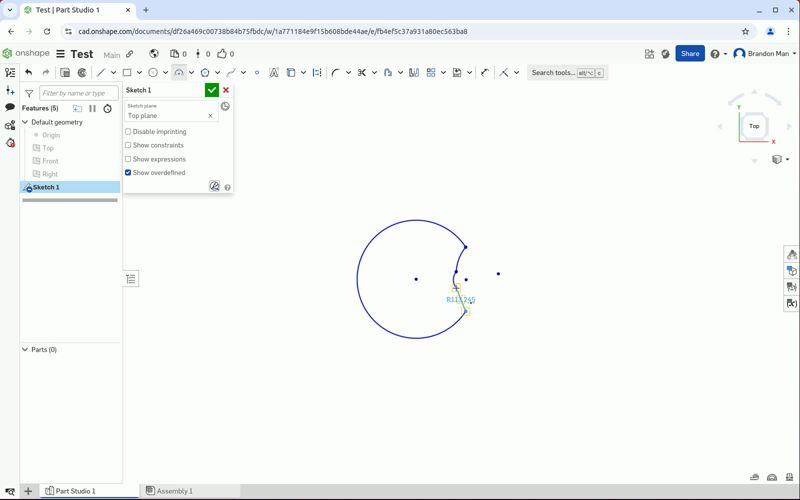
scroll(-6)
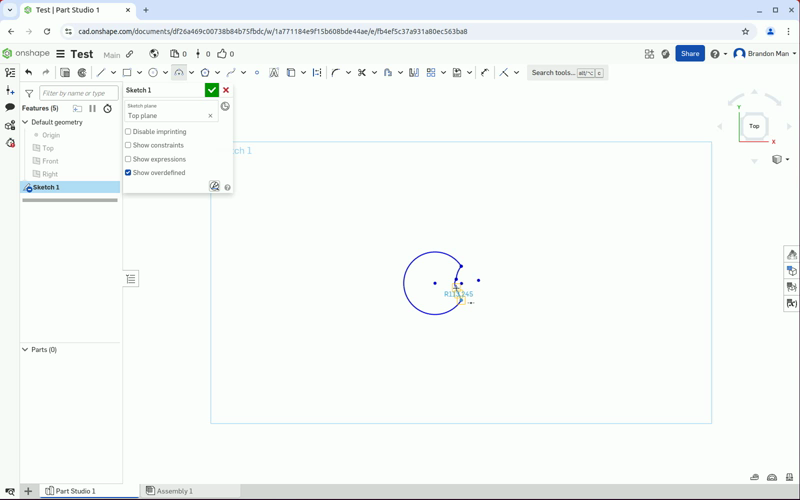
key_down(shift)
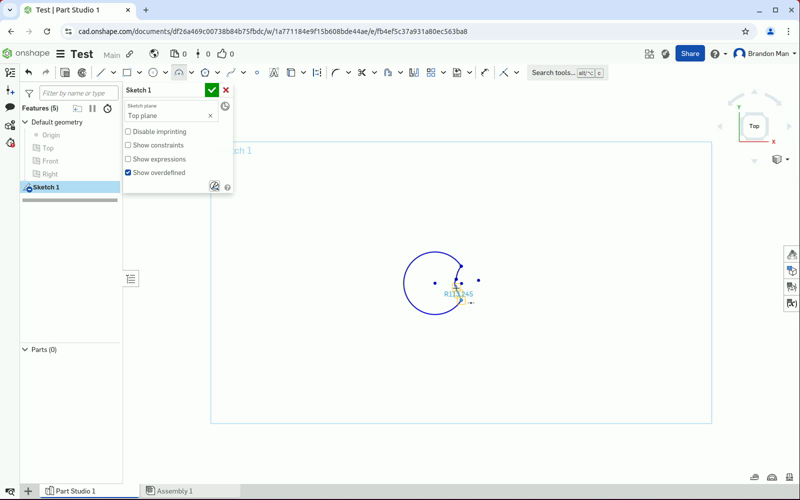
mouse_move(457, 294)
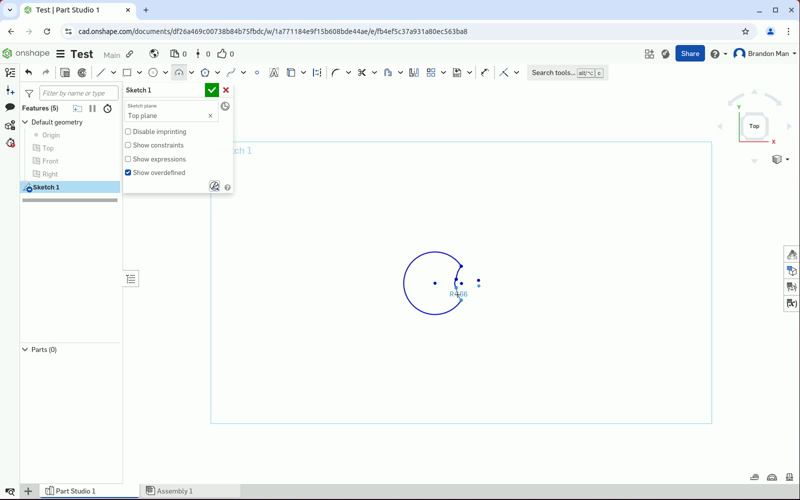
click(457, 294)
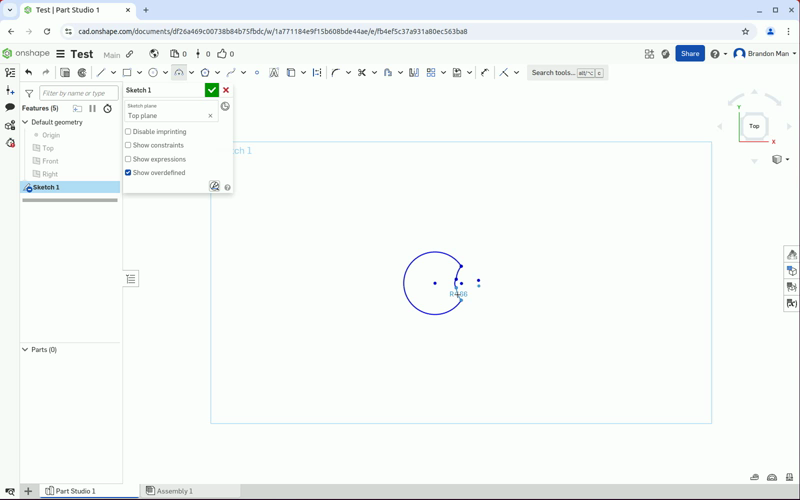
key_up(shift)
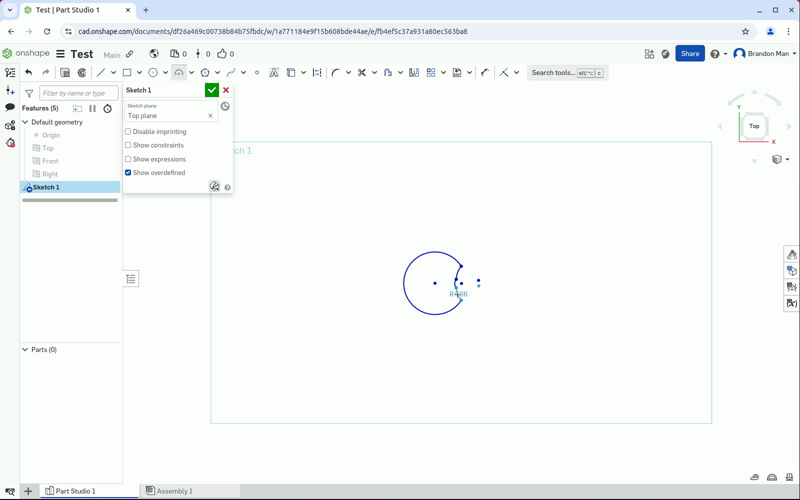
key(esc)
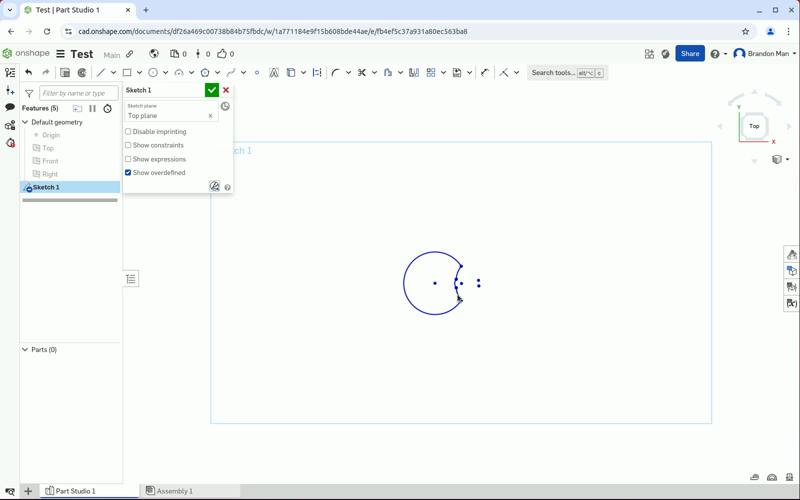
mouse_move(430, 266)
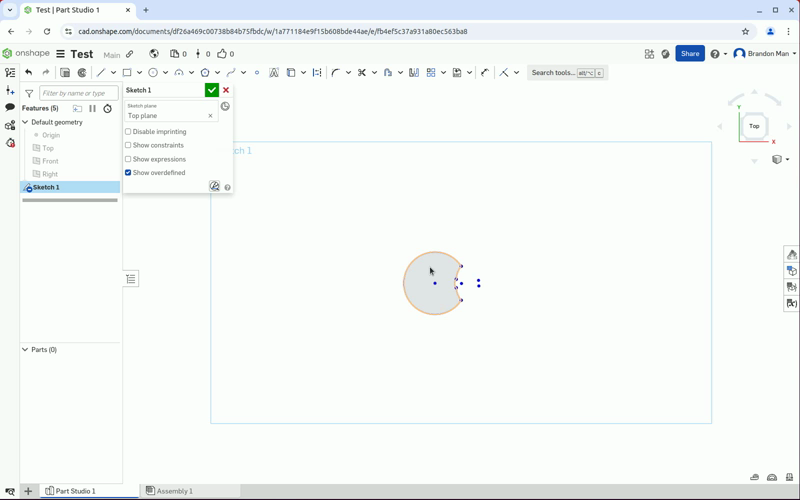
click(430, 266)
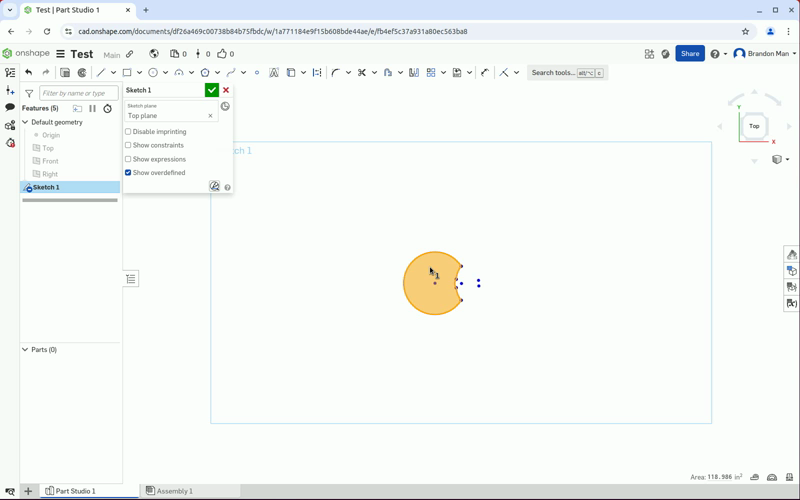
mouse_move(73, 352)
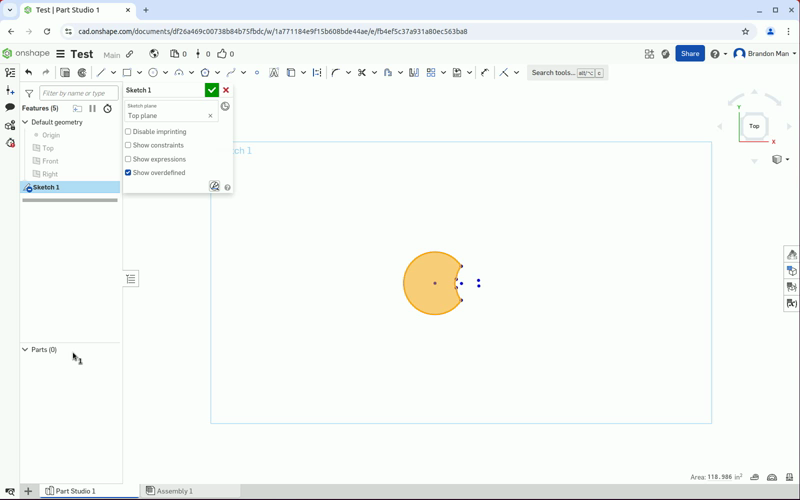
key(shift+y)
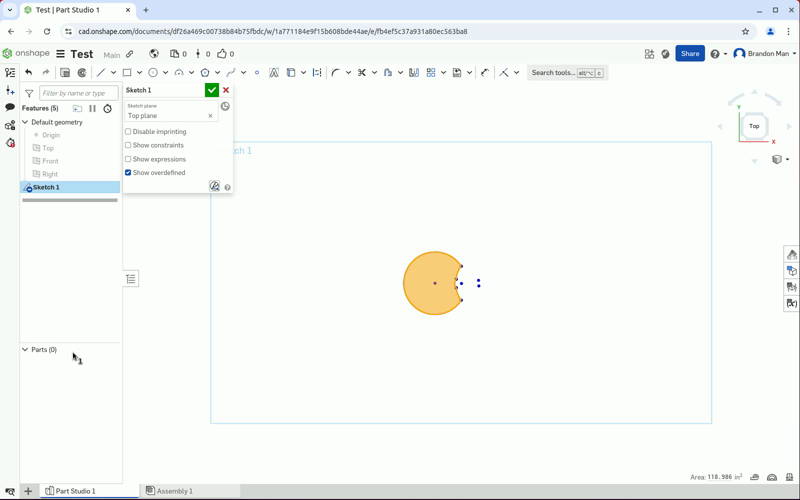
key(shift+e)
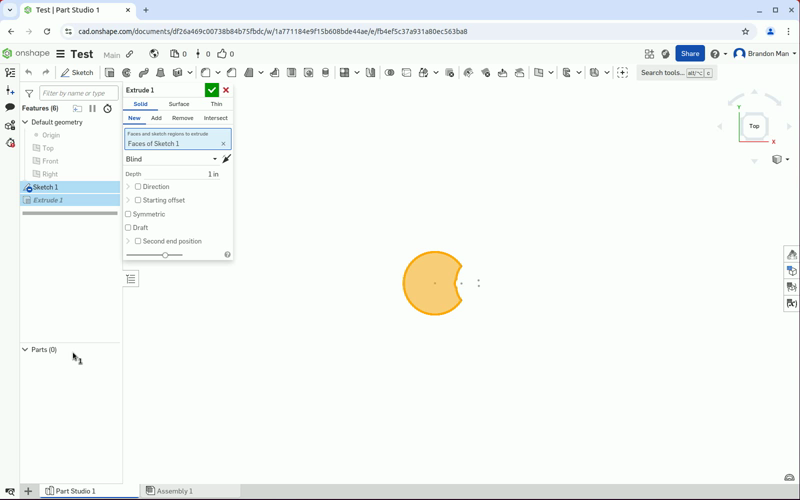
mouse_move(143, 106)
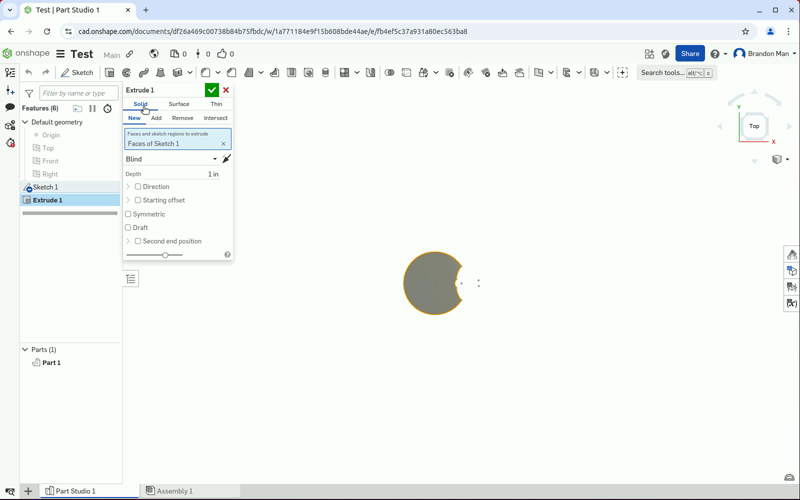
click(143, 106)
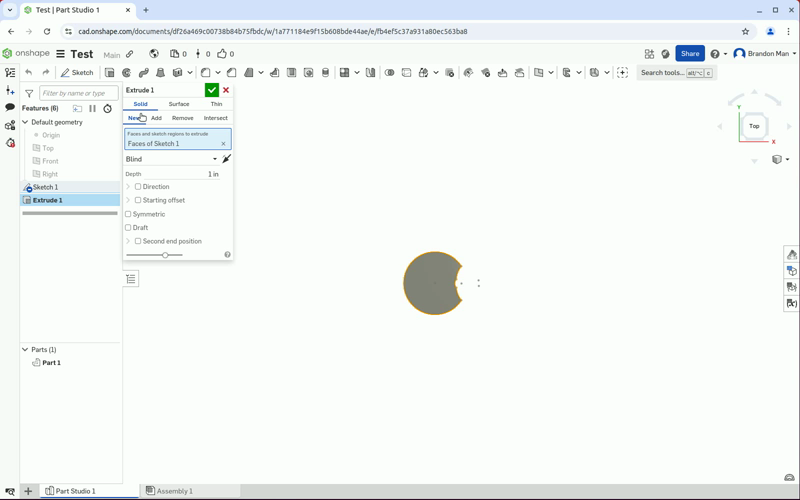
mouse_move(137, 120)
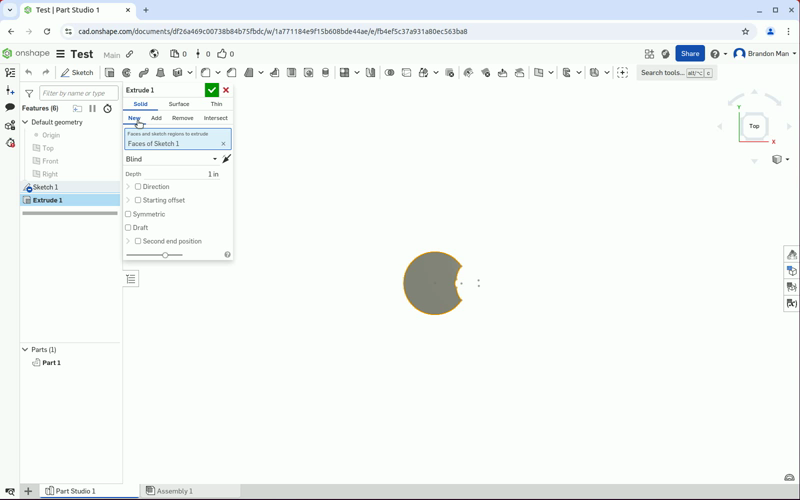
click(137, 120)
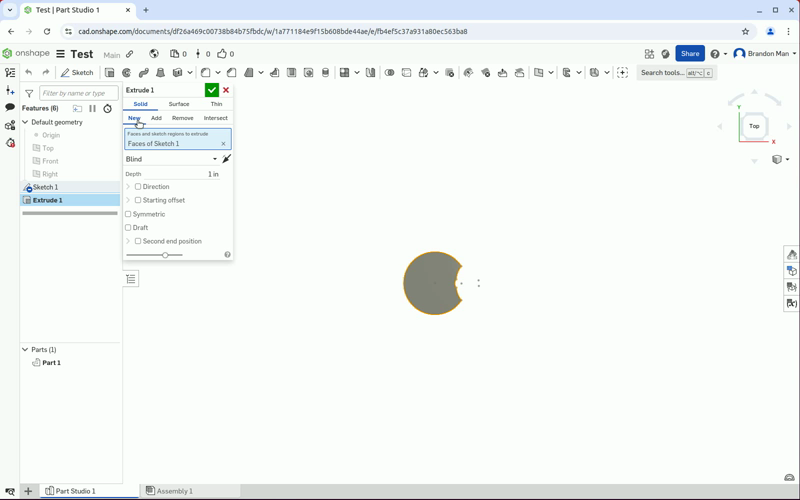
key(tab, 4)
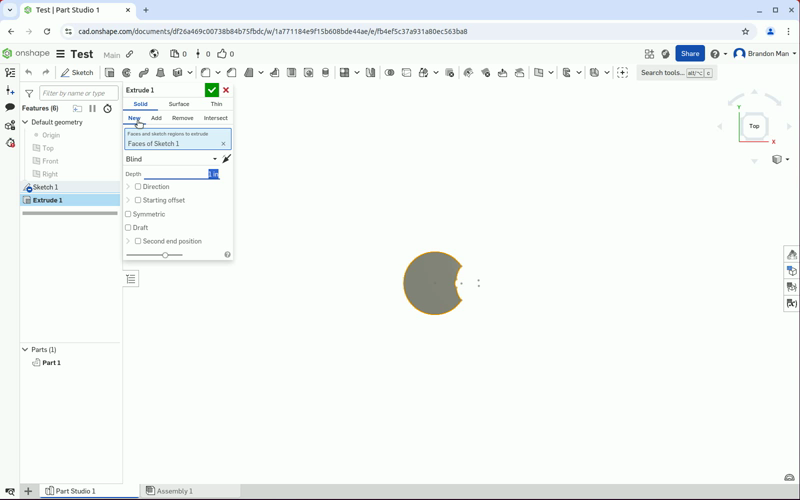
text(23.108)
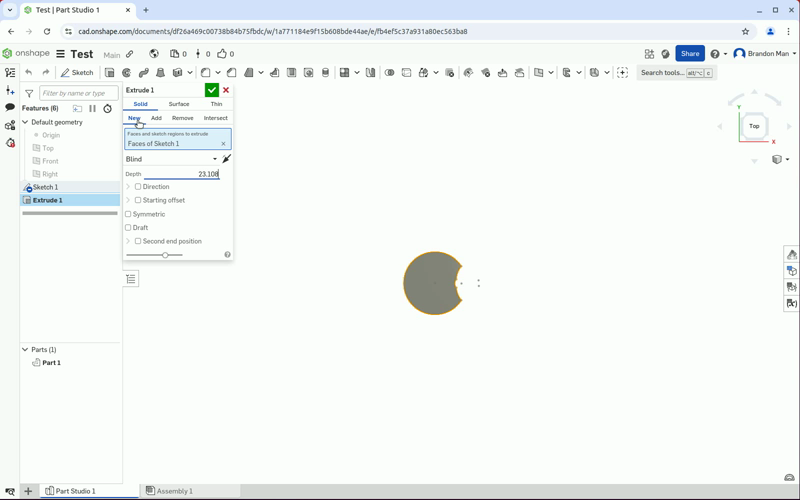
key(enter)
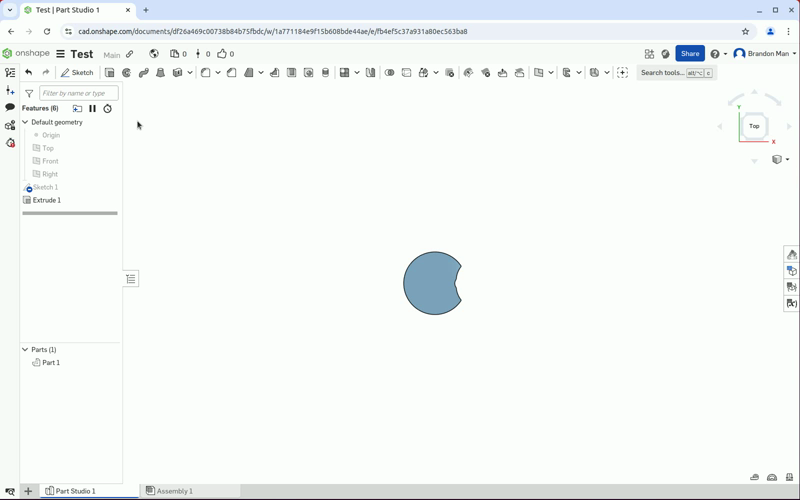
key(shift+h)
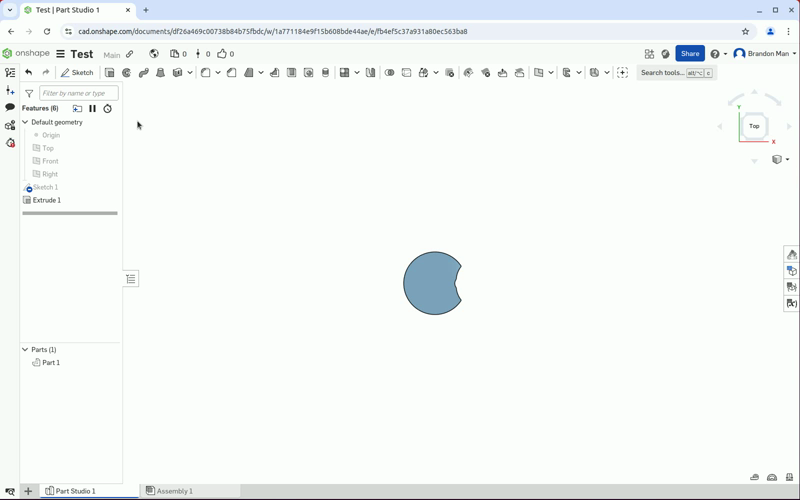
key(shift+h)
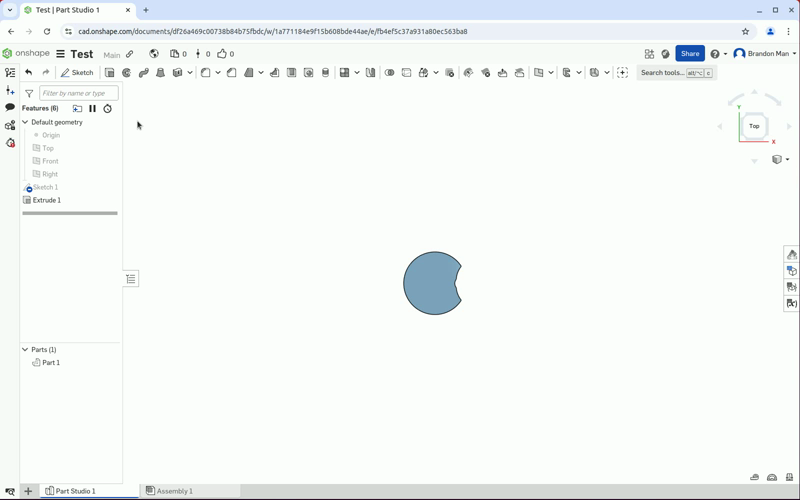
mouse_move(73, 189)
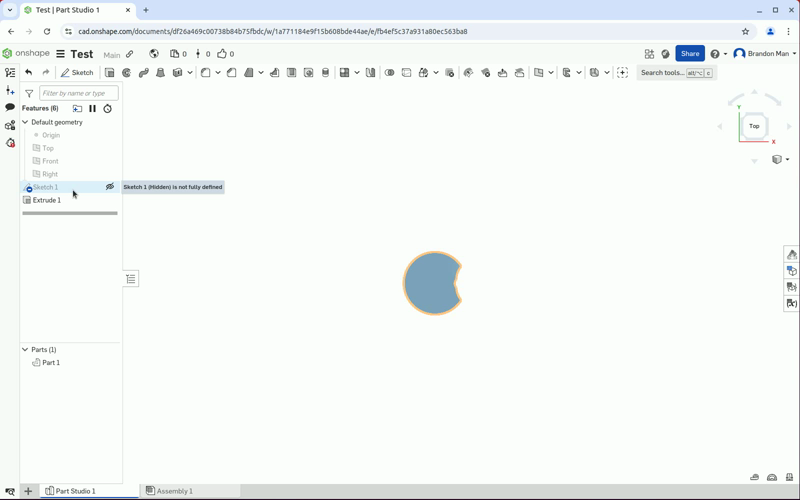
click(73, 189)
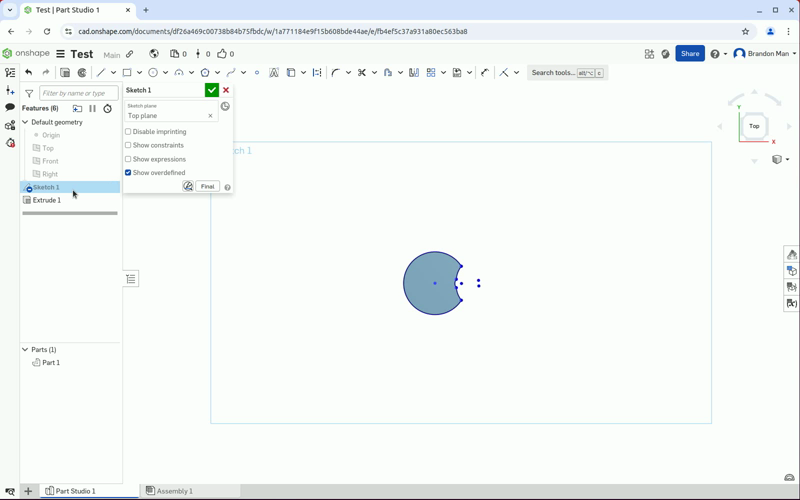
mouse_move(229, 92)
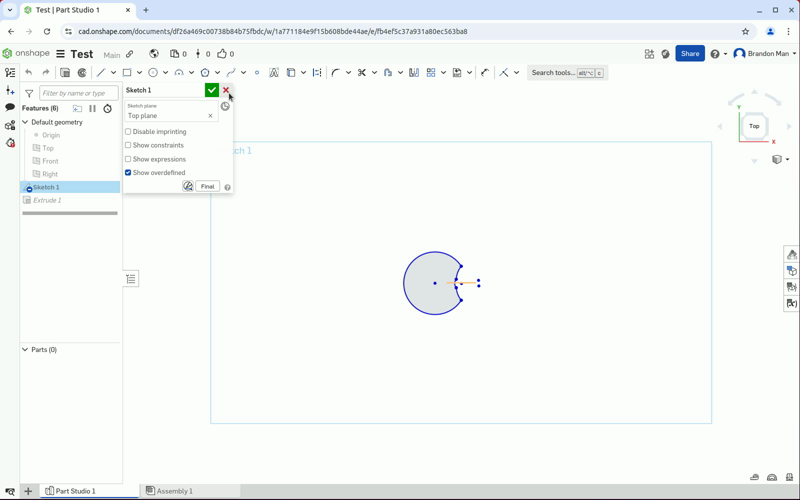
click(229, 92)
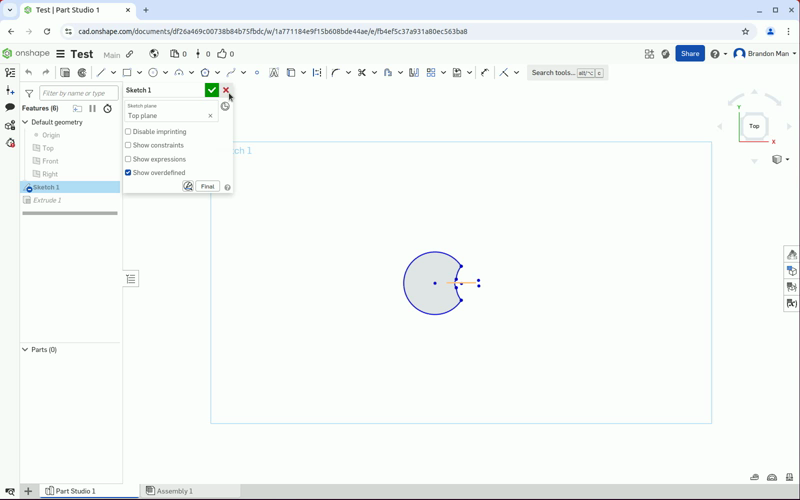
key(shift+s)
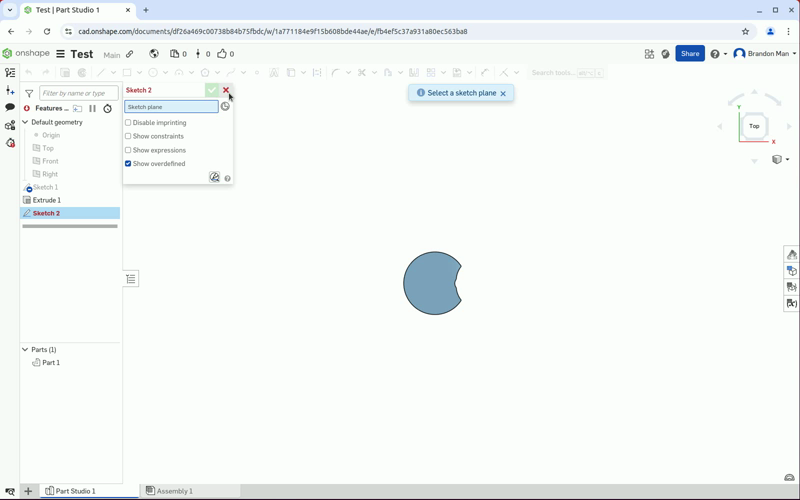
mouse_move(73, 150)
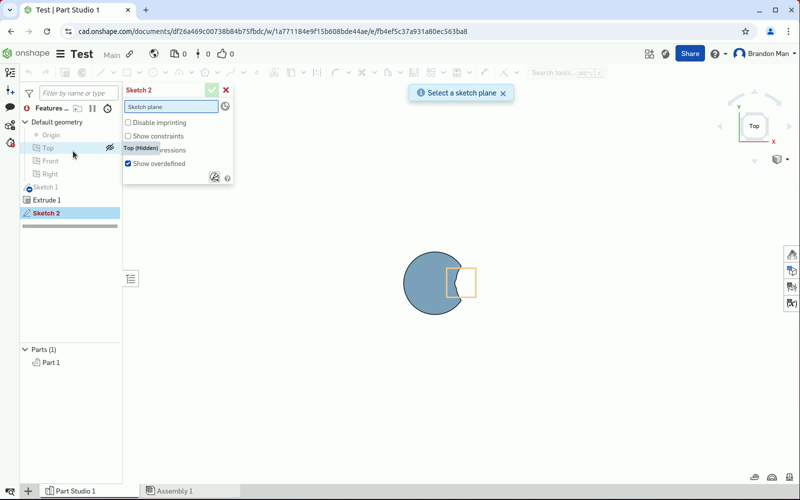
click(73, 150)
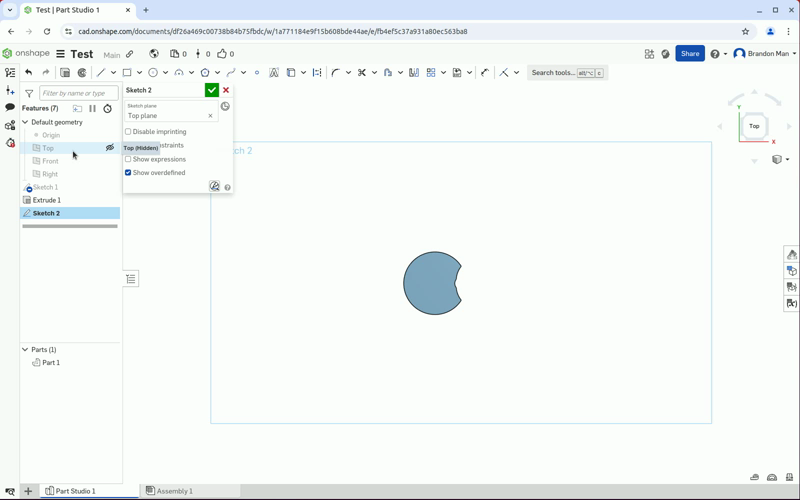
mouse_move(73, 352)
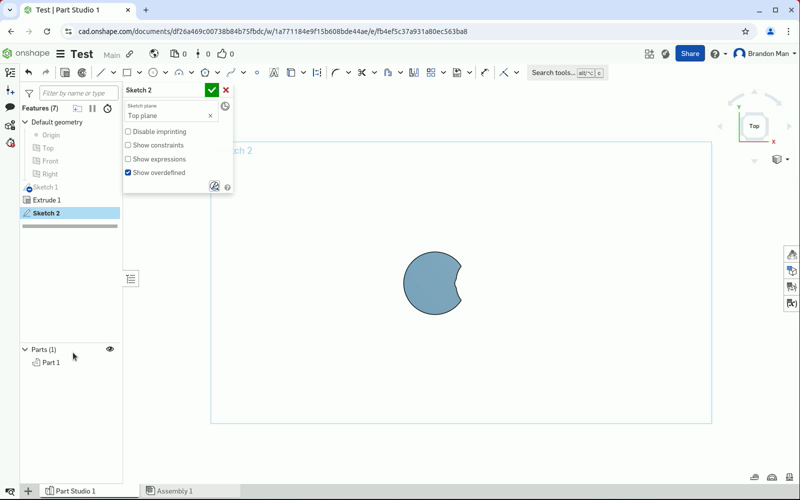
key(y)
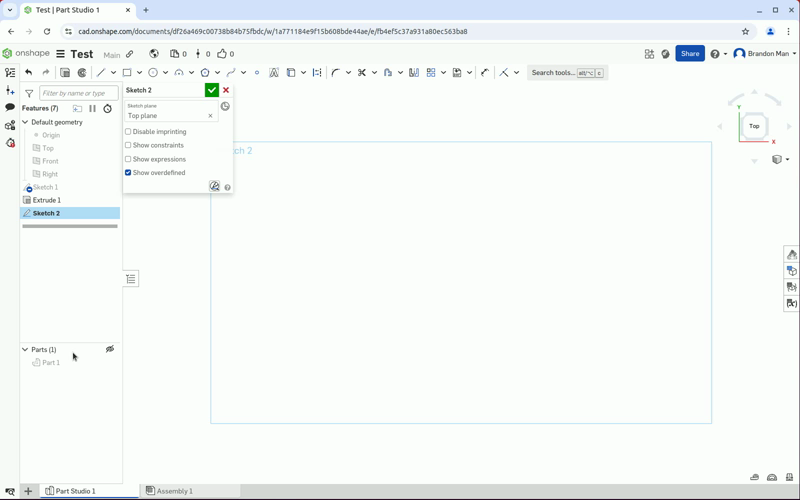
key(a)
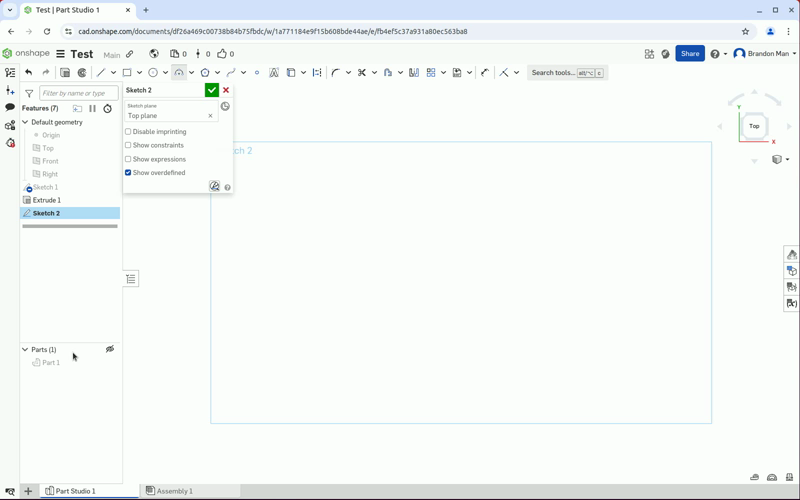
key_down(shift)
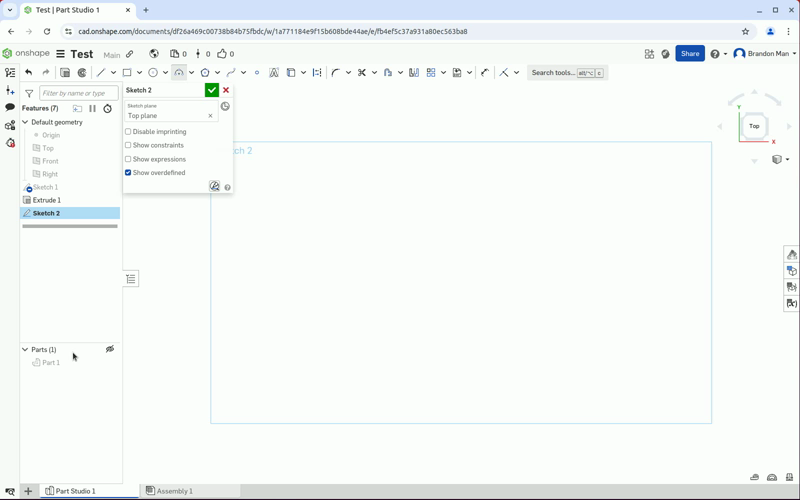
mouse_move(460, 300)
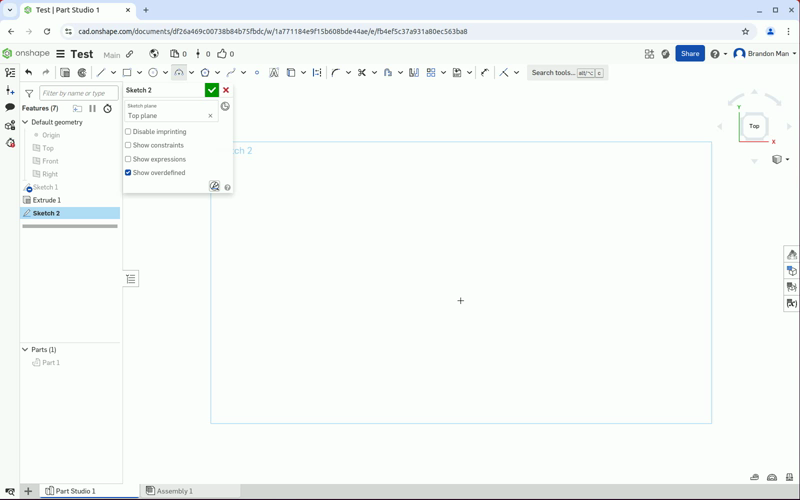
click(460, 300)
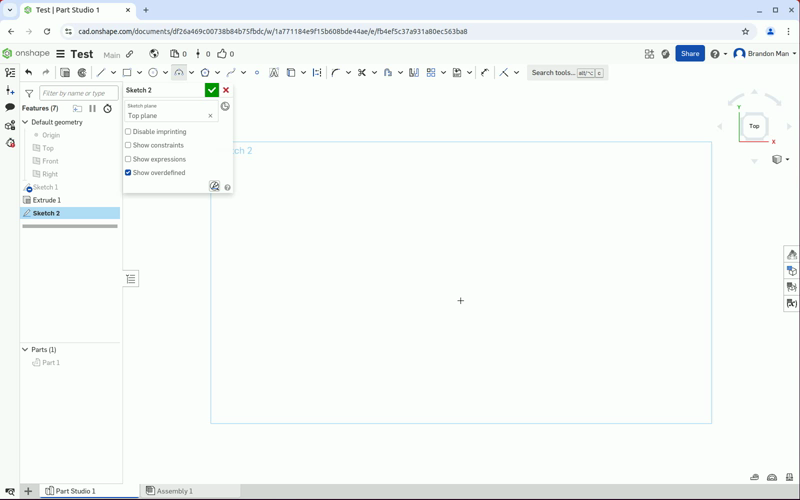
key_up(shift)
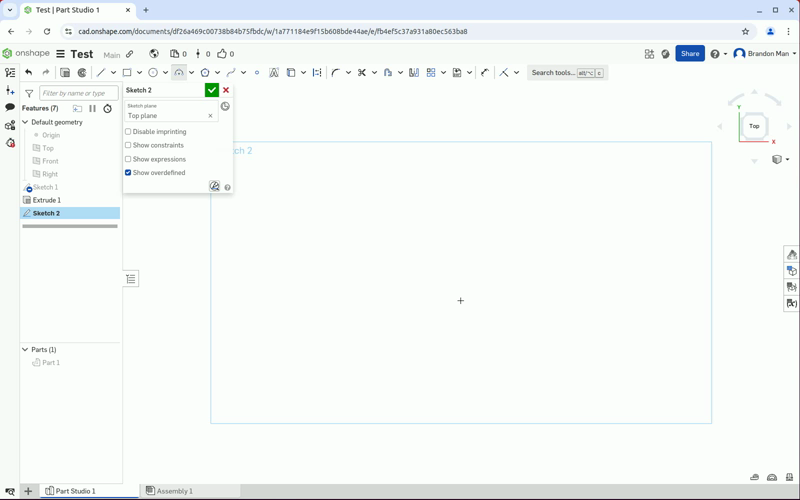
key_down(shift)
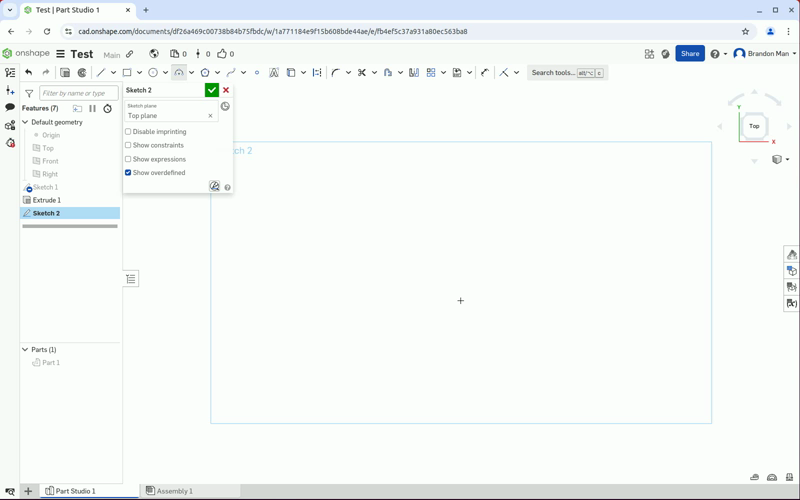
mouse_move(460, 265)
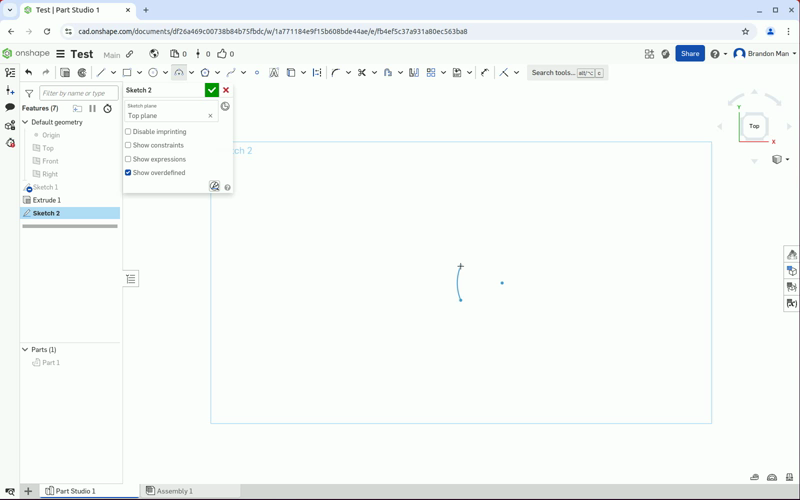
click(460, 265)
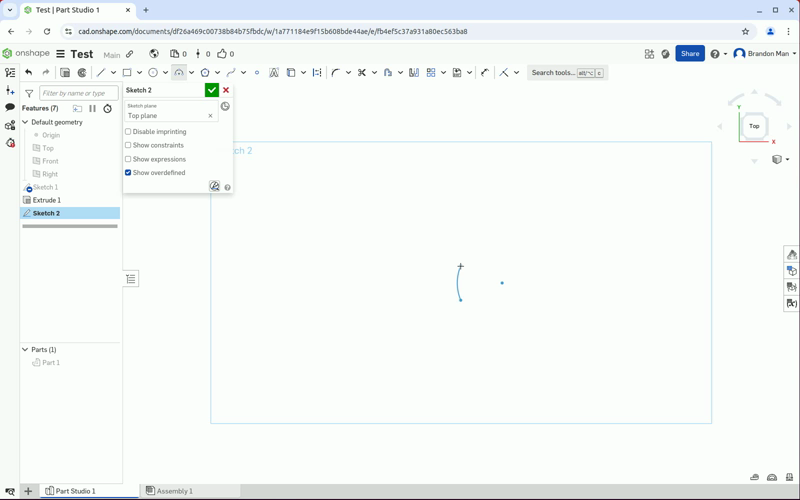
mouse_move(519, 283)
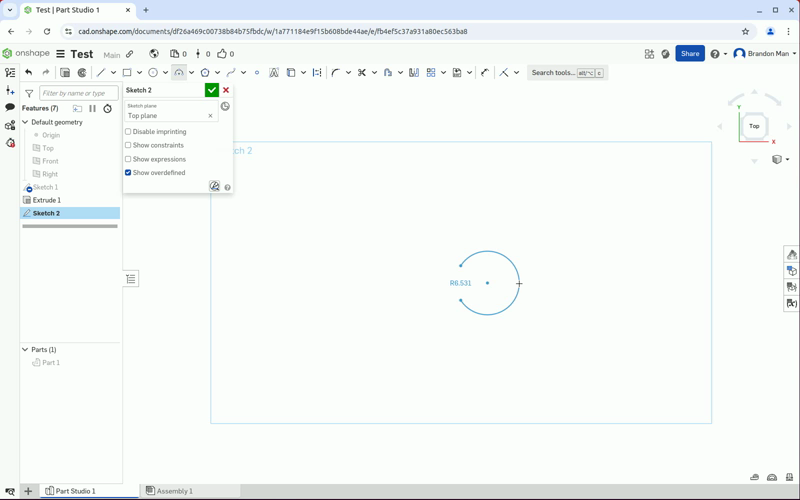
click(519, 283)
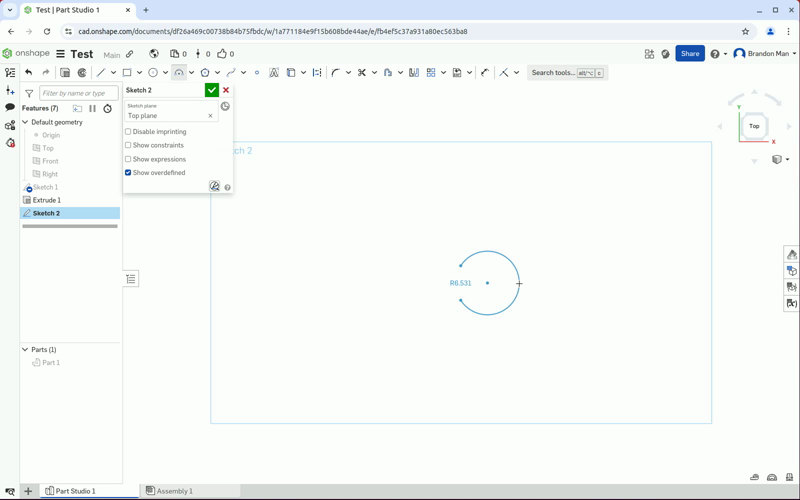
key_up(shift)
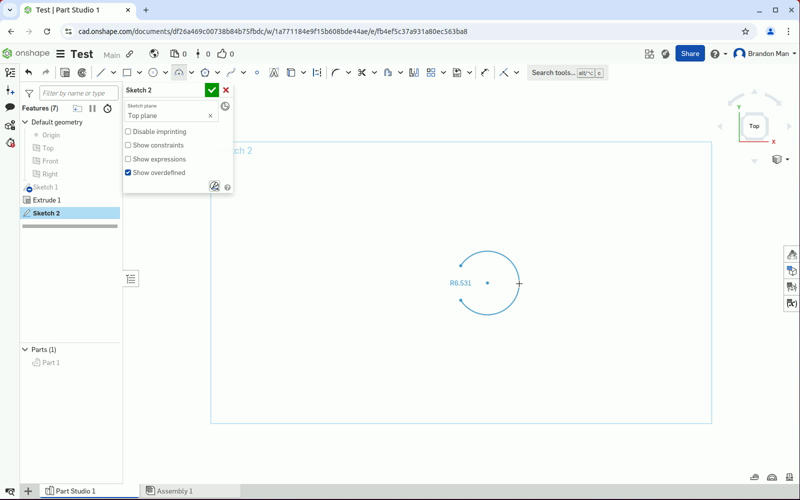
mouse_move(460, 265)
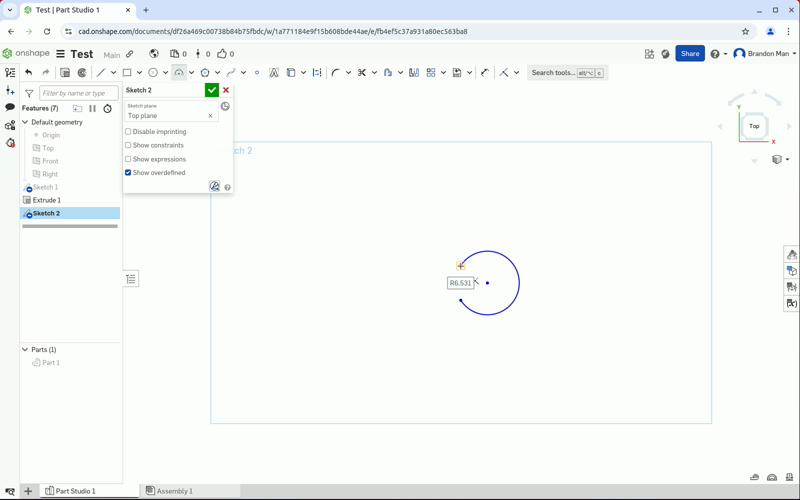
click(460, 265)
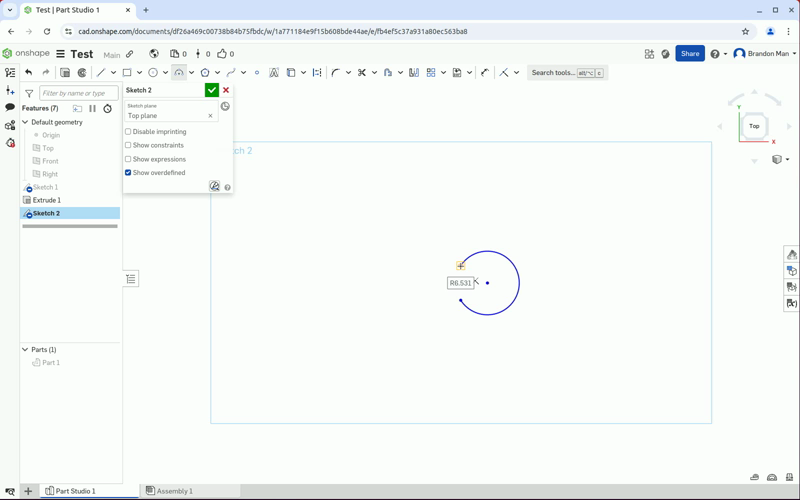
key_down(shift)
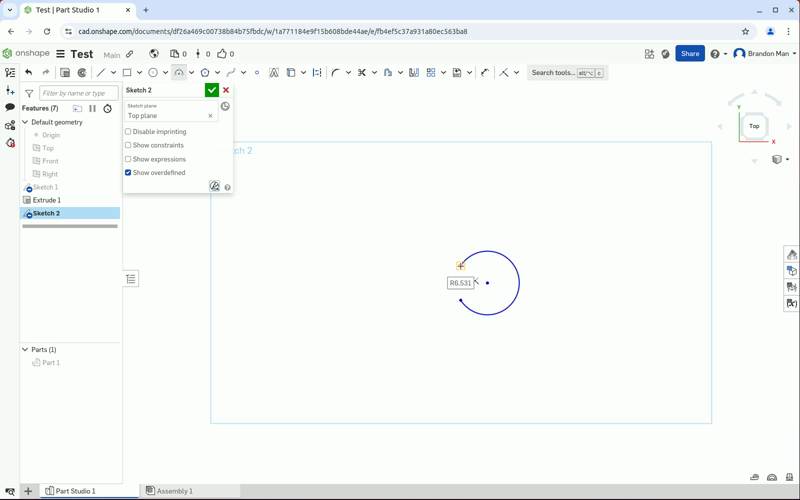
mouse_move(465, 279)
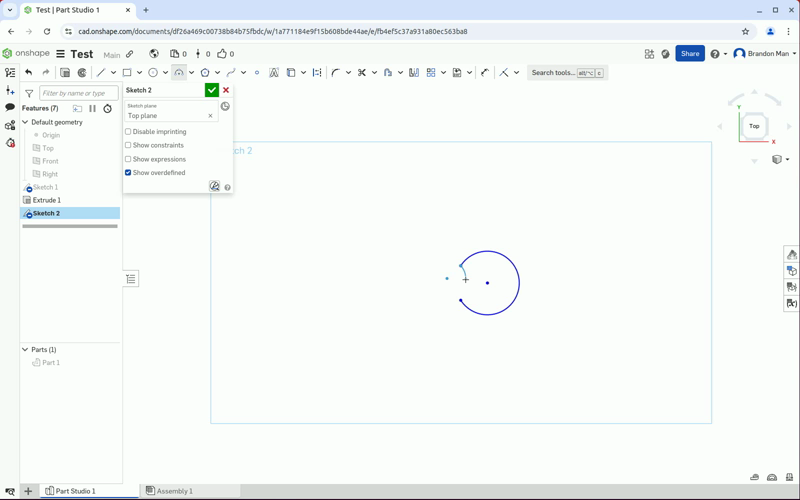
click(465, 279)
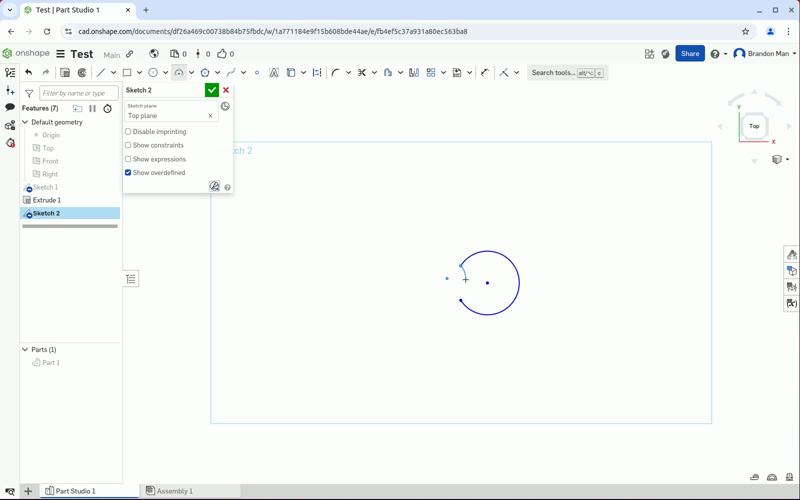
mouse_move(464, 272)
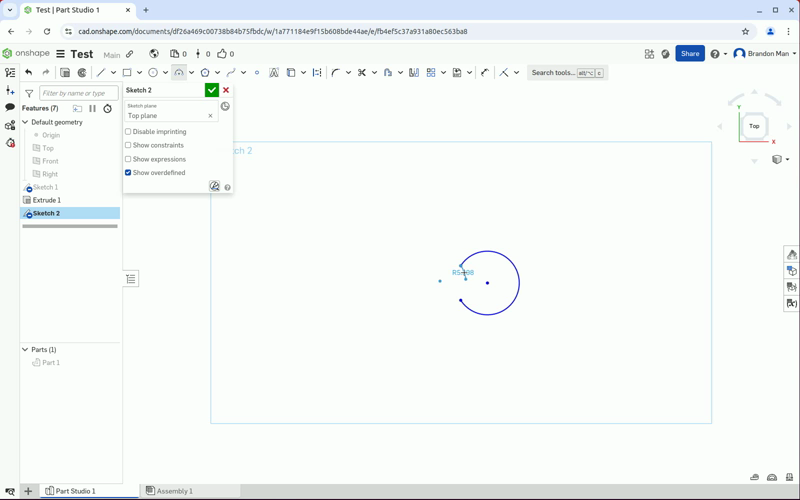
click(464, 272)
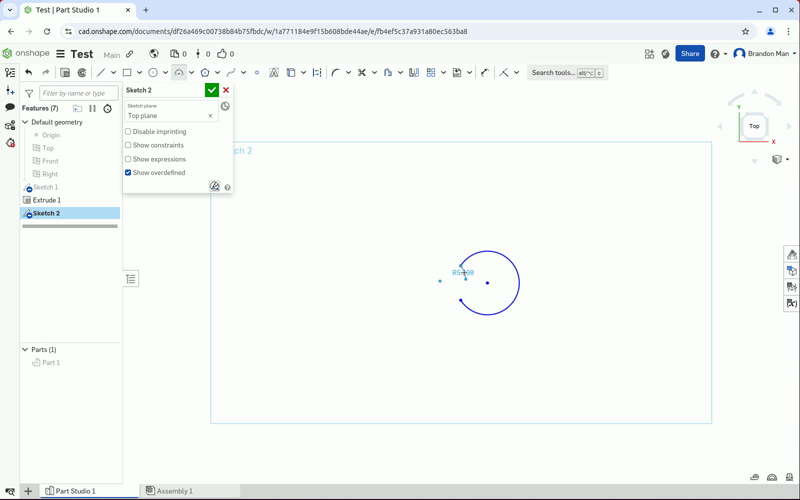
key_up(shift)
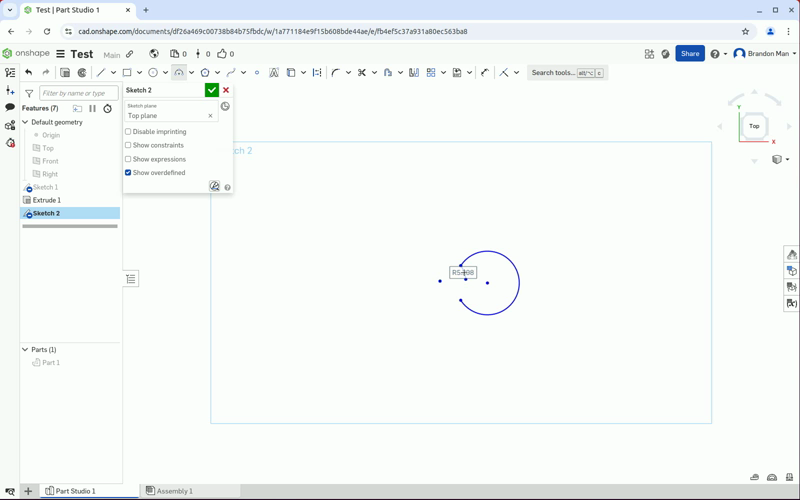
mouse_move(465, 279)
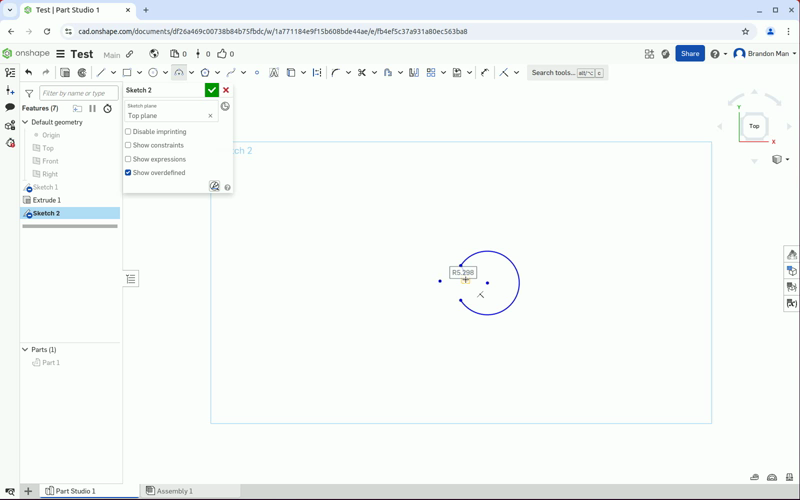
click(465, 279)
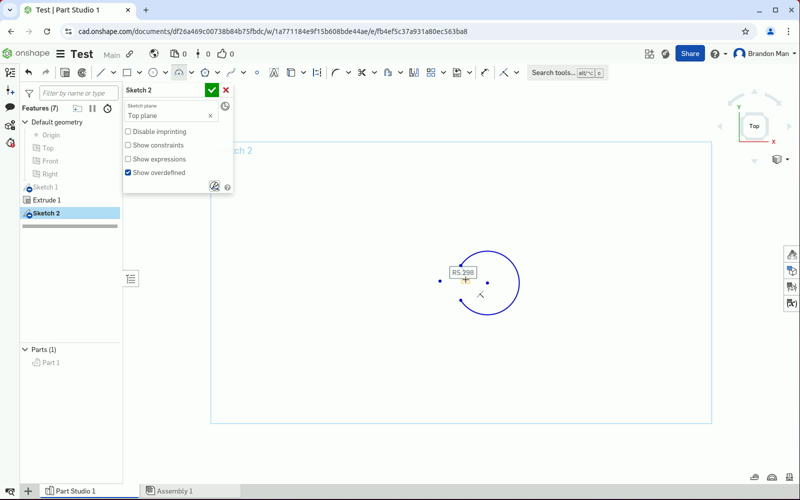
key_down(shift)
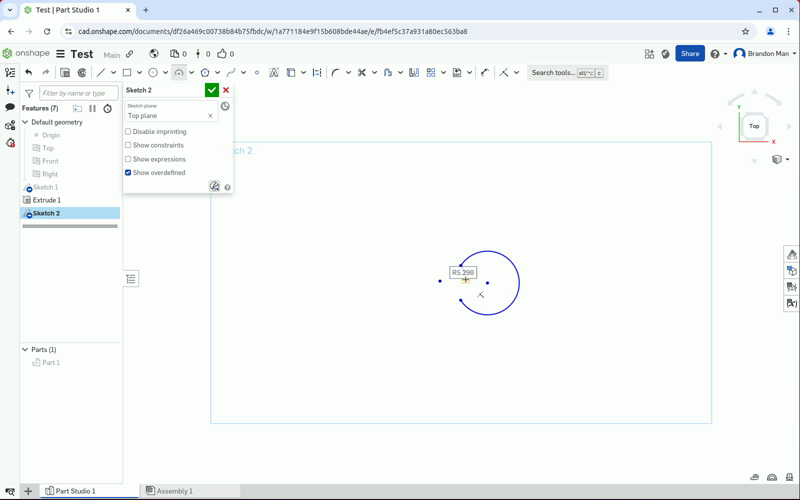
mouse_move(465, 287)
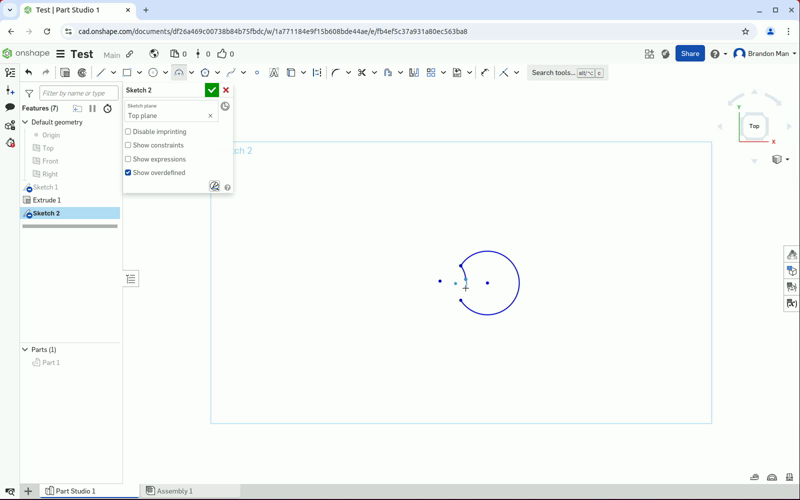
click(465, 287)
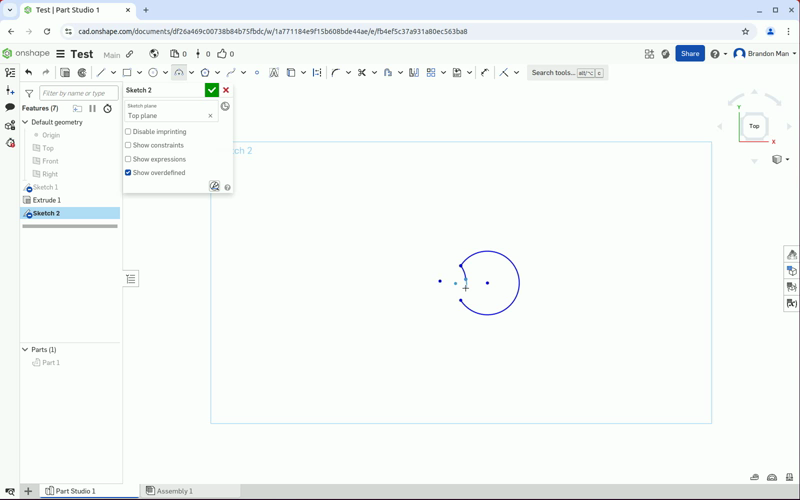
mouse_move(467, 283)
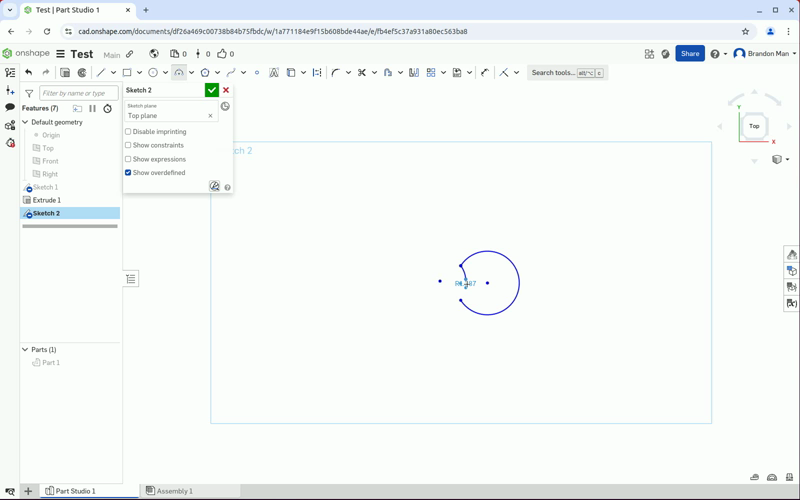
click(467, 283)
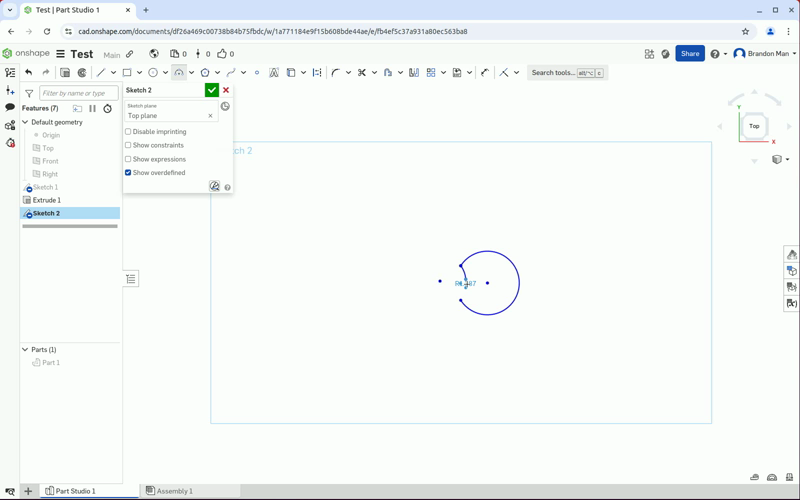
key_up(shift)
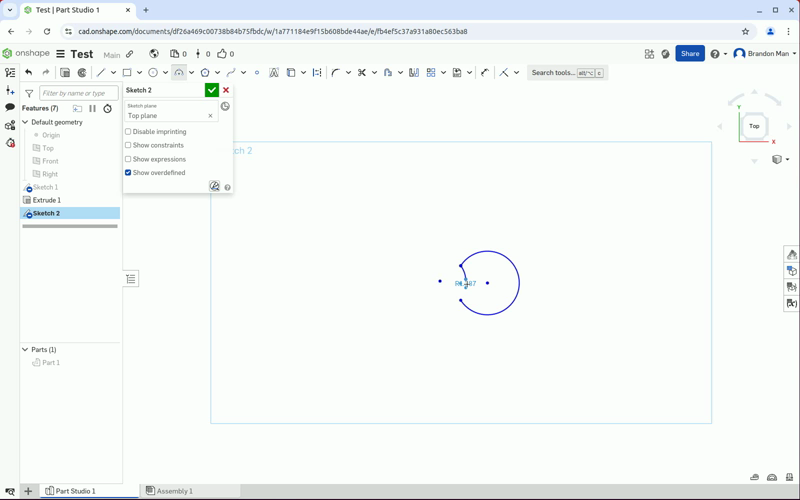
mouse_move(465, 287)
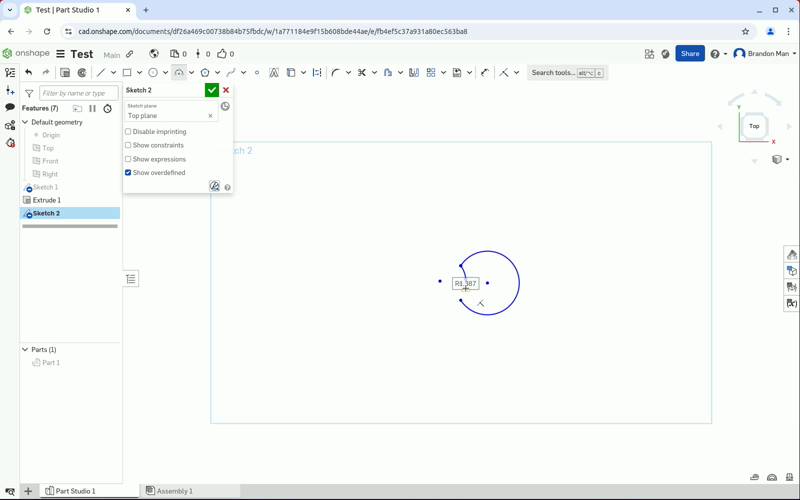
click(465, 287)
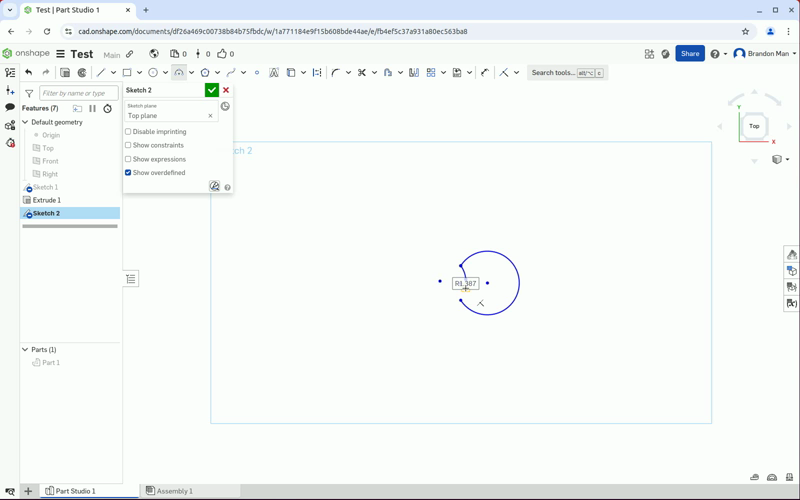
mouse_move(460, 300)
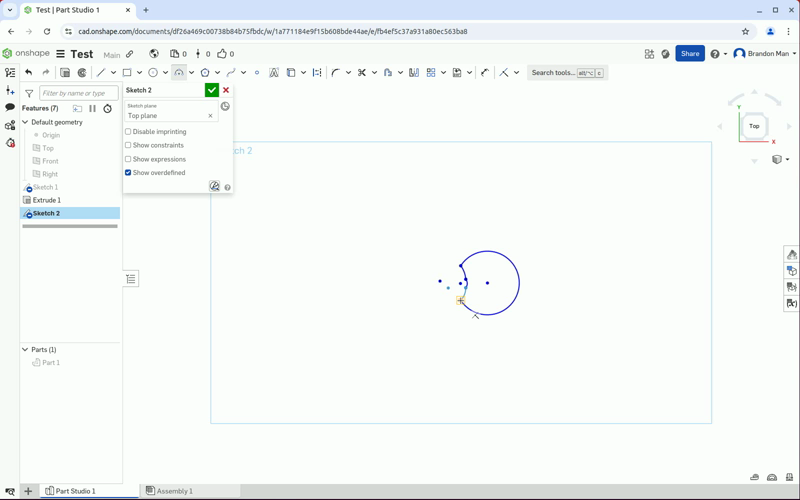
click(460, 300)
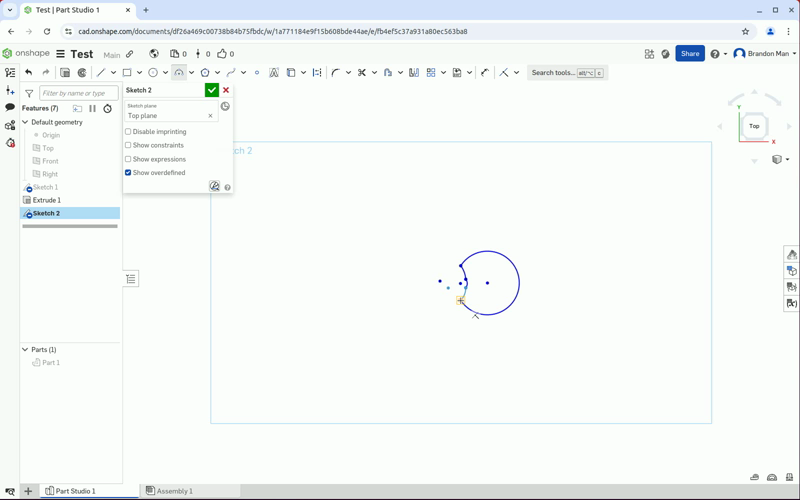
key_down(shift)
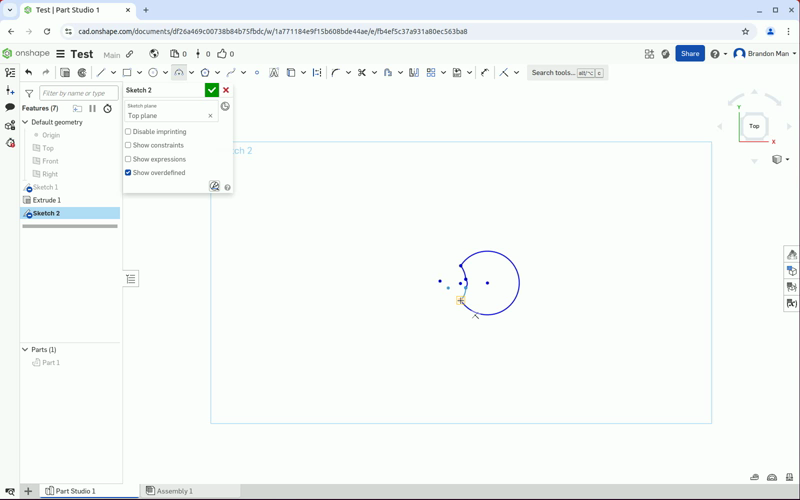
mouse_move(464, 294)
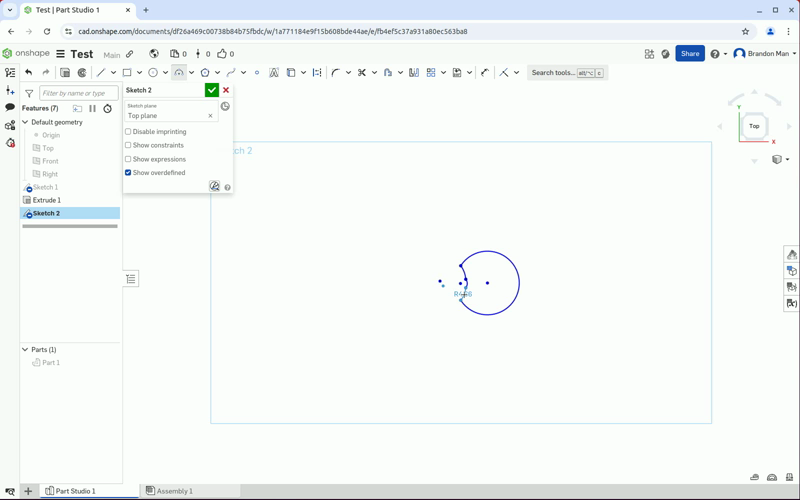
click(464, 294)
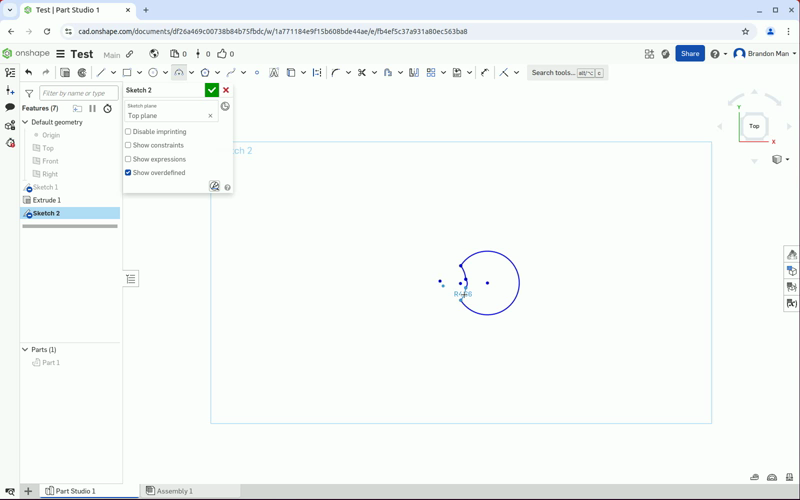
key_up(shift)
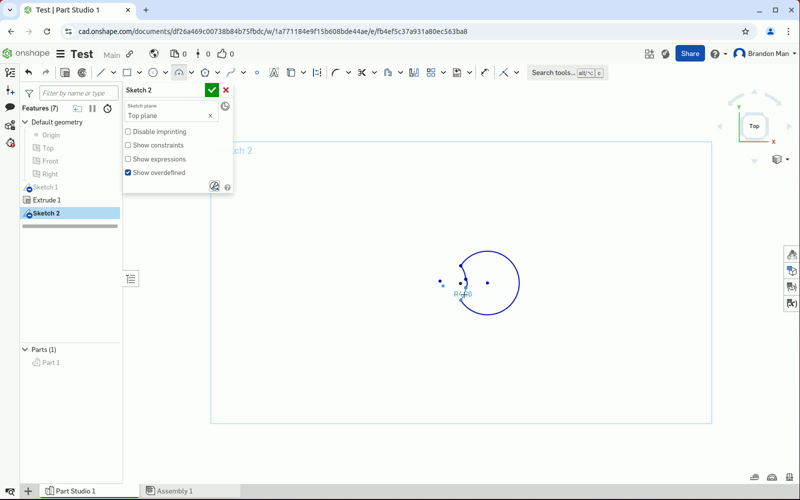
key(esc)
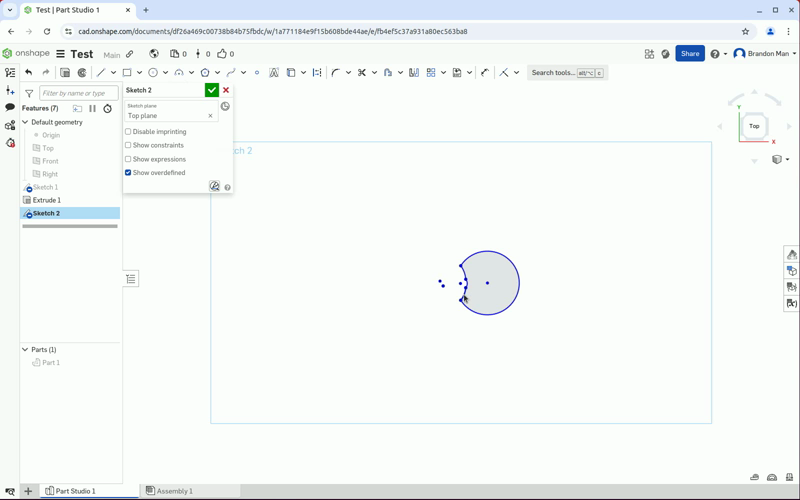
mouse_move(477, 292)
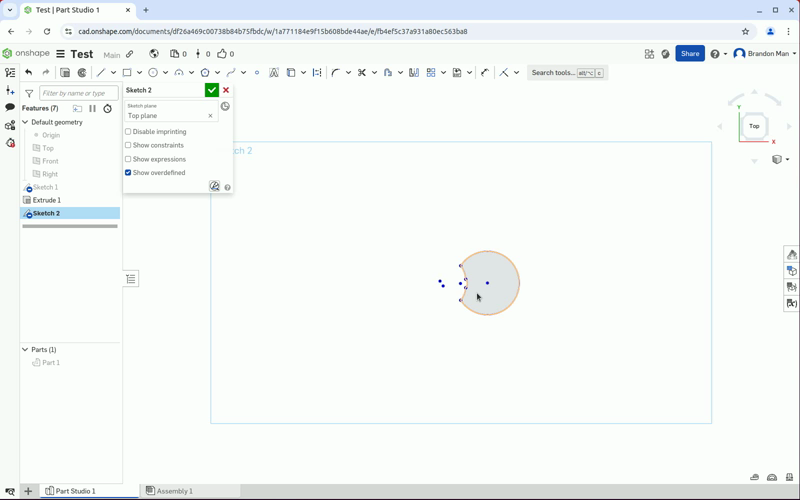
click(477, 292)
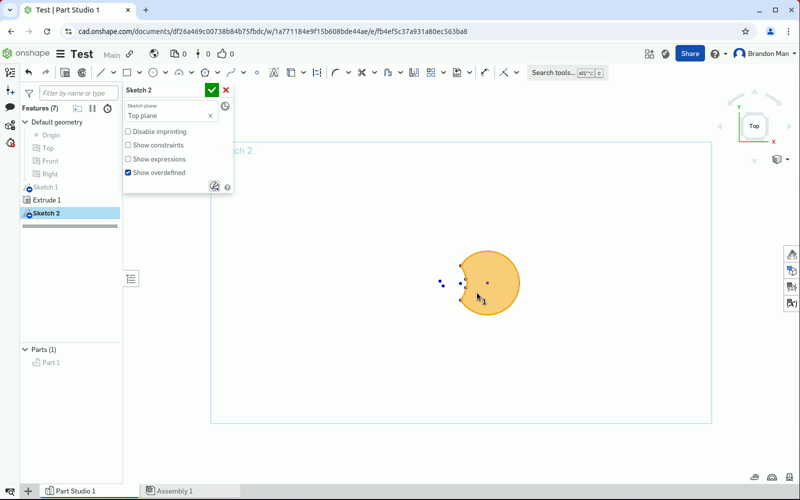
mouse_move(73, 352)
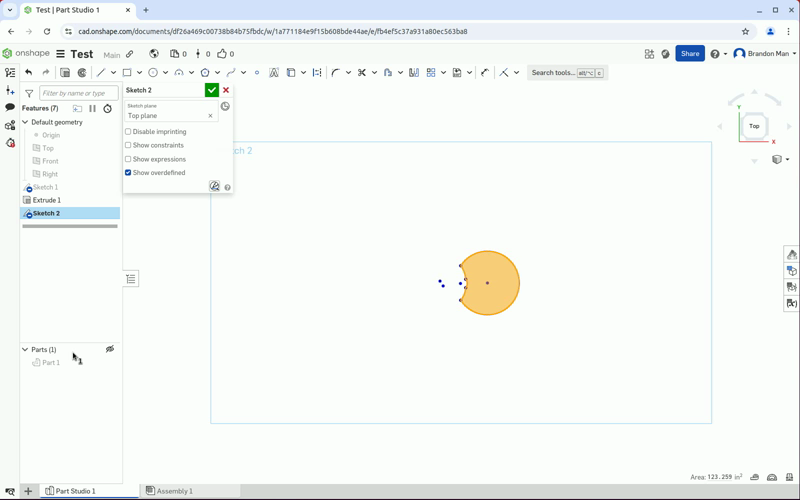
key(shift+y)
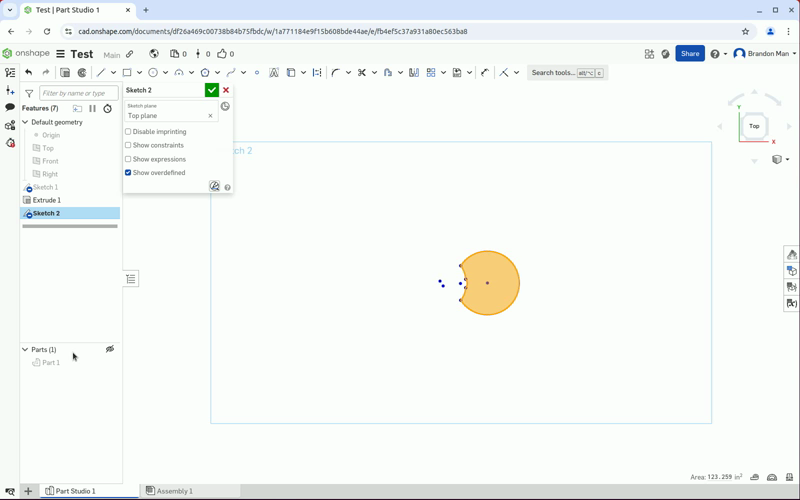
key(shift+e)
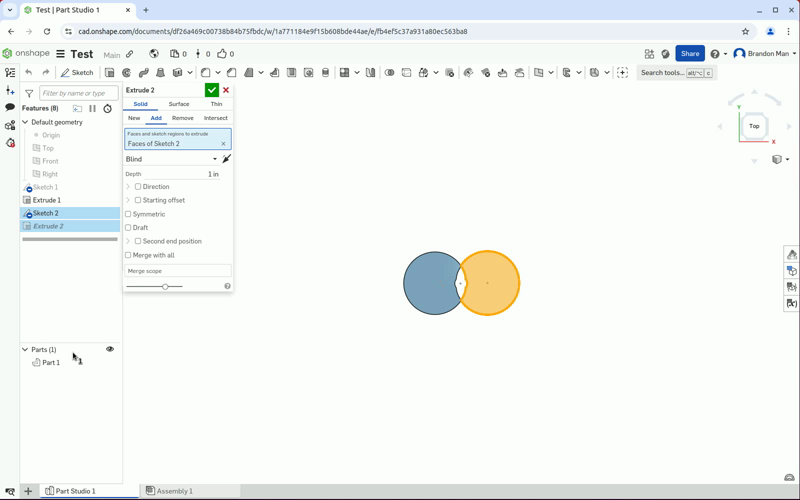
mouse_move(143, 106)
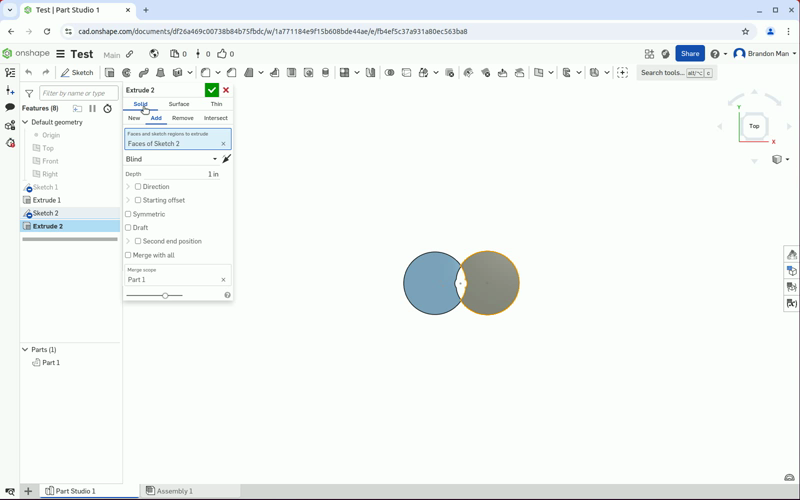
click(143, 106)
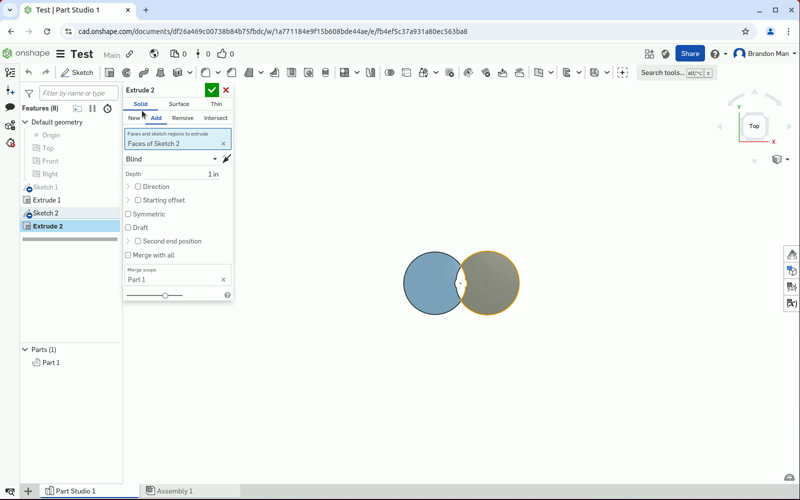
mouse_move(137, 120)
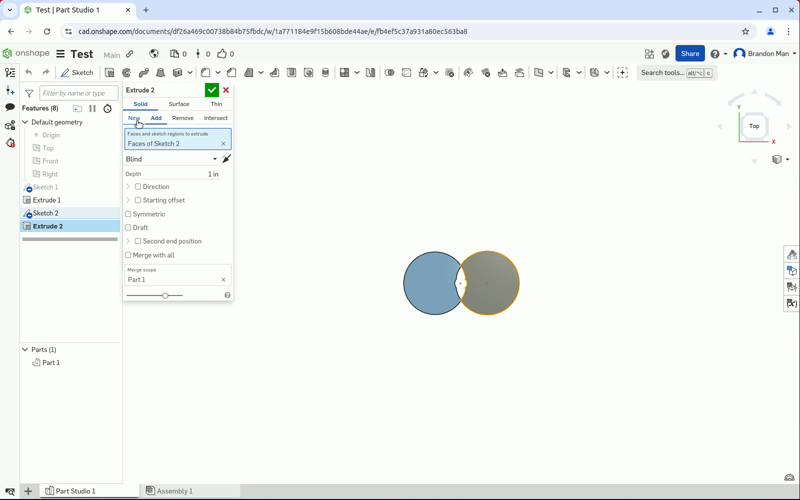
click(137, 120)
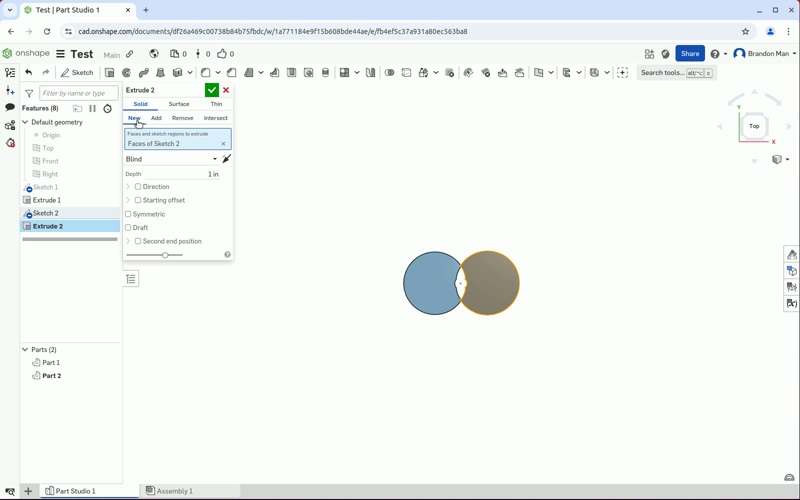
key(tab, 4)
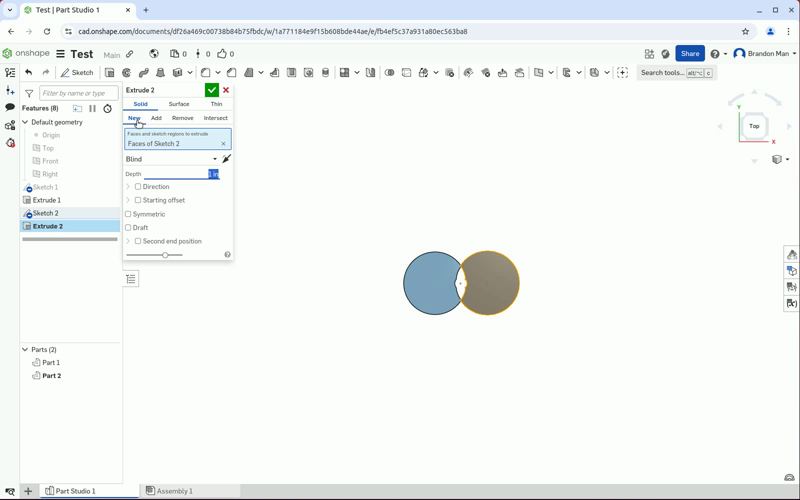
text(23.108)
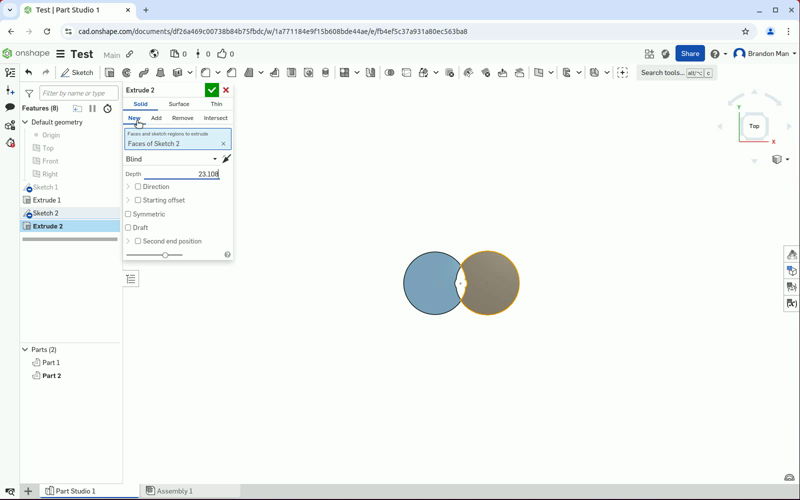
key(enter)
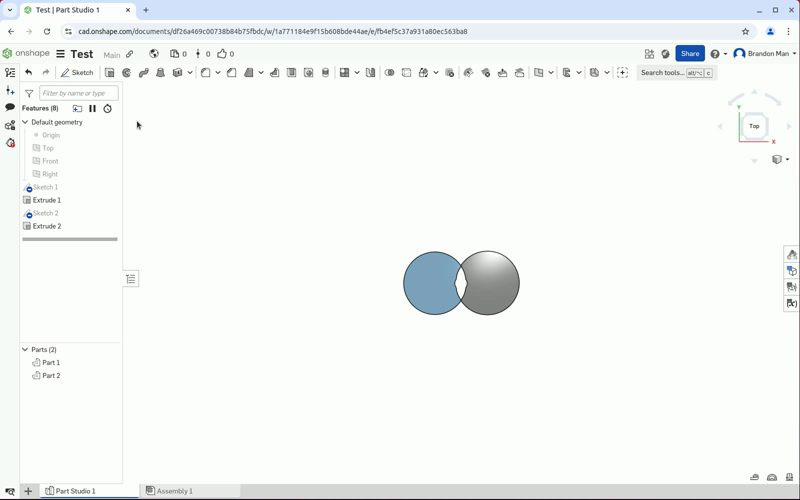
key(shift+h)
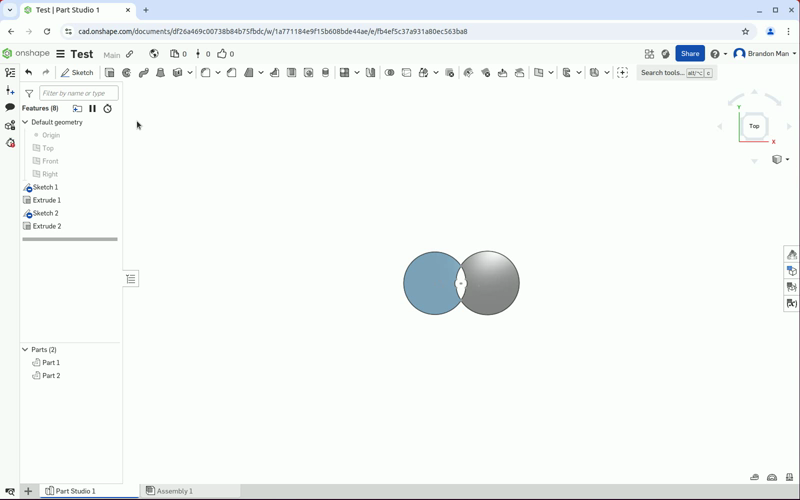
key(shift+h)
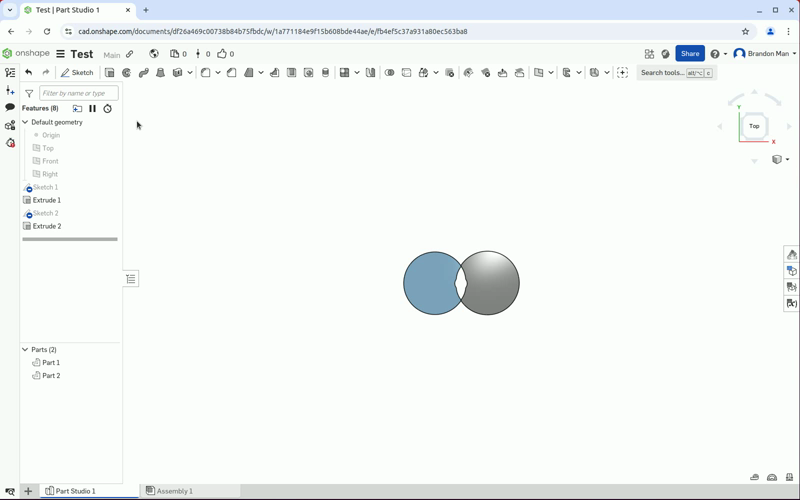
mouse_move(73, 189)
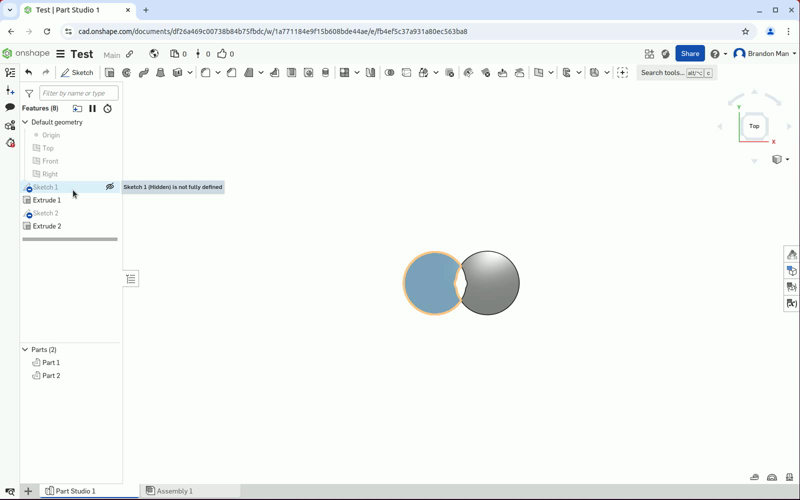
click(73, 189)
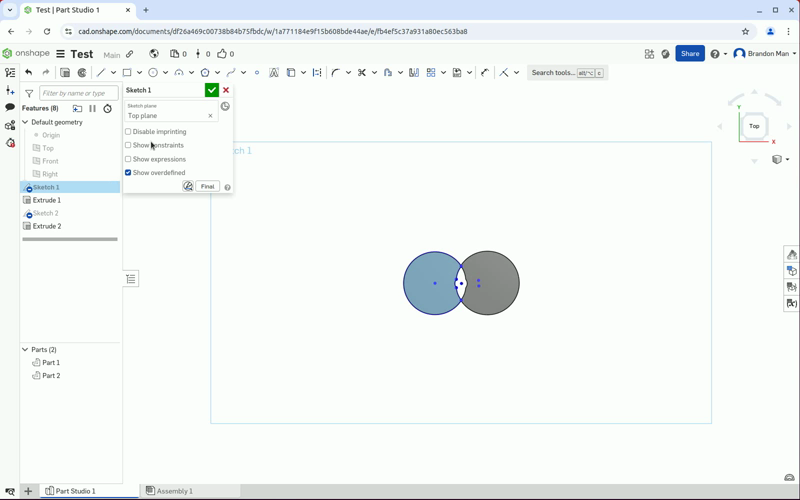
mouse_move(229, 92)
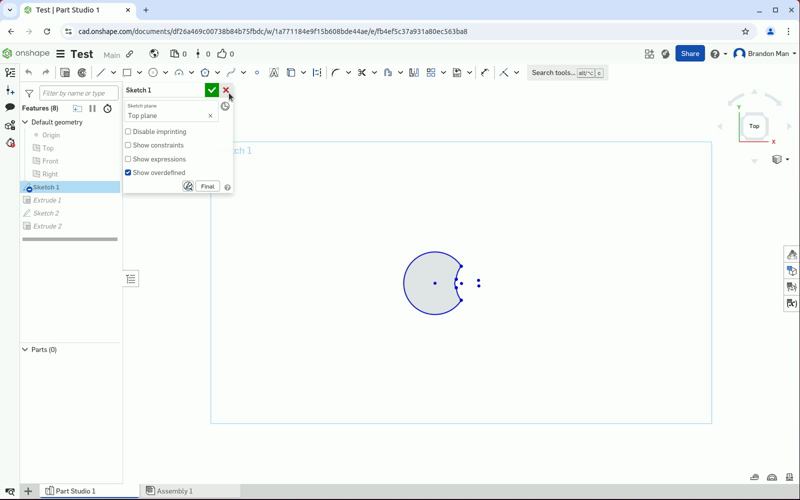
click(229, 92)
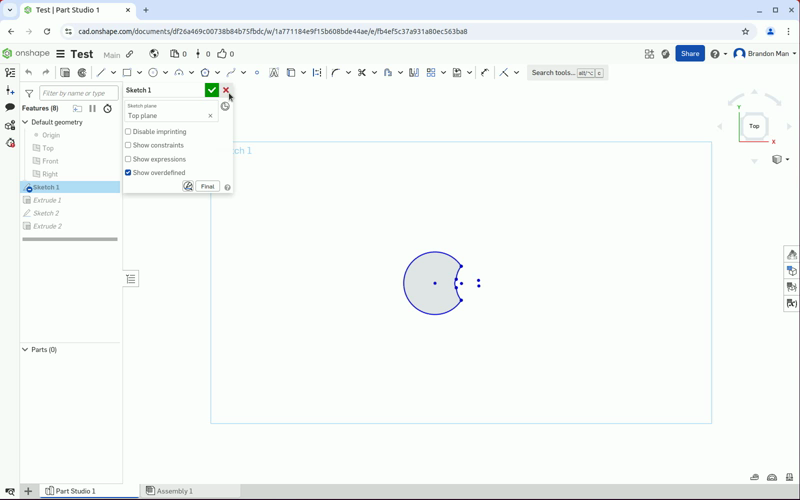
key(shift+s)
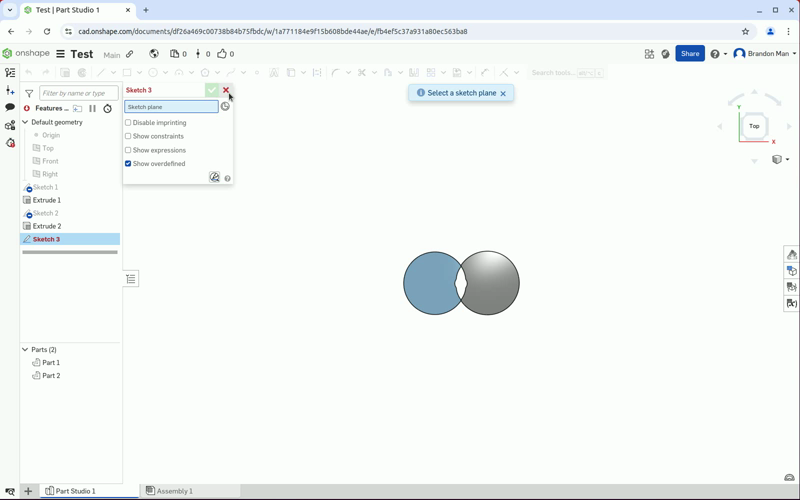
mouse_move(73, 150)
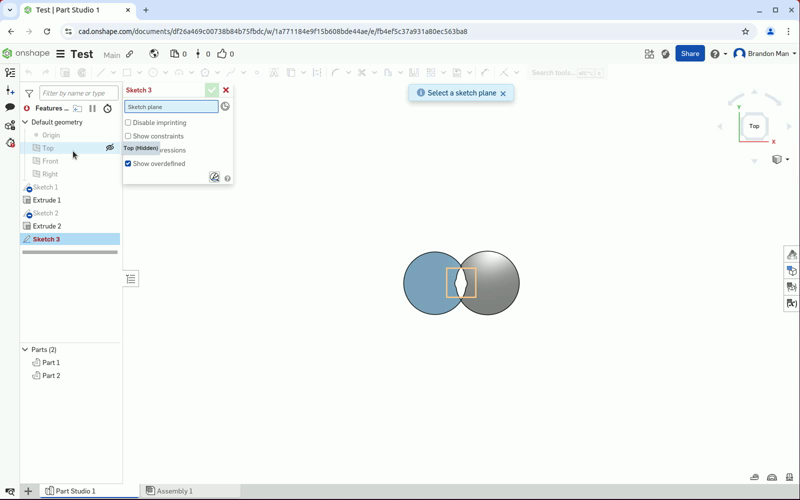
click(73, 150)
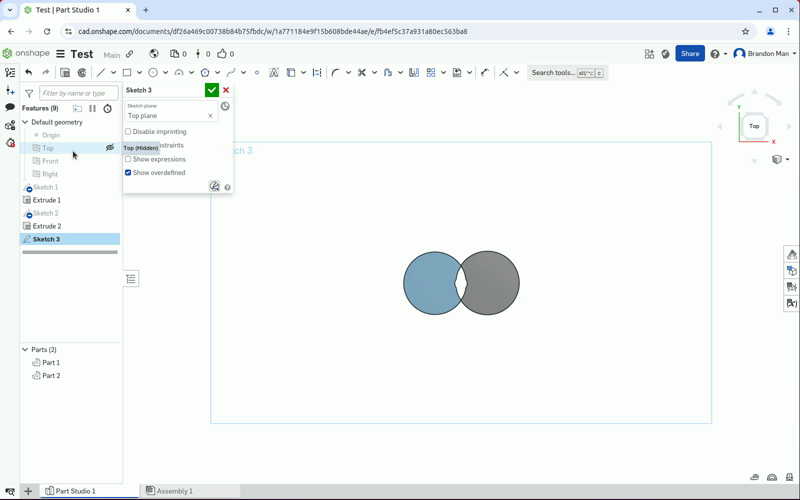
mouse_move(73, 352)
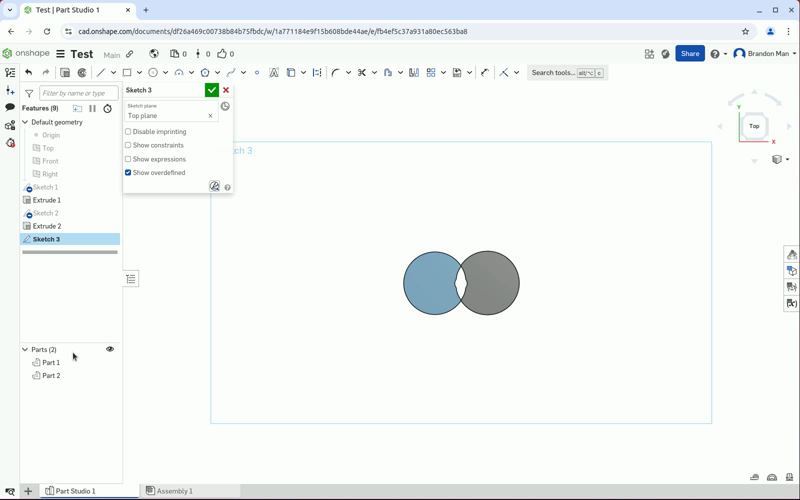
key(y)
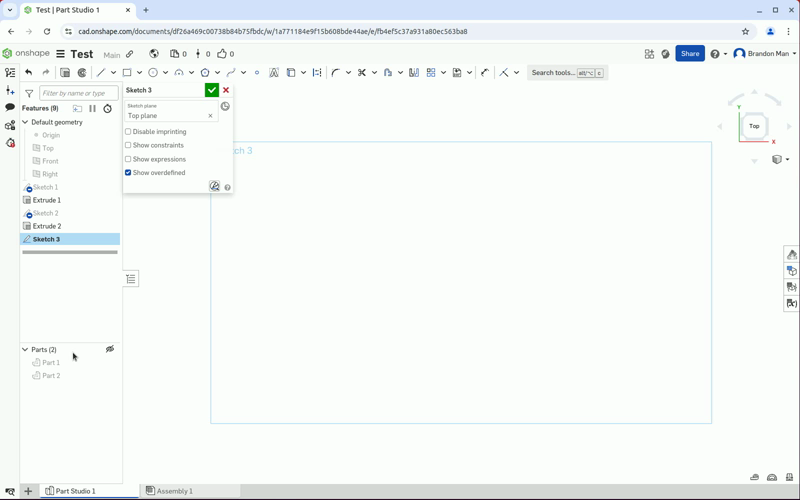
key(a)
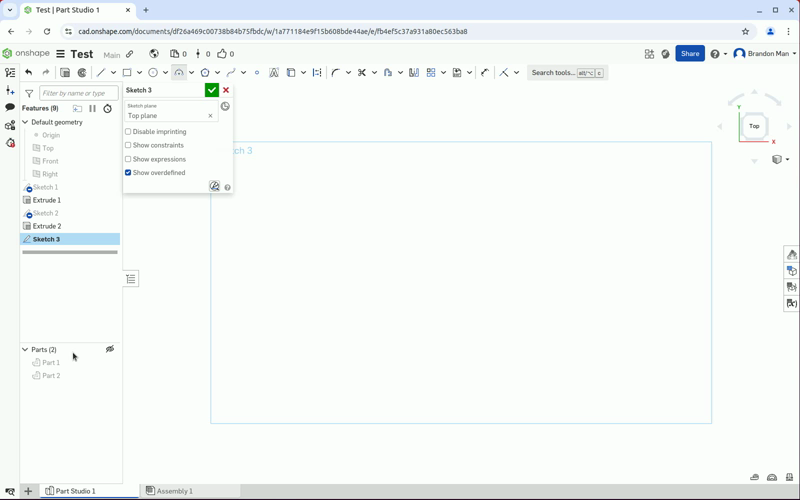
key_down(shift)
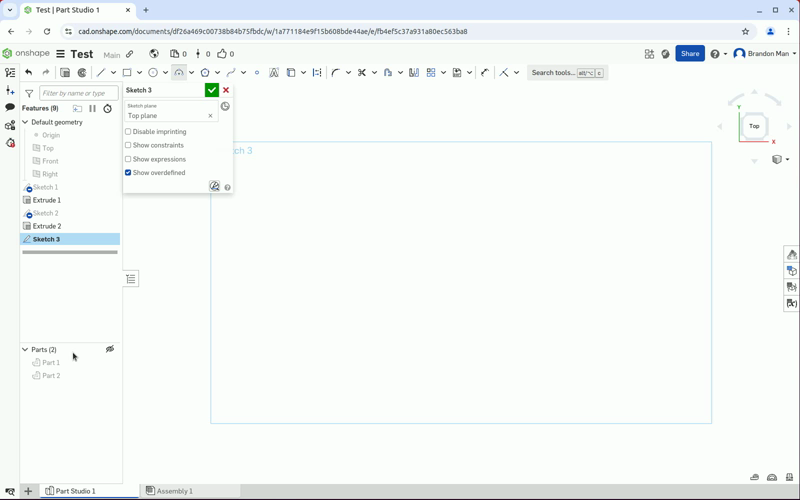
mouse_move(460, 300)
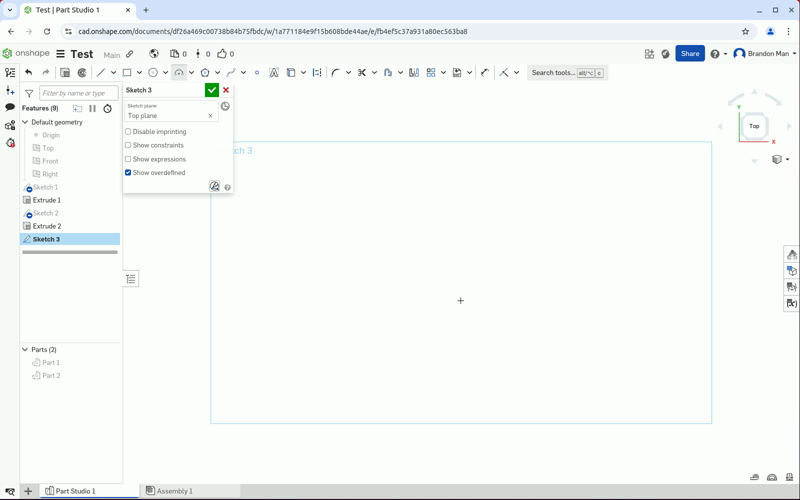
click(460, 300)
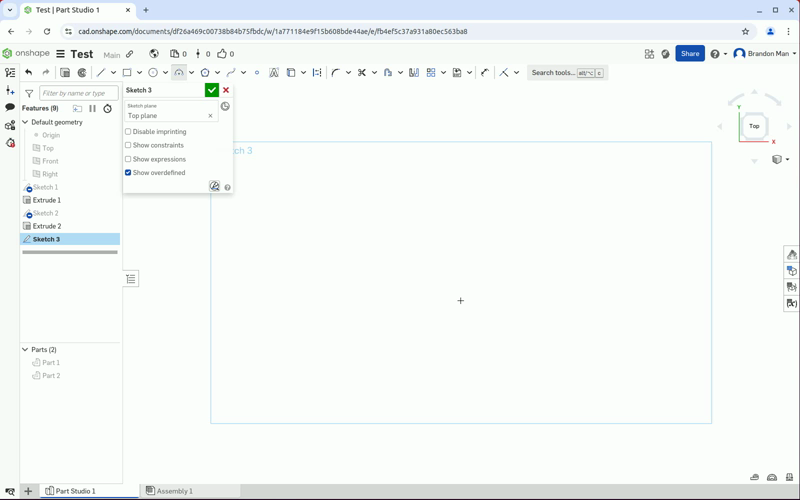
key_up(shift)
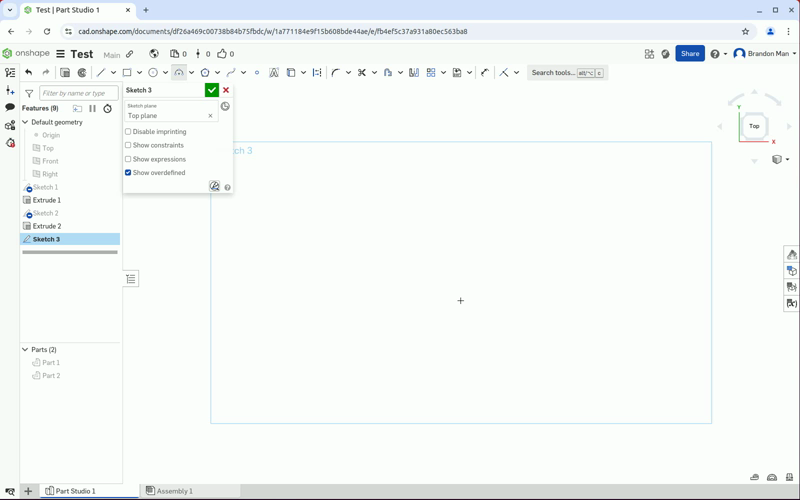
key_down(shift)
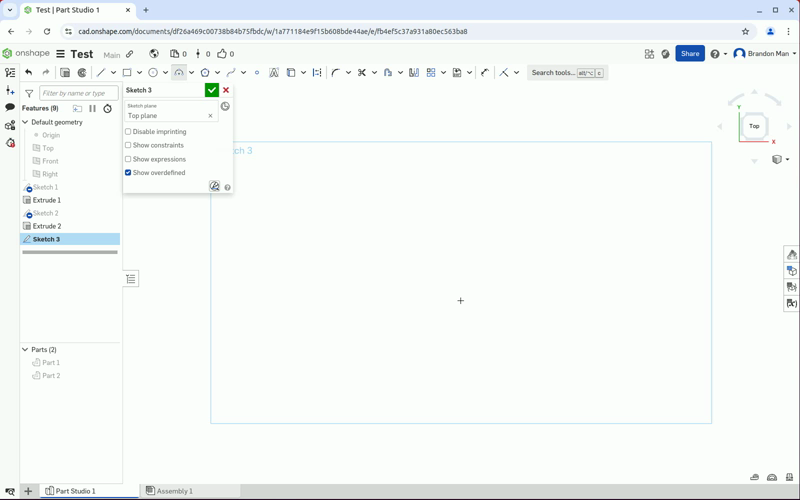
mouse_move(466, 286)
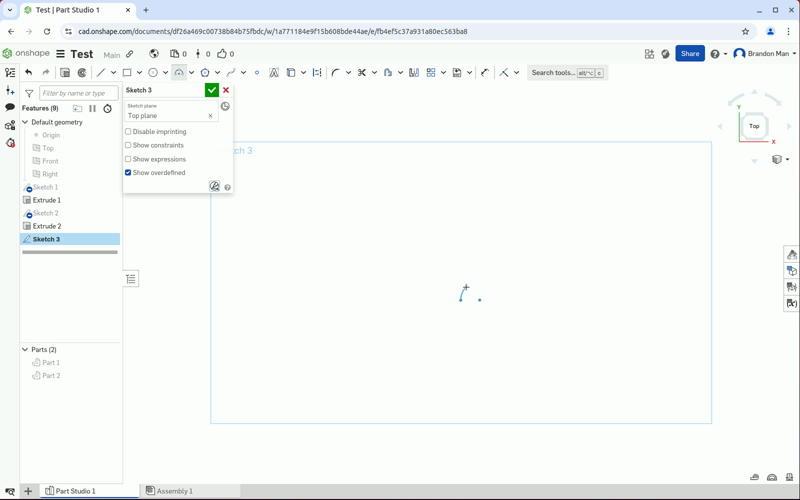
click(466, 286)
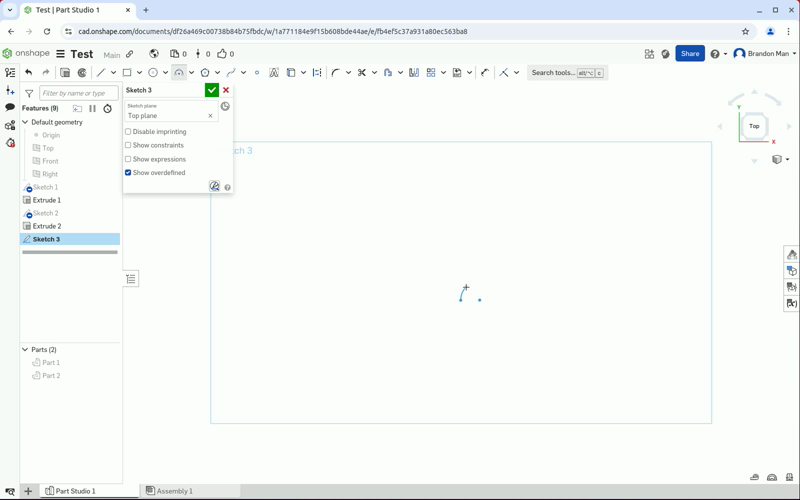
mouse_move(464, 293)
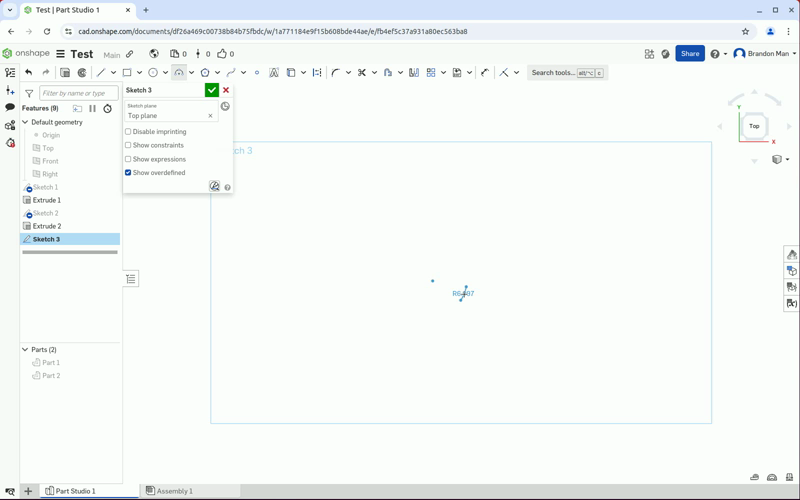
click(464, 293)
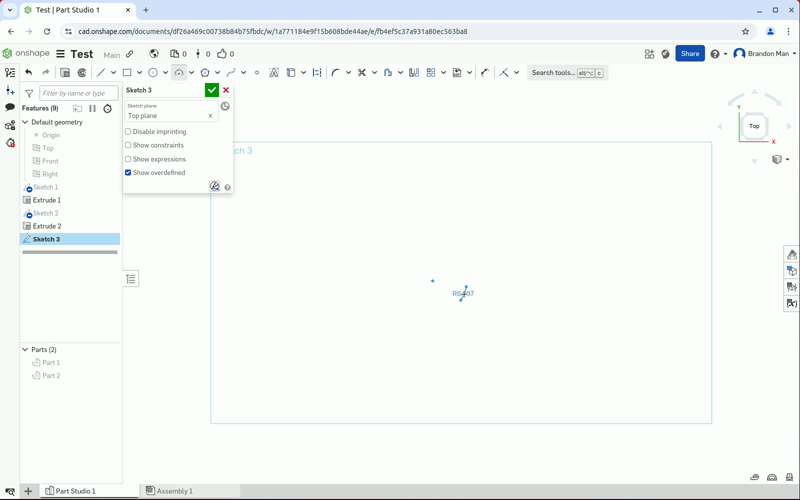
key_up(shift)
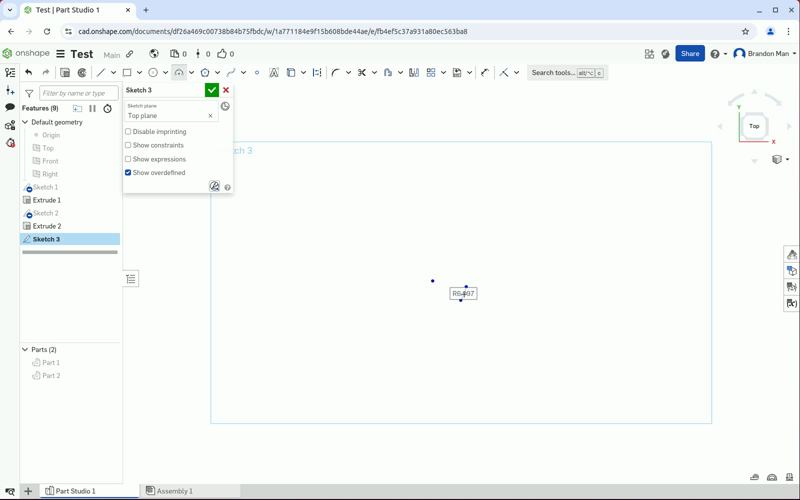
mouse_move(466, 286)
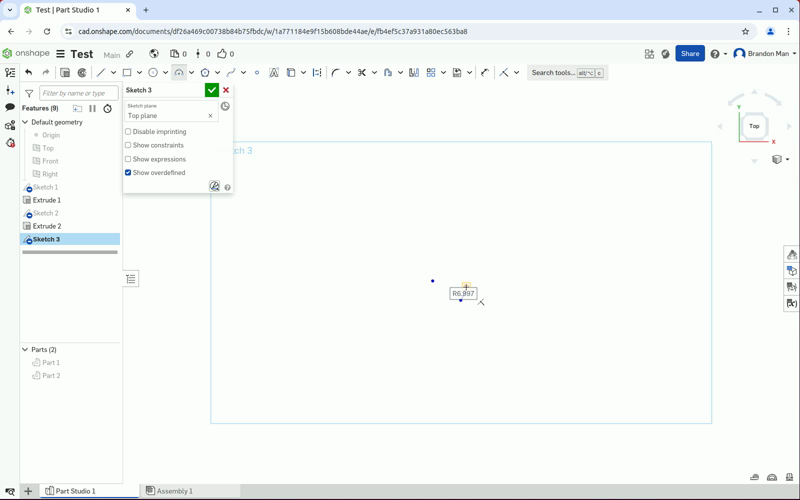
click(466, 286)
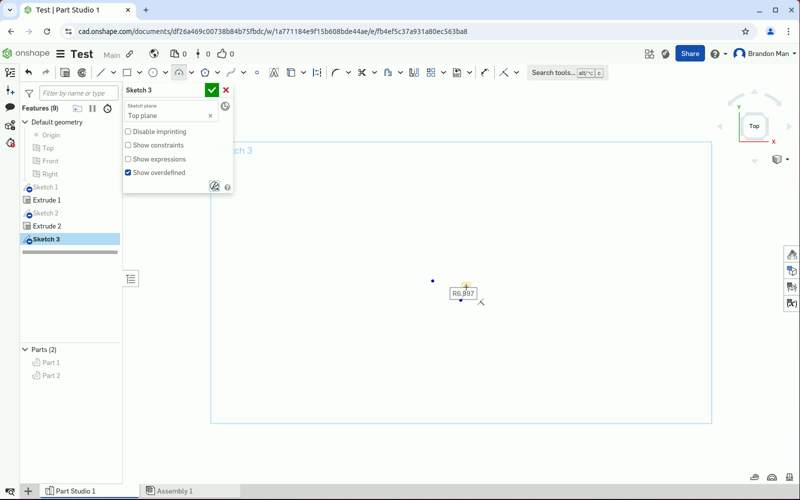
key_down(shift)
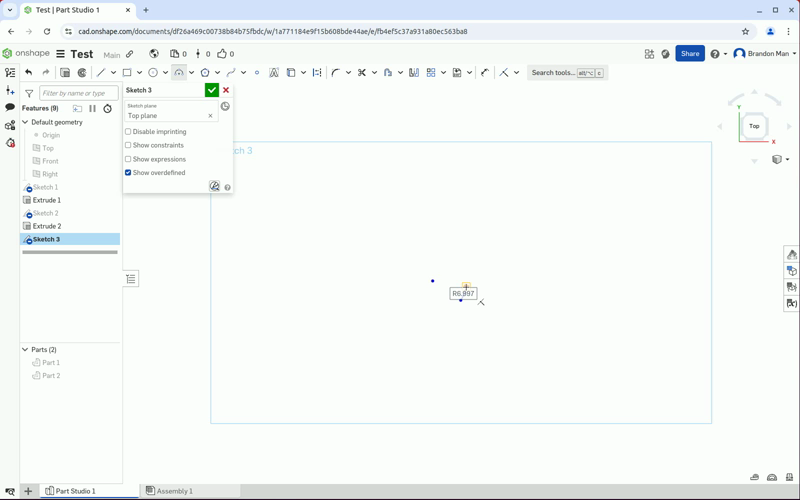
mouse_move(460, 288)
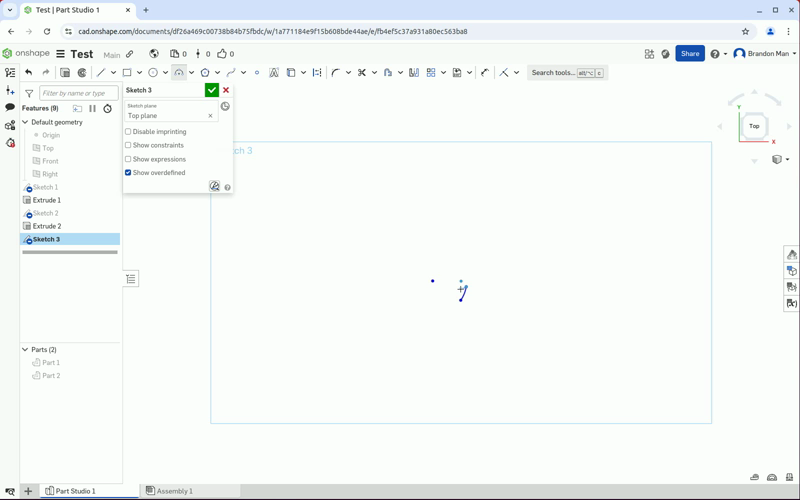
scroll(6)
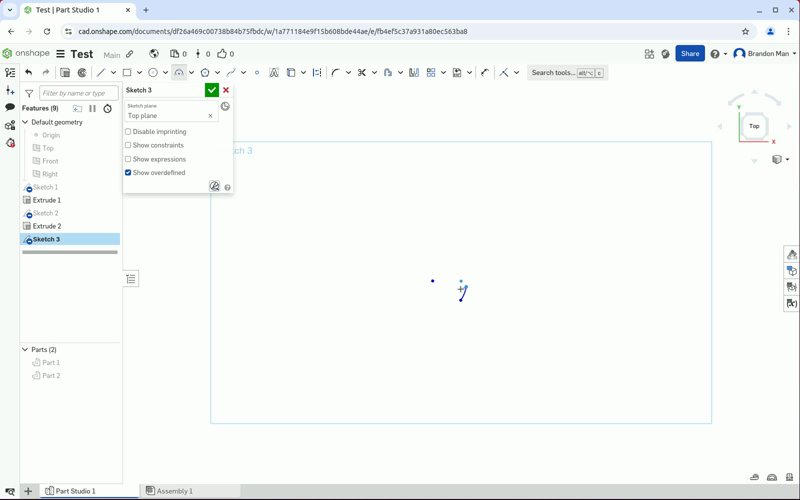
scroll(6)
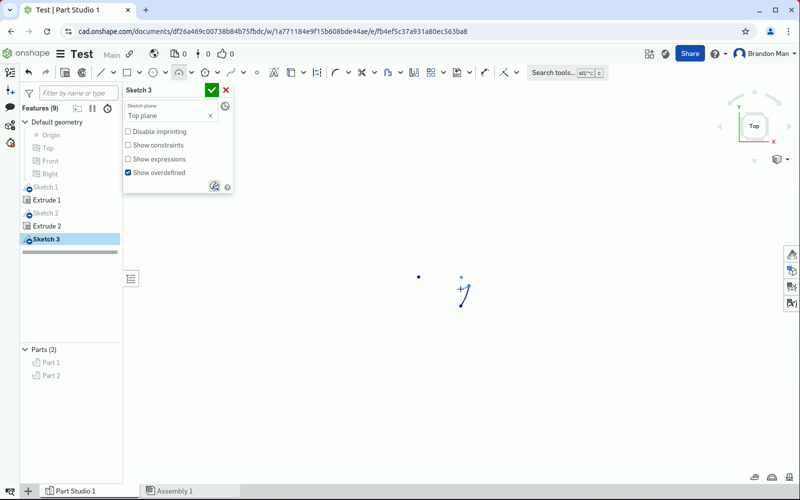
scroll(6)
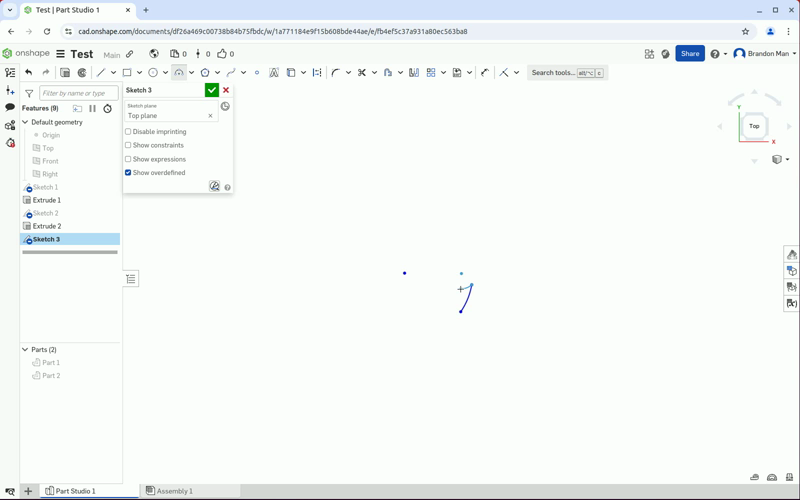
scroll(6)
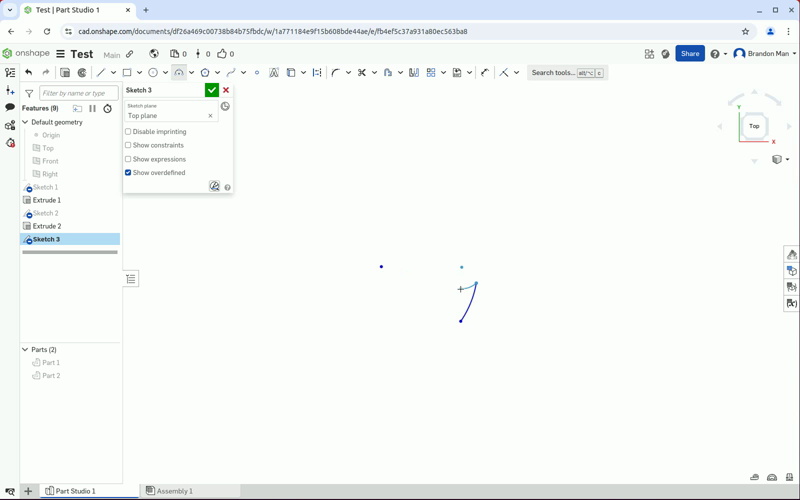
scroll(6)
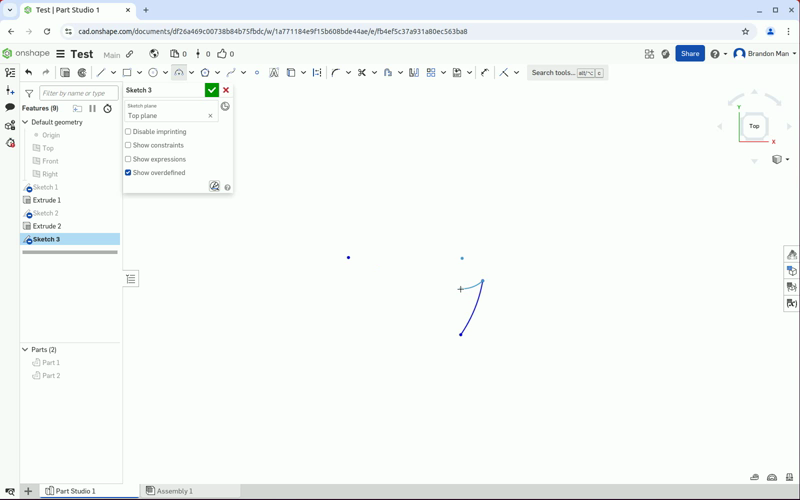
scroll(6)
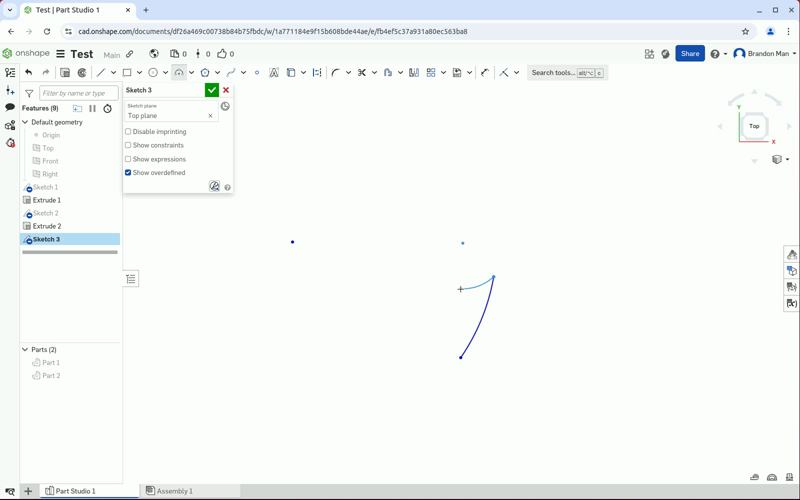
scroll(6)
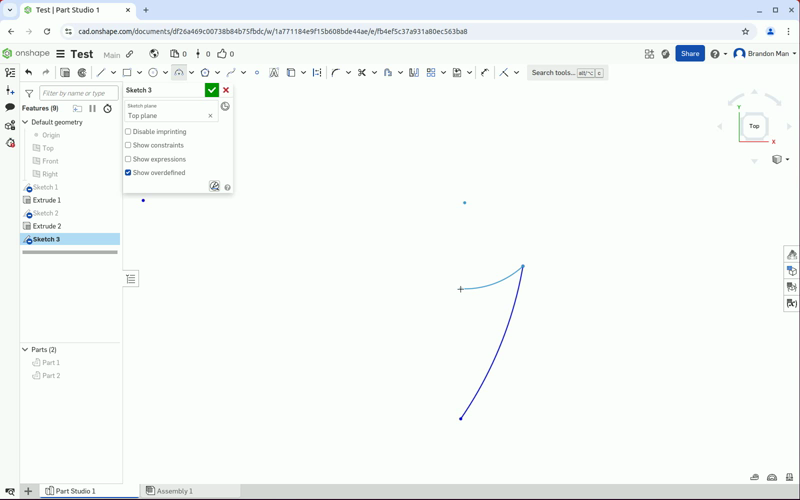
click(460, 288)
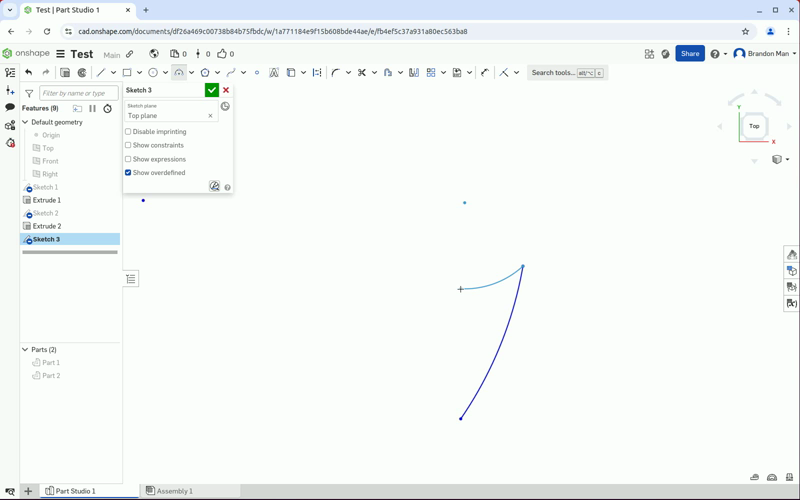
scroll(-6)
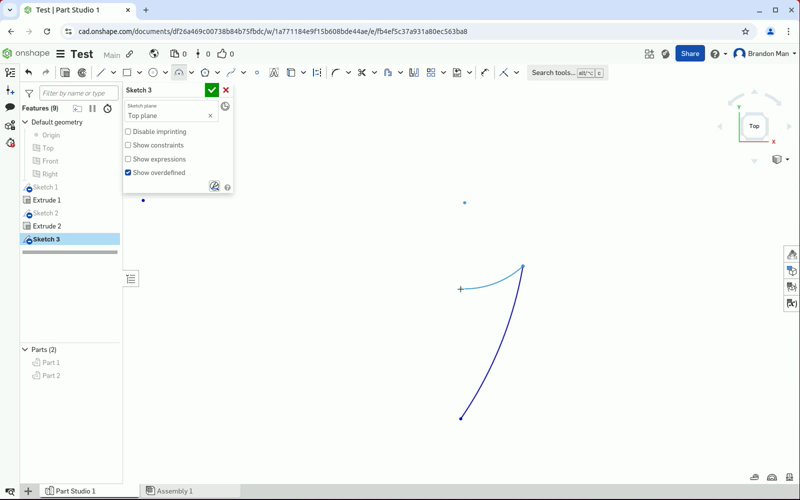
scroll(-6)
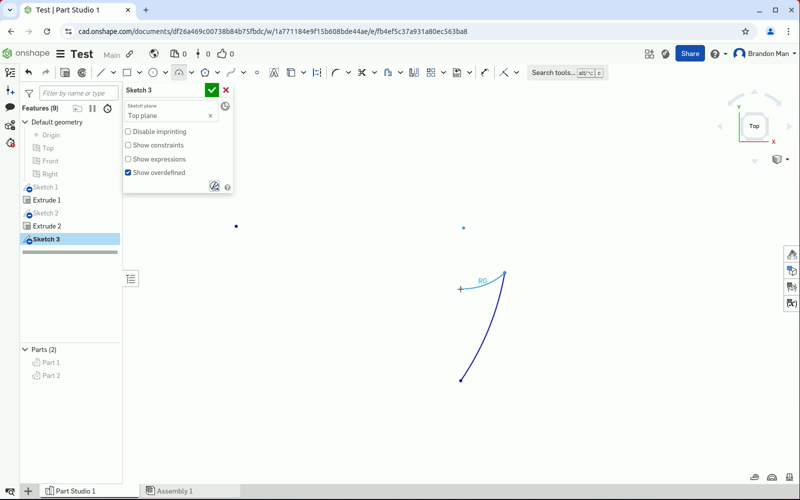
scroll(-6)
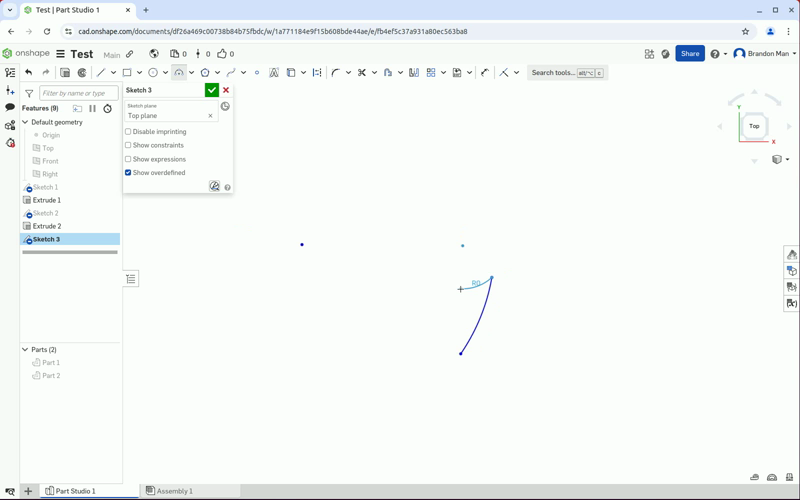
scroll(-6)
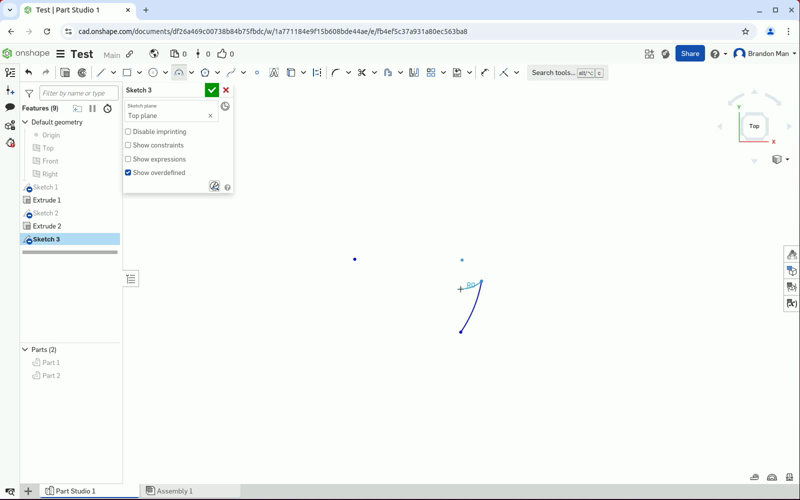
scroll(-6)
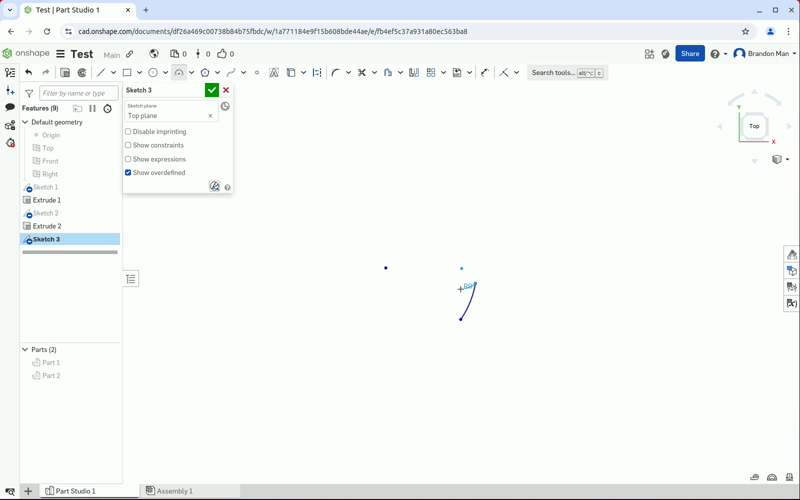
scroll(-6)
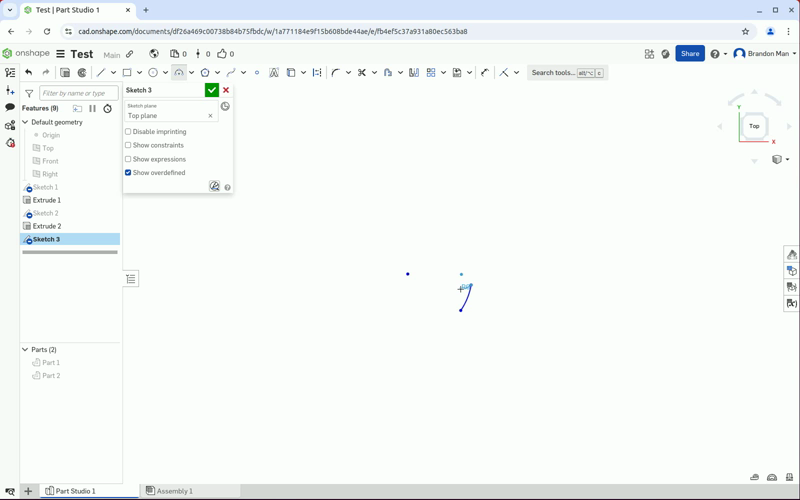
scroll(-6)
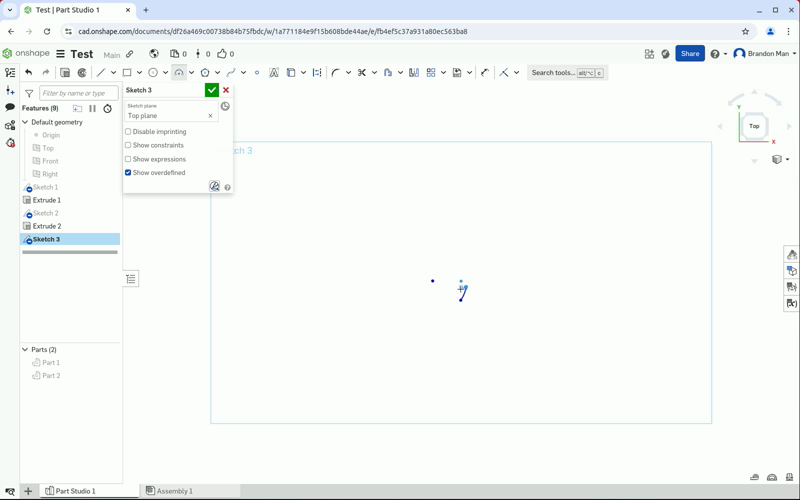
mouse_move(463, 288)
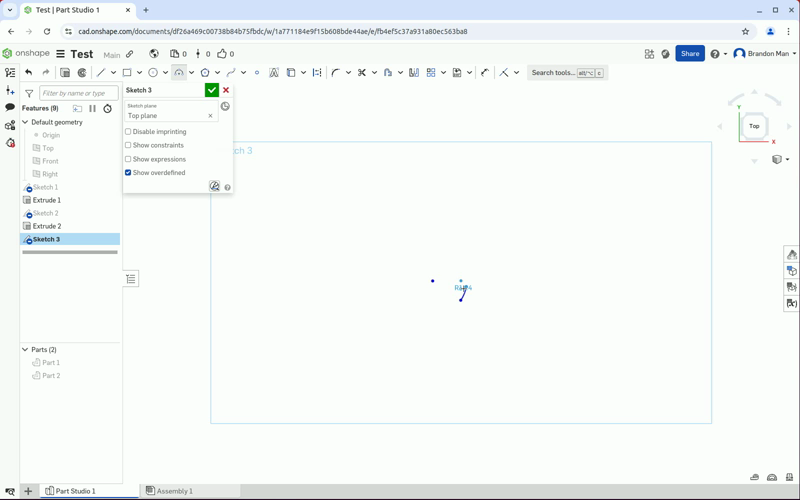
scroll(6)
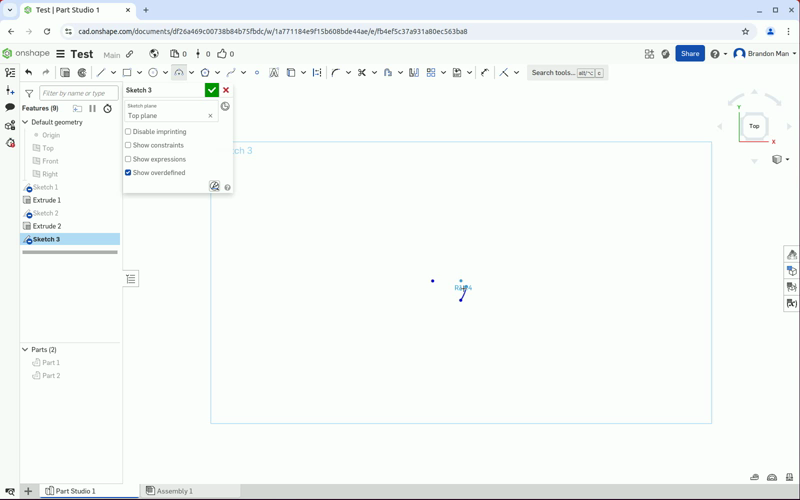
scroll(6)
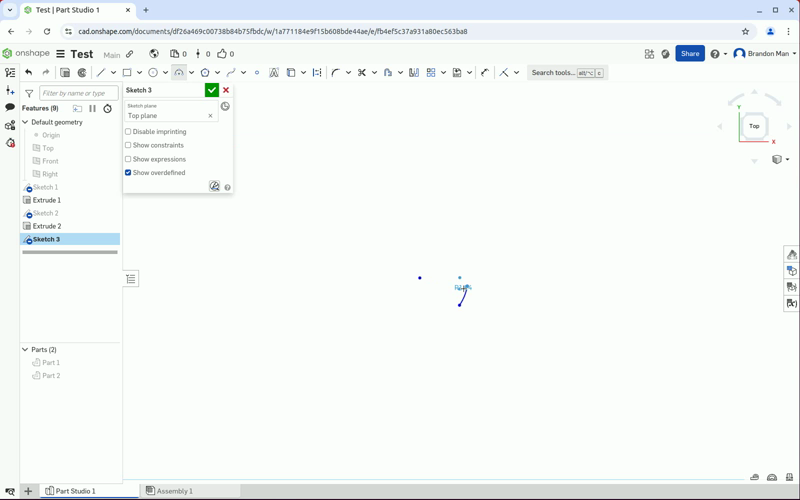
scroll(6)
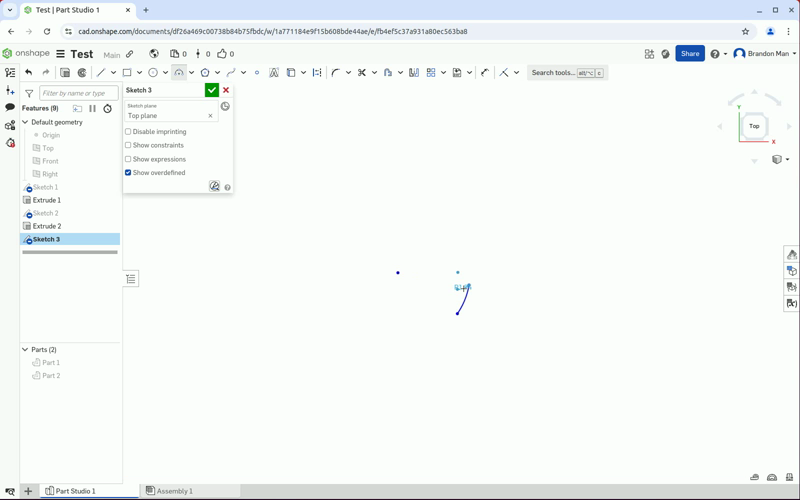
scroll(6)
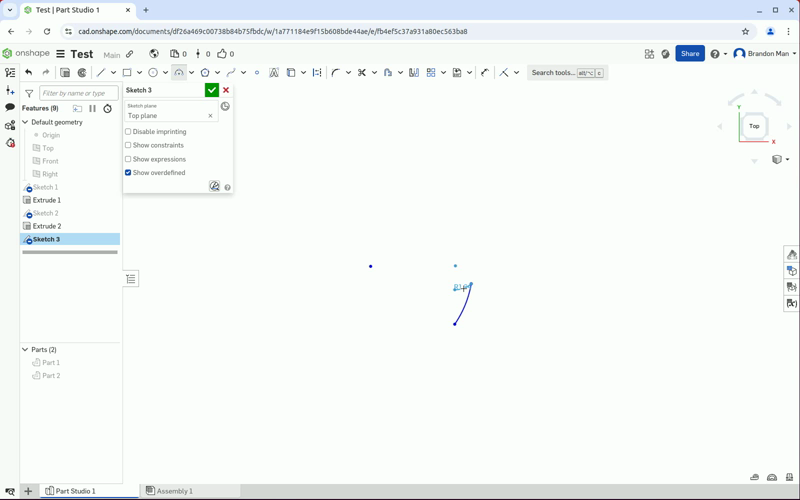
scroll(6)
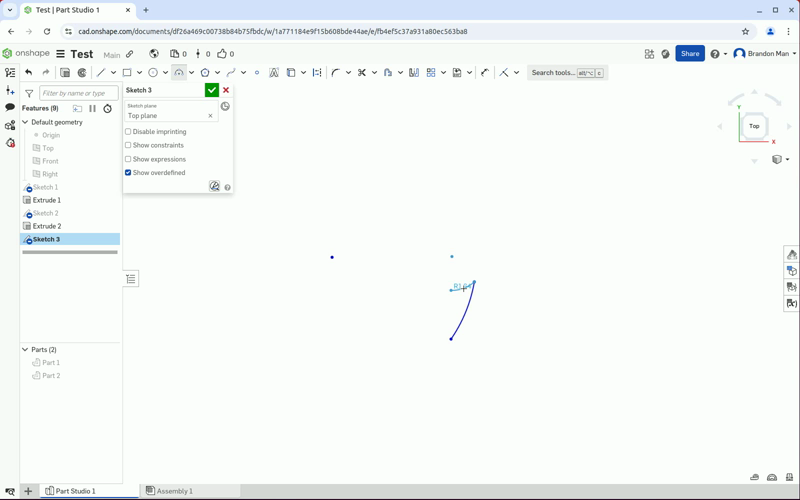
scroll(6)
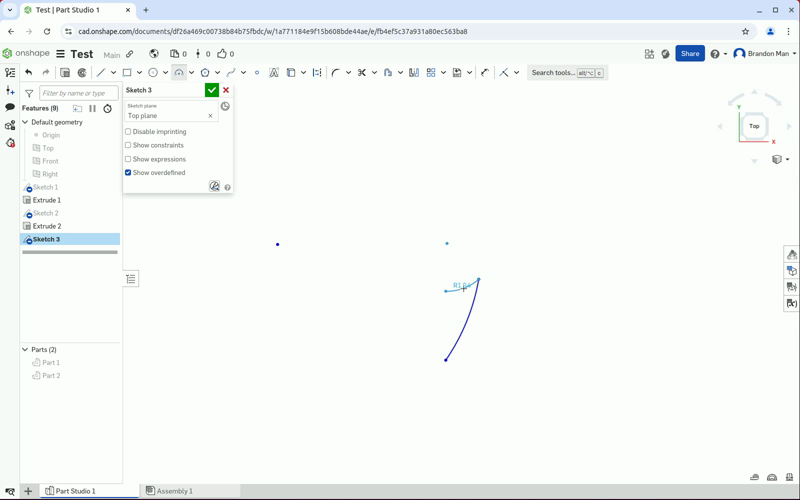
scroll(6)
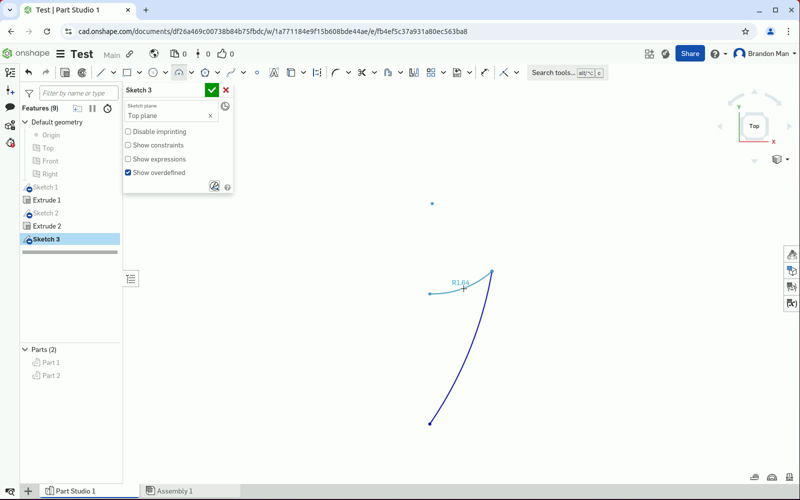
click(463, 288)
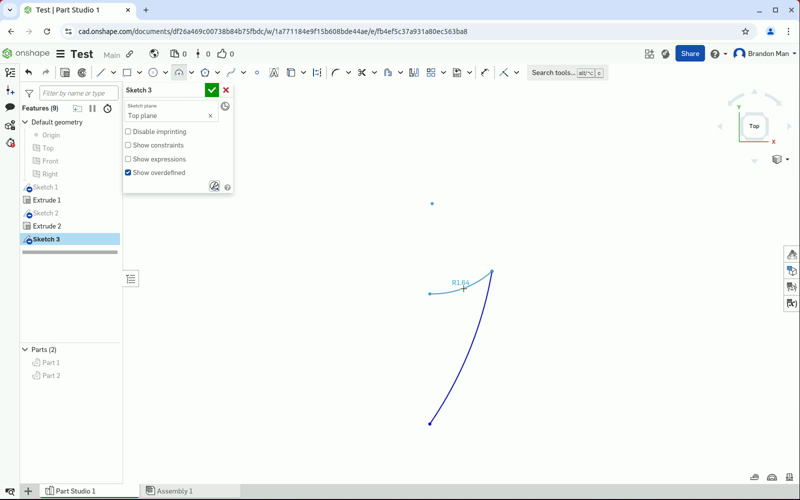
scroll(-6)
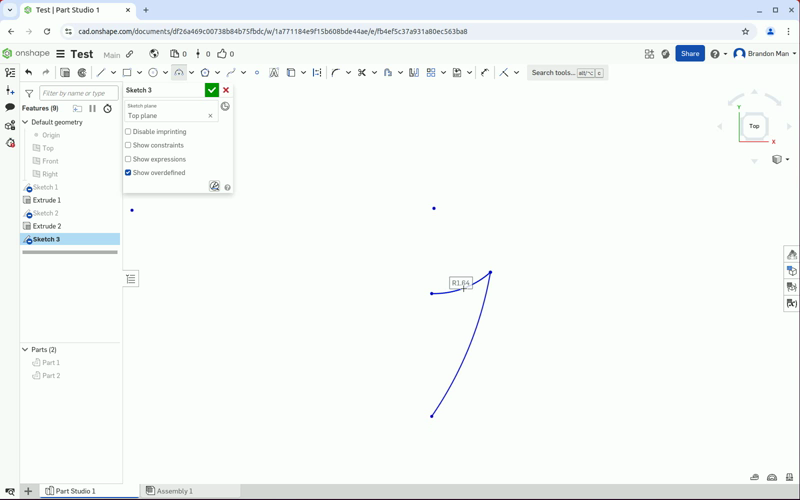
scroll(-6)
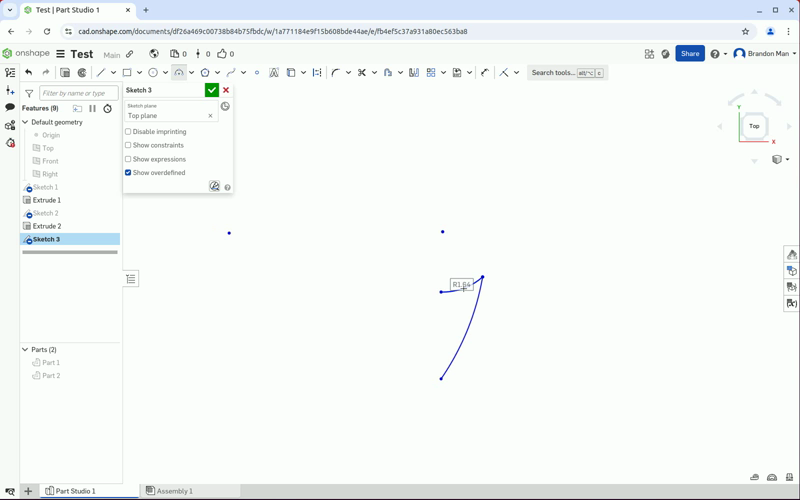
scroll(-6)
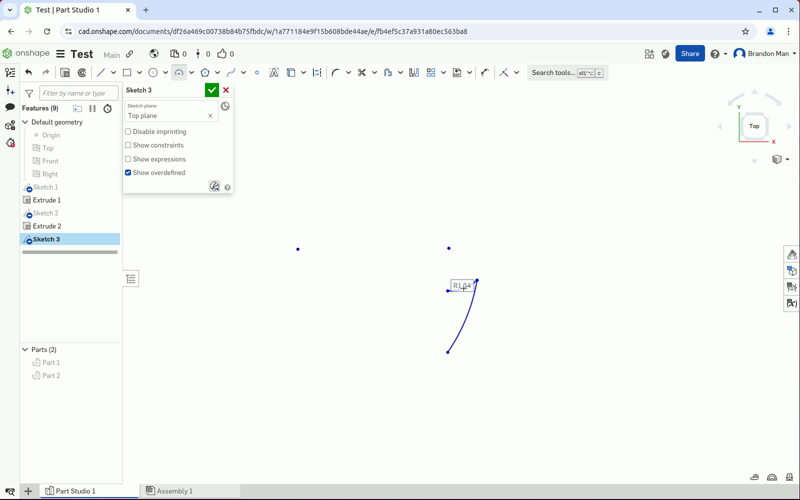
scroll(-6)
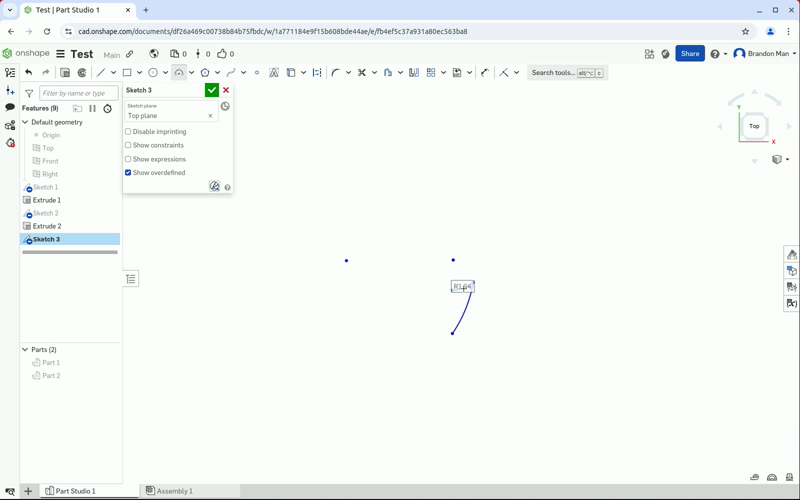
scroll(-6)
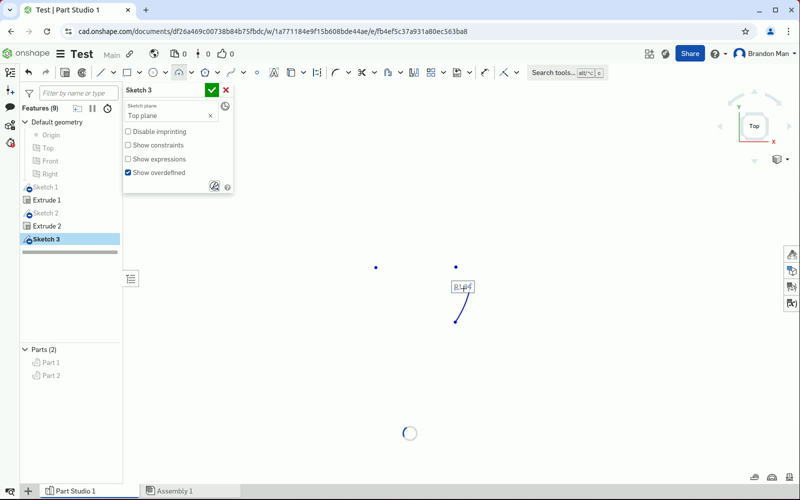
scroll(-6)
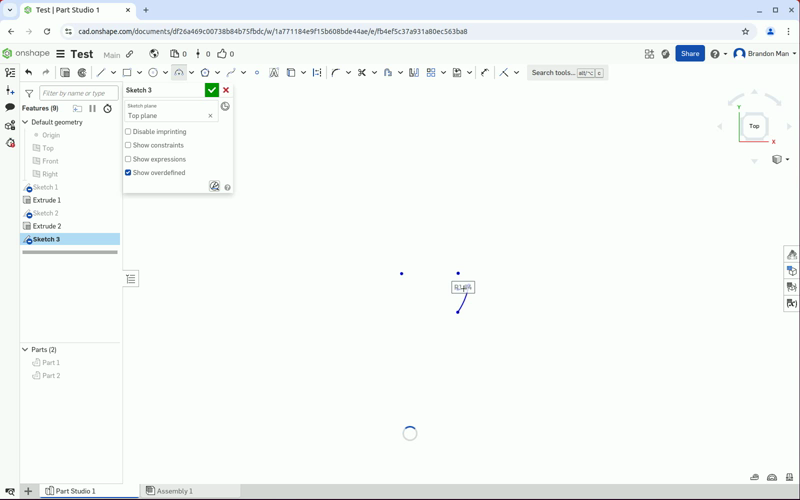
scroll(-6)
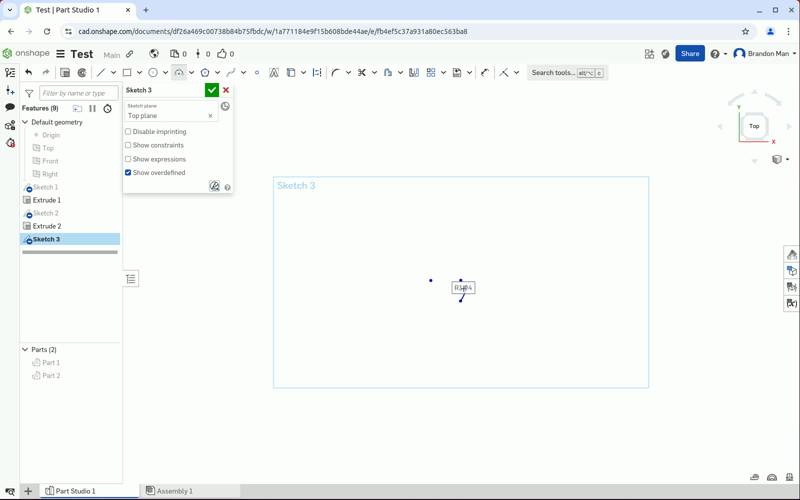
key_up(shift)
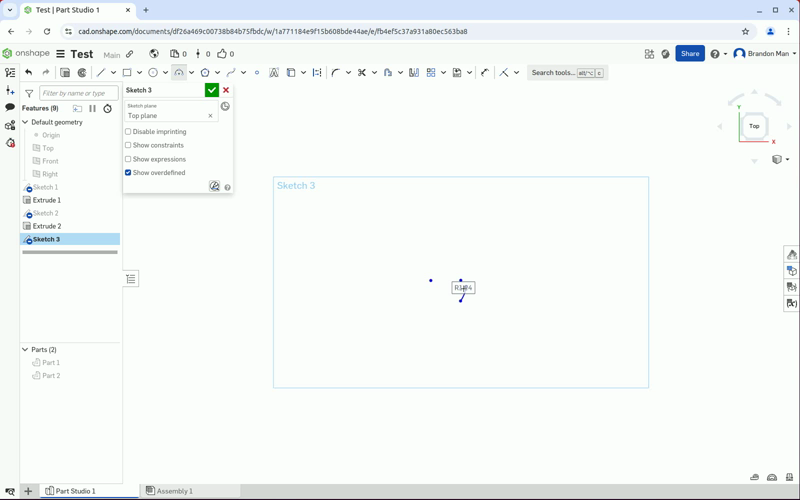
key(esc)
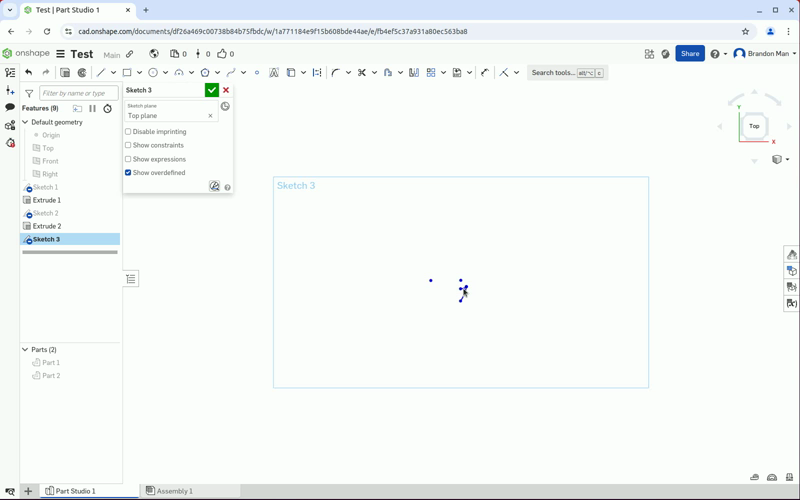
key(l)
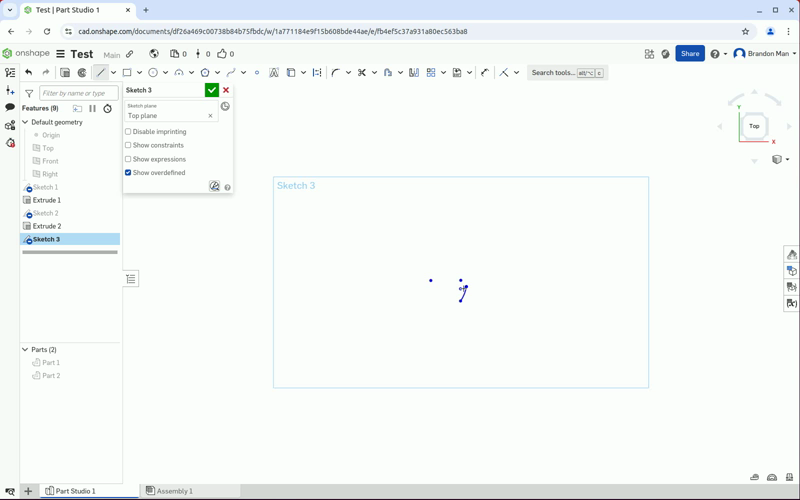
mouse_move(460, 288)
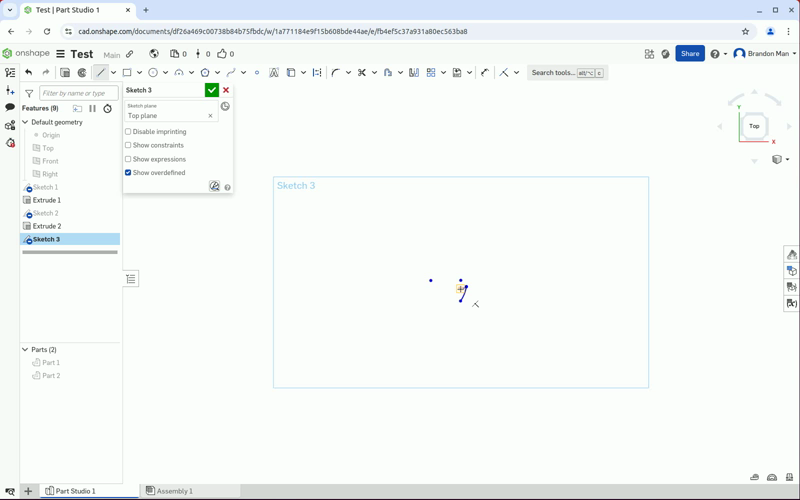
scroll(6)
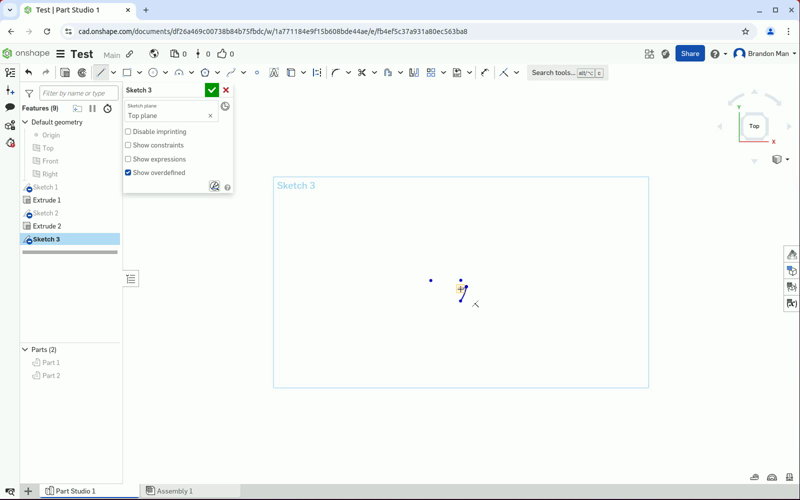
scroll(6)
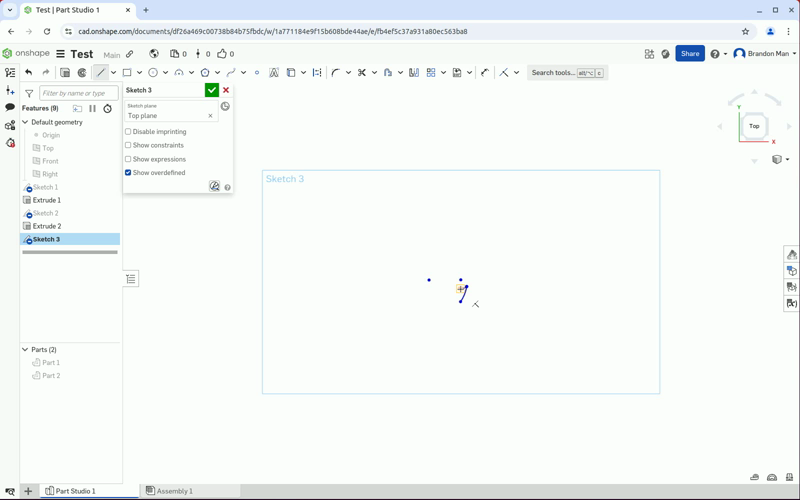
scroll(6)
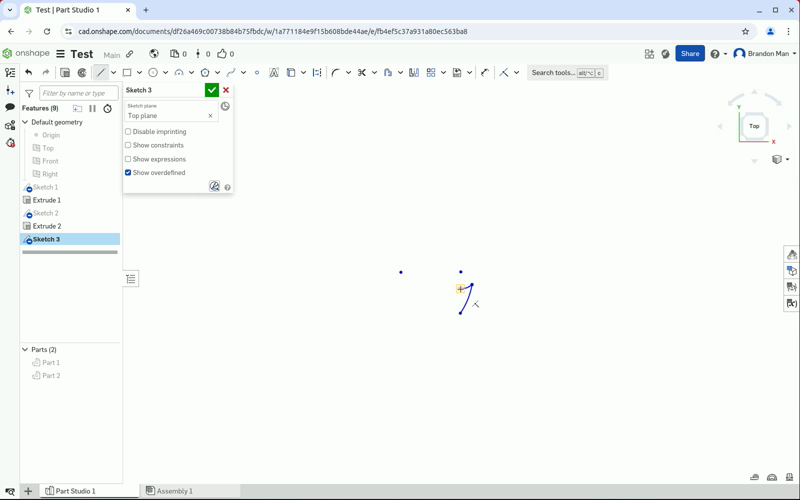
scroll(6)
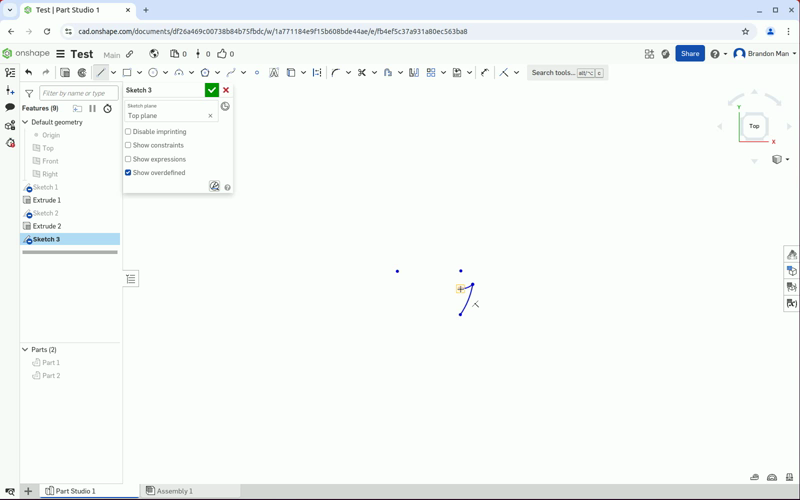
scroll(6)
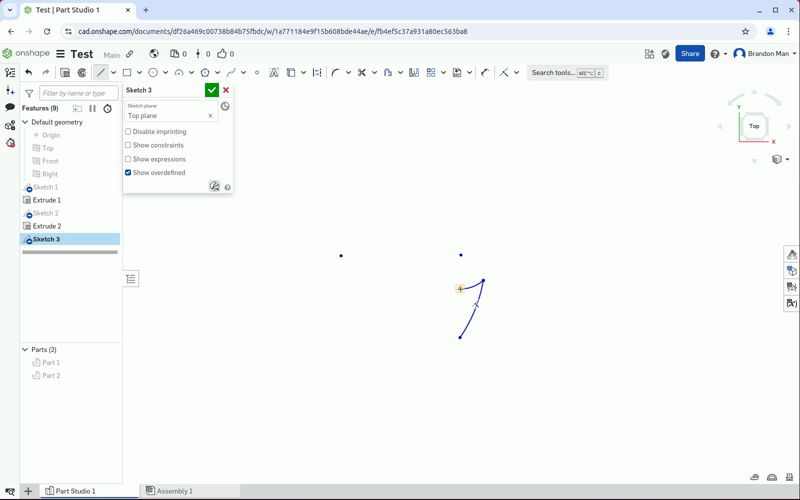
scroll(6)
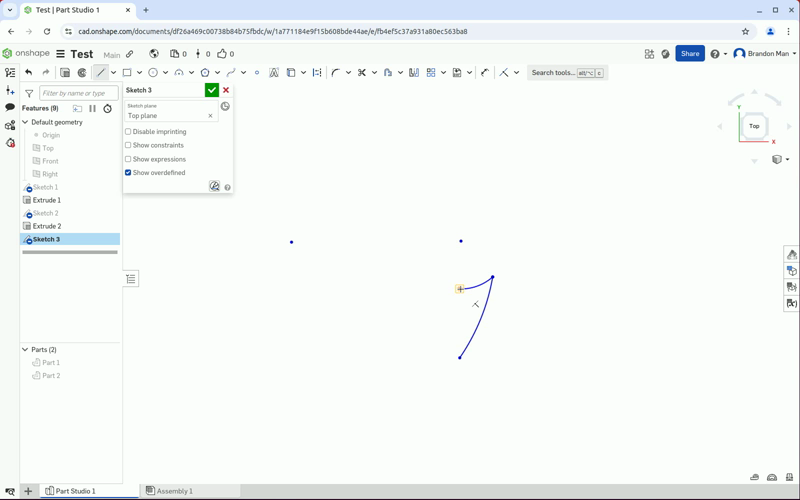
scroll(6)
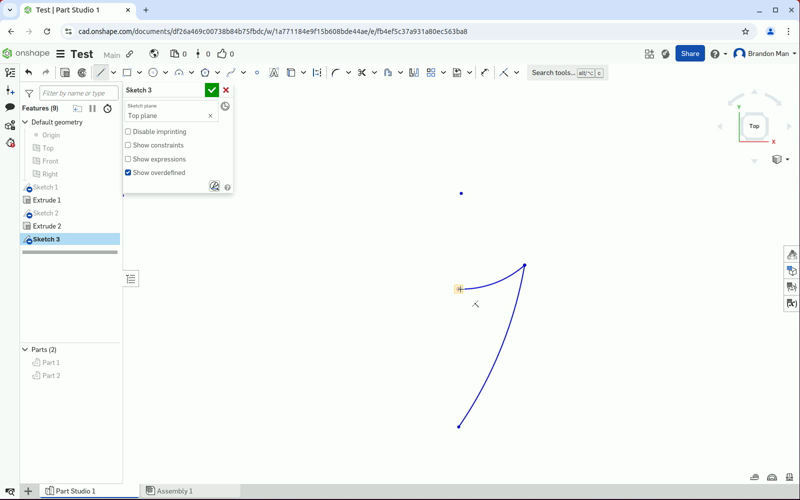
click(460, 288)
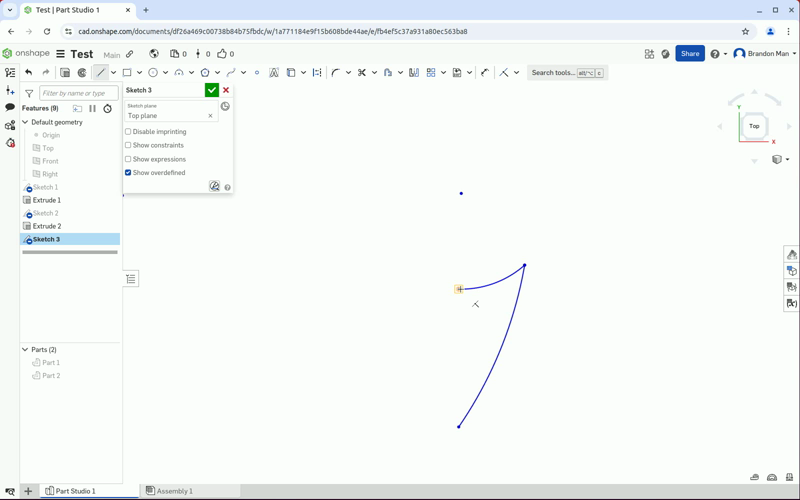
scroll(-6)
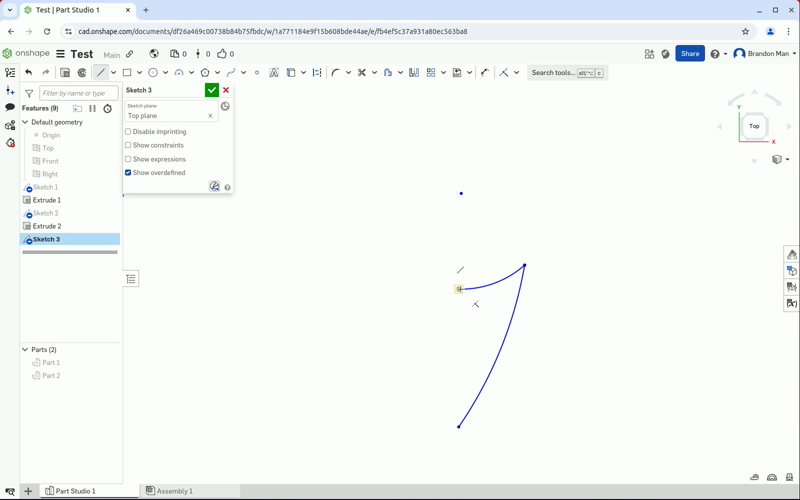
scroll(-6)
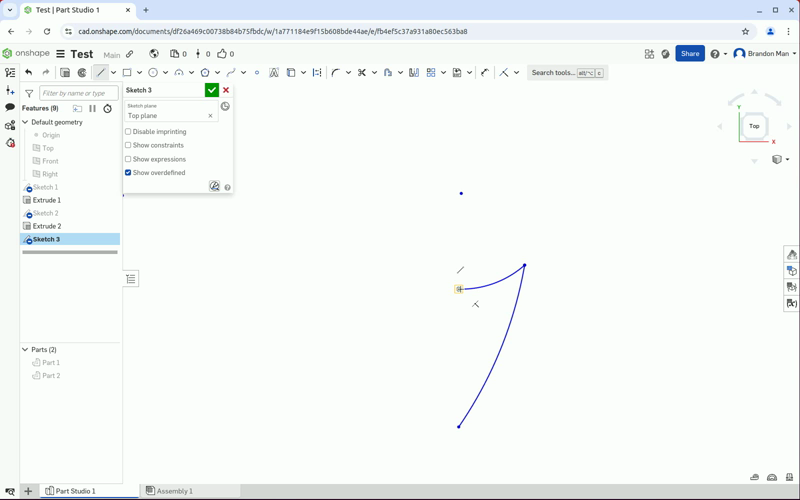
scroll(-6)
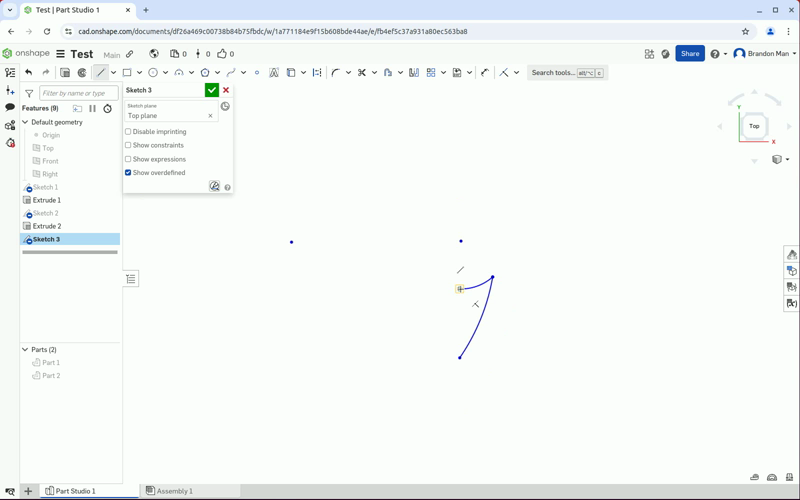
scroll(-6)
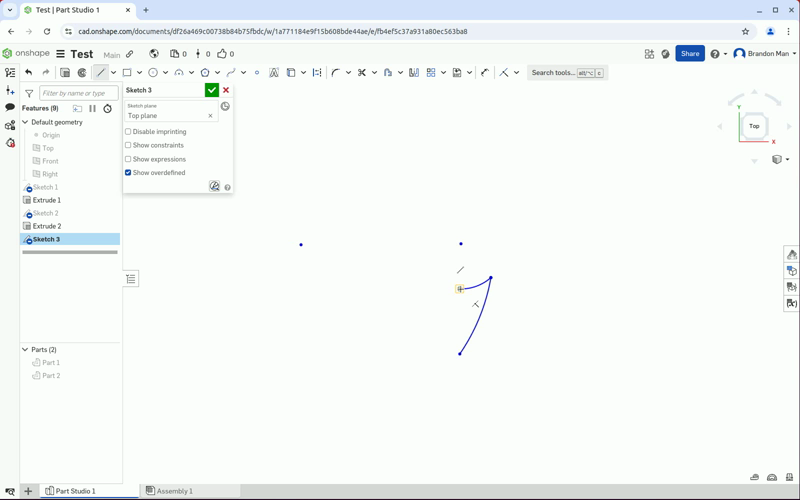
scroll(-6)
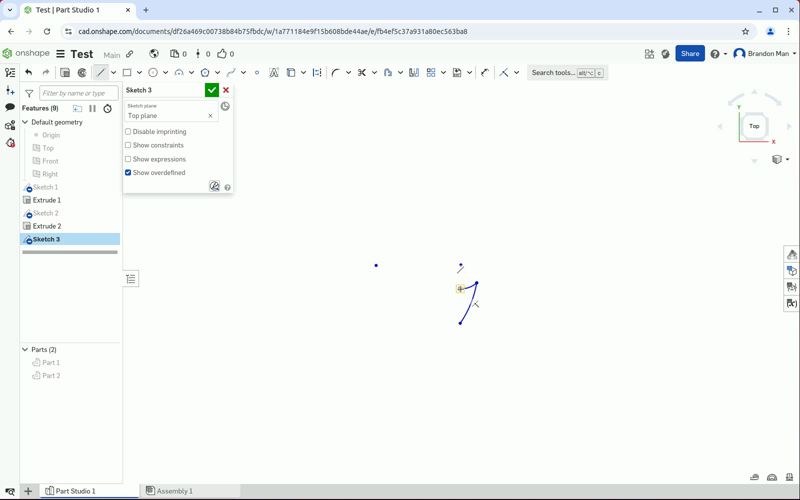
scroll(-6)
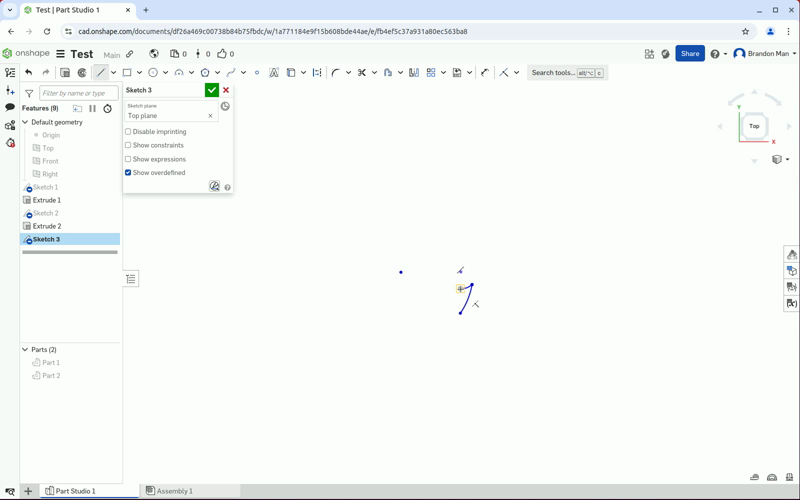
scroll(-6)
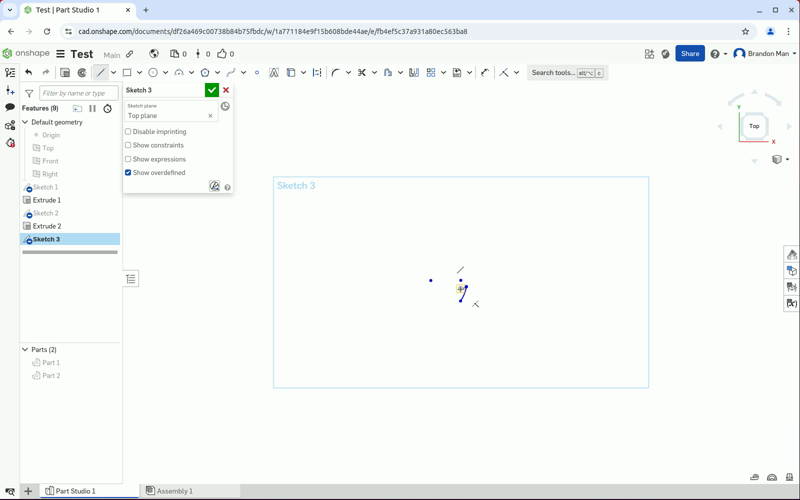
mouse_move(490, 288)
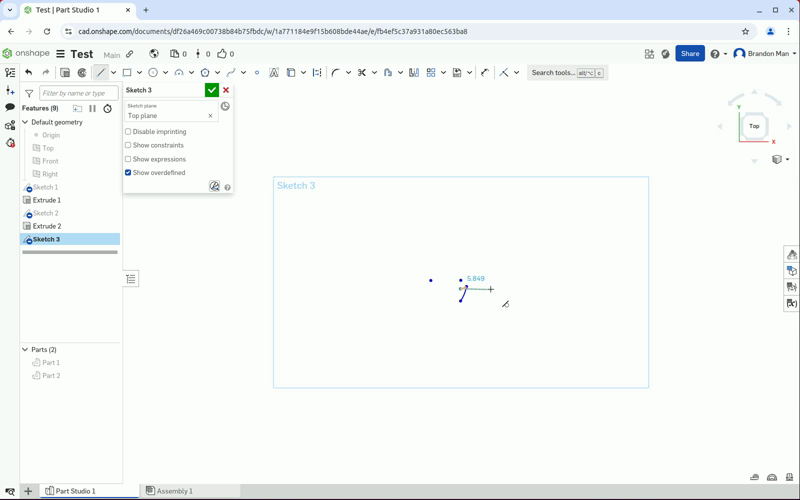
key_down(shift)
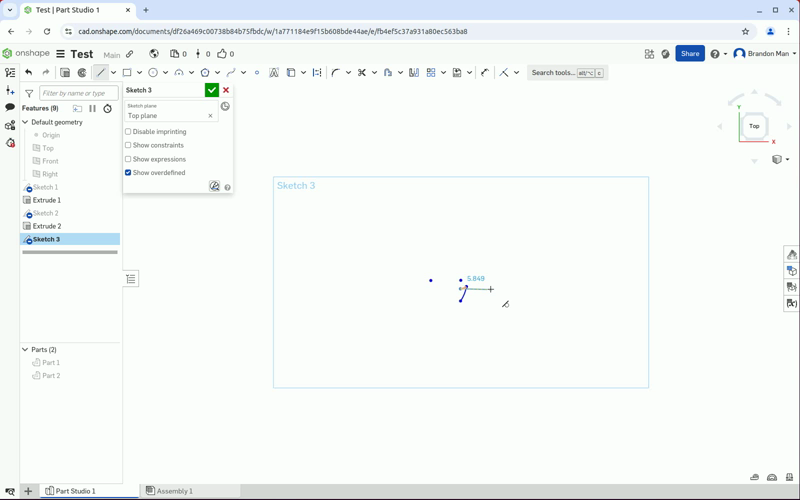
mouse_move(460, 300)
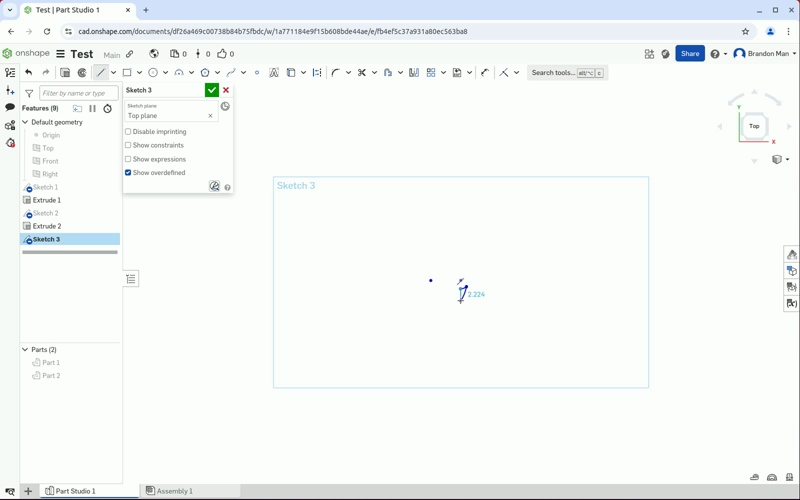
key_up(shift)
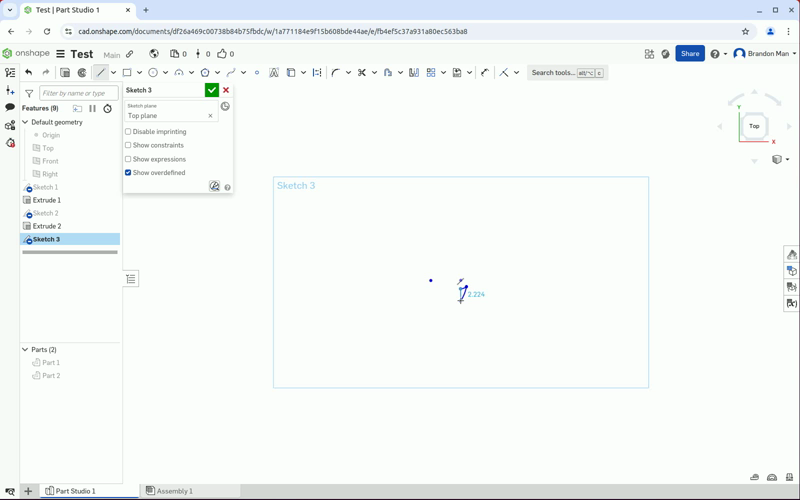
click(460, 300)
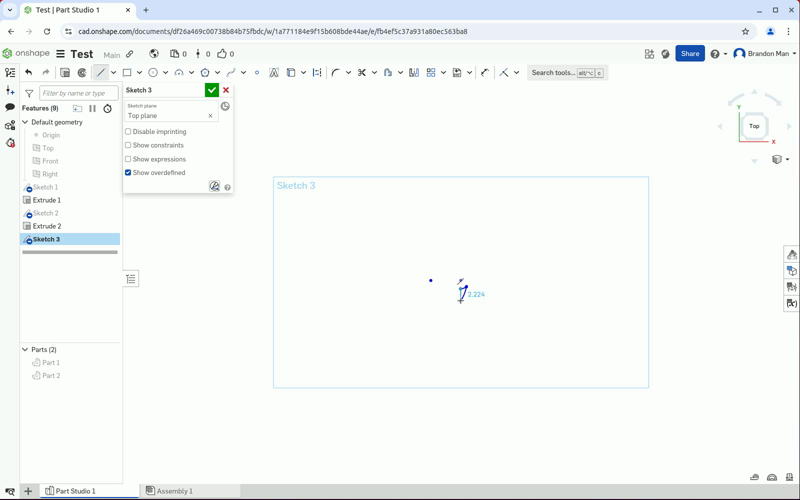
key(esc)
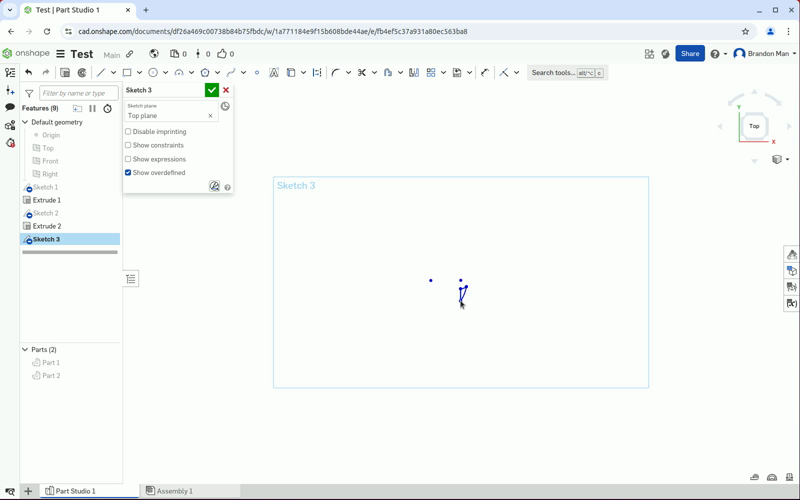
mouse_move(463, 295)
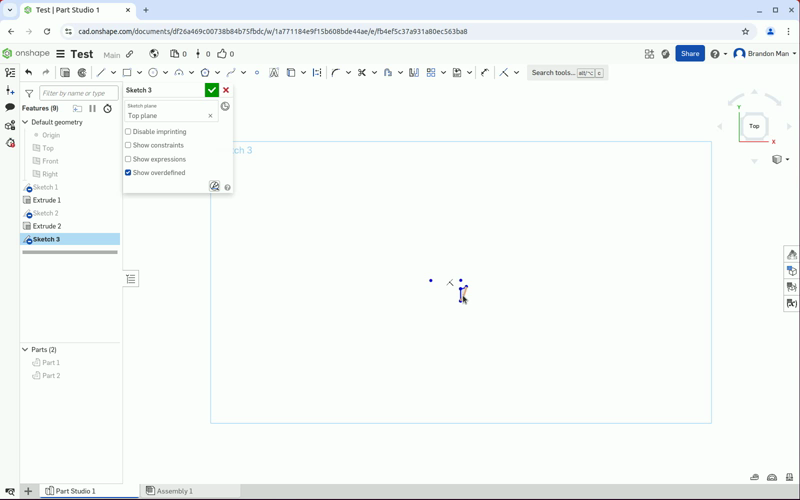
scroll(6)
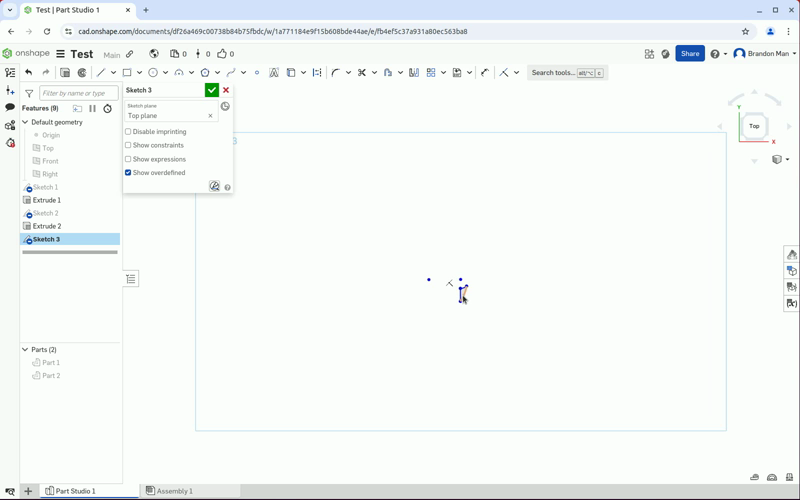
scroll(6)
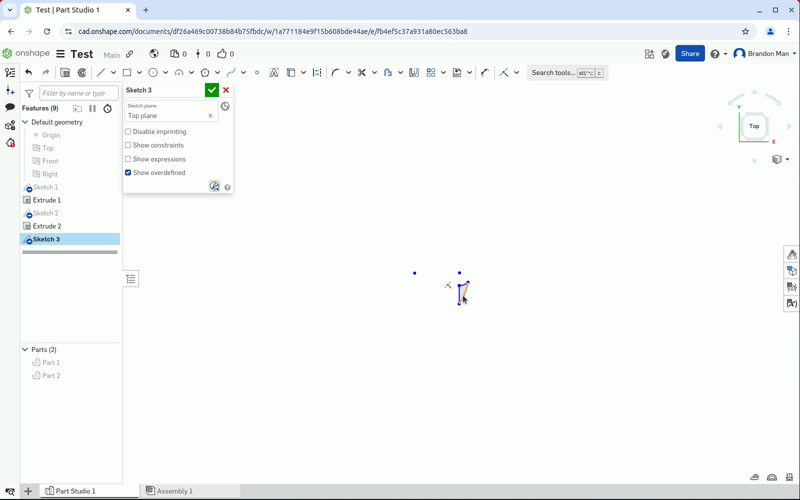
scroll(6)
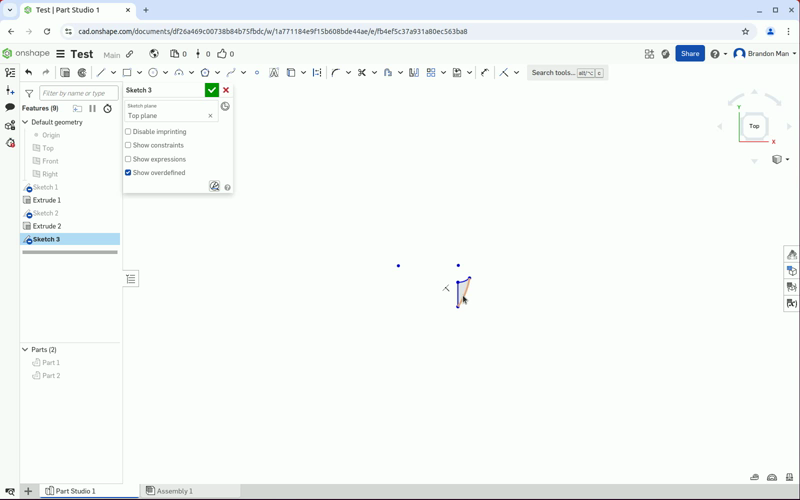
scroll(6)
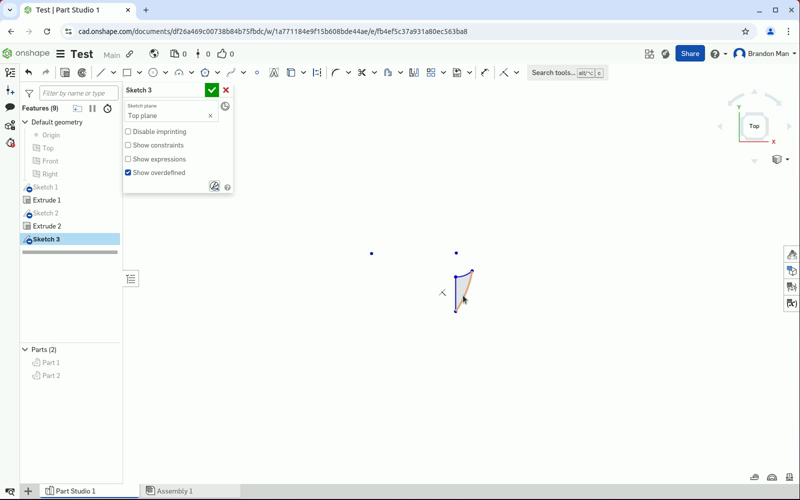
scroll(6)
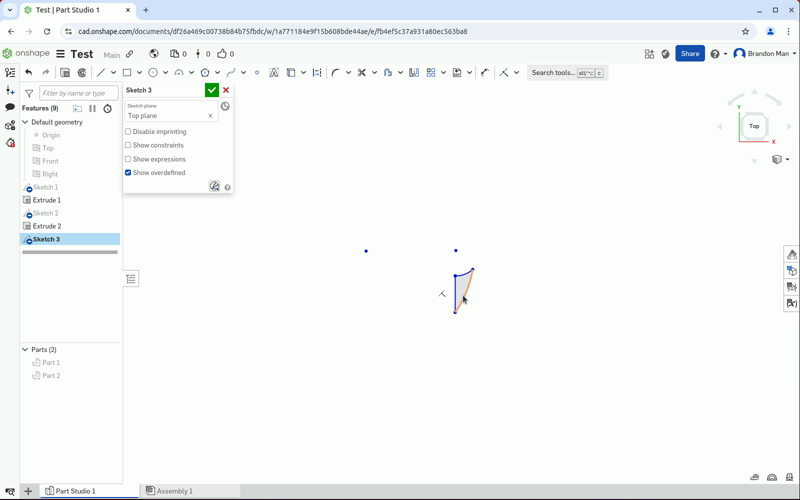
scroll(6)
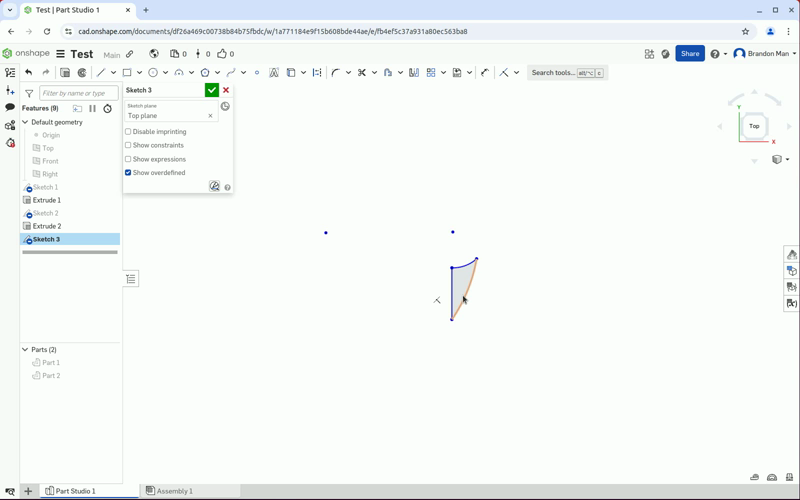
scroll(6)
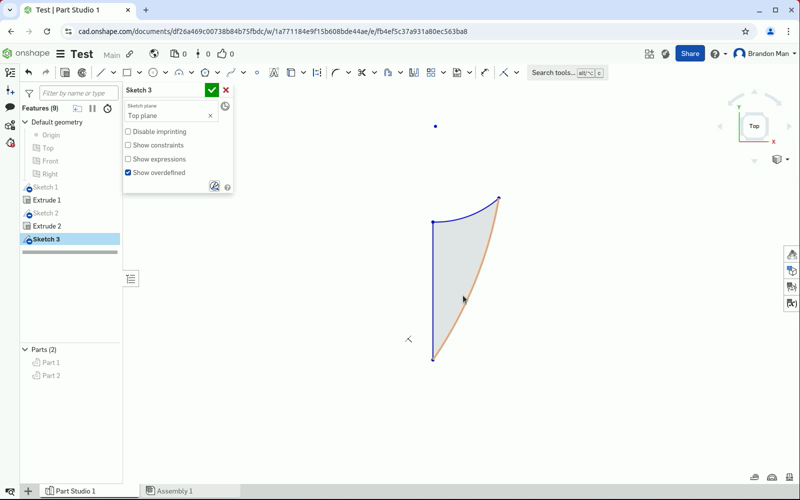
click(463, 295)
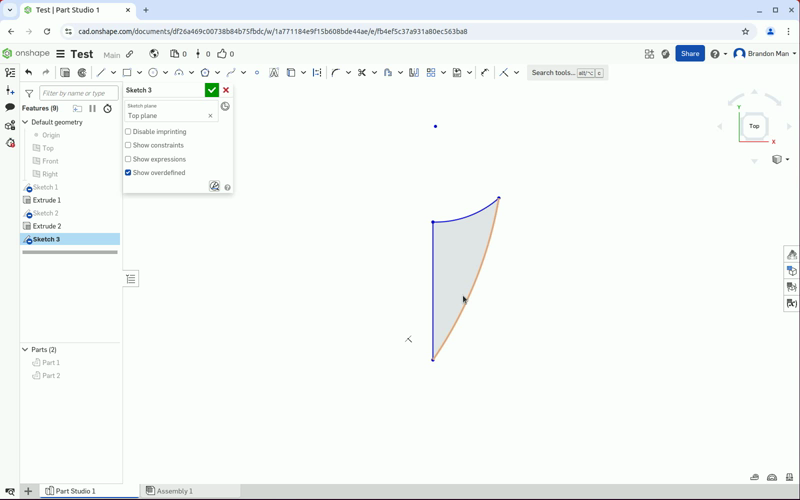
scroll(-6)
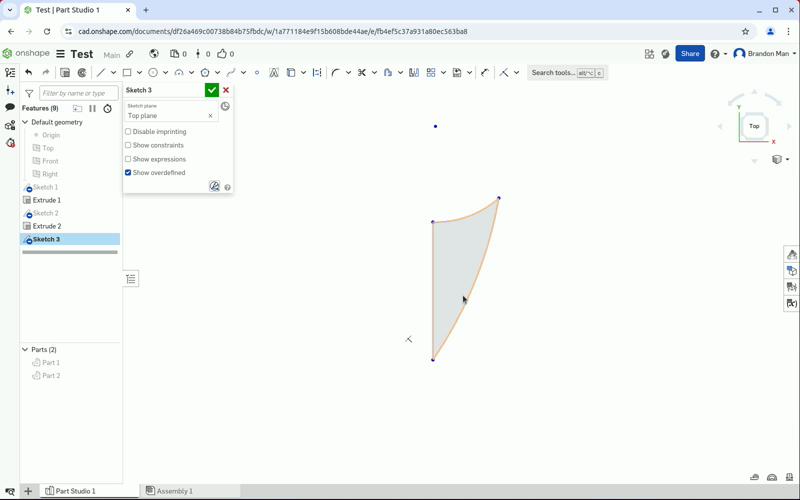
scroll(-6)
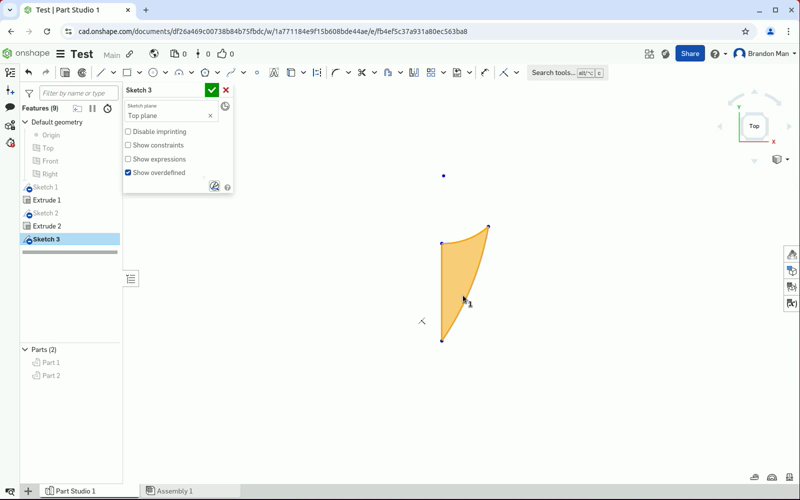
scroll(-6)
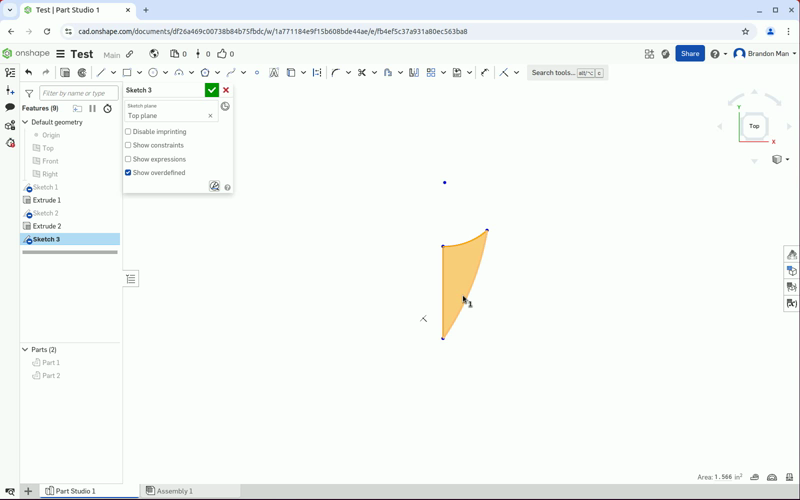
scroll(-6)
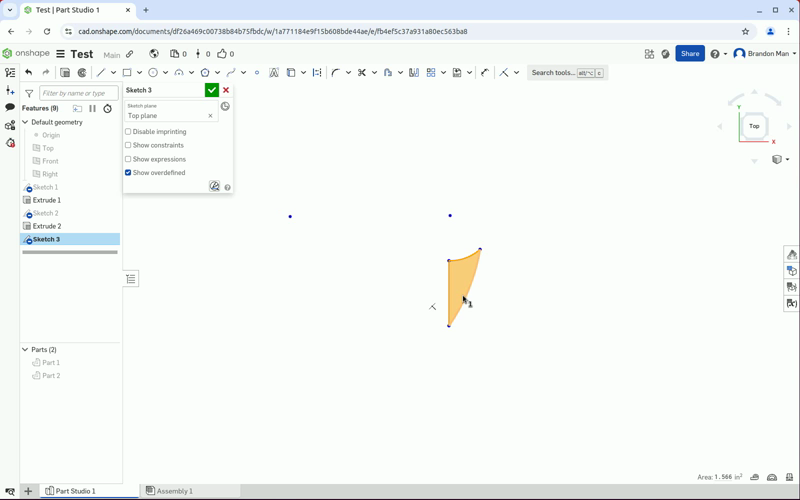
scroll(-6)
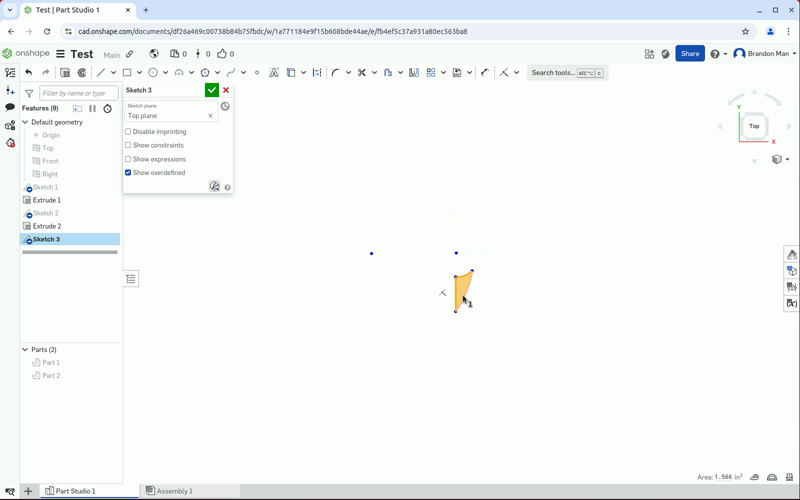
scroll(-6)
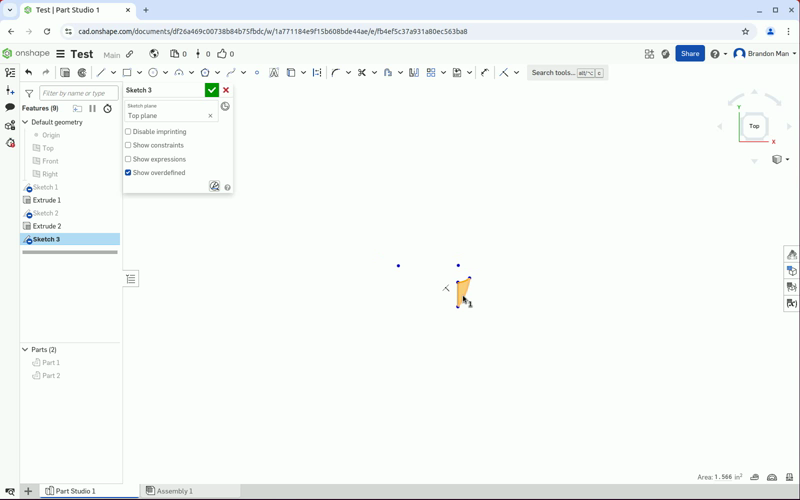
scroll(-6)
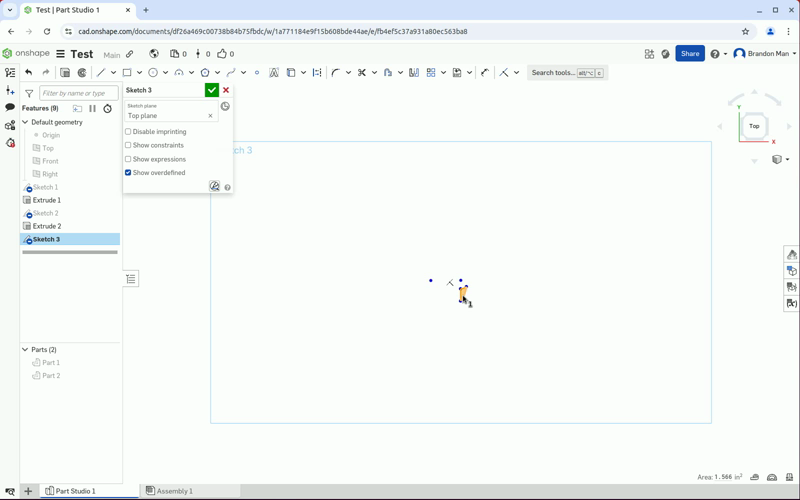
mouse_move(73, 352)
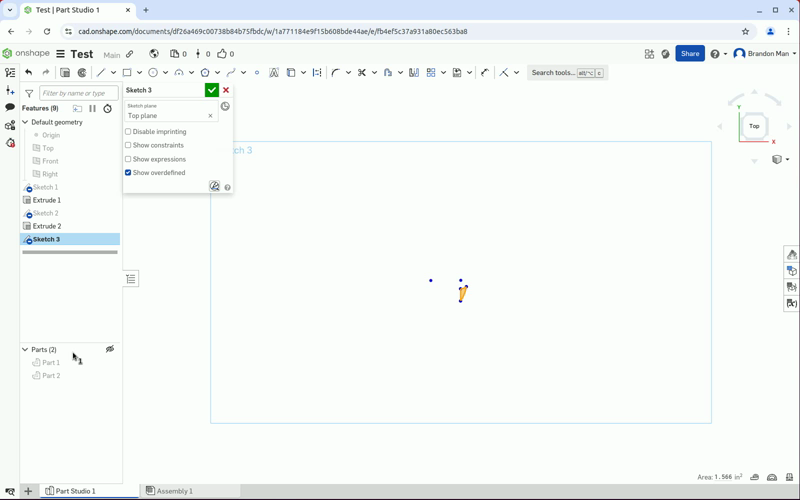
key(shift+y)
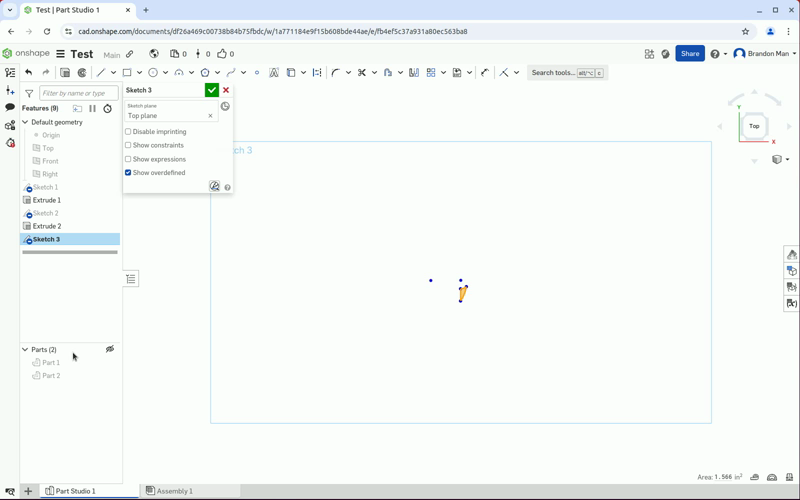
key(shift+e)
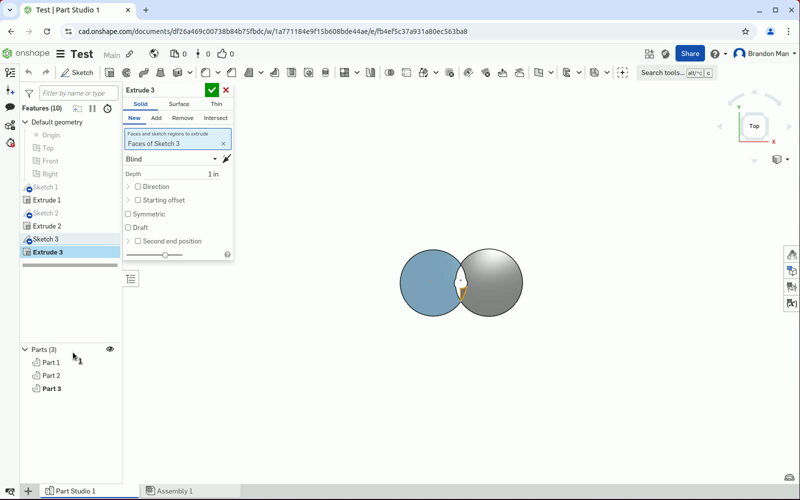
mouse_move(143, 106)
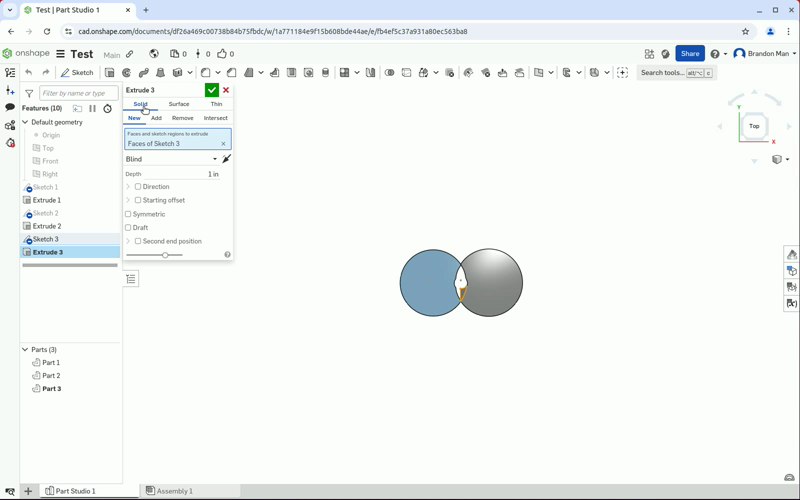
click(143, 106)
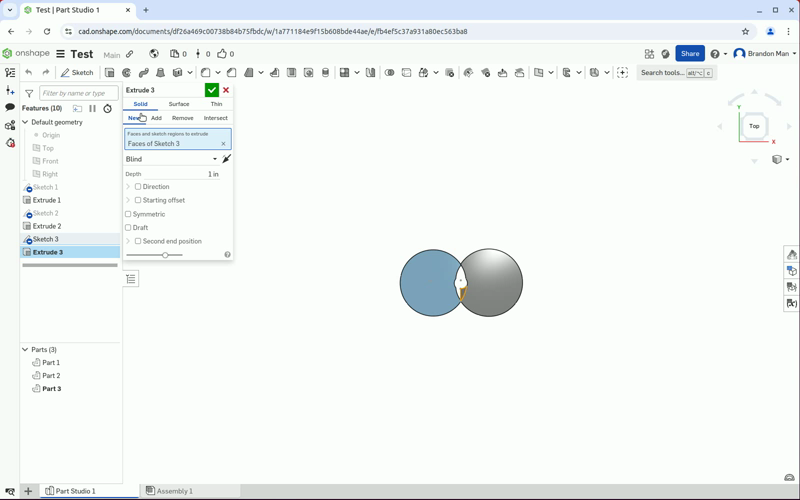
mouse_move(137, 120)
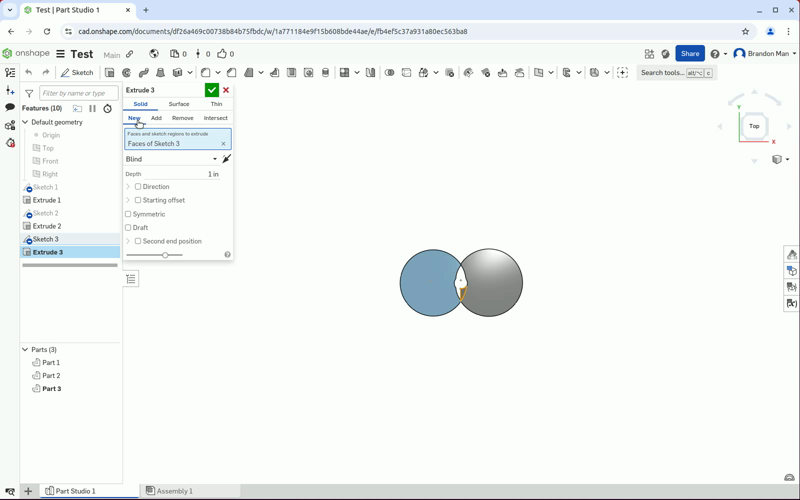
click(137, 120)
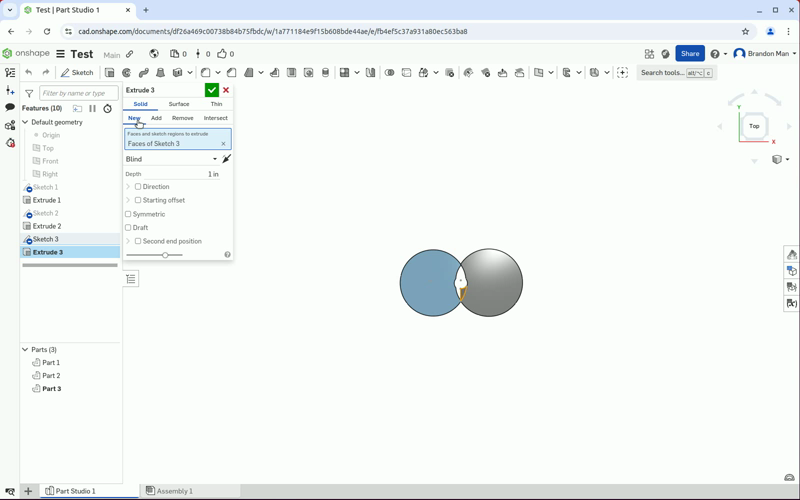
key(tab, 4)
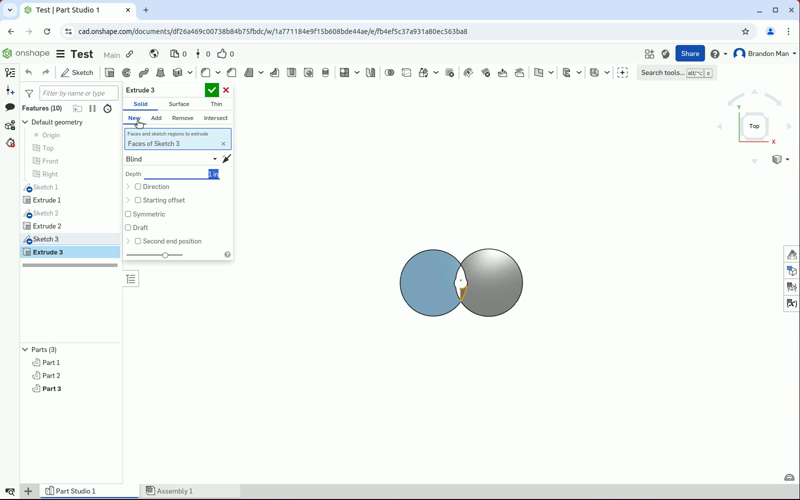
text(23.108)
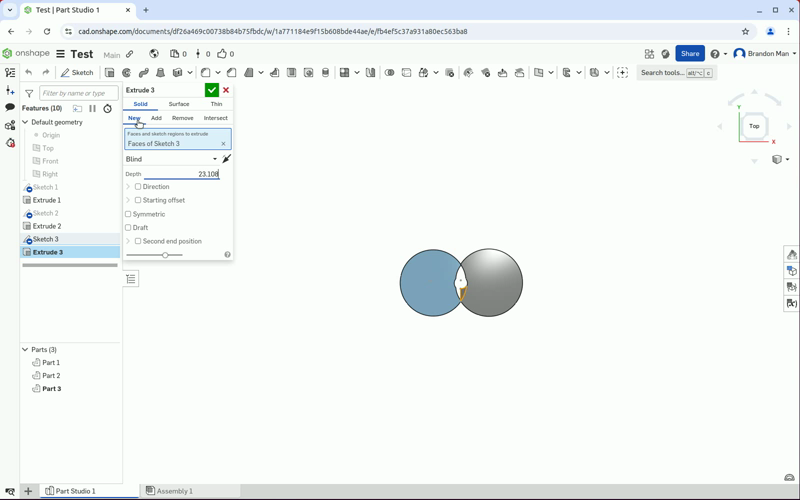
key(enter)
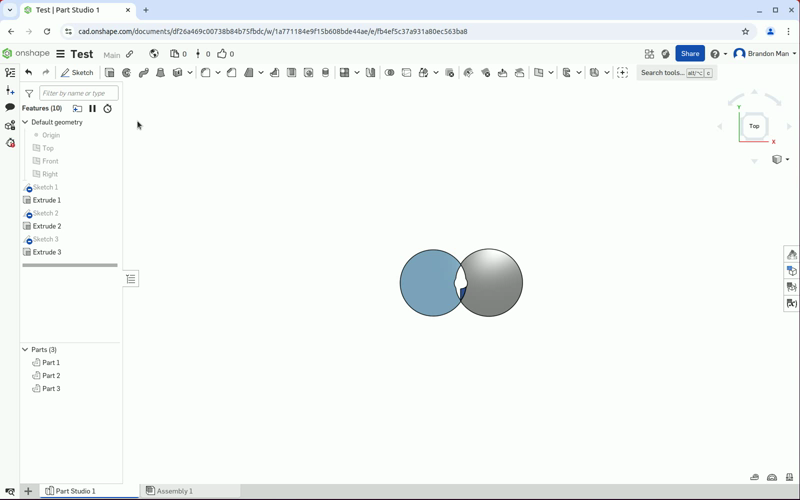
key(shift+h)
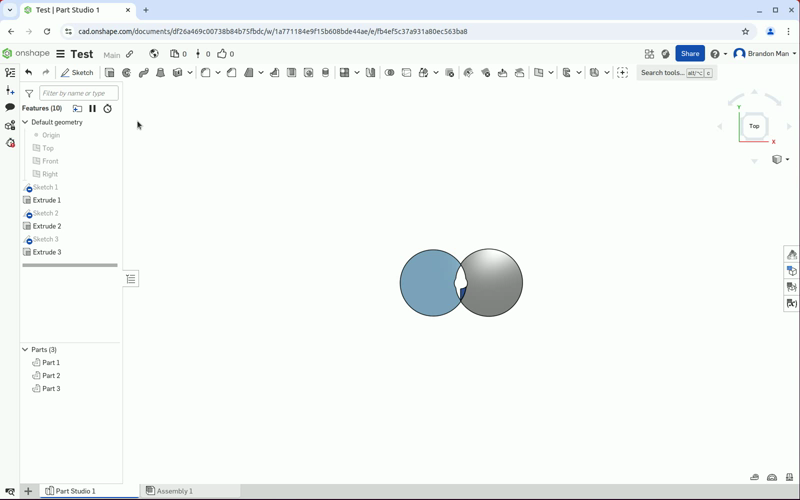
key(shift+h)
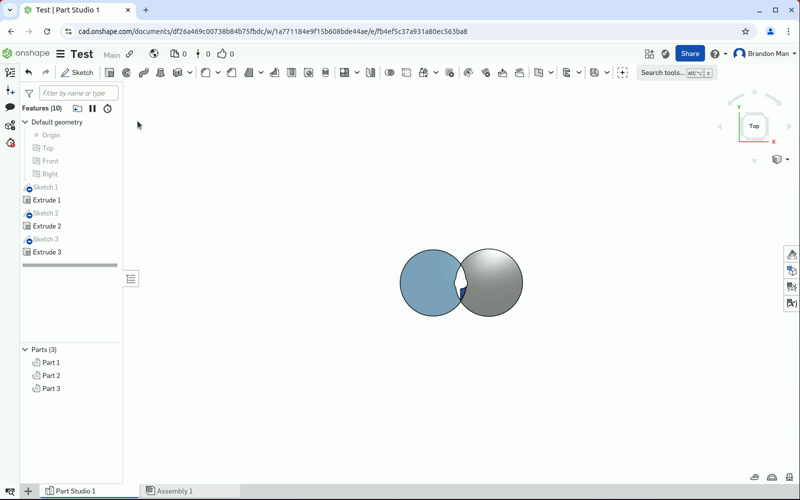
mouse_move(73, 189)
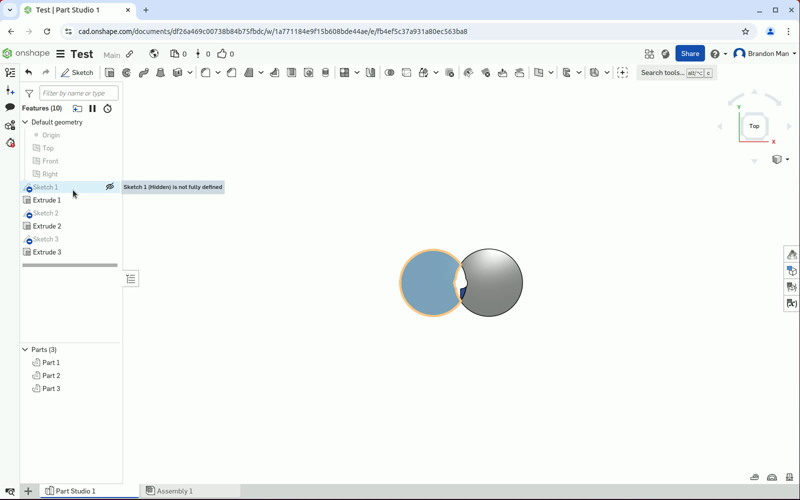
click(73, 189)
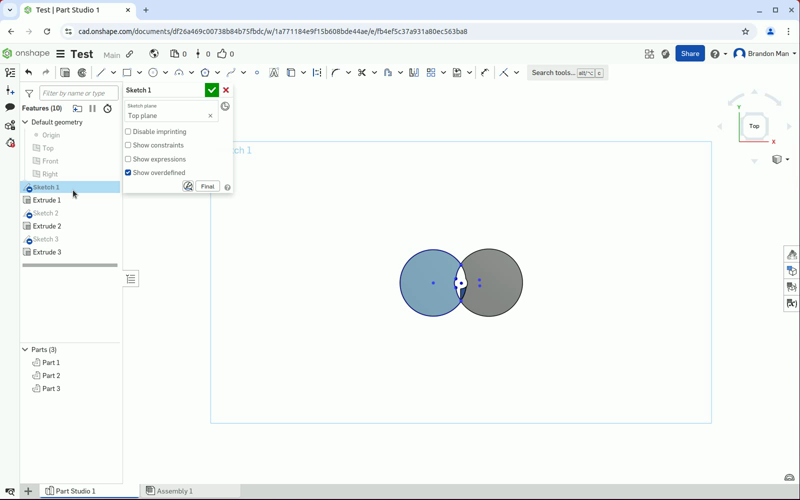
mouse_move(229, 92)
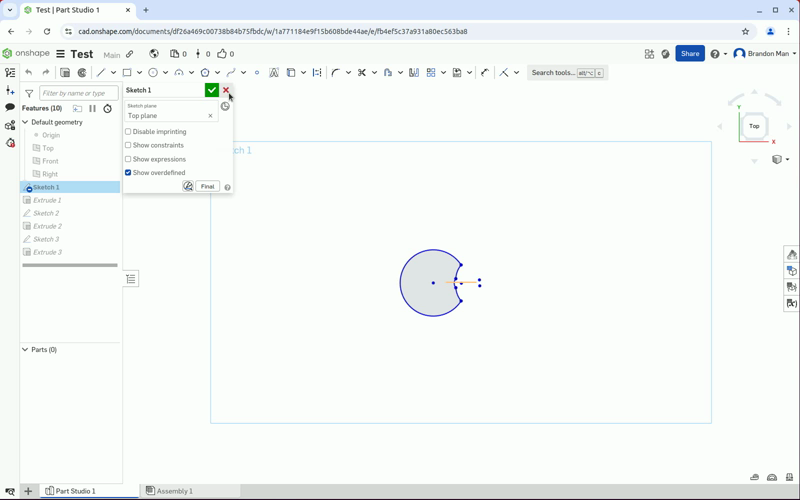
click(229, 92)
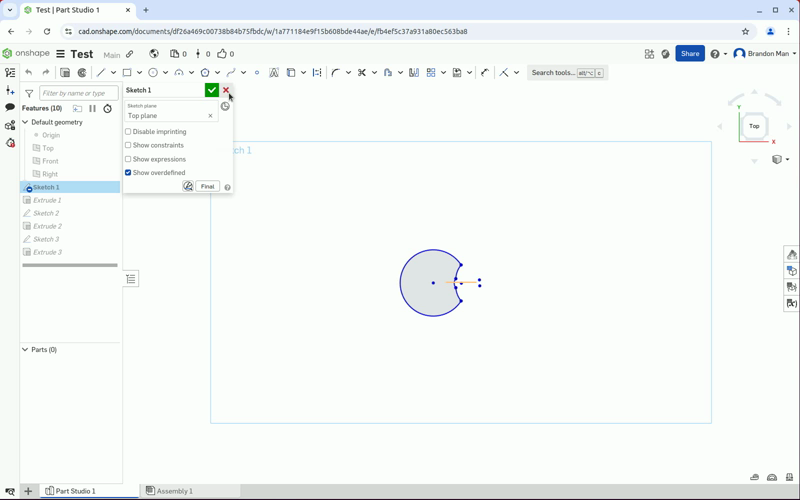
key(shift+s)
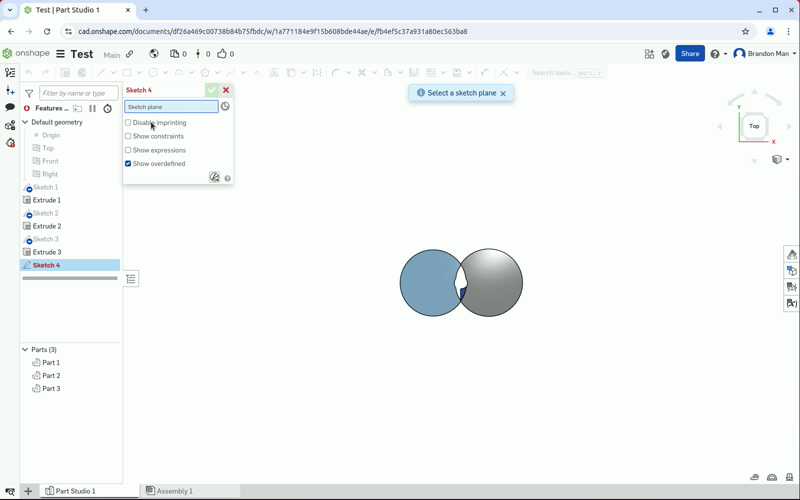
mouse_move(73, 150)
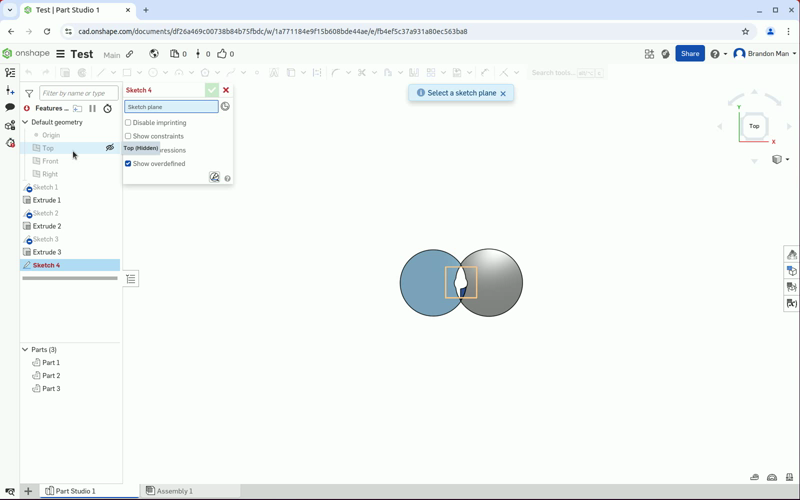
click(73, 150)
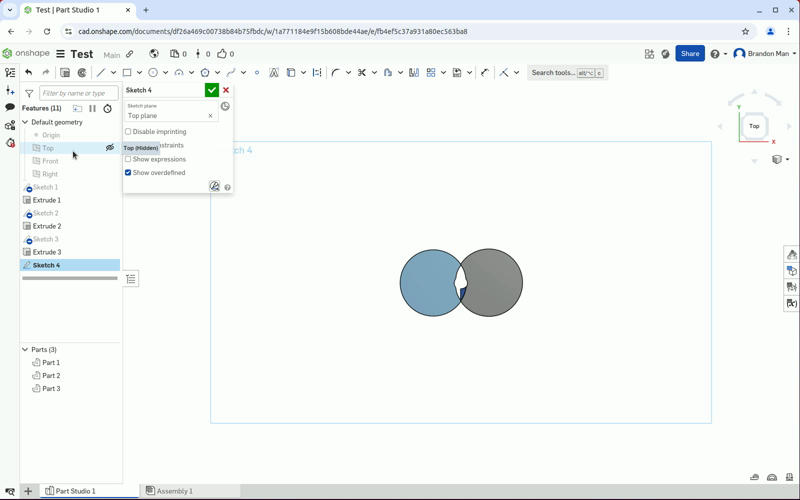
mouse_move(73, 352)
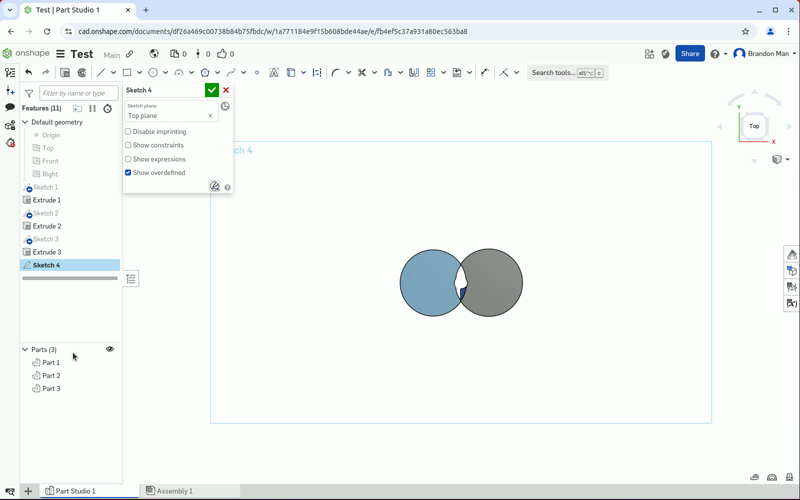
key(y)
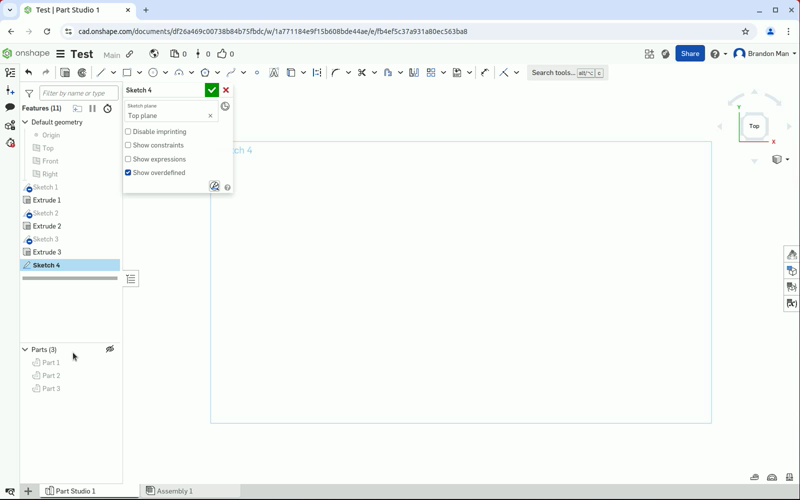
key(a)
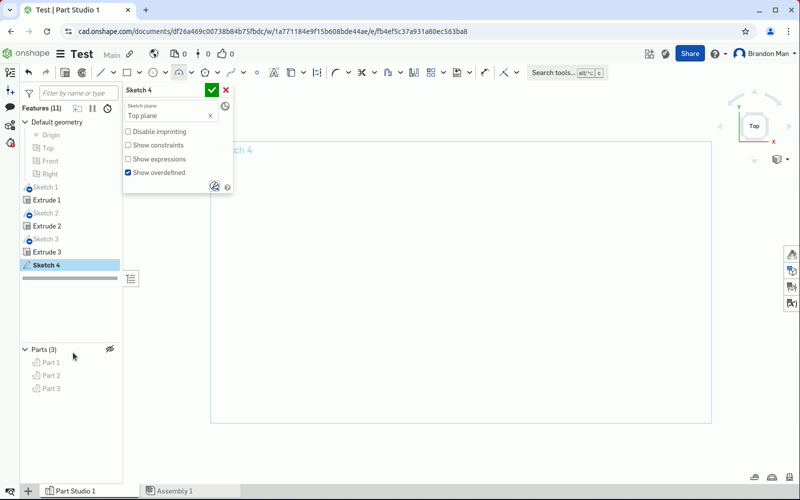
key_down(shift)
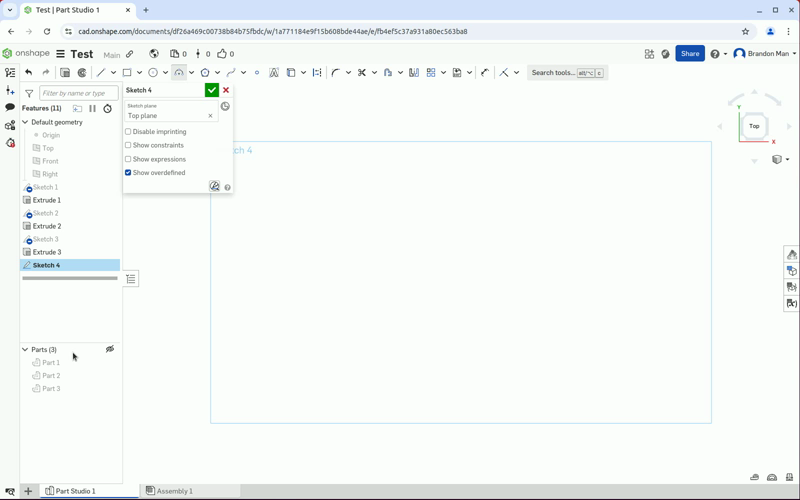
mouse_move(456, 287)
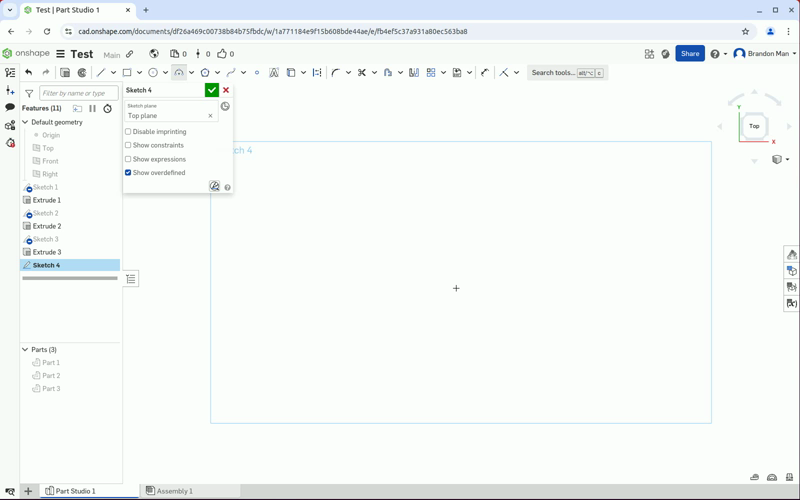
click(456, 287)
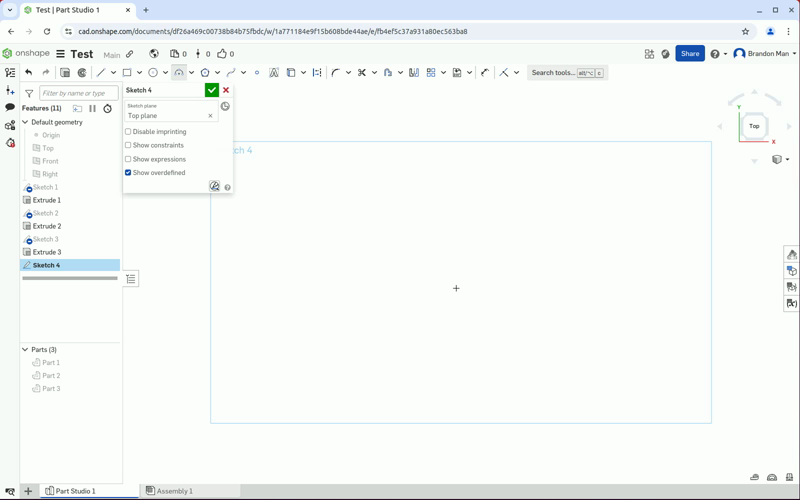
key_up(shift)
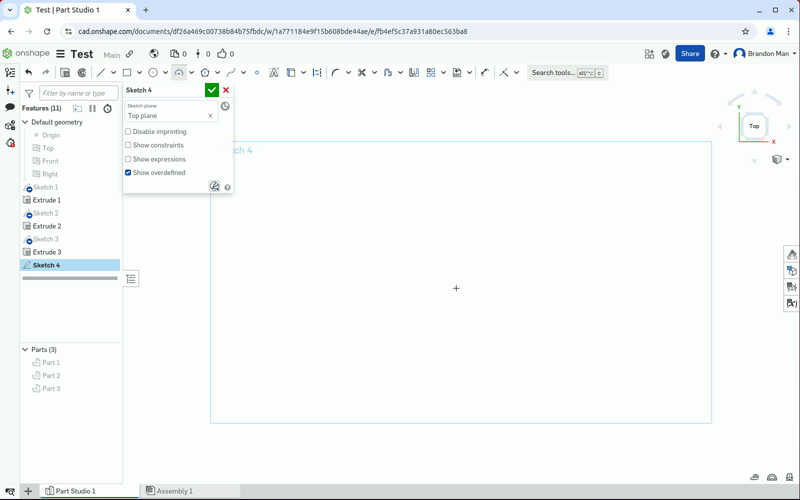
key_down(shift)
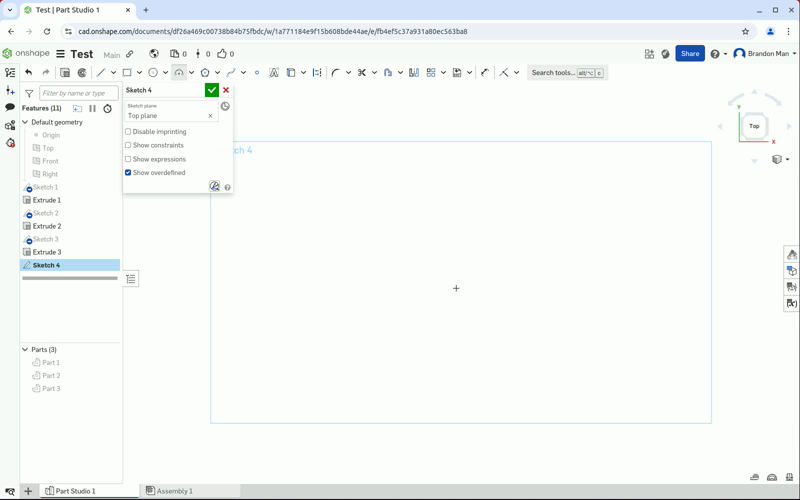
mouse_move(461, 301)
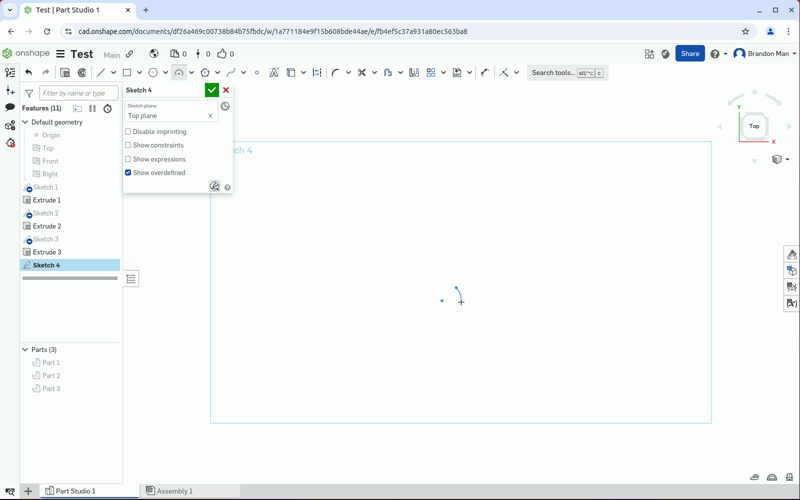
click(461, 301)
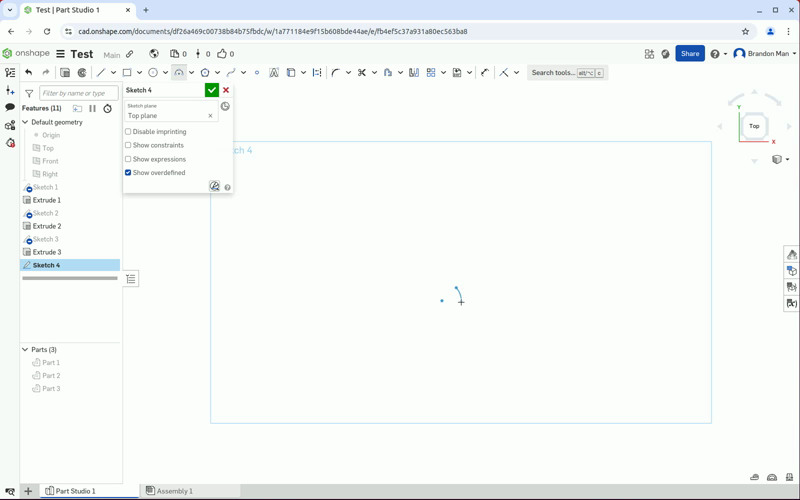
mouse_move(458, 294)
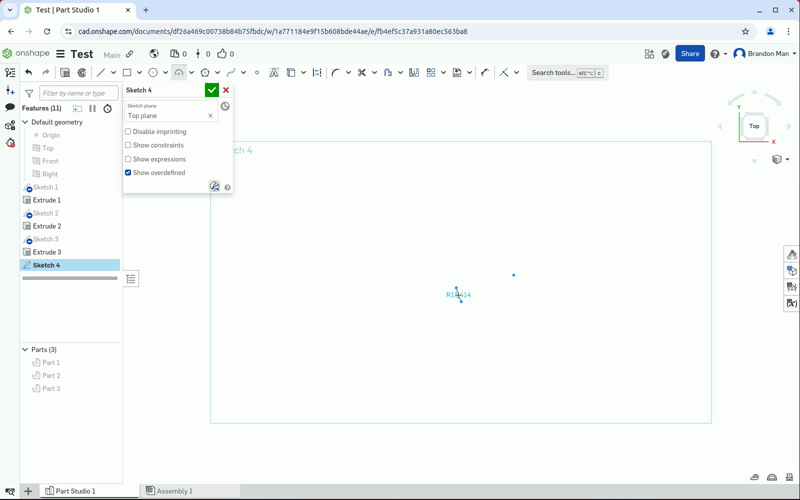
click(458, 294)
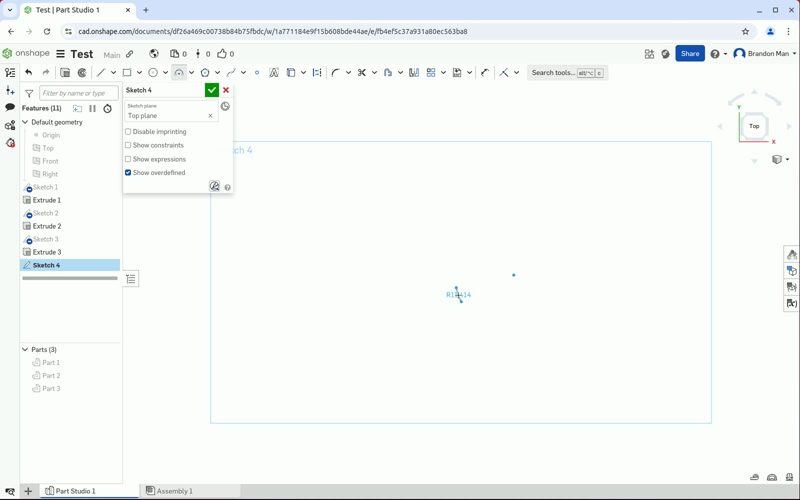
key_up(shift)
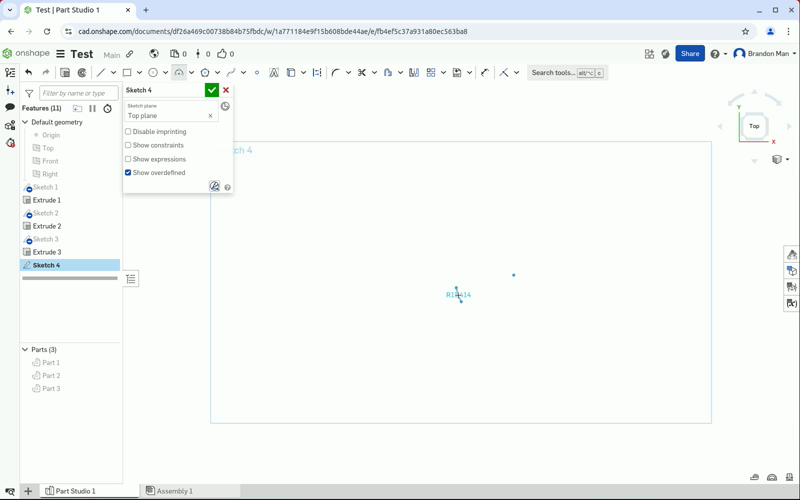
key(esc)
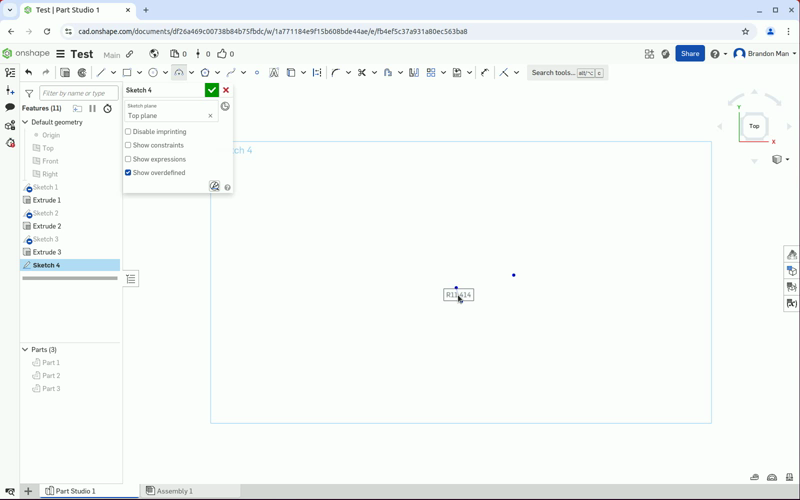
key(l)
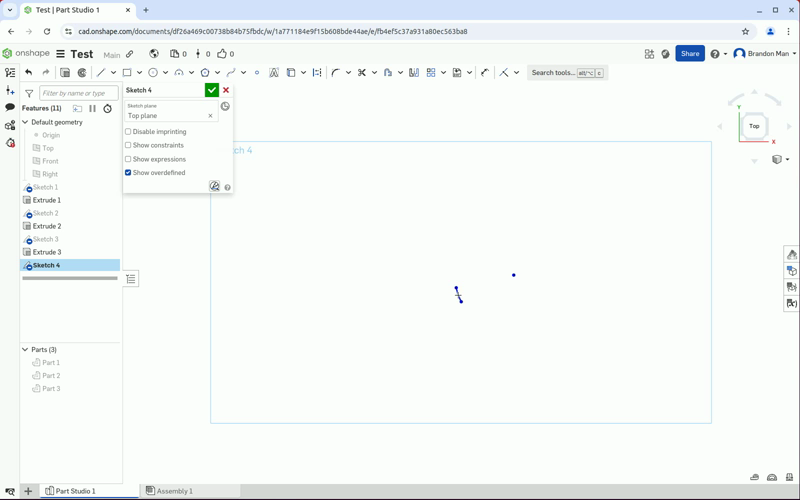
mouse_move(461, 301)
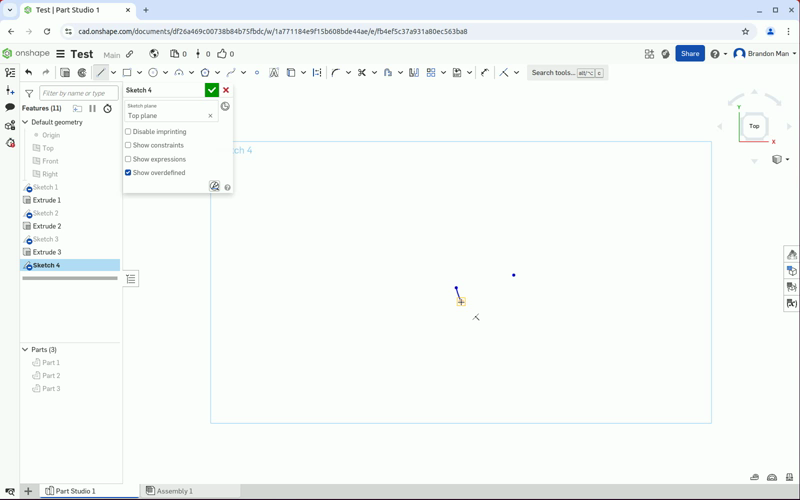
click(461, 301)
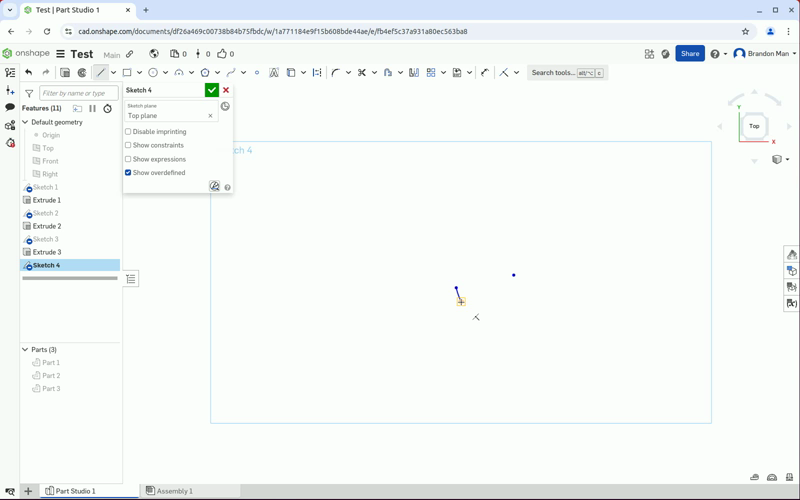
key_down(shift)
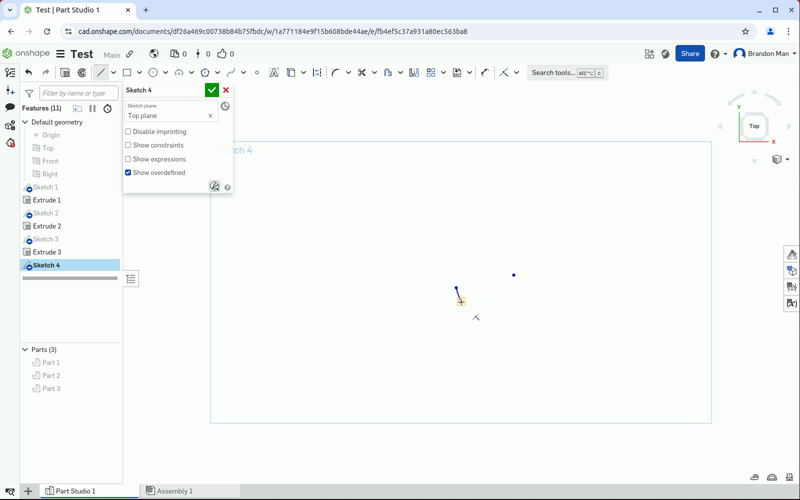
mouse_move(491, 301)
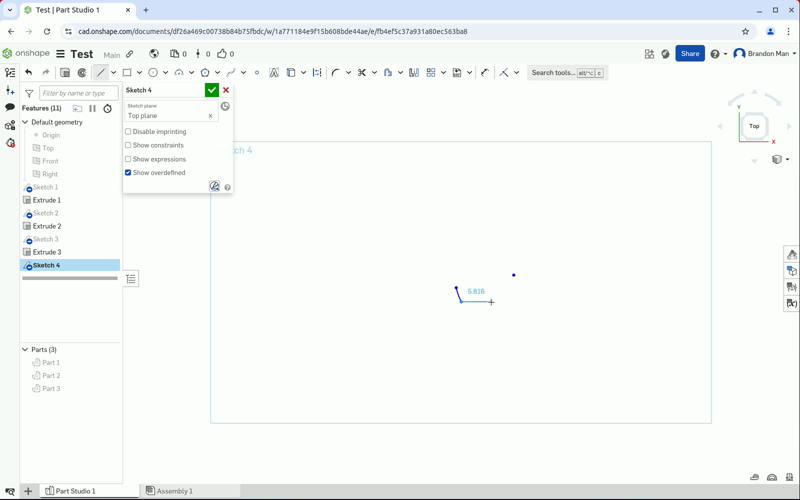
mouse_move(461, 289)
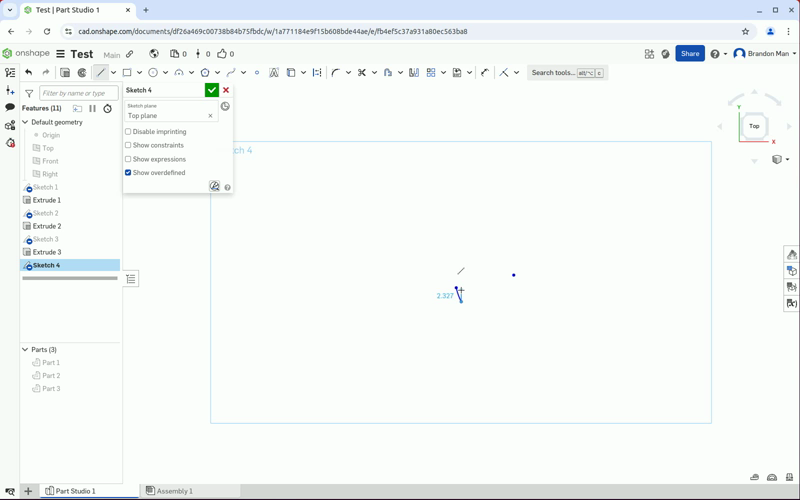
click(461, 289)
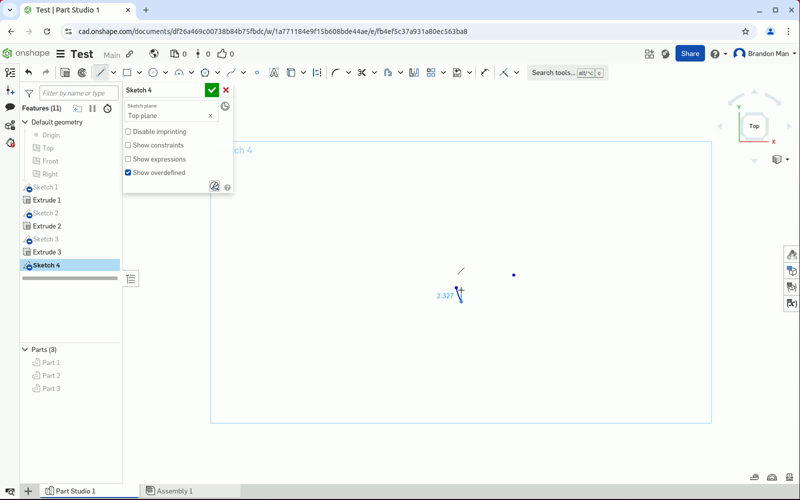
key_up(shift)
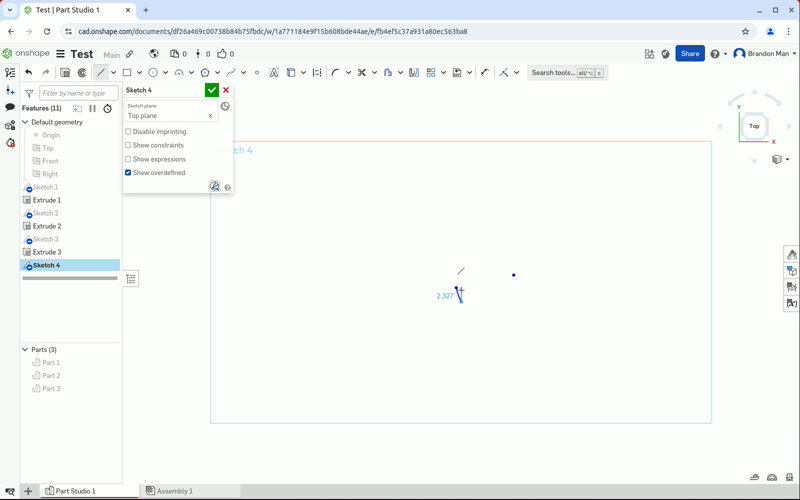
key(esc)
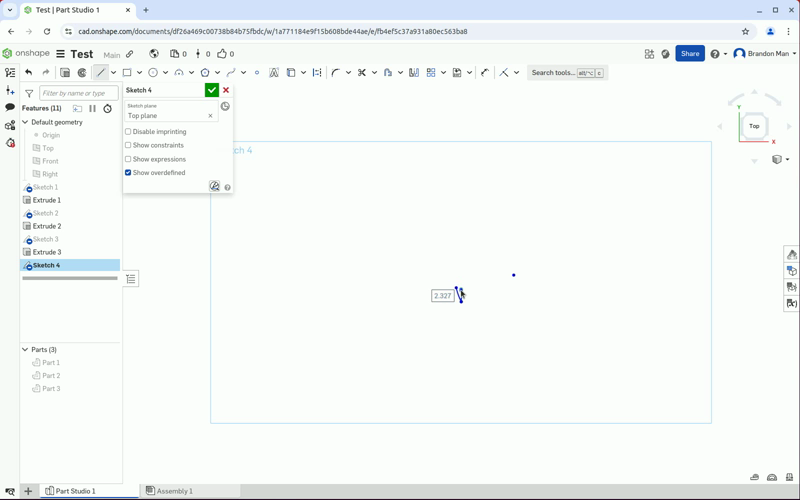
key(a)
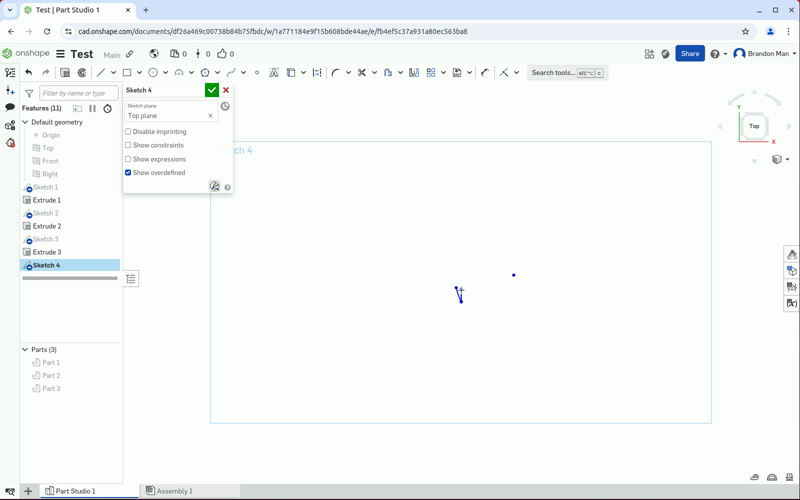
mouse_move(461, 289)
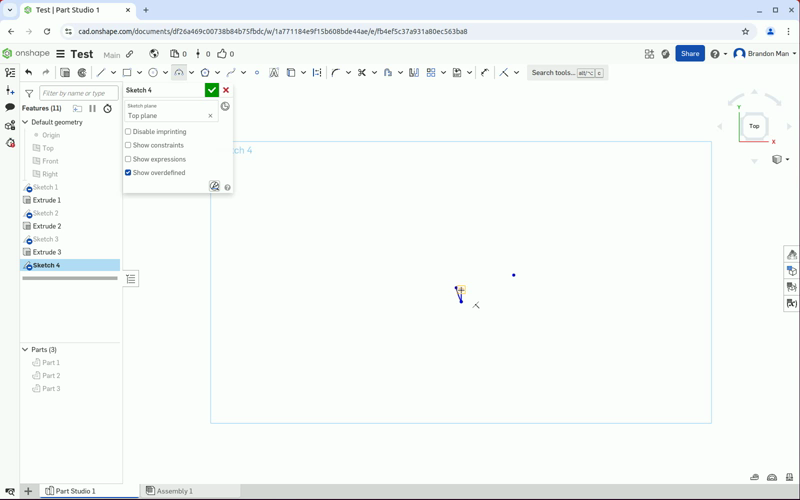
click(461, 289)
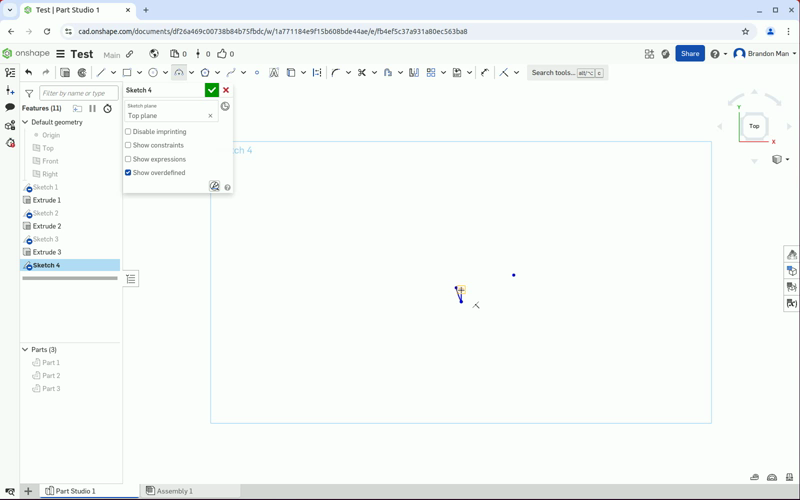
mouse_move(456, 287)
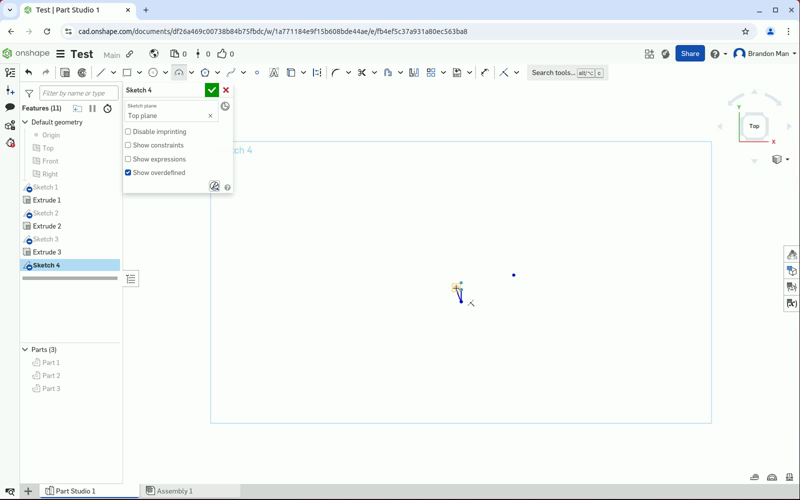
scroll(6)
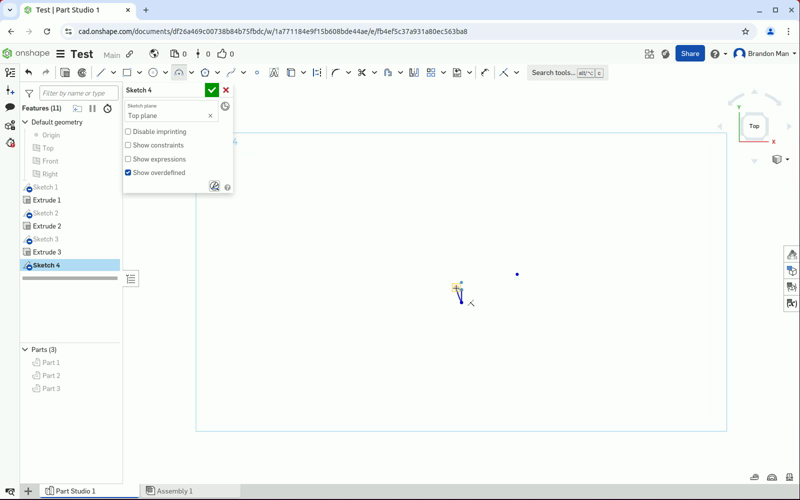
scroll(6)
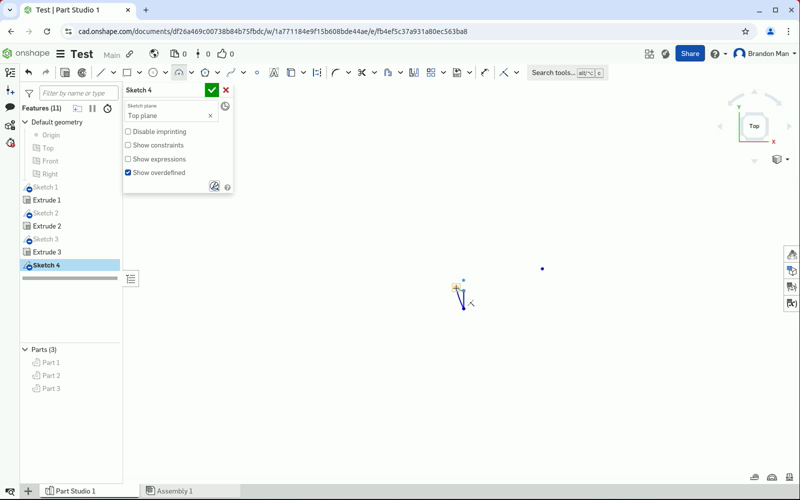
scroll(6)
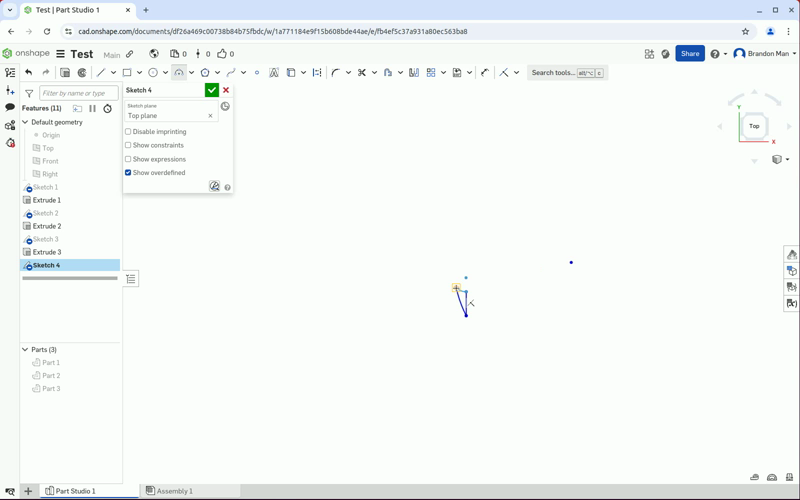
scroll(6)
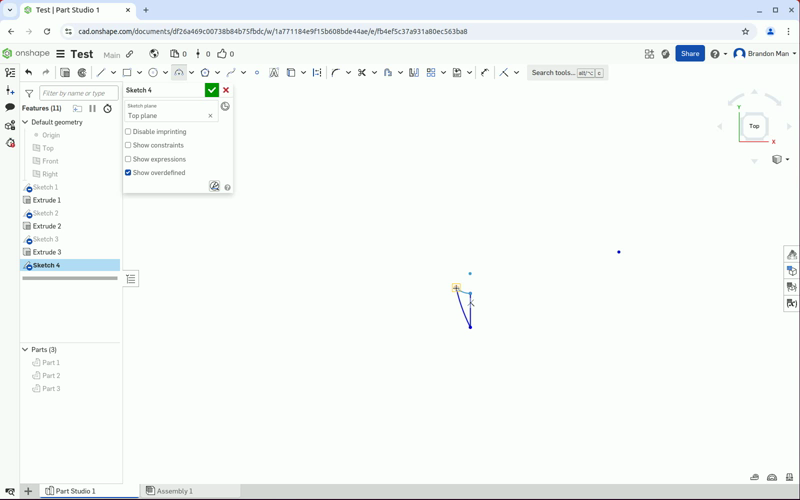
scroll(6)
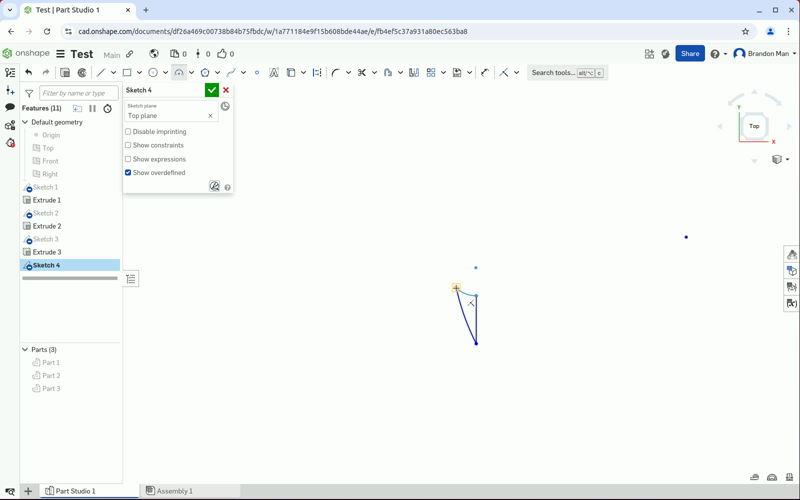
scroll(6)
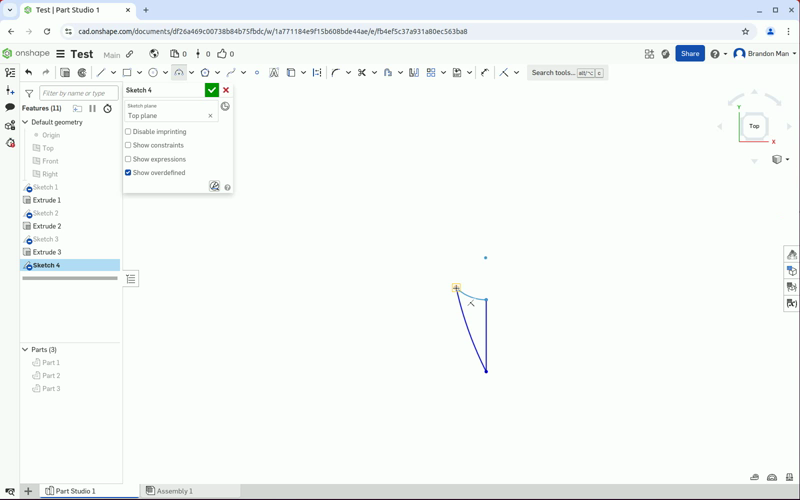
scroll(6)
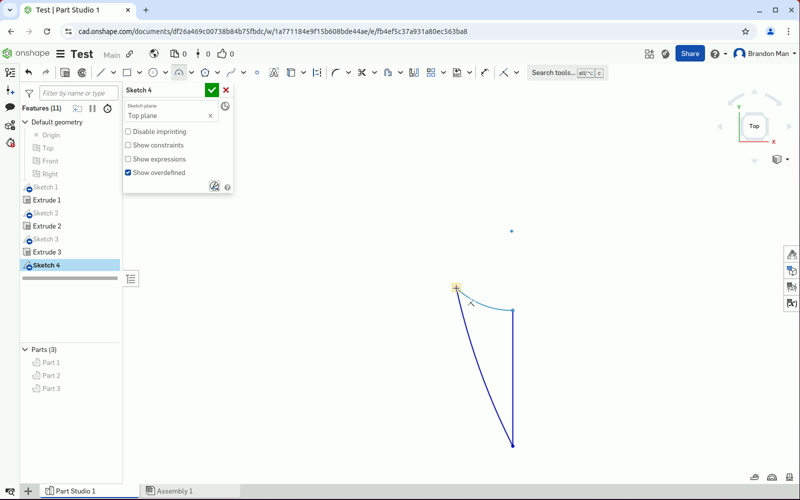
click(456, 287)
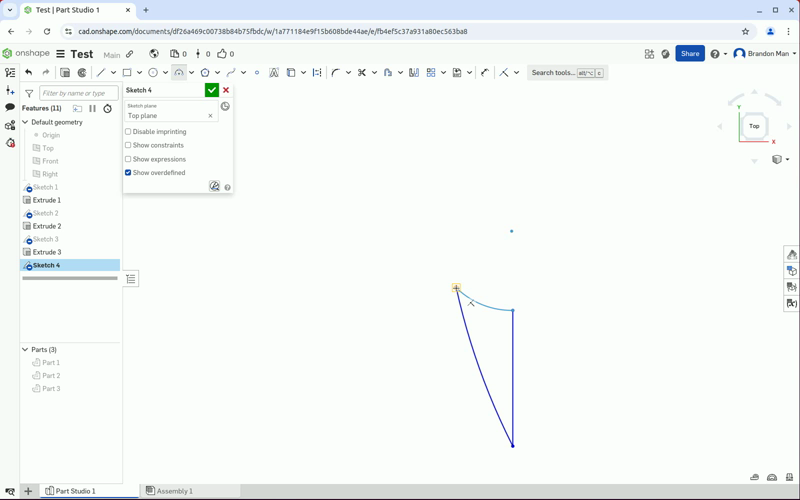
scroll(-6)
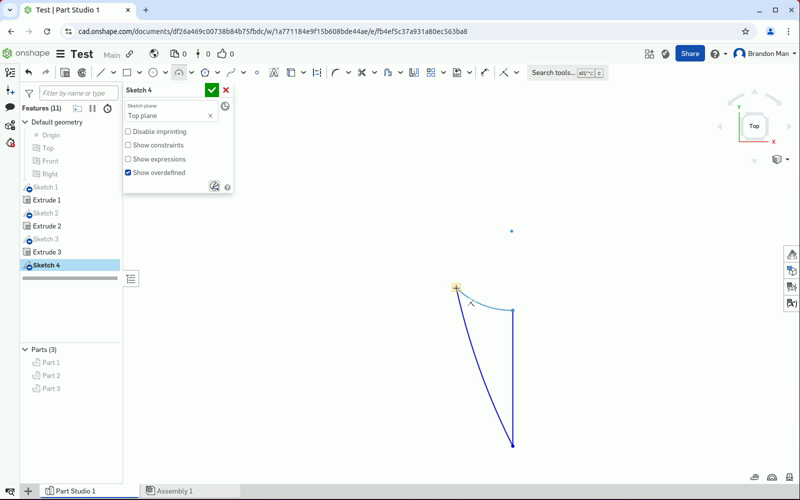
scroll(-6)
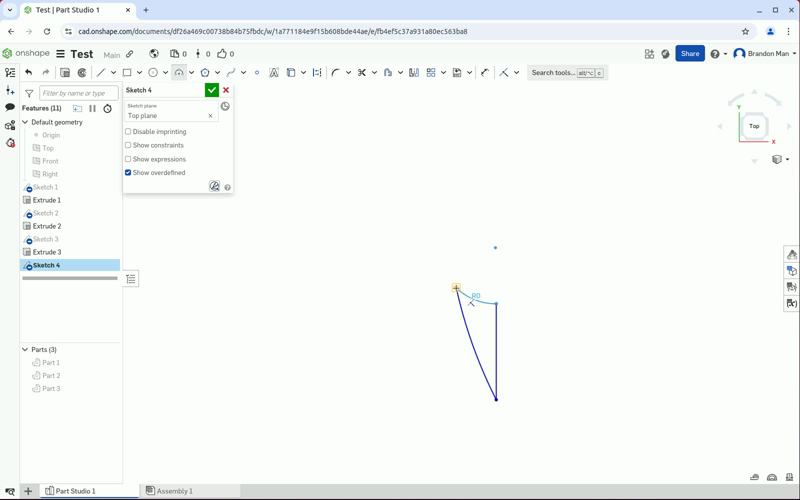
scroll(-6)
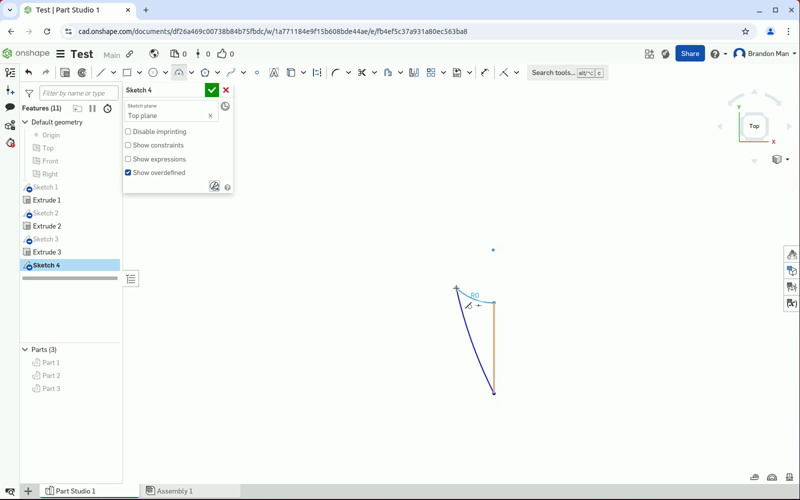
scroll(-6)
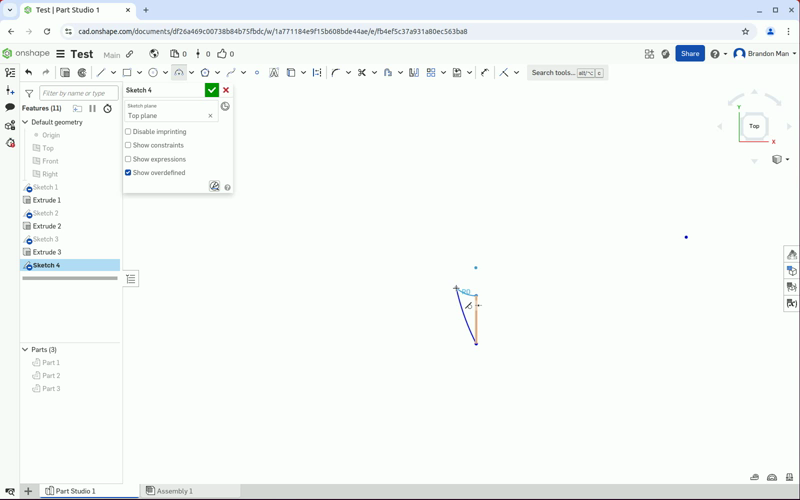
scroll(-6)
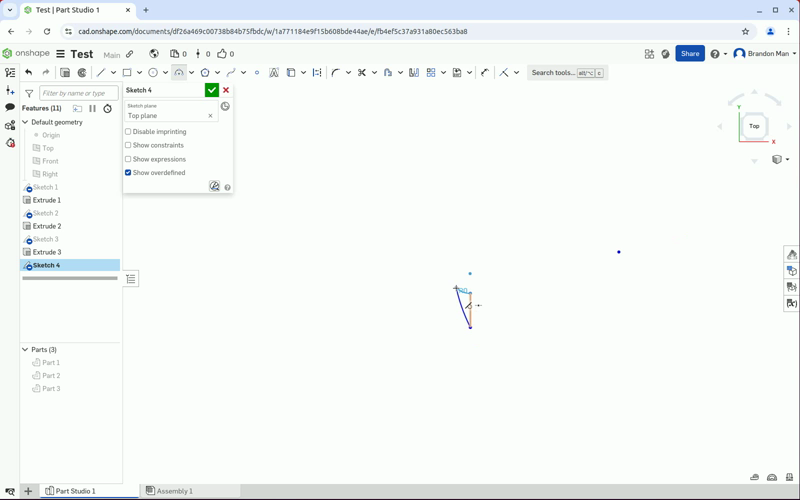
scroll(-6)
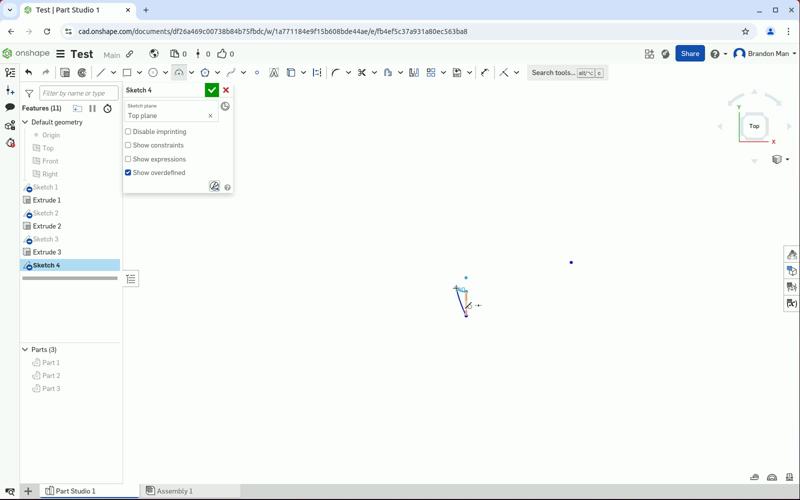
scroll(-6)
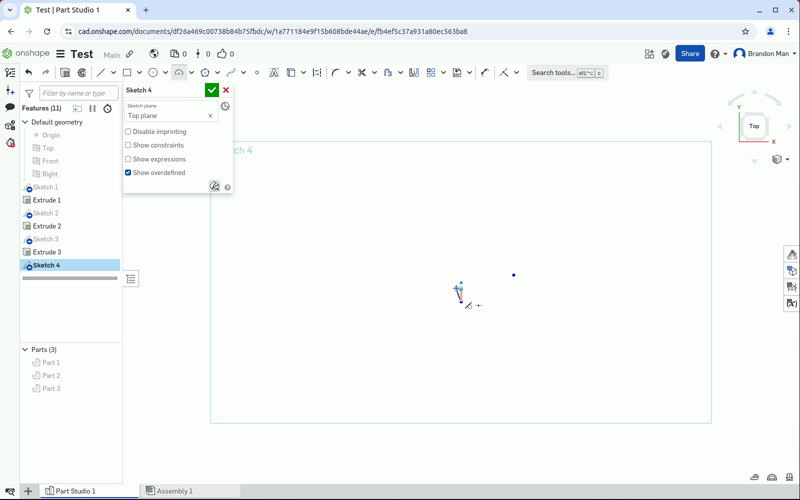
key_down(shift)
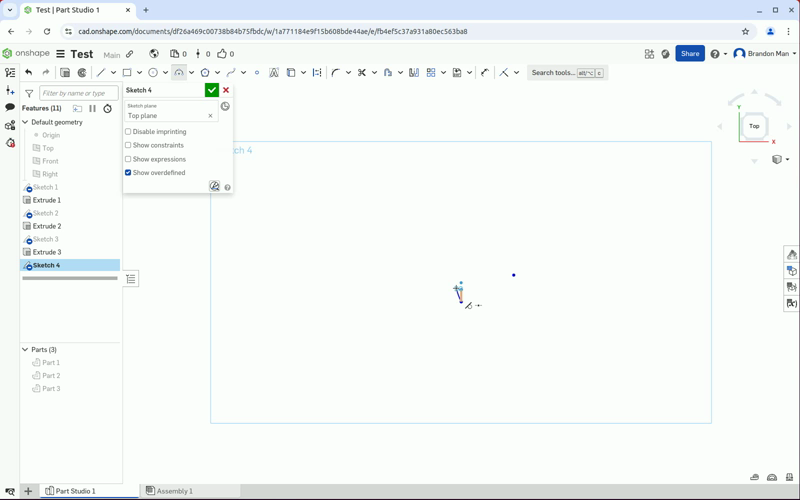
mouse_move(458, 289)
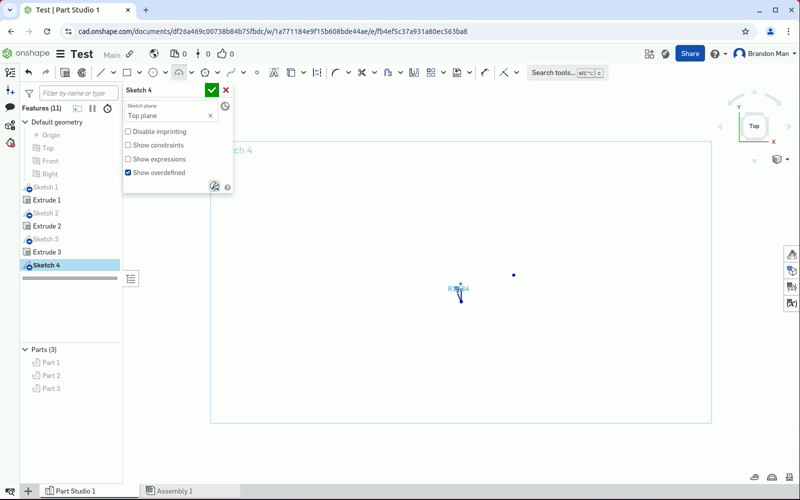
scroll(6)
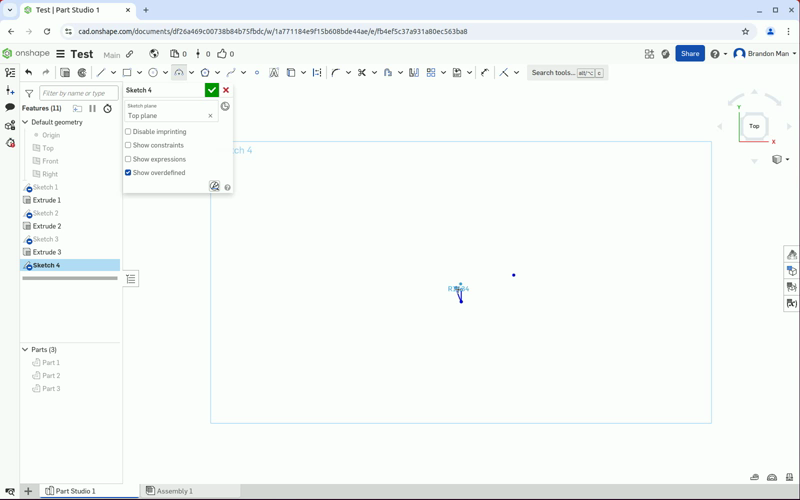
scroll(6)
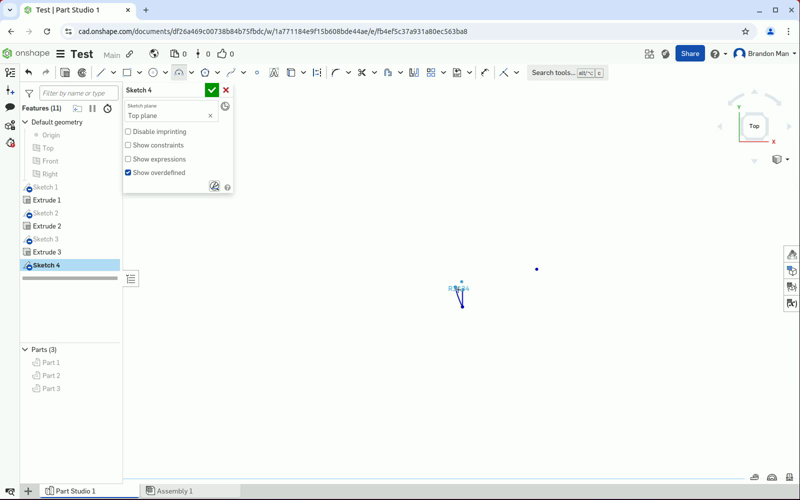
scroll(6)
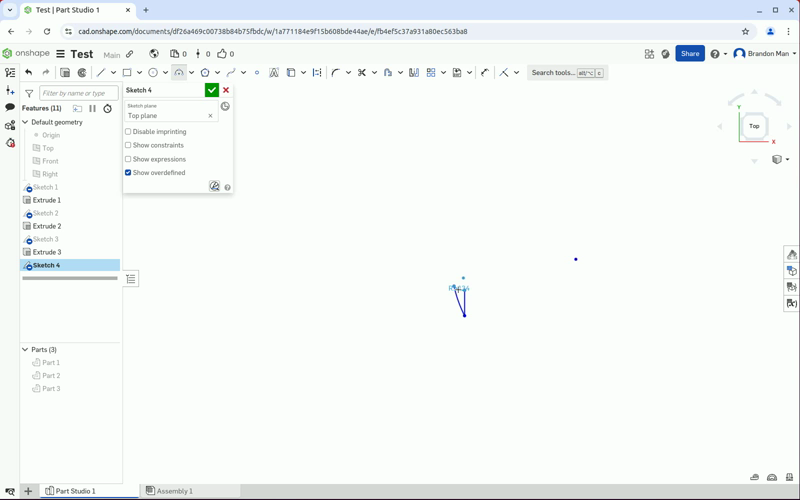
scroll(6)
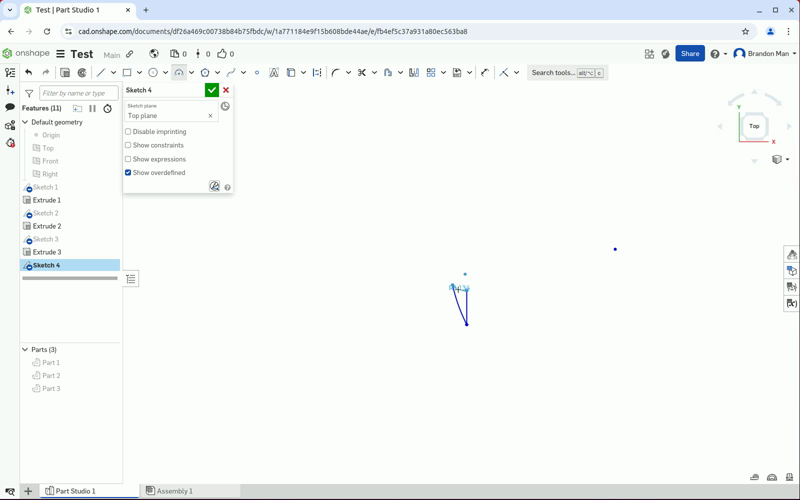
scroll(6)
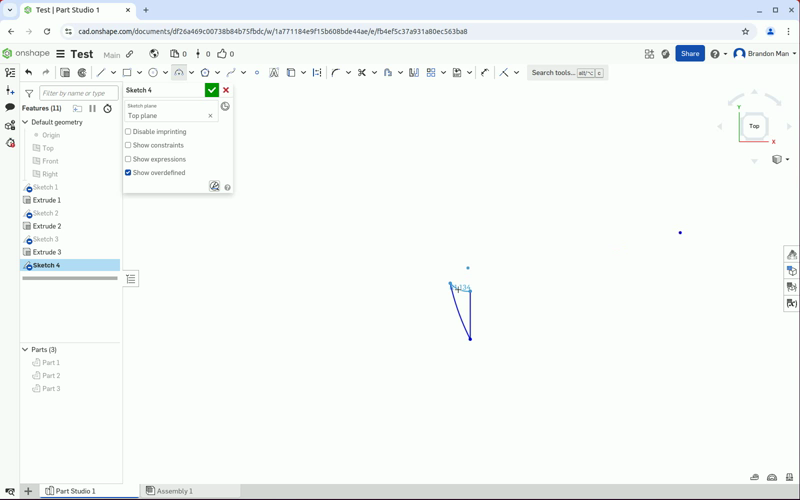
scroll(6)
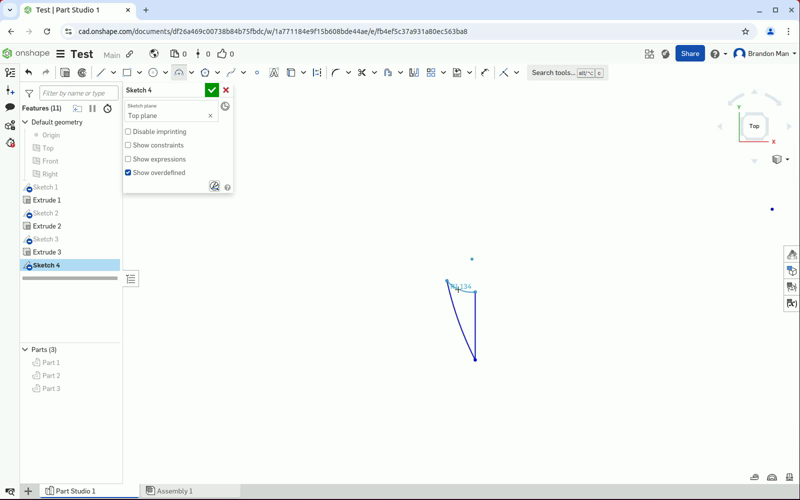
scroll(6)
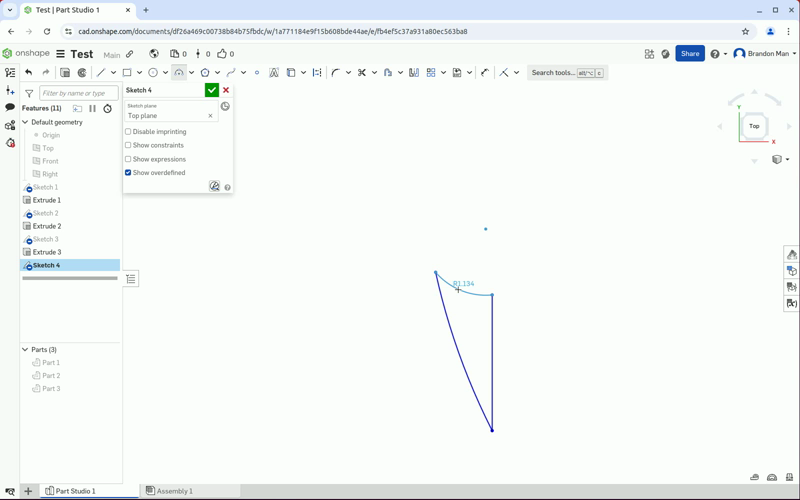
click(458, 289)
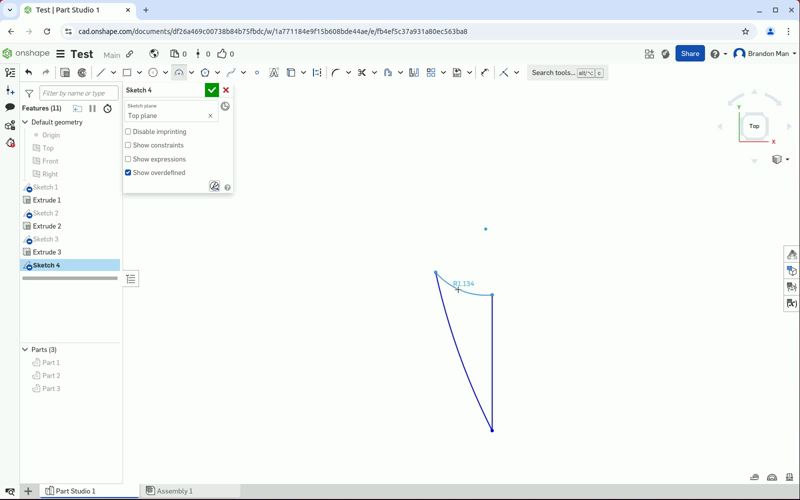
scroll(-6)
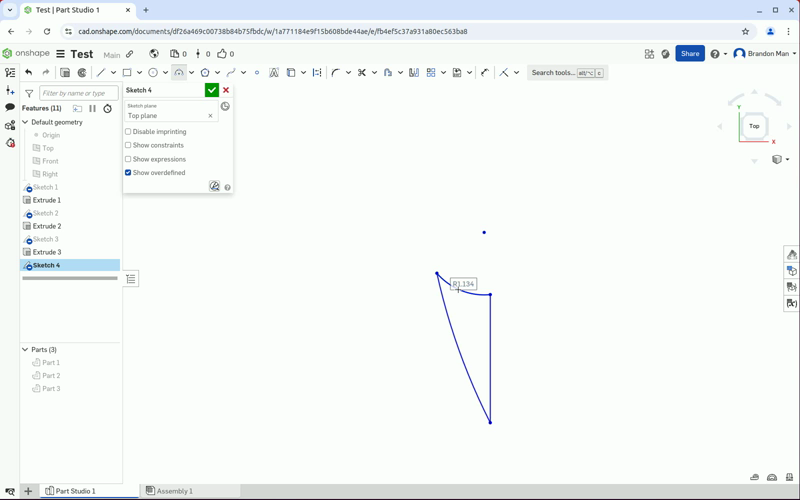
scroll(-6)
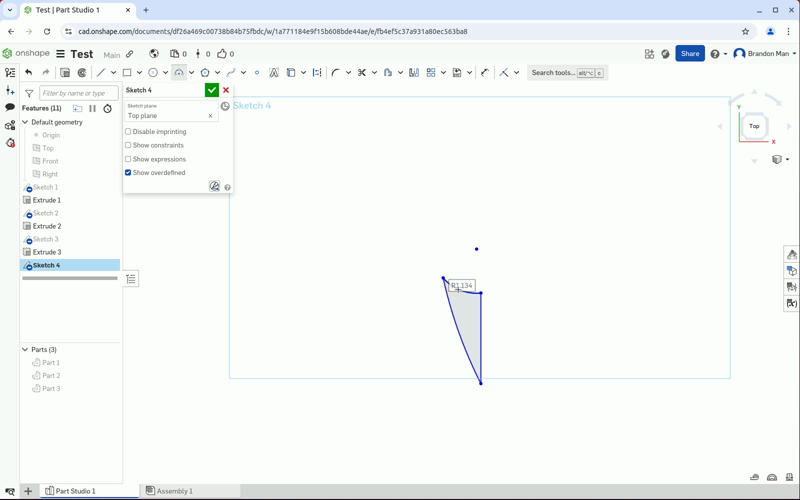
scroll(-6)
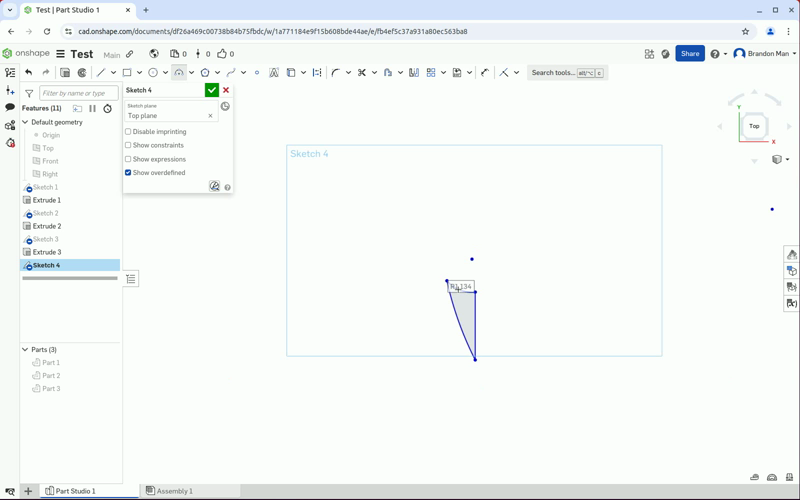
scroll(-6)
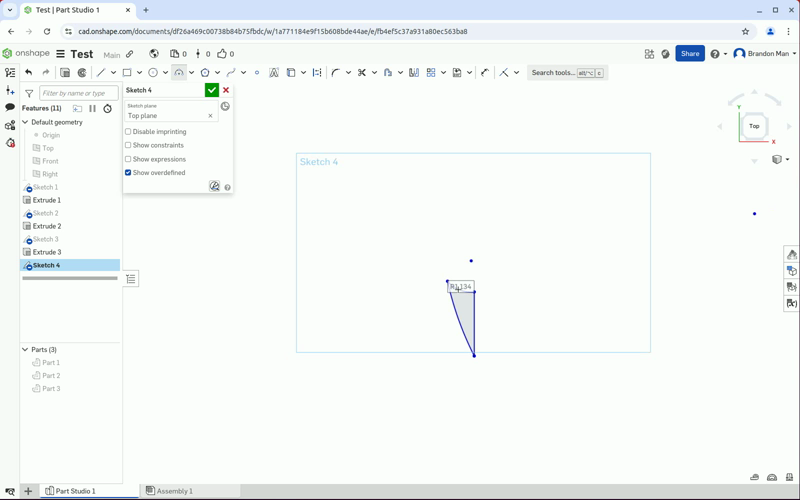
scroll(-6)
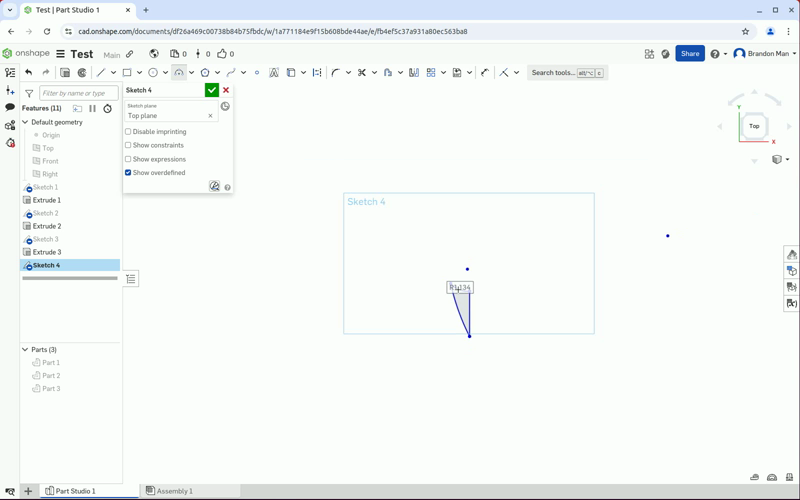
scroll(-6)
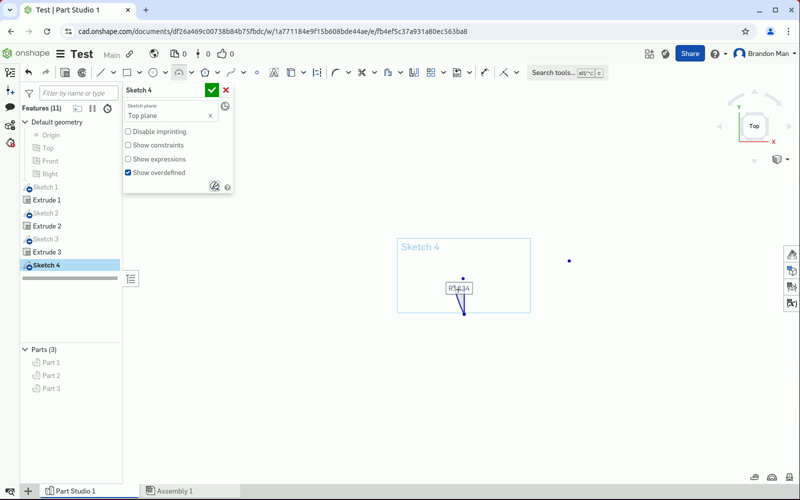
scroll(-6)
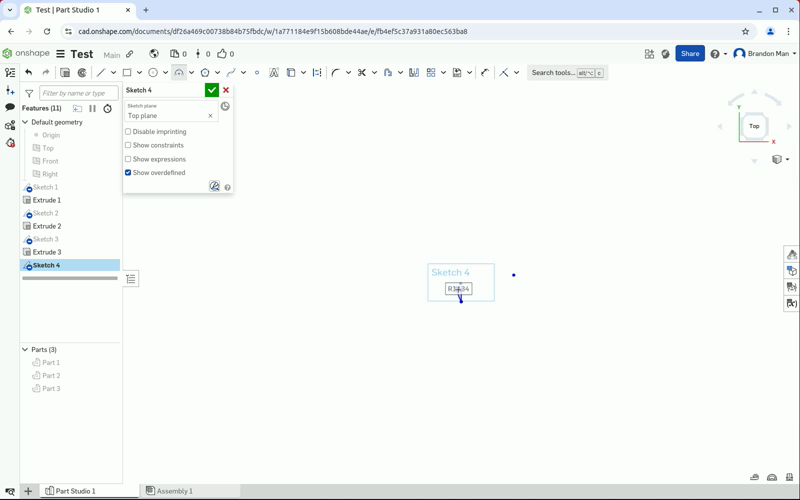
key_up(shift)
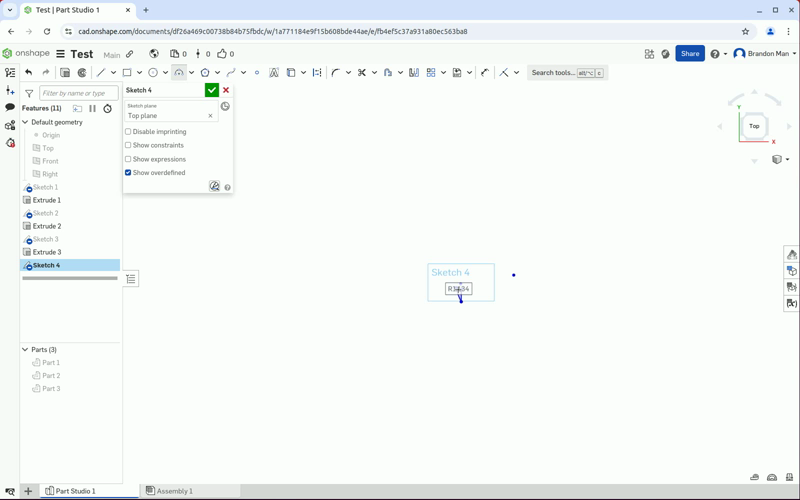
key(esc)
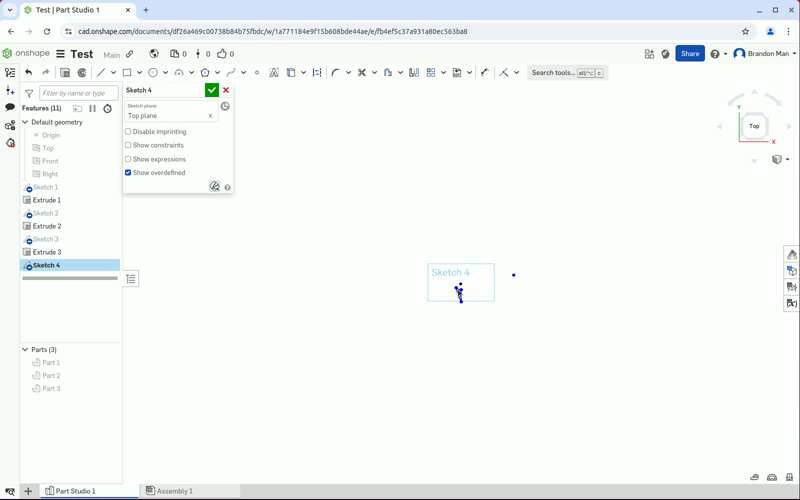
mouse_move(459, 291)
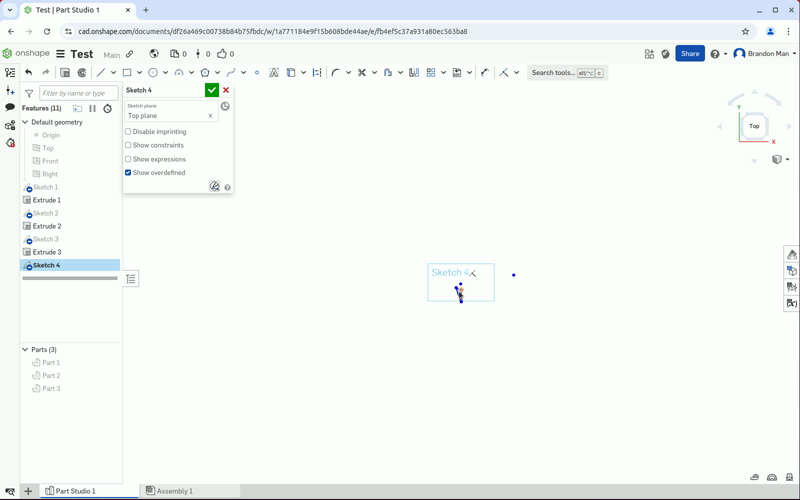
scroll(6)
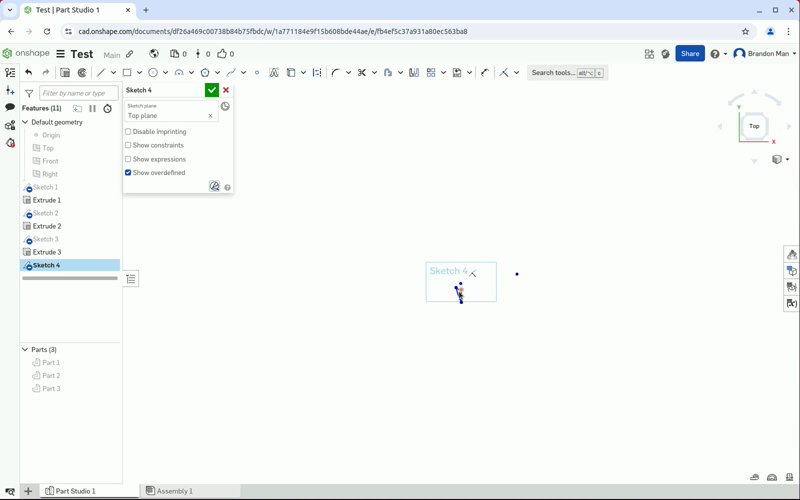
scroll(6)
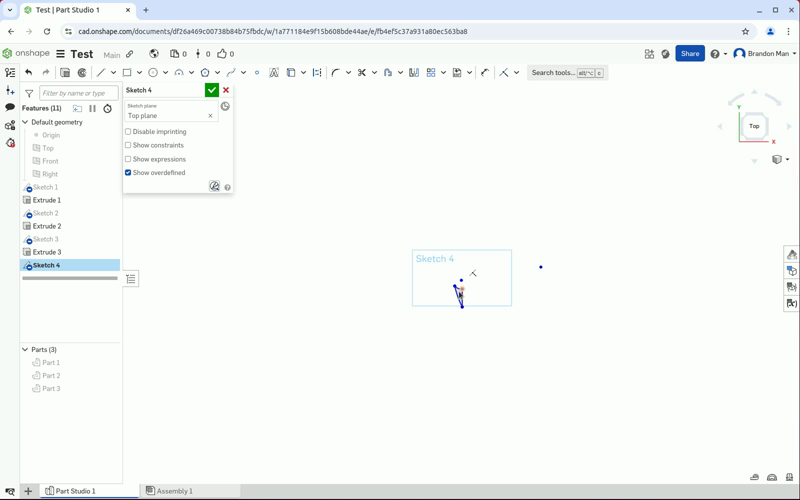
scroll(6)
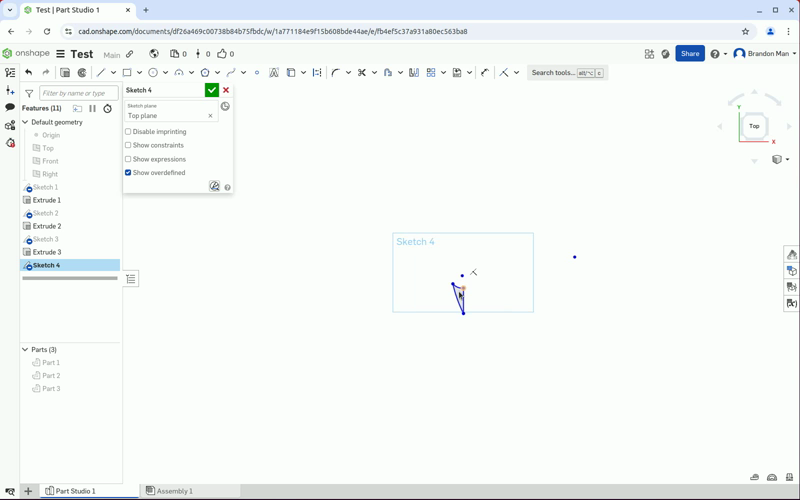
scroll(6)
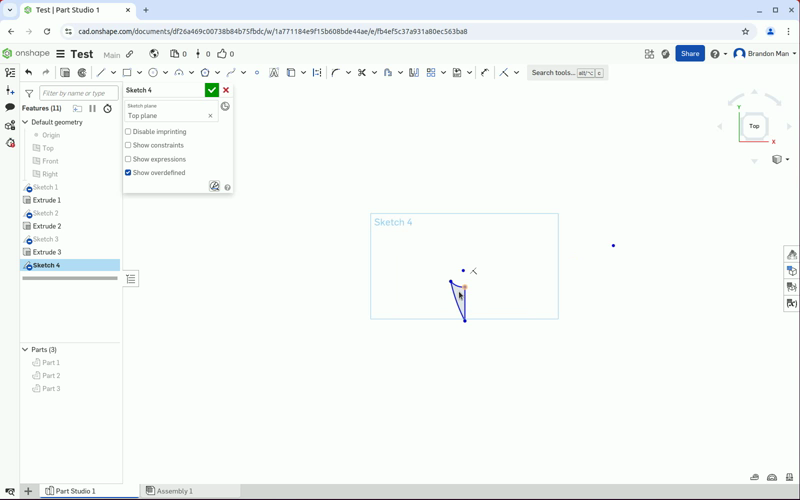
scroll(6)
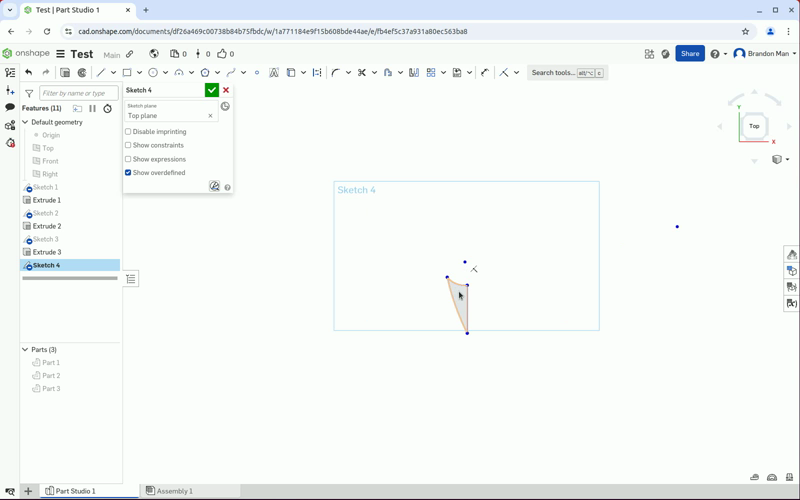
scroll(6)
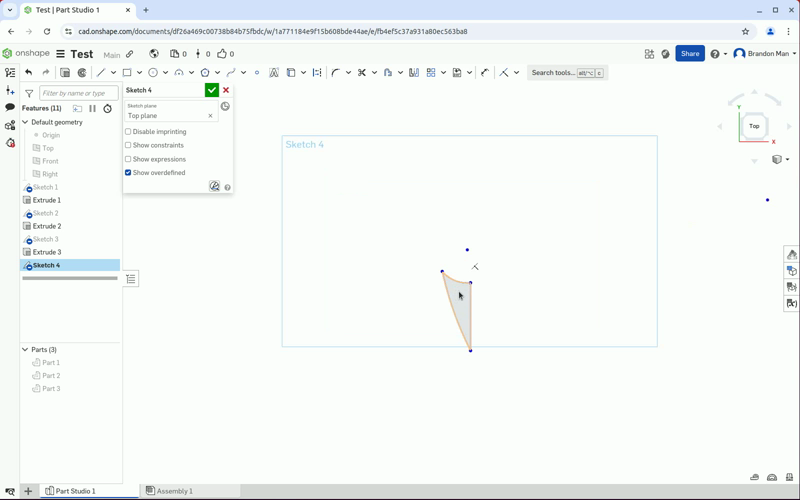
scroll(6)
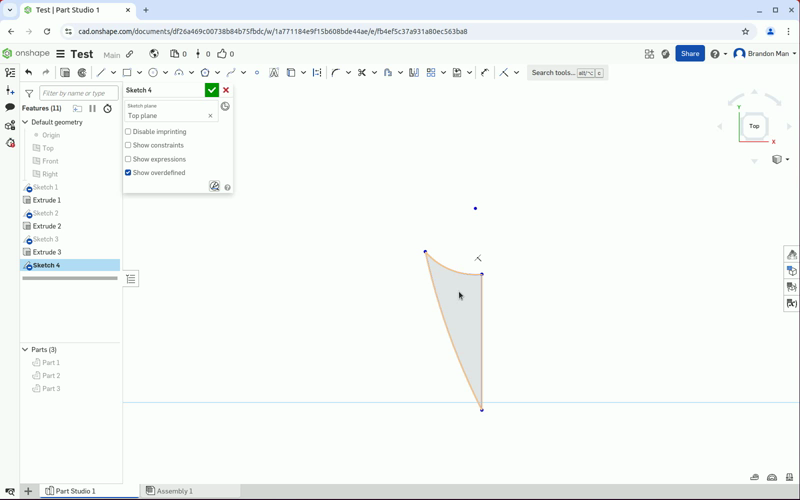
click(459, 291)
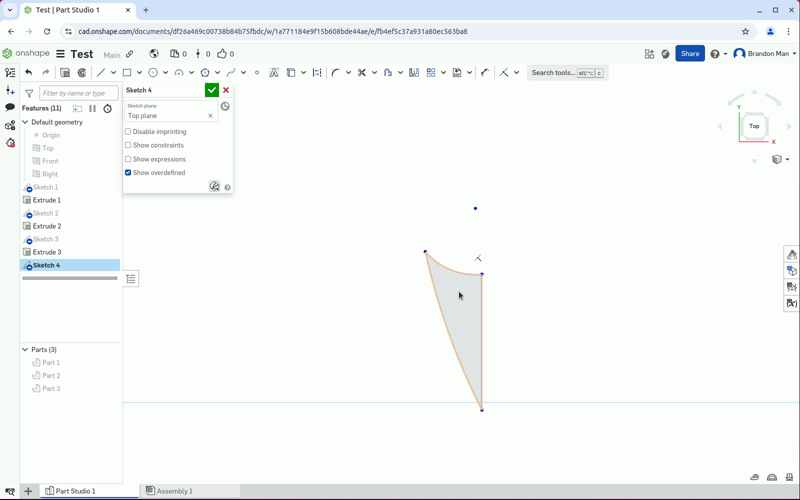
scroll(-6)
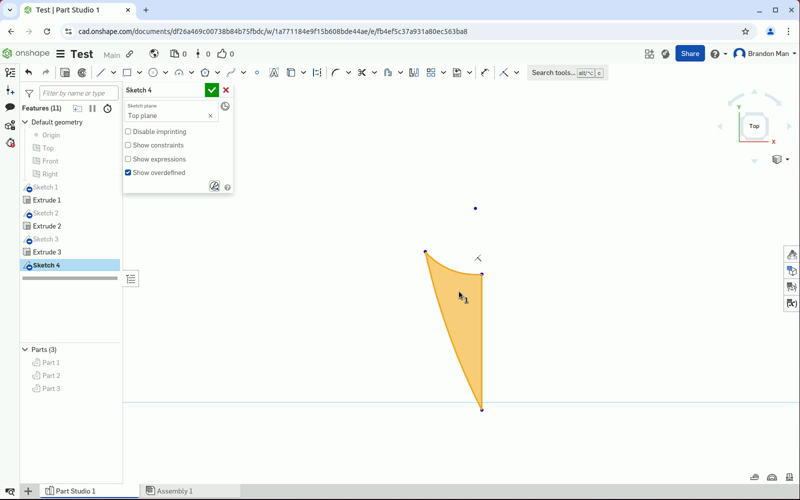
scroll(-6)
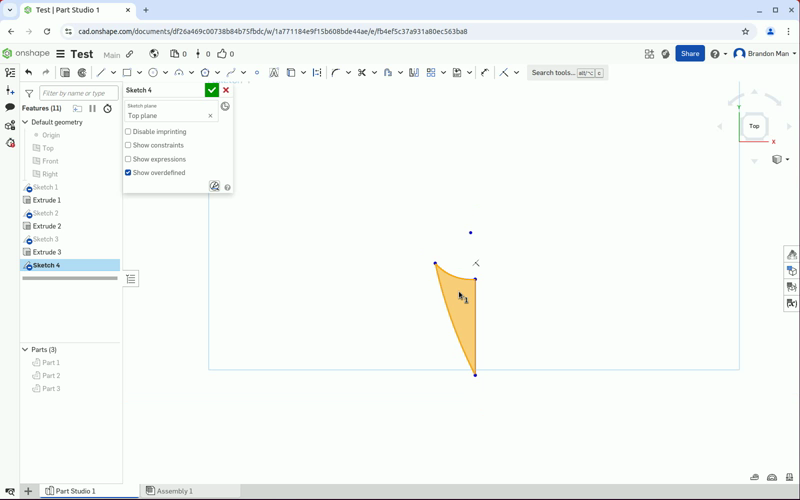
scroll(-6)
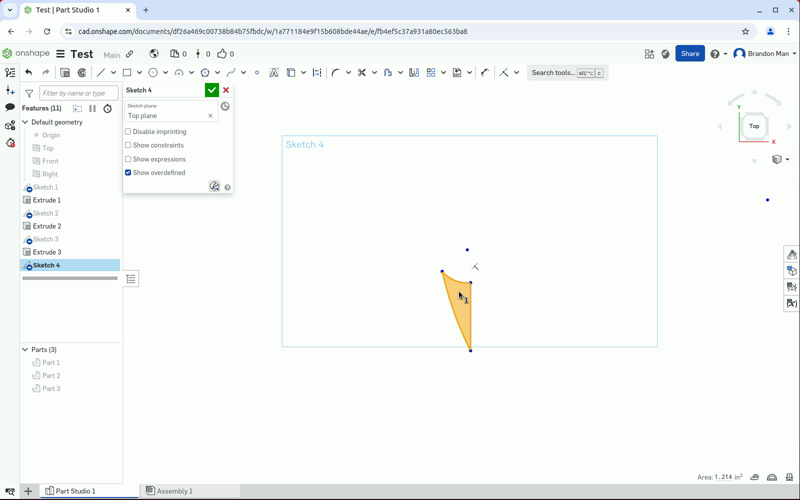
scroll(-6)
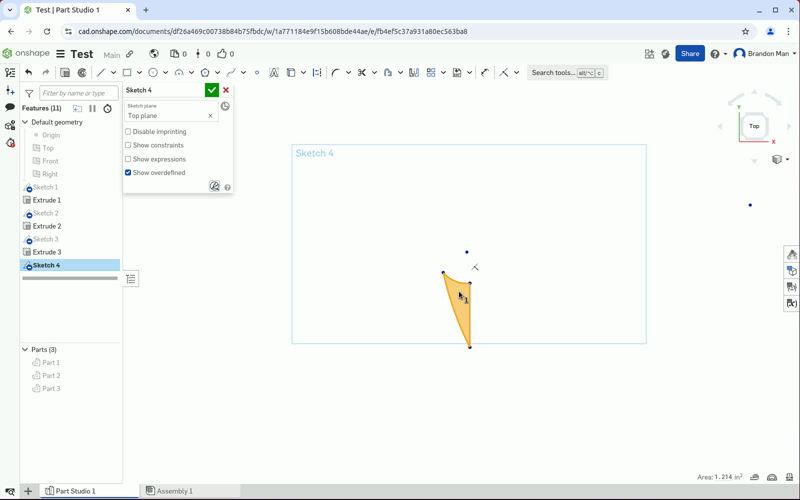
scroll(-6)
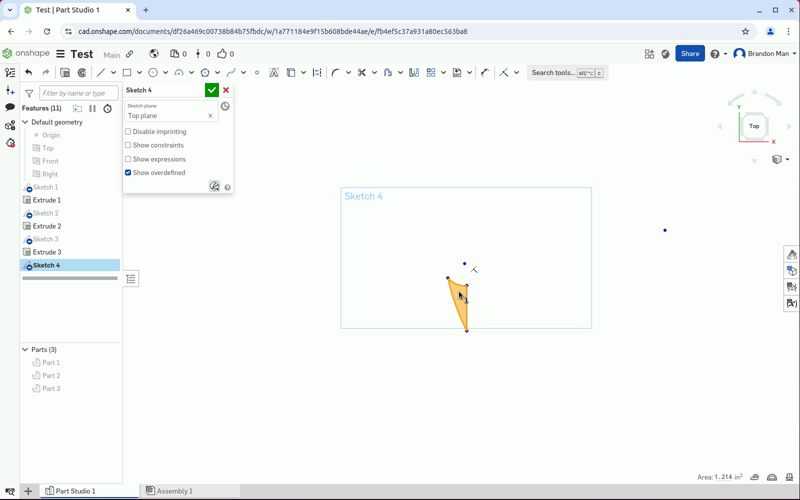
scroll(-6)
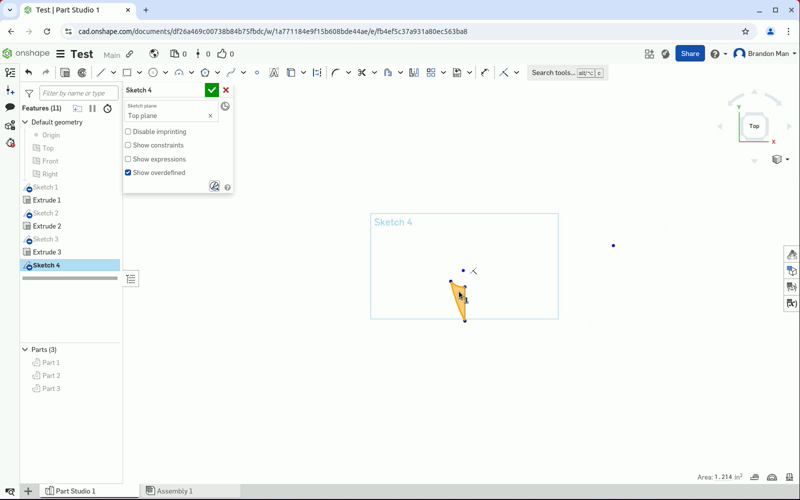
scroll(-6)
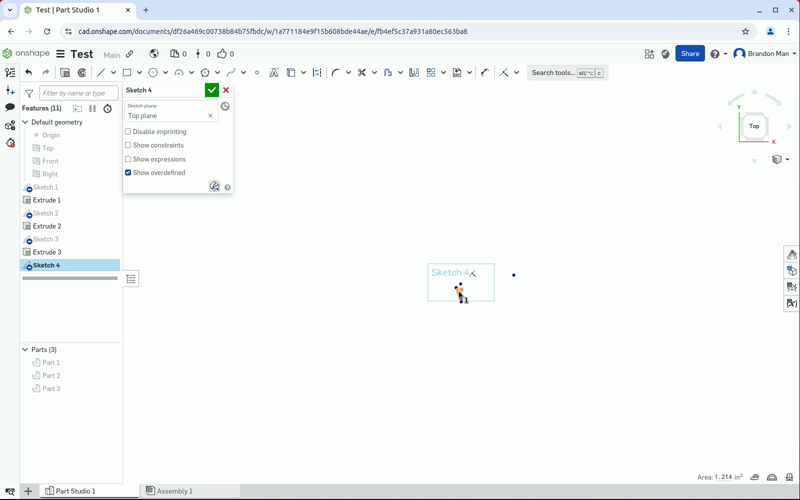
mouse_move(73, 352)
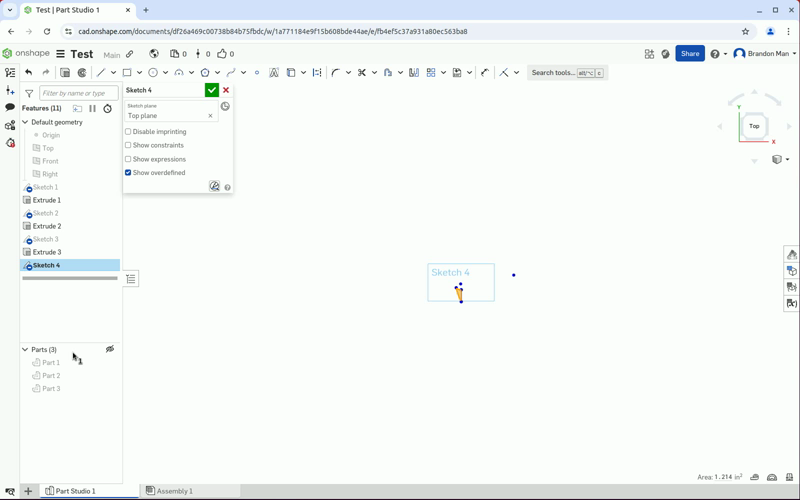
key(shift+y)
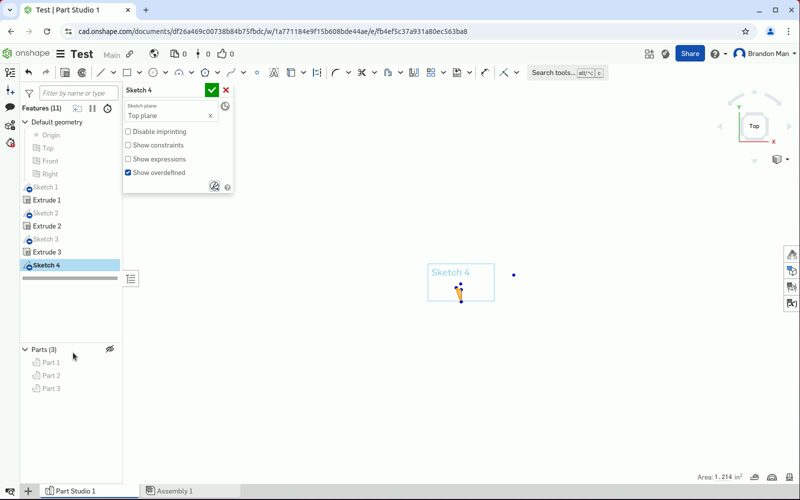
key(shift+e)
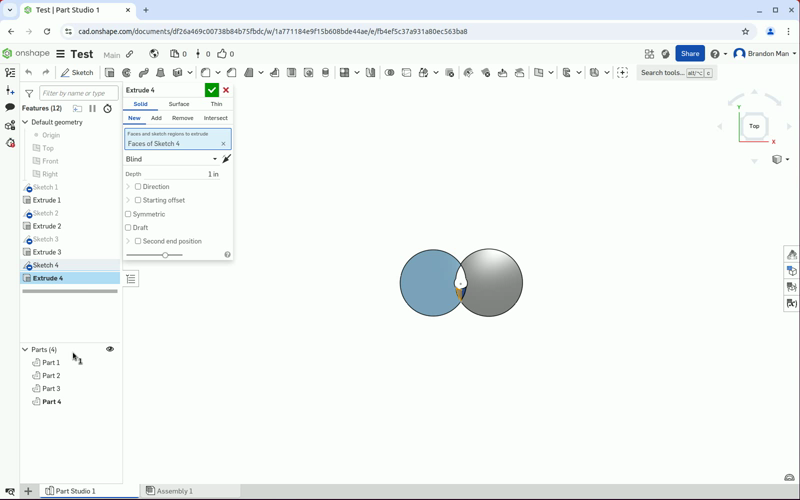
mouse_move(143, 106)
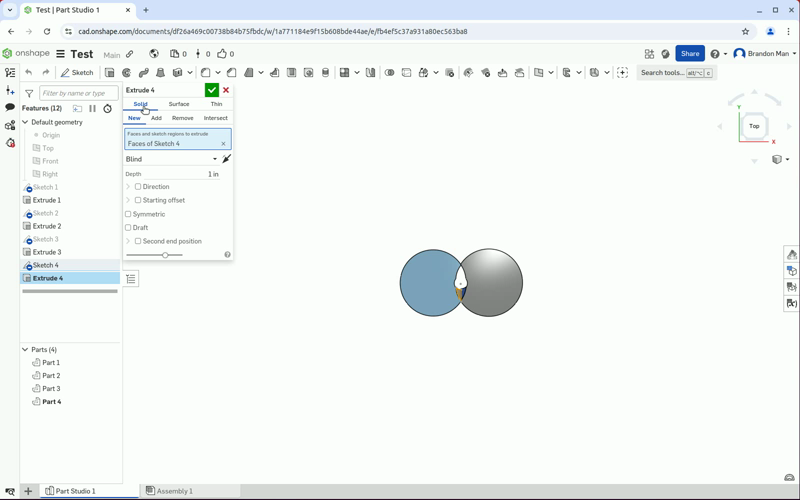
click(143, 106)
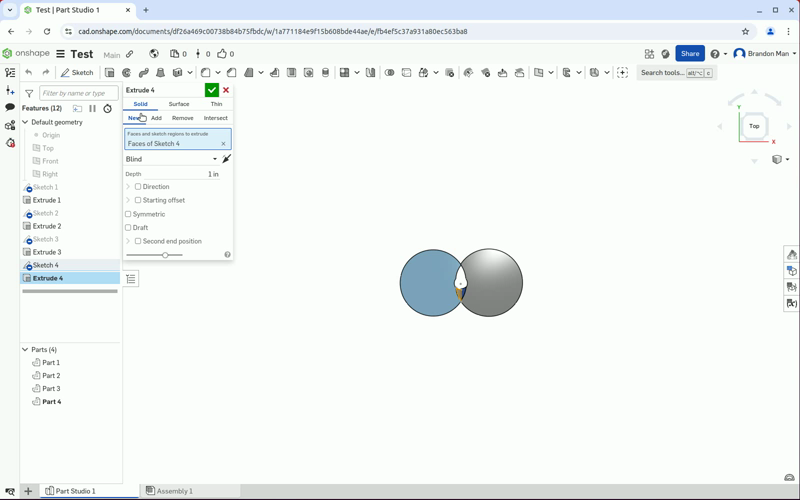
mouse_move(137, 120)
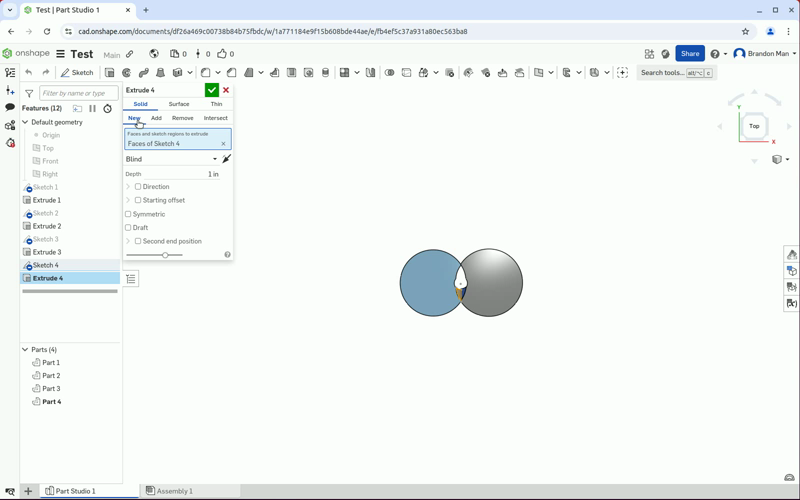
click(137, 120)
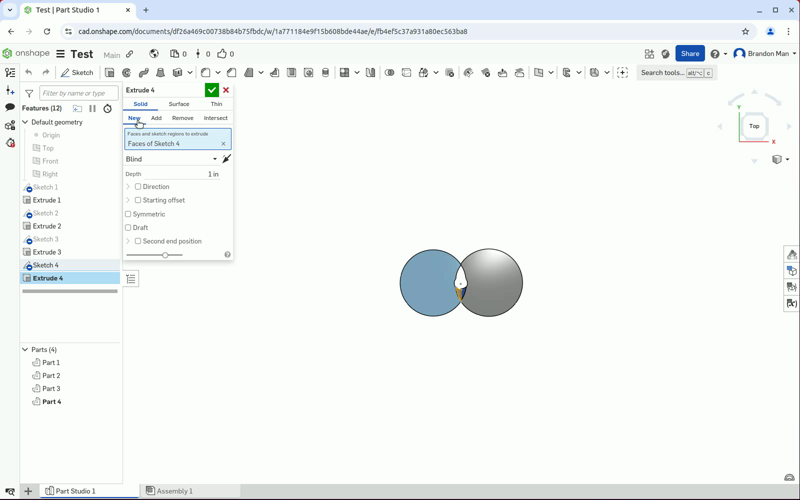
key(tab, 4)
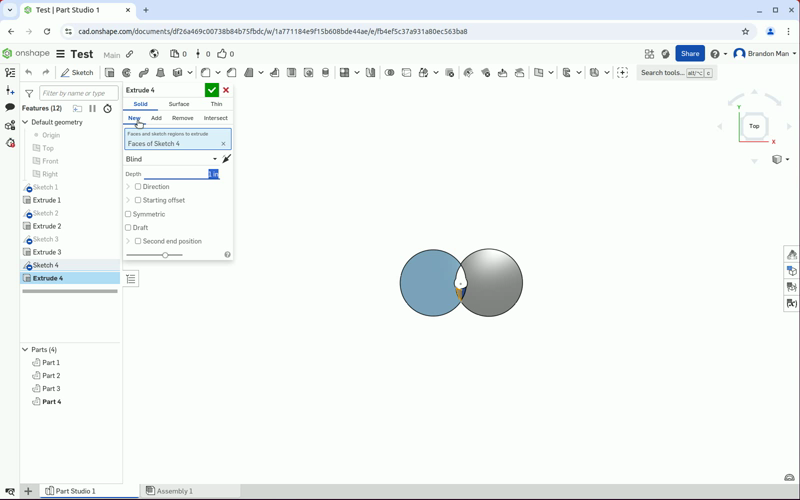
text(23.108)
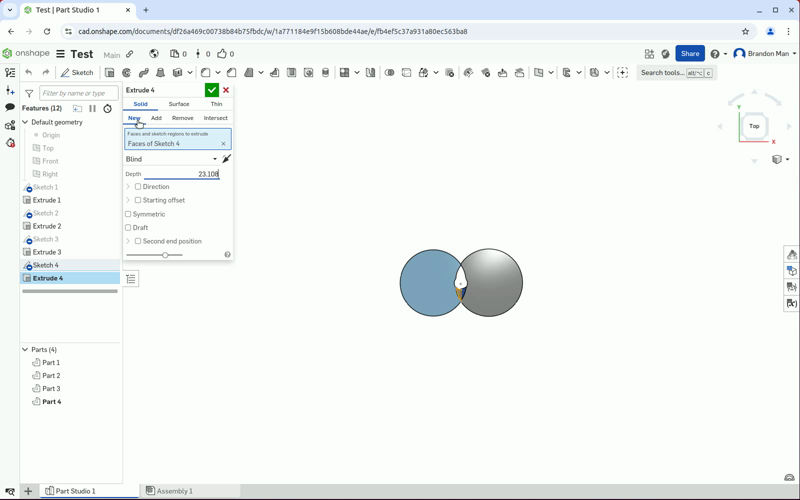
key(enter)
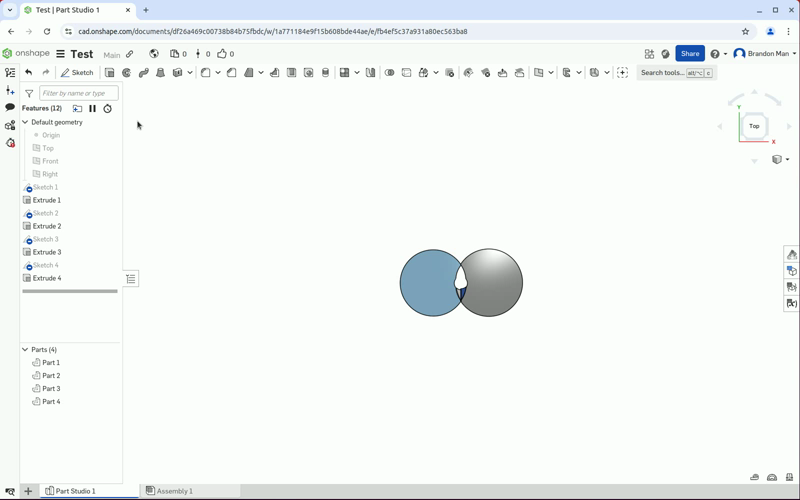
key(shift+h)
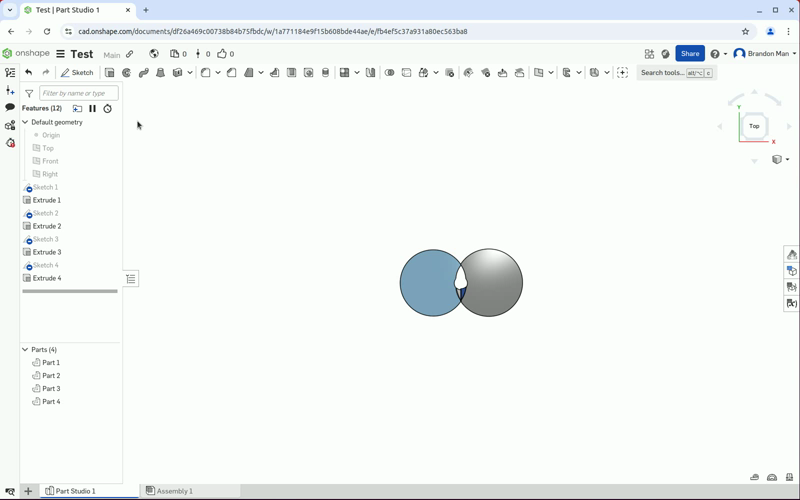
key(shift+h)
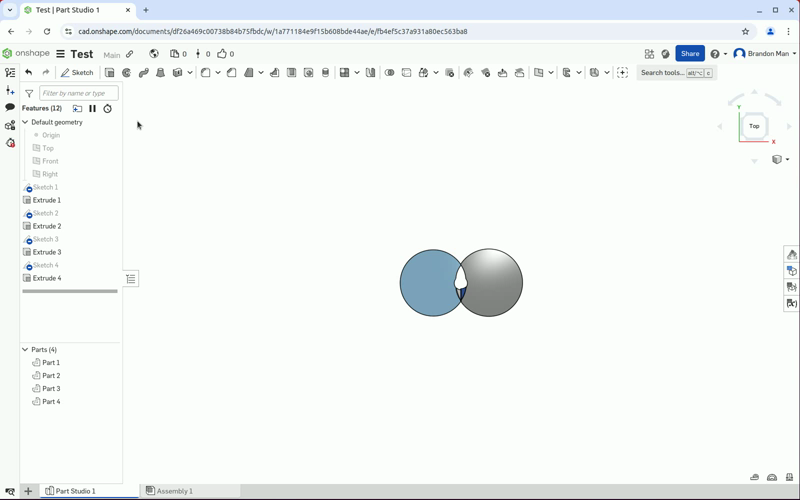
mouse_move(73, 189)
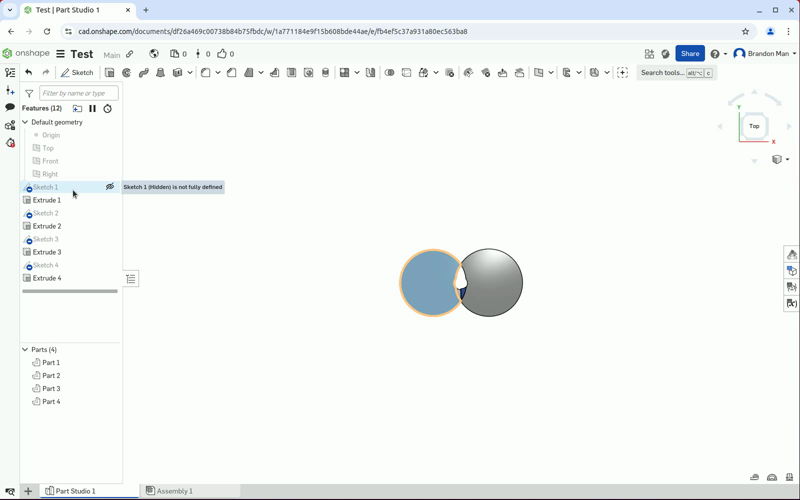
click(73, 189)
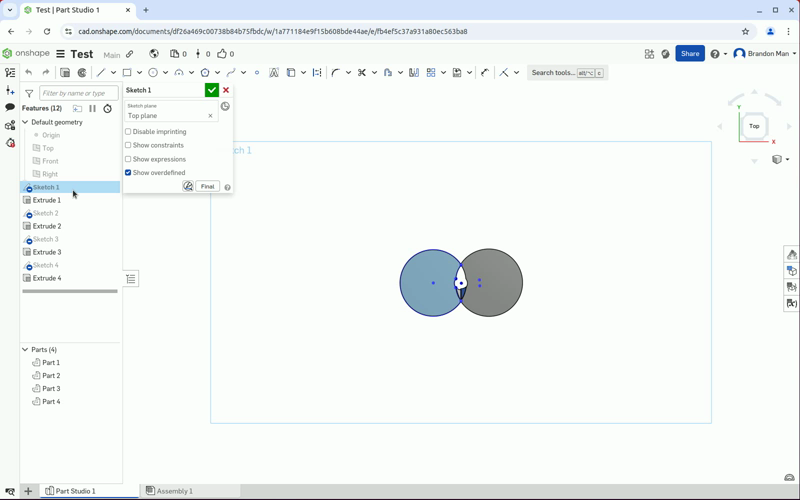
mouse_move(229, 92)
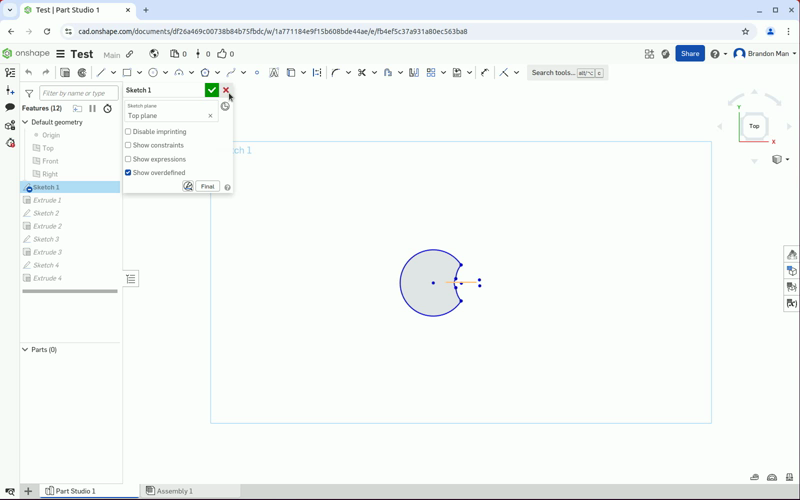
click(229, 92)
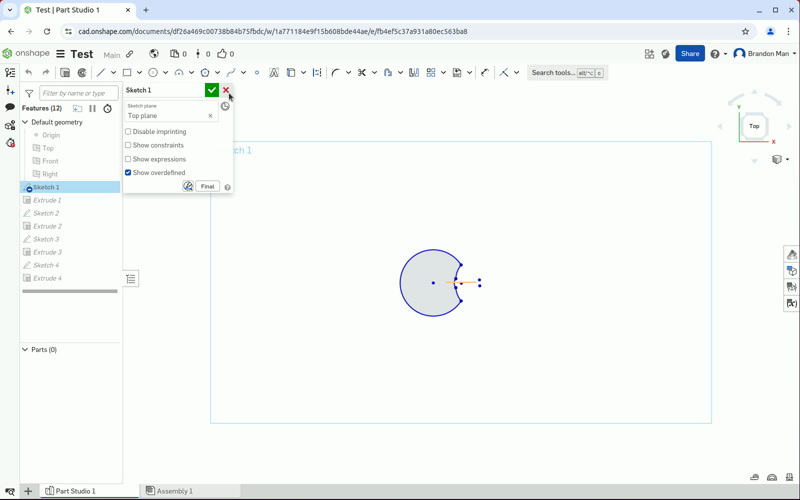
key(shift+s)
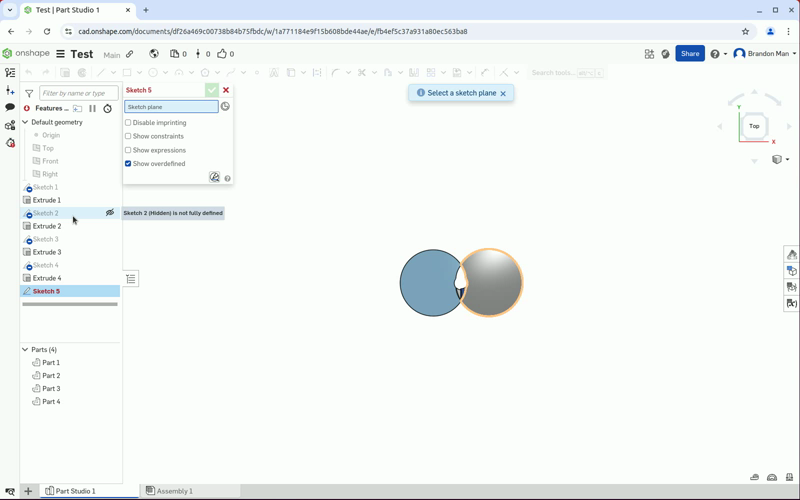
scroll(3)
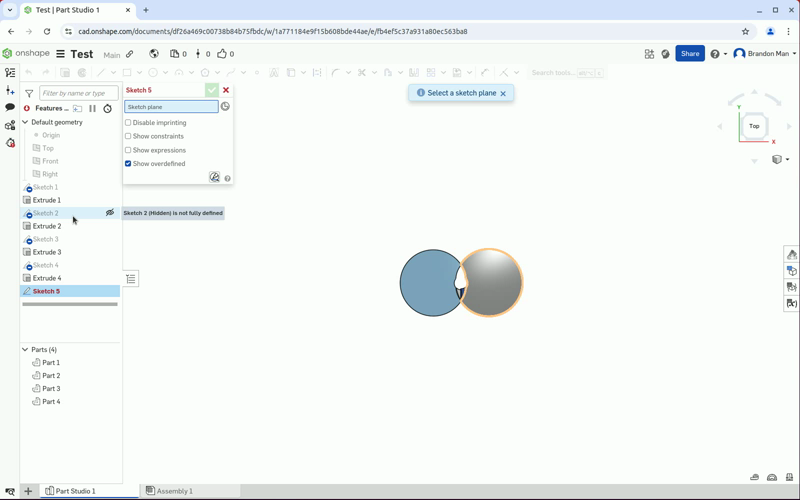
mouse_move(73, 150)
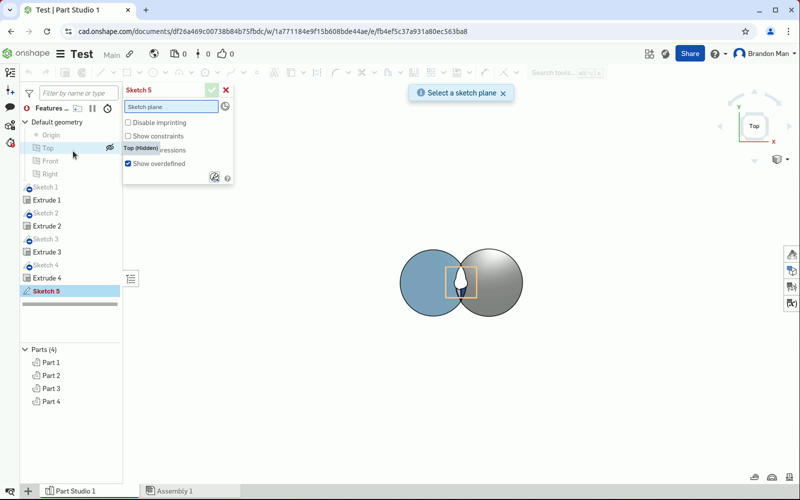
click(73, 150)
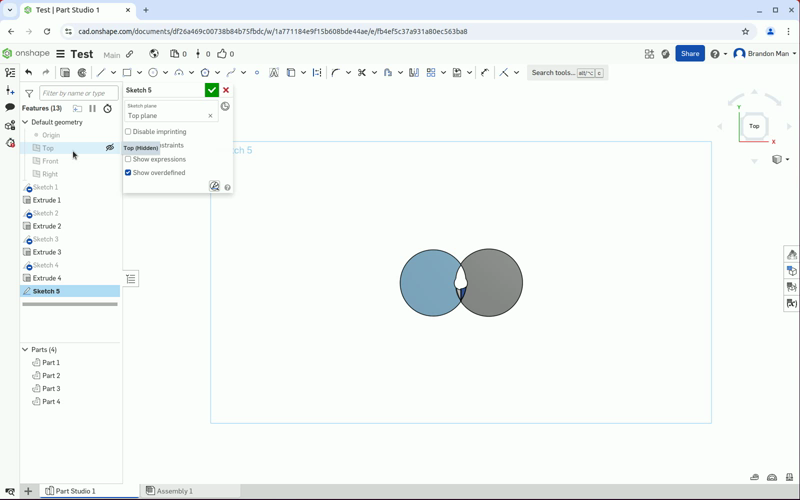
mouse_move(73, 352)
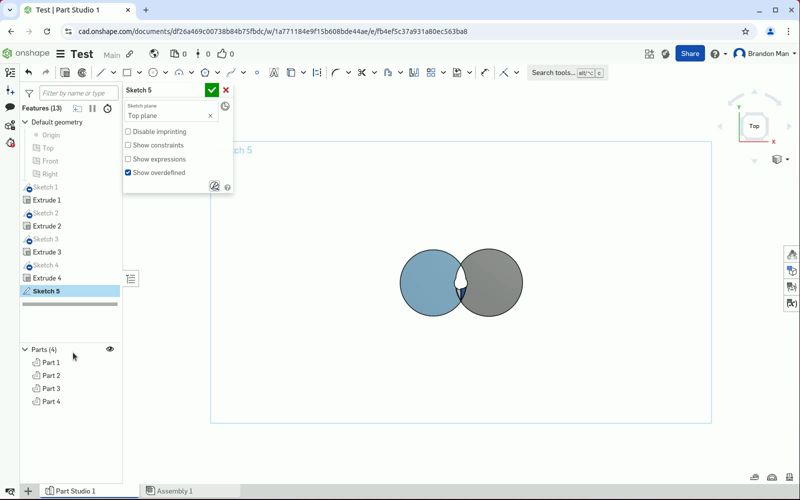
key(y)
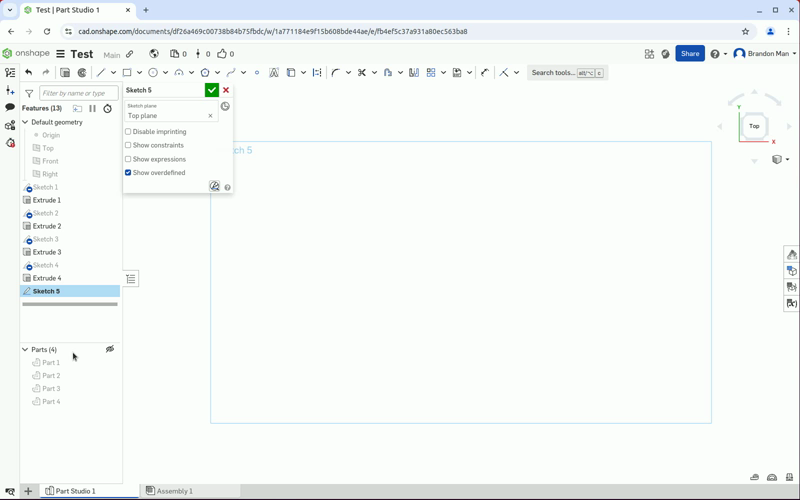
key(a)
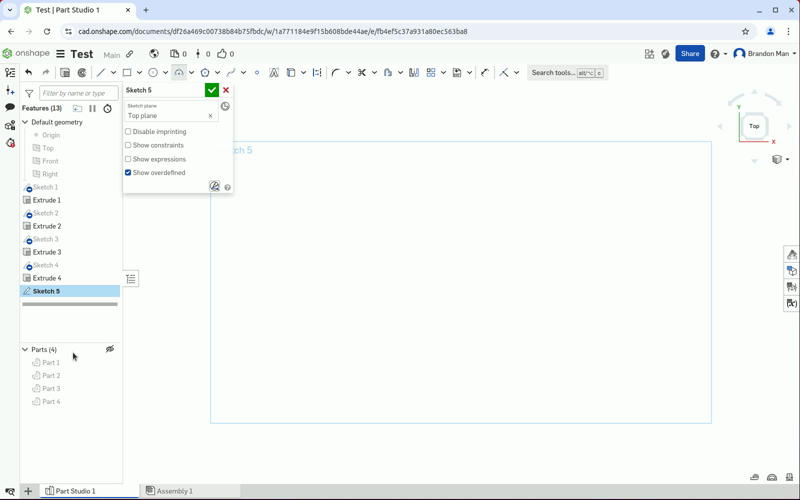
key_down(shift)
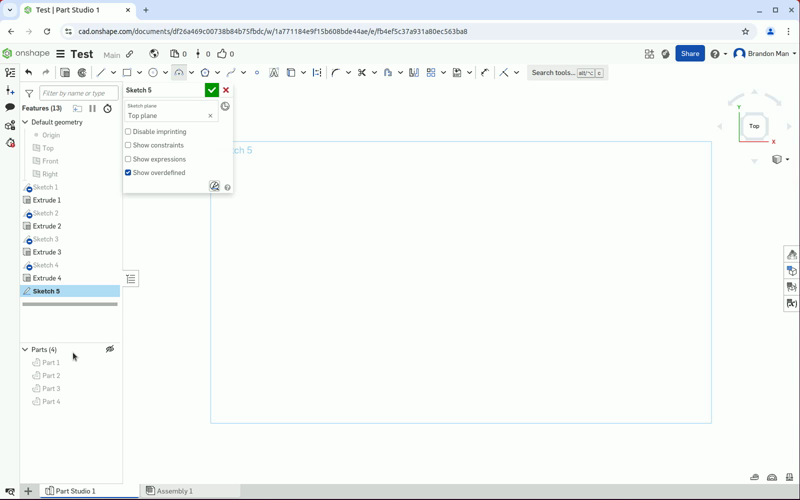
mouse_move(456, 278)
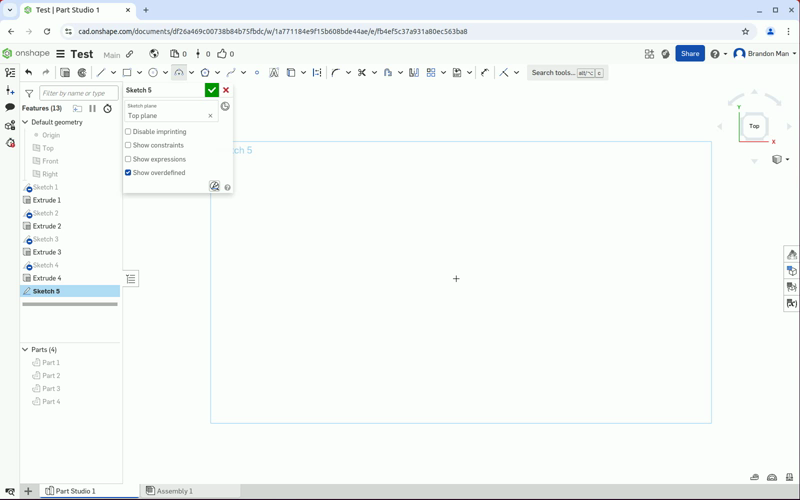
click(456, 278)
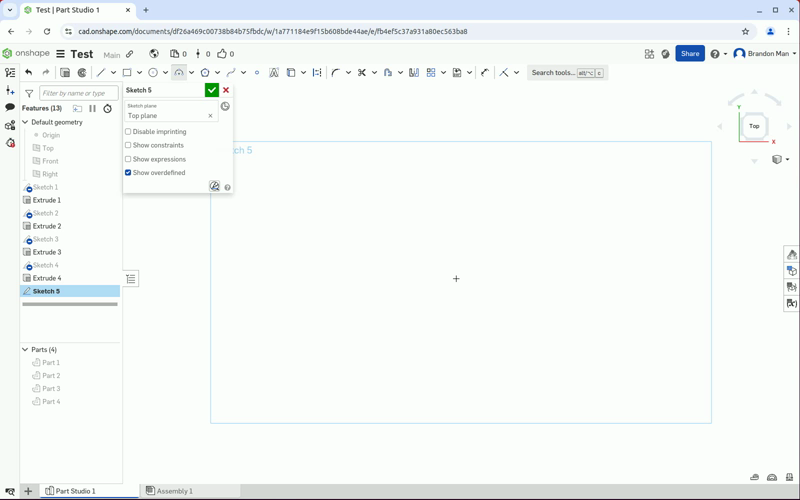
key_up(shift)
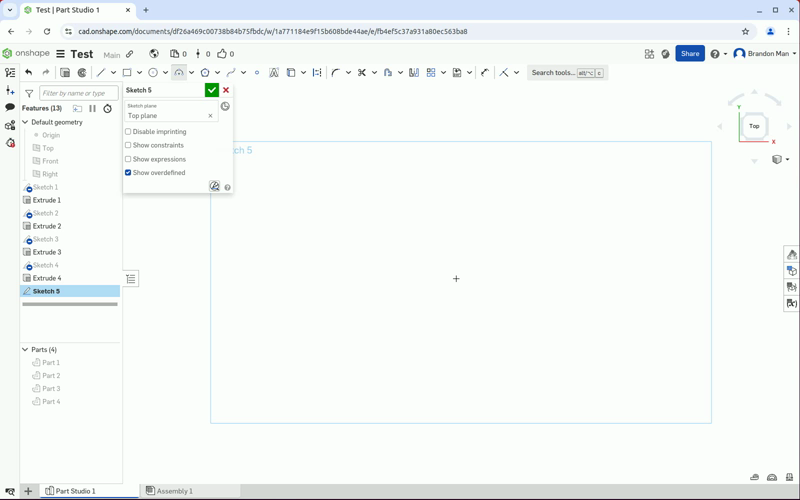
key_down(shift)
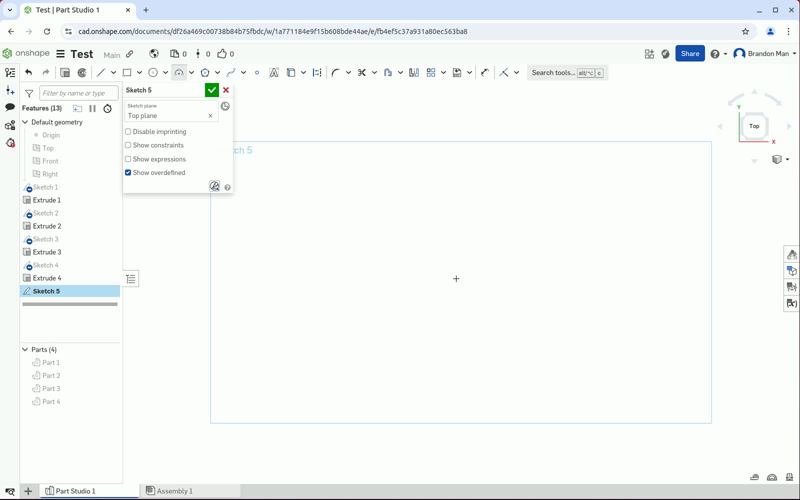
mouse_move(466, 278)
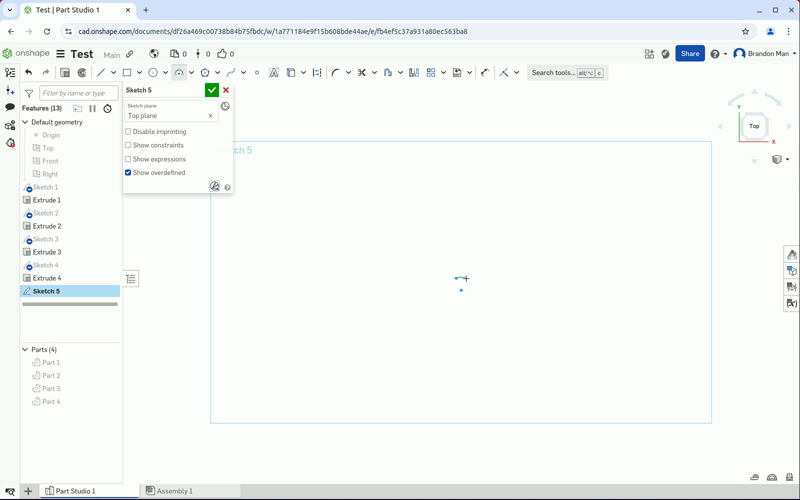
click(466, 278)
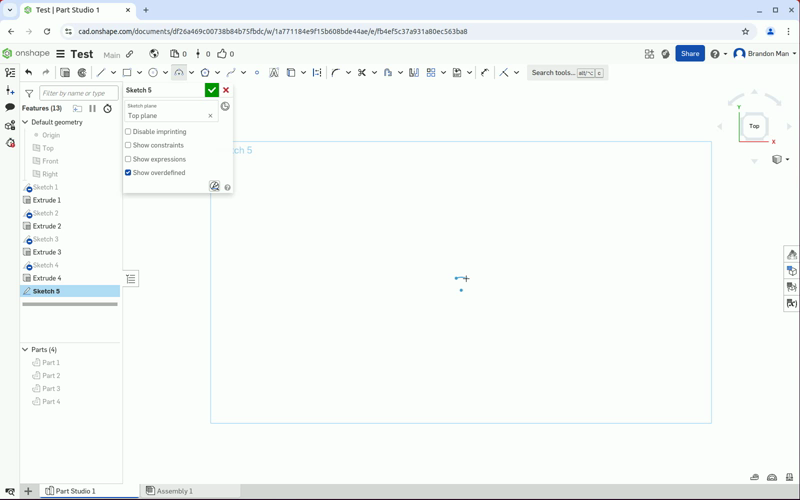
mouse_move(461, 276)
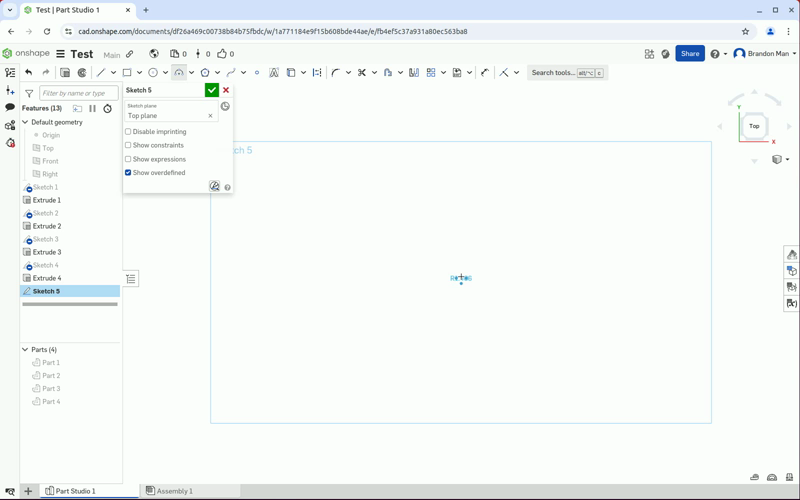
click(461, 276)
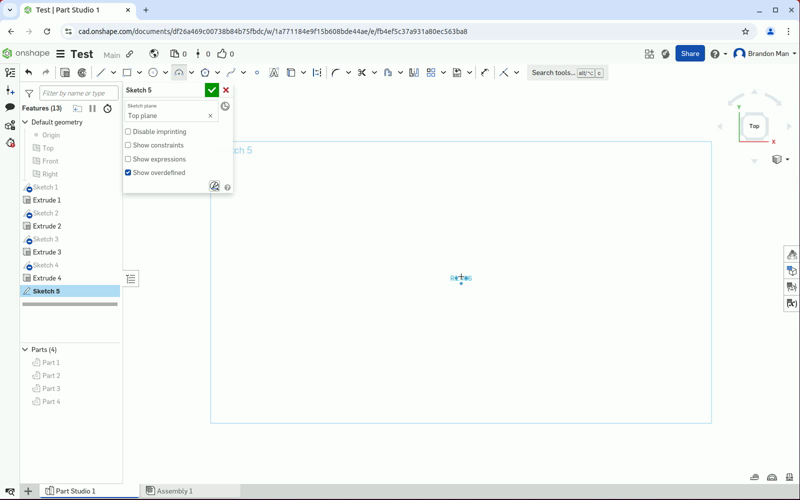
key_up(shift)
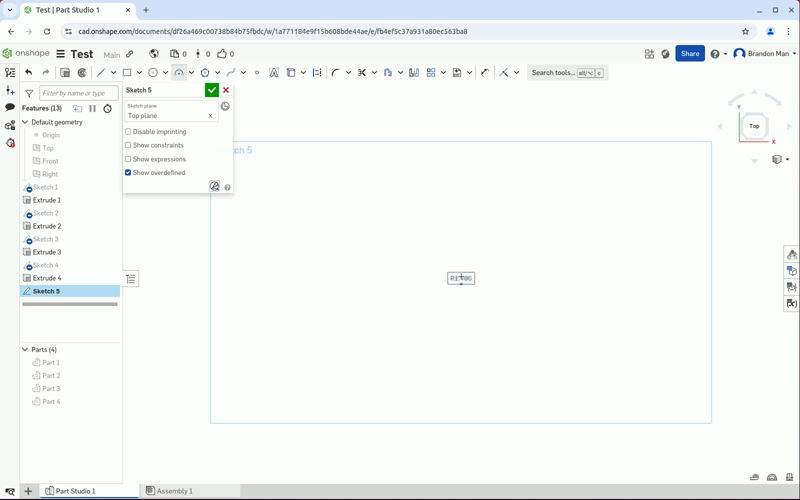
mouse_move(466, 278)
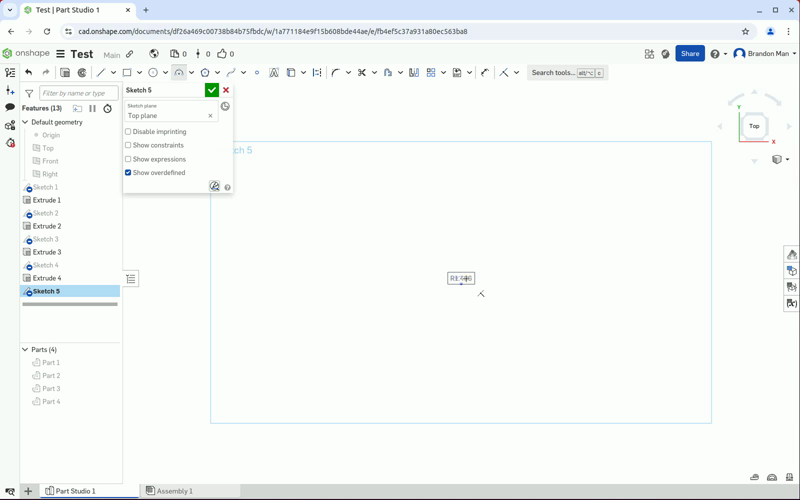
click(466, 278)
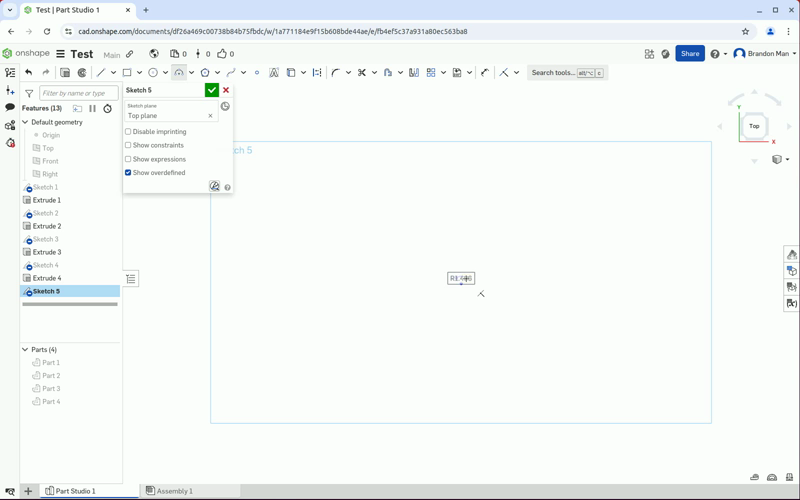
key_down(shift)
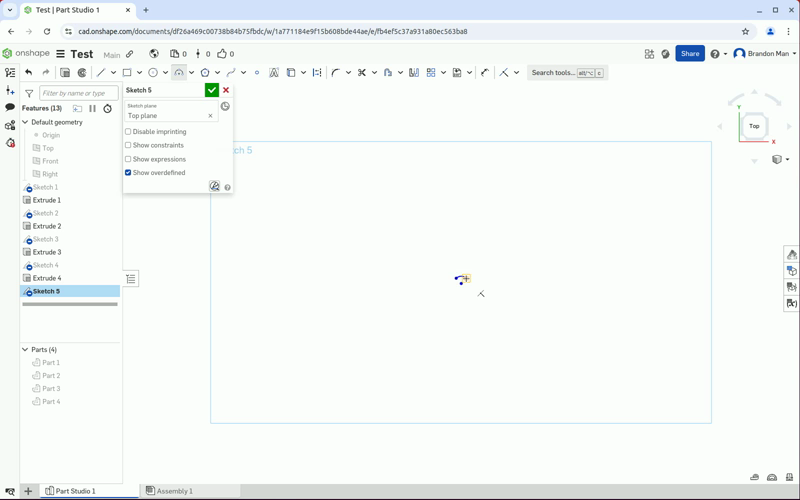
mouse_move(461, 264)
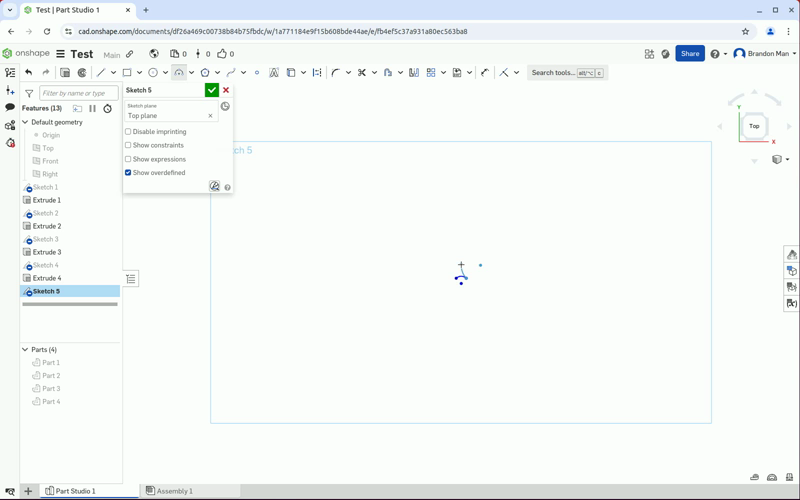
click(461, 264)
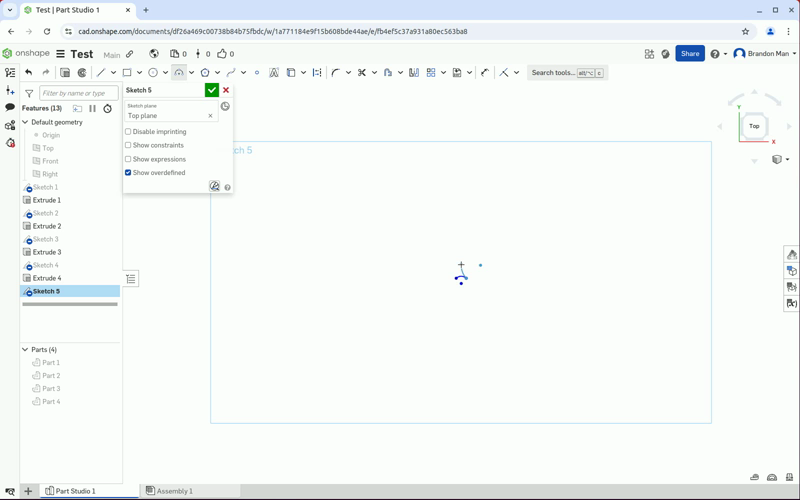
mouse_move(464, 270)
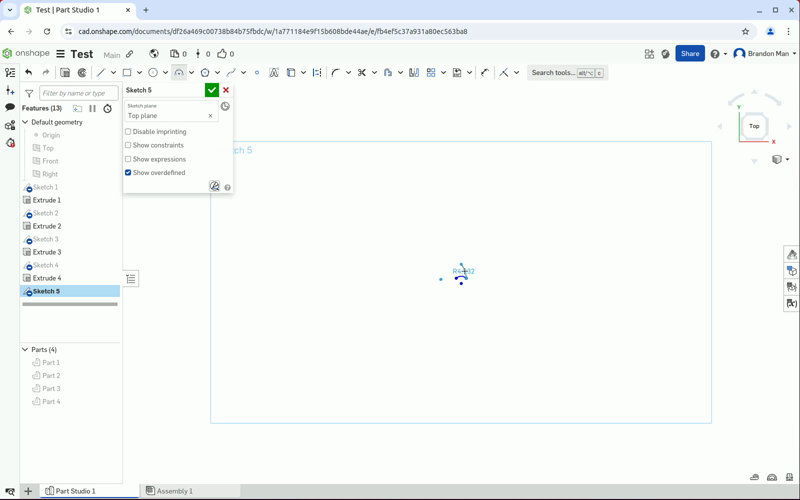
click(464, 270)
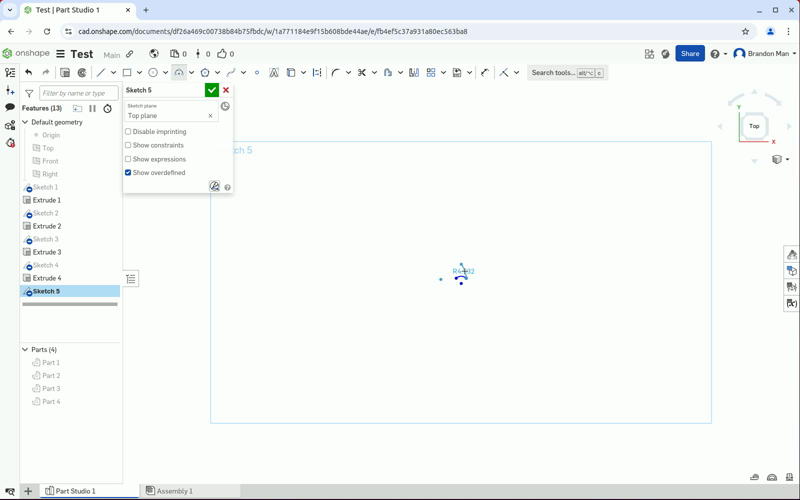
key_up(shift)
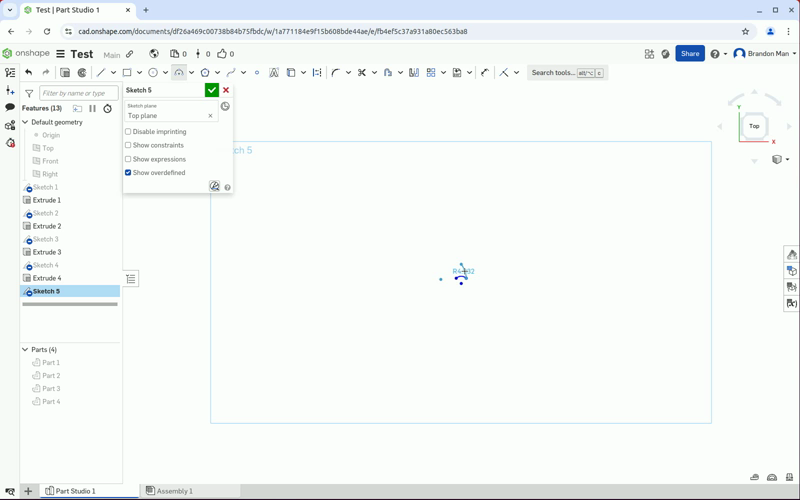
mouse_move(461, 264)
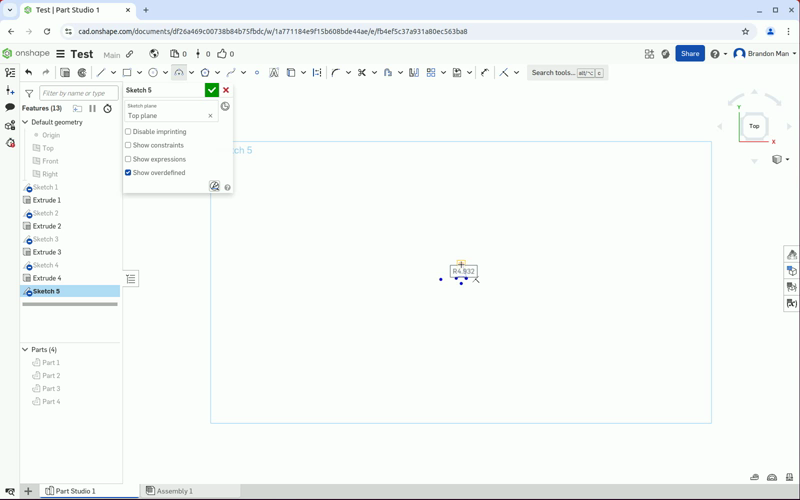
click(461, 264)
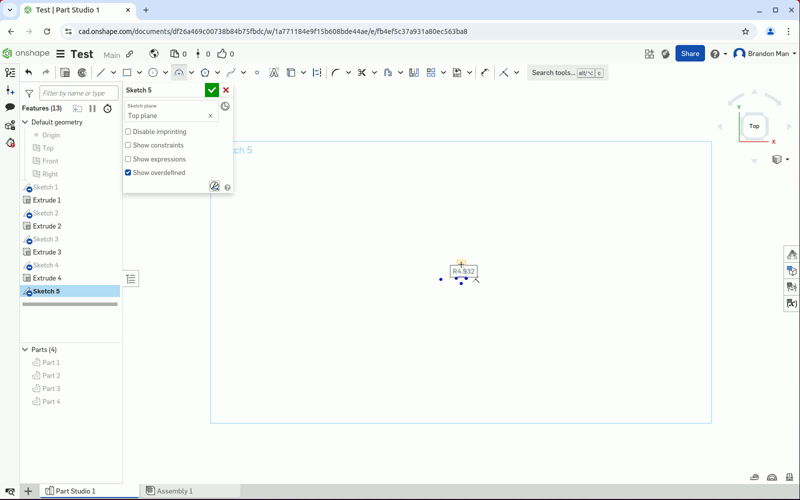
mouse_move(456, 278)
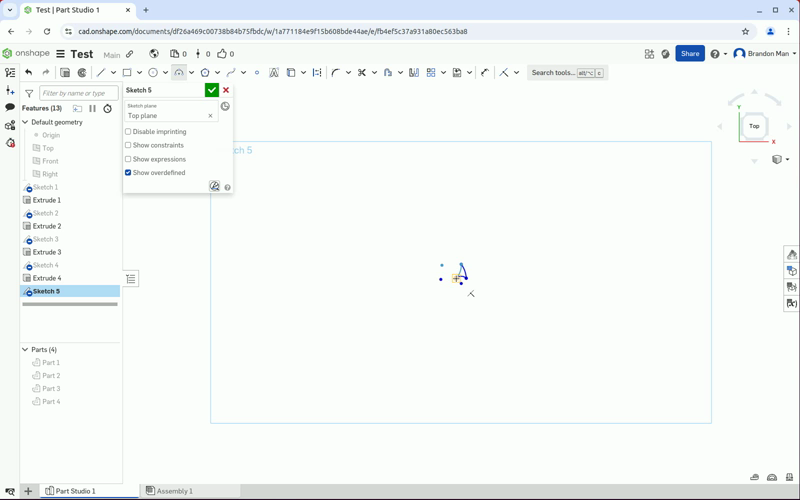
click(456, 278)
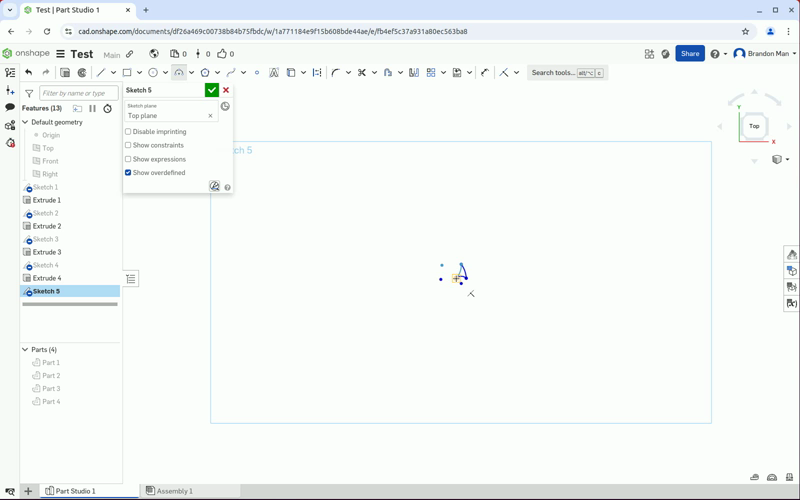
key_down(shift)
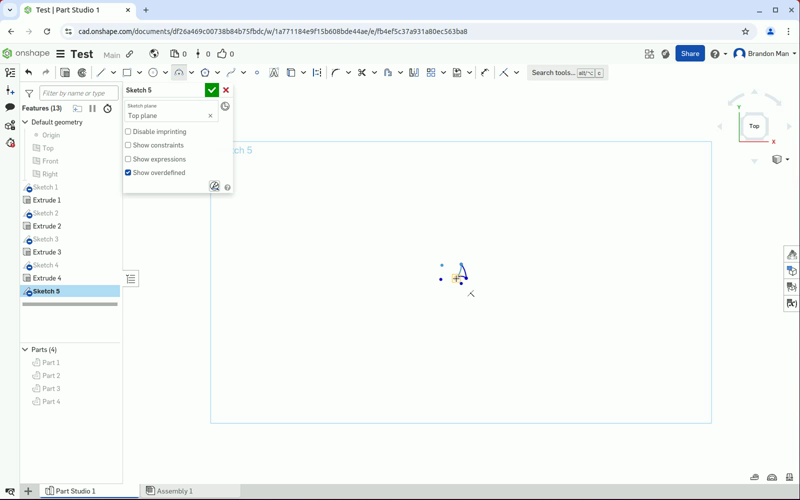
mouse_move(458, 270)
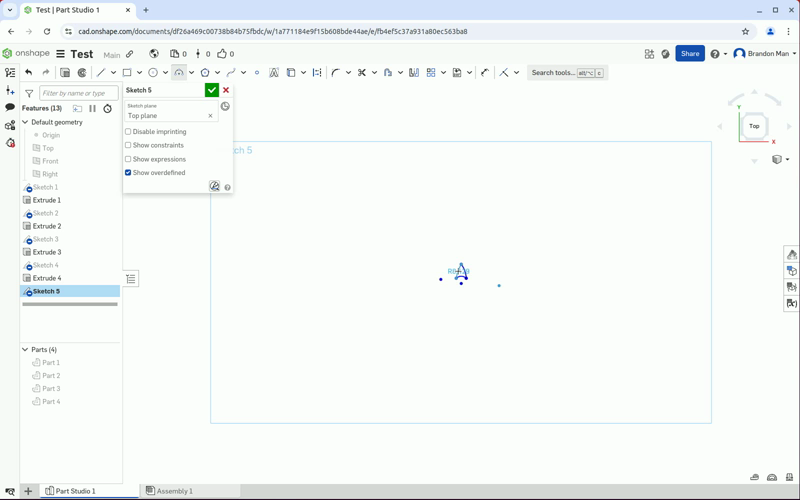
click(458, 270)
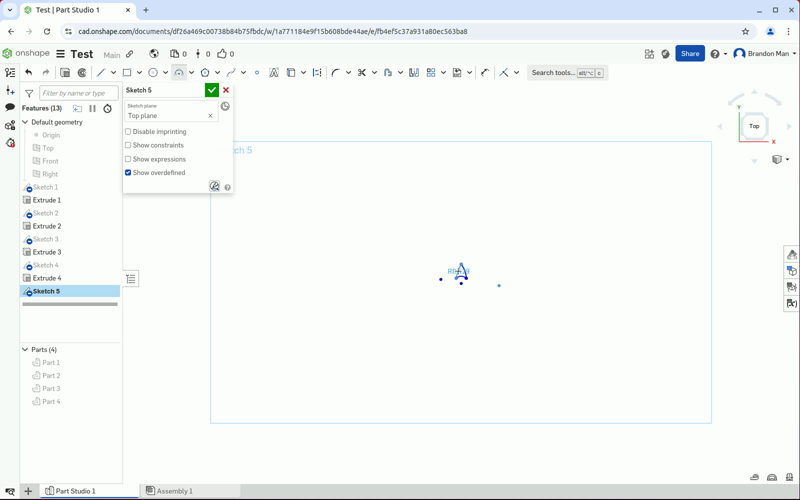
key_up(shift)
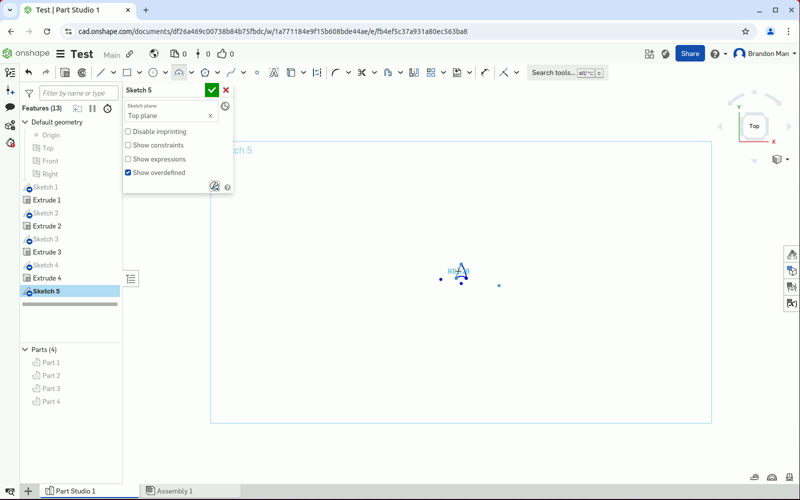
key(esc)
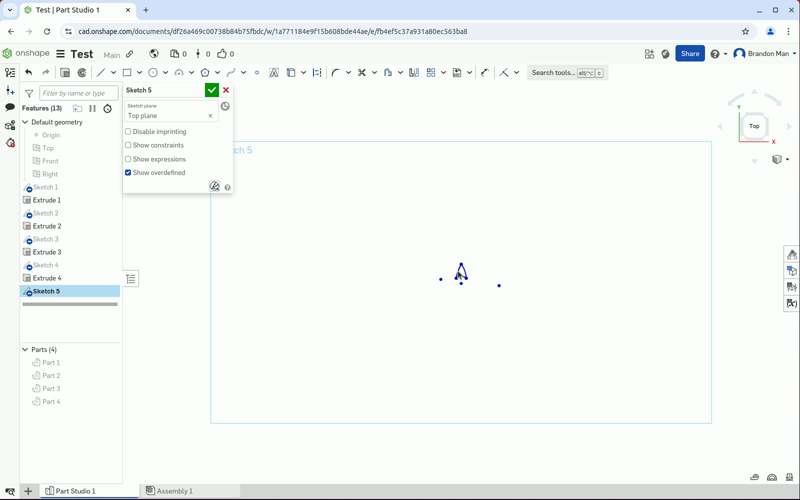
mouse_move(464, 275)
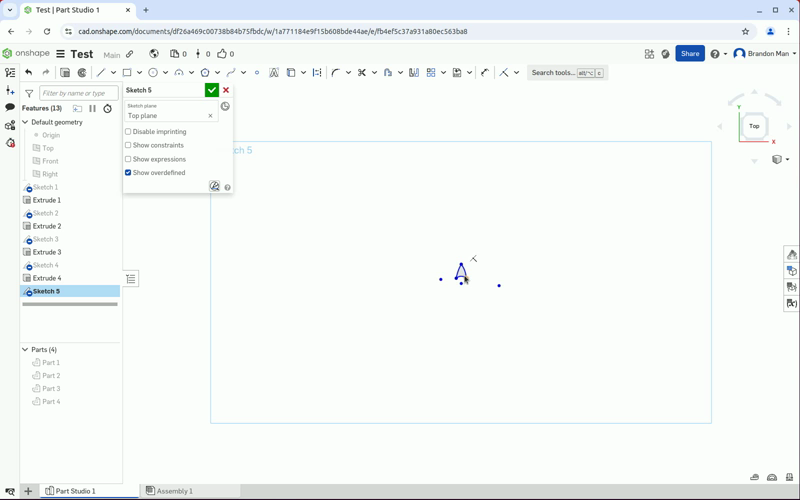
scroll(6)
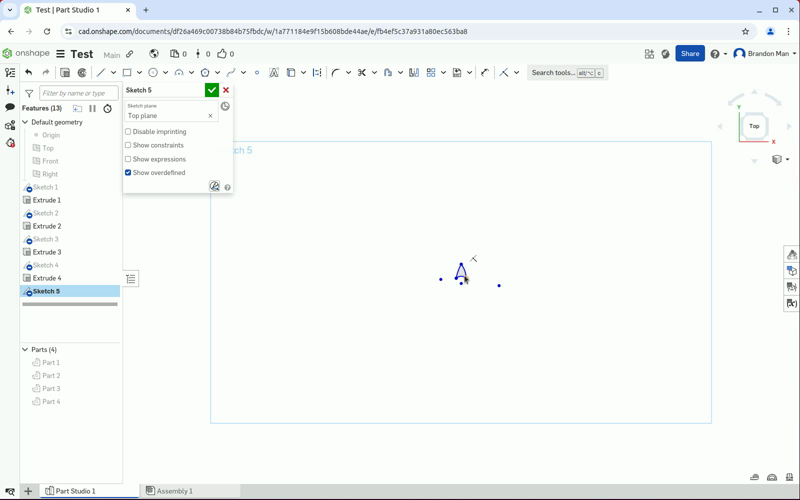
scroll(6)
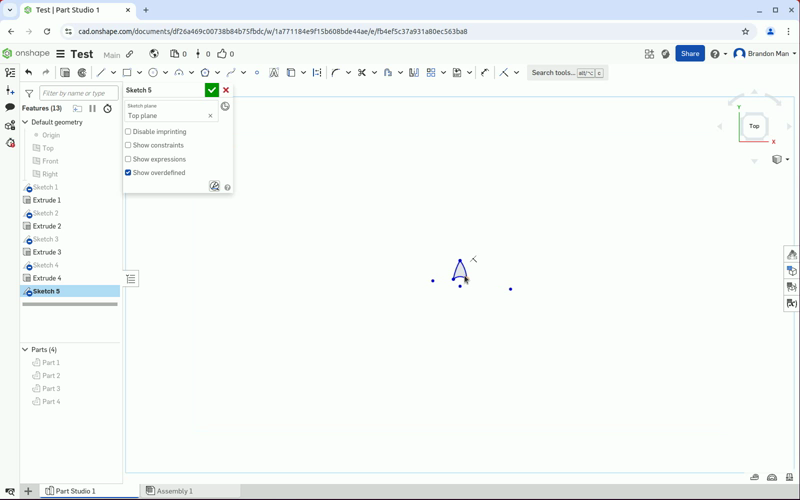
scroll(6)
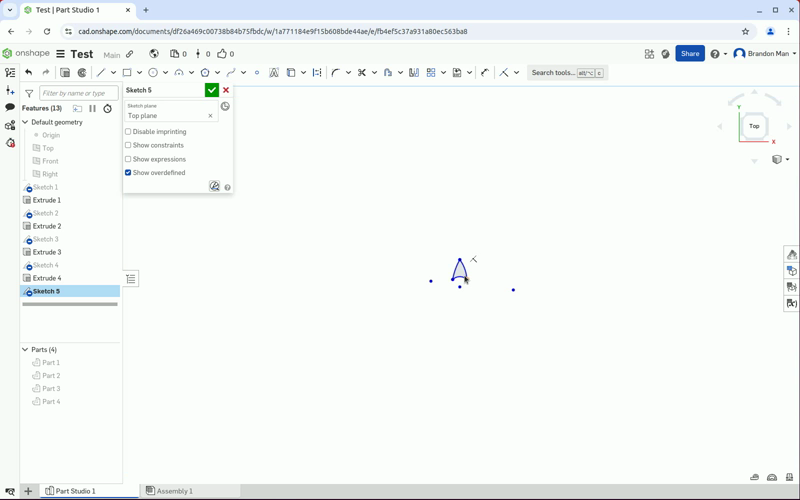
scroll(6)
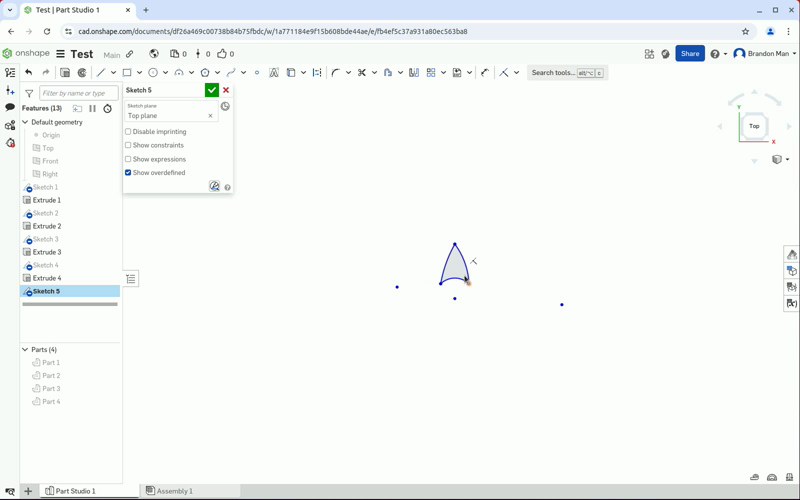
scroll(6)
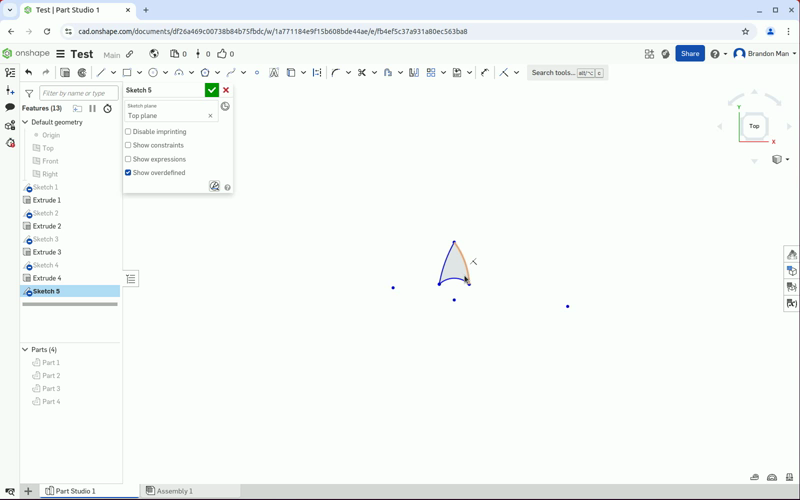
scroll(6)
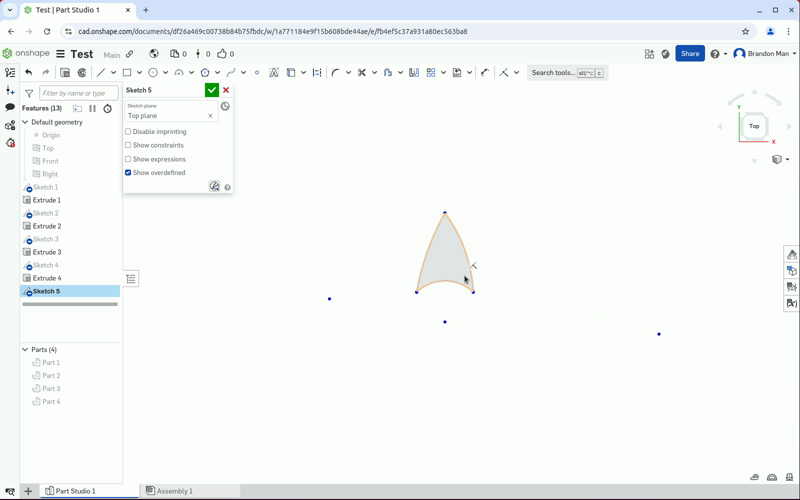
scroll(6)
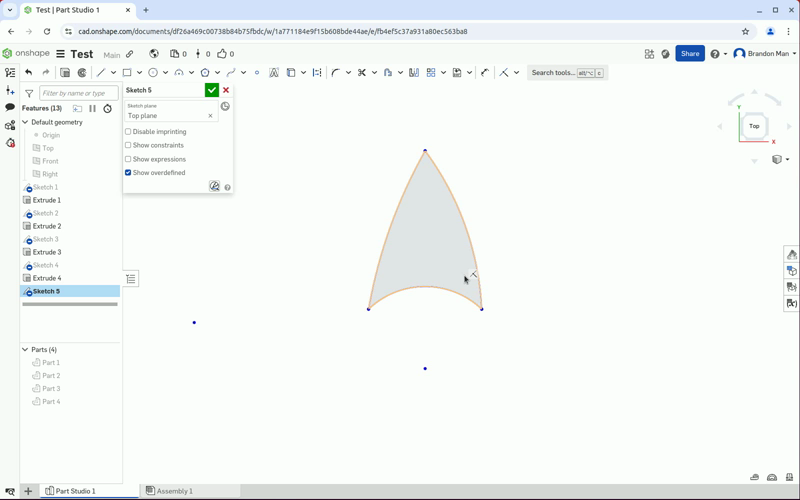
click(464, 275)
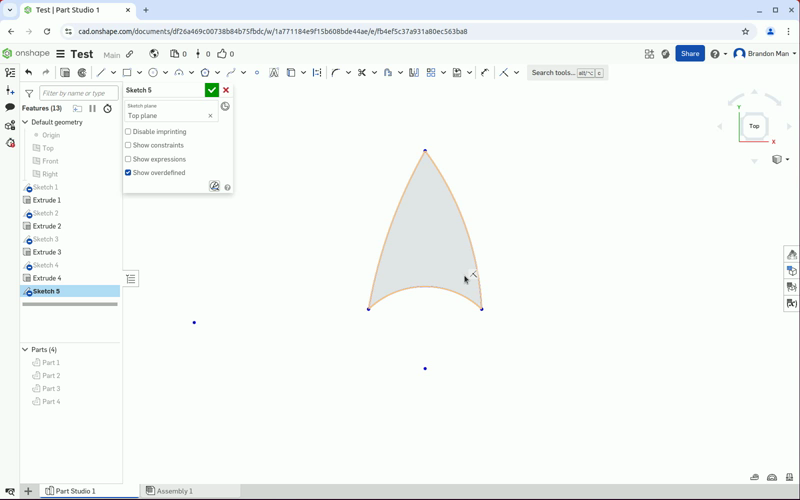
scroll(-6)
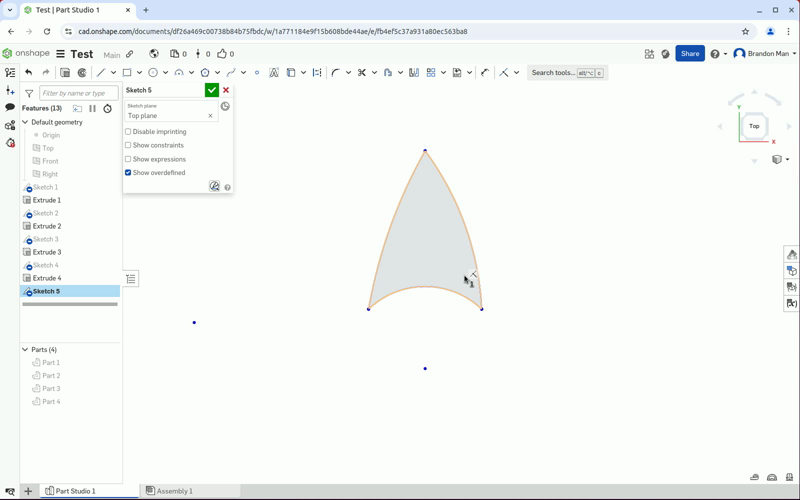
scroll(-6)
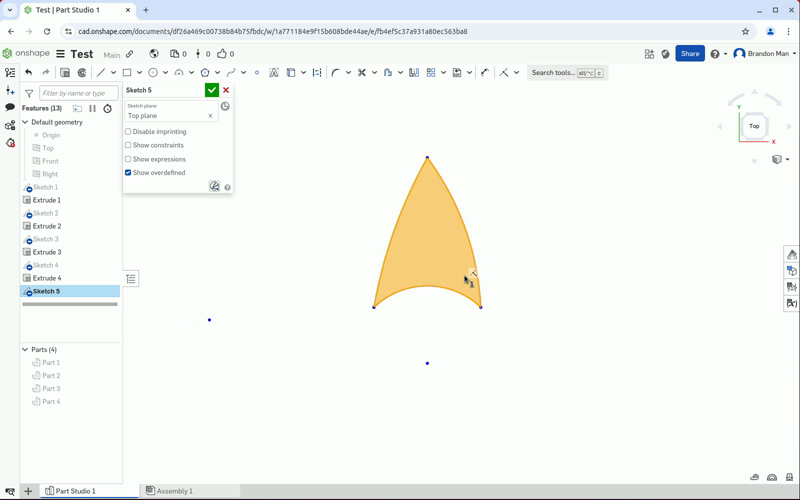
scroll(-6)
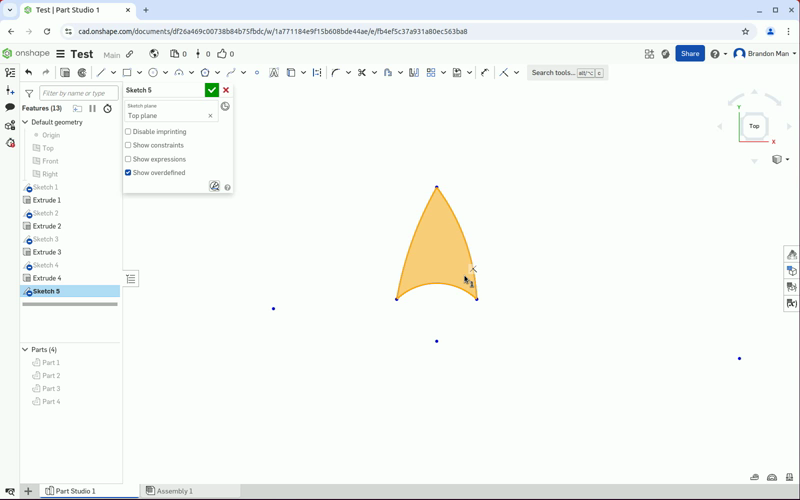
scroll(-6)
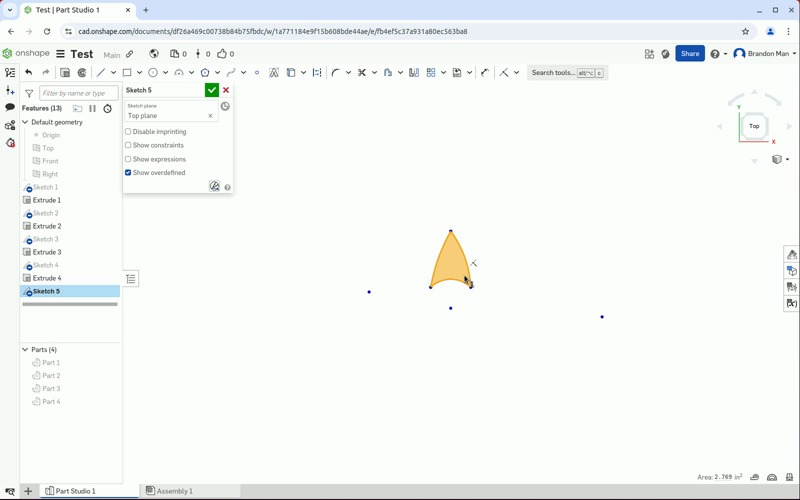
scroll(-6)
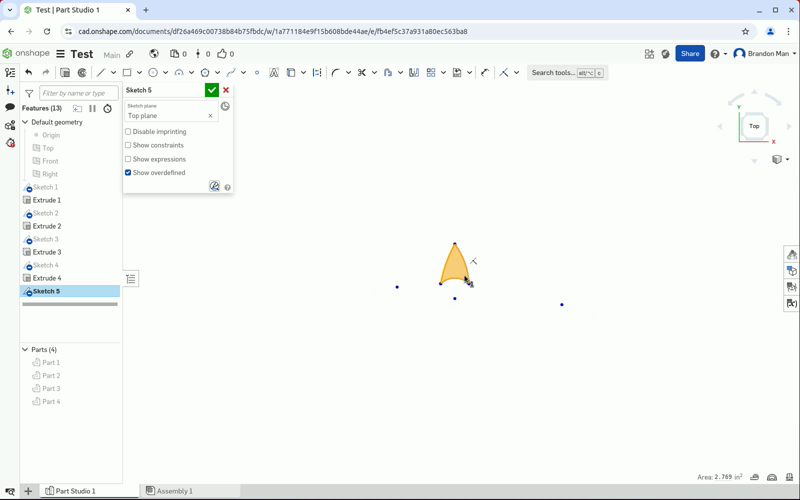
scroll(-6)
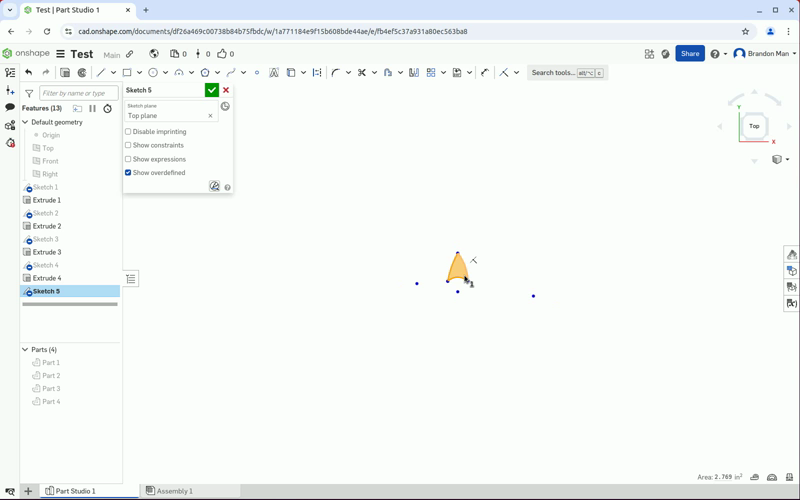
scroll(-6)
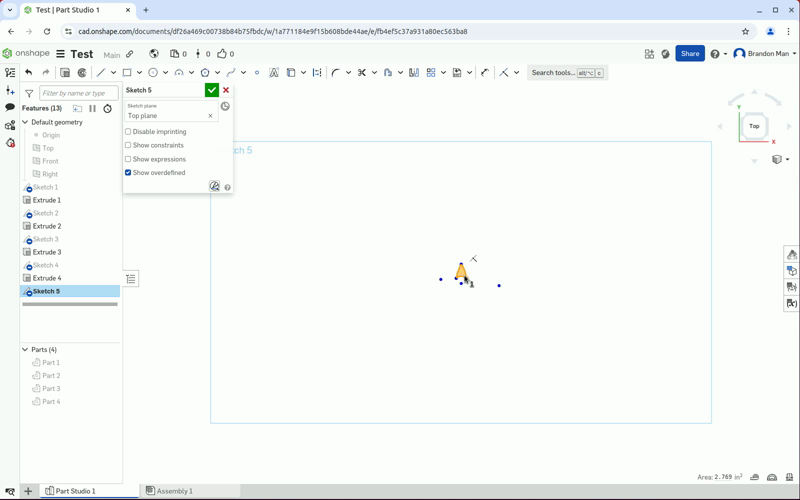
mouse_move(73, 352)
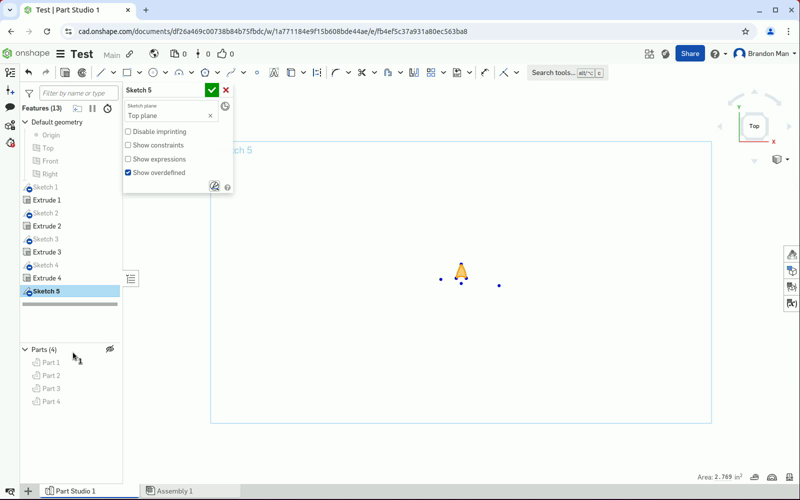
key(shift+y)
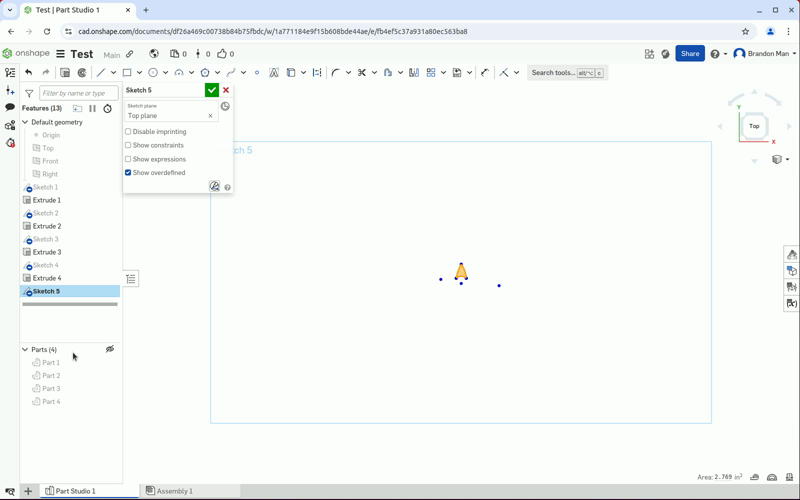
key(shift+e)
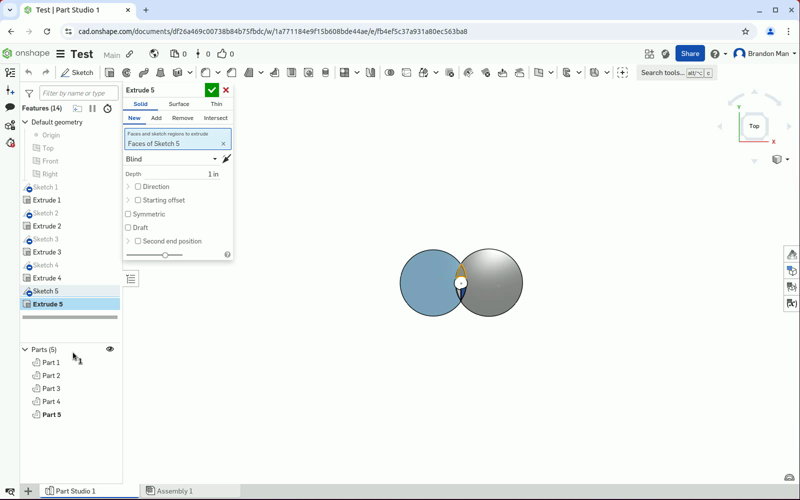
mouse_move(143, 106)
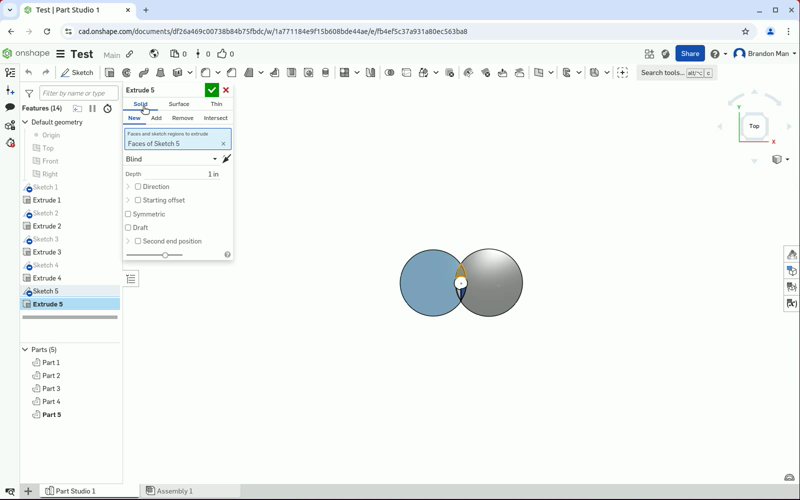
click(143, 106)
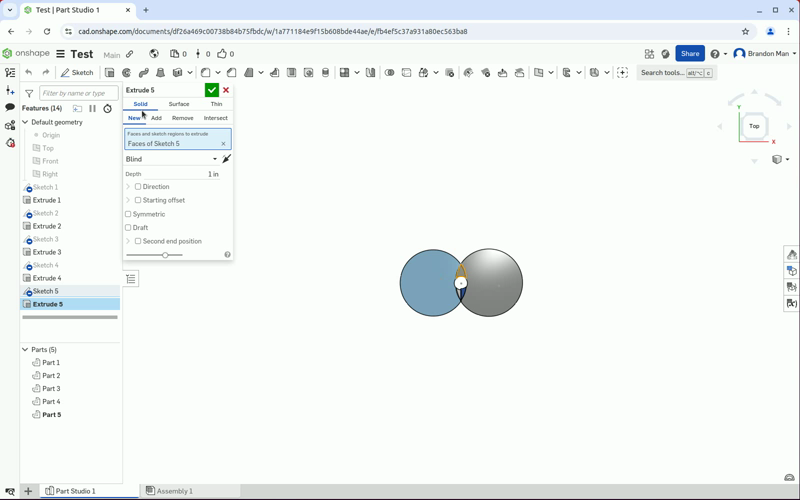
mouse_move(137, 120)
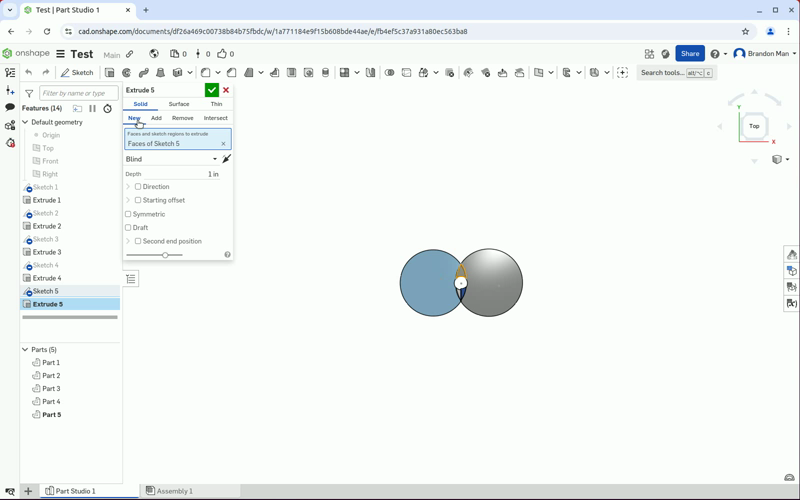
click(137, 120)
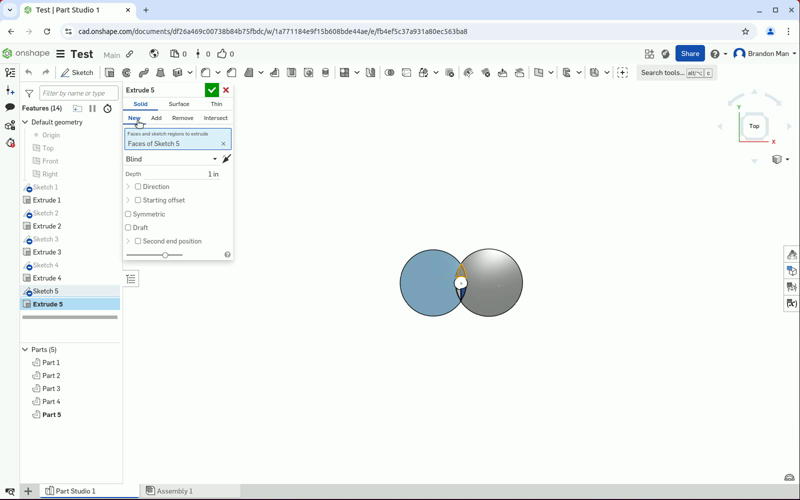
key(tab, 4)
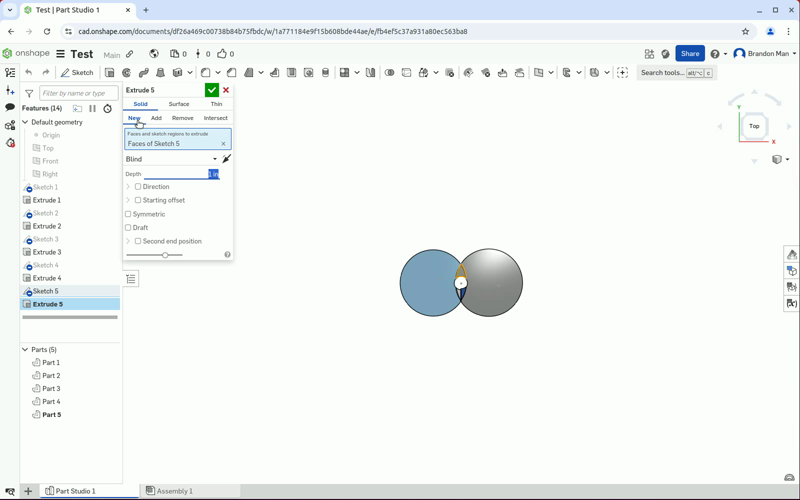
text(23.108)
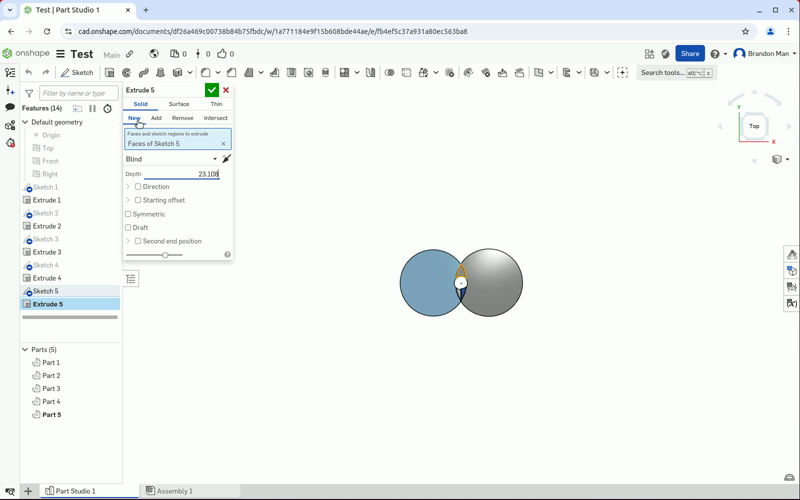
key(enter)
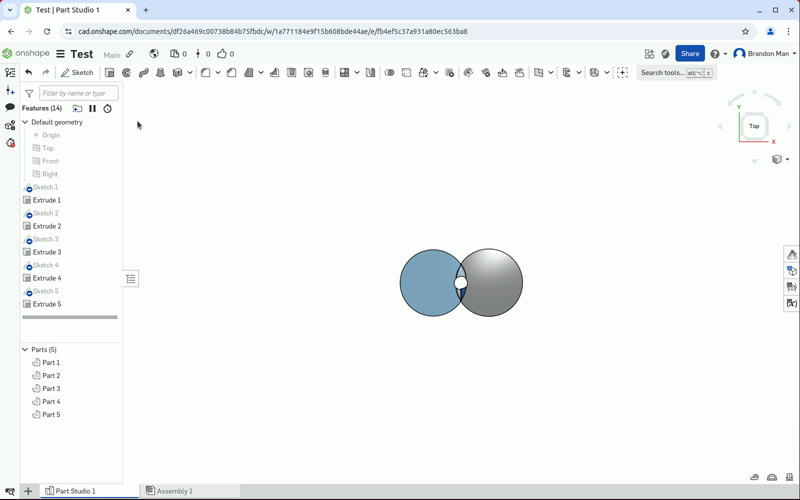
key(shift+h)
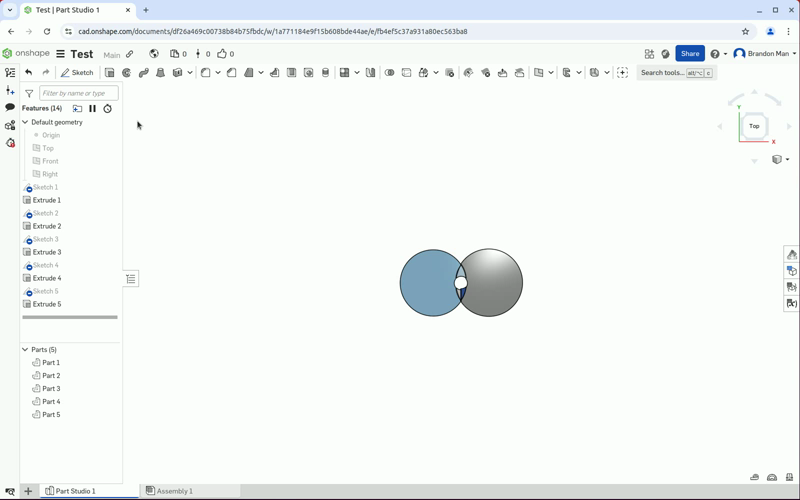
key(shift+h)
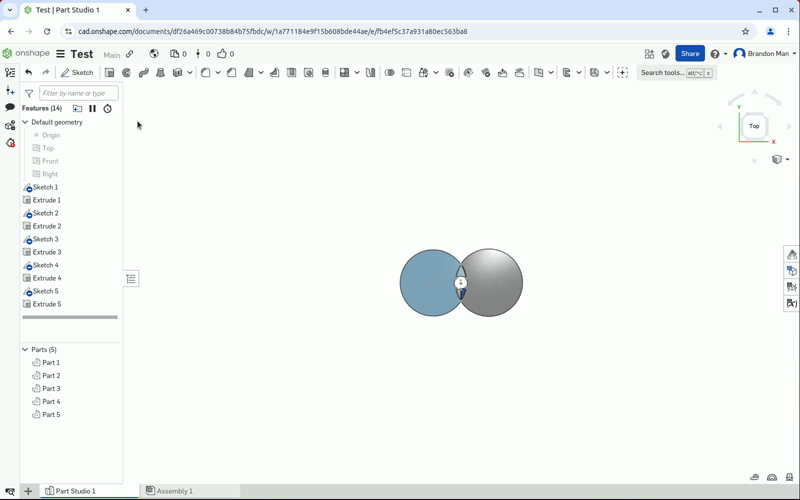
key(shift+7)
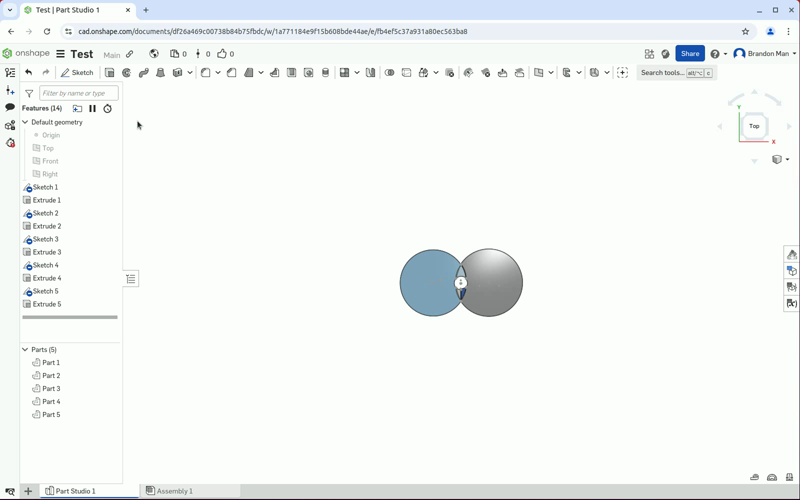
key(up, 3)
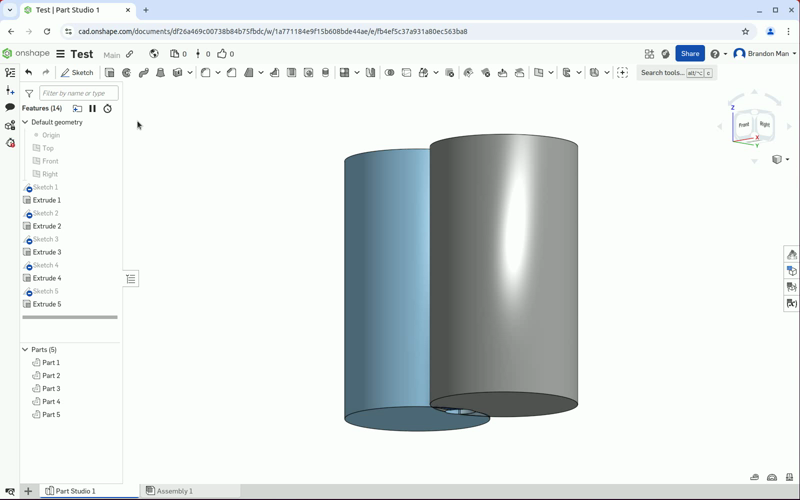
key(left, 3)
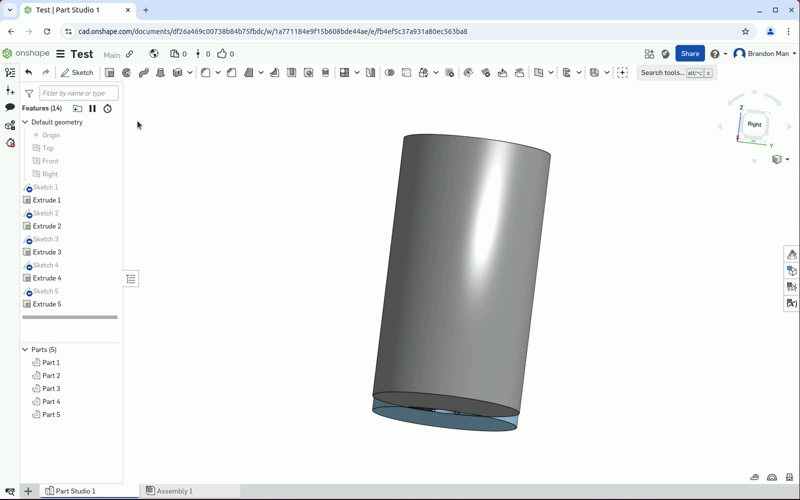
key(right, 3)
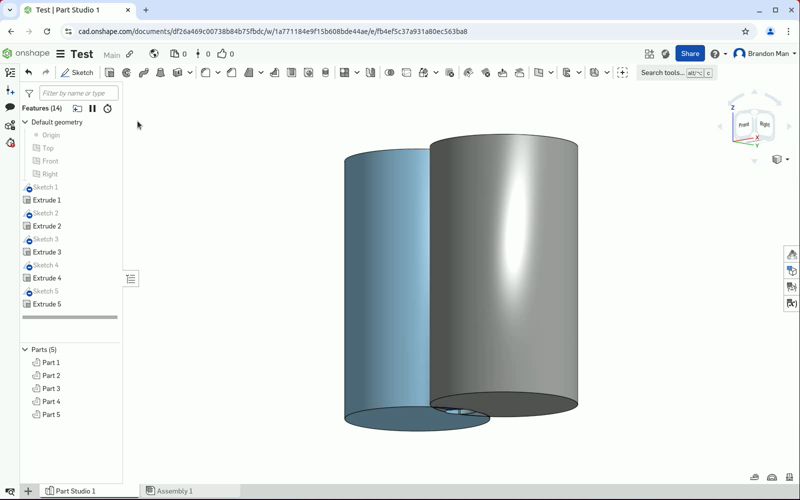
key(down, 3)
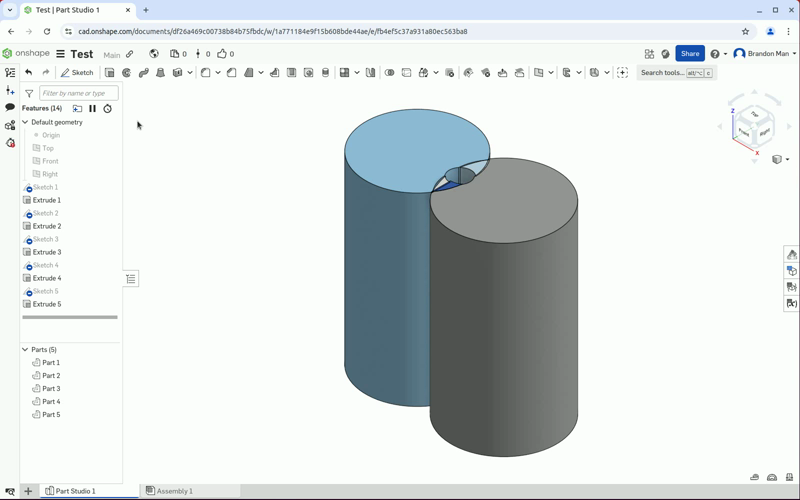
mouse_move(73, 189)
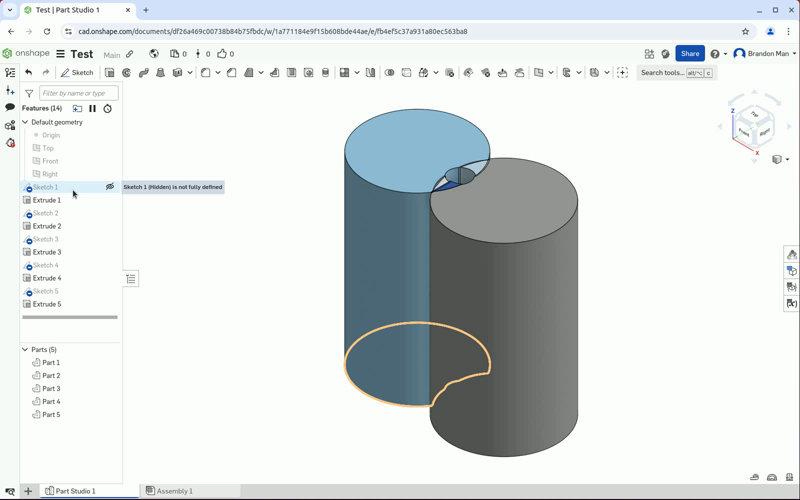
click(73, 189)